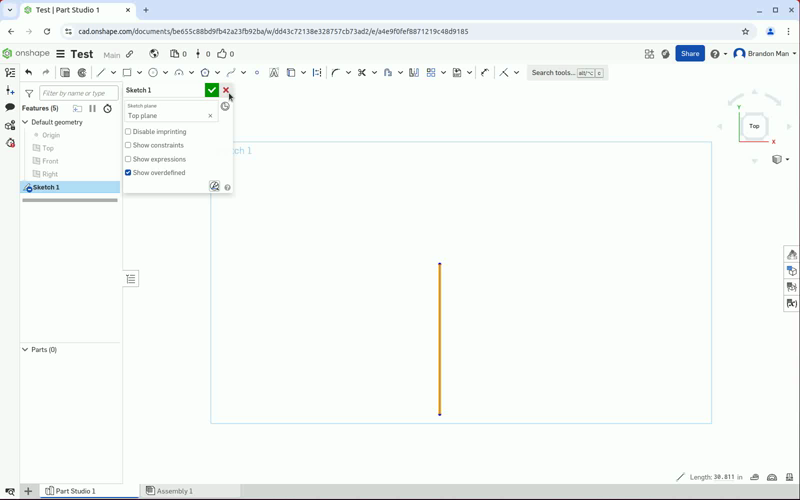
key(shift+h)
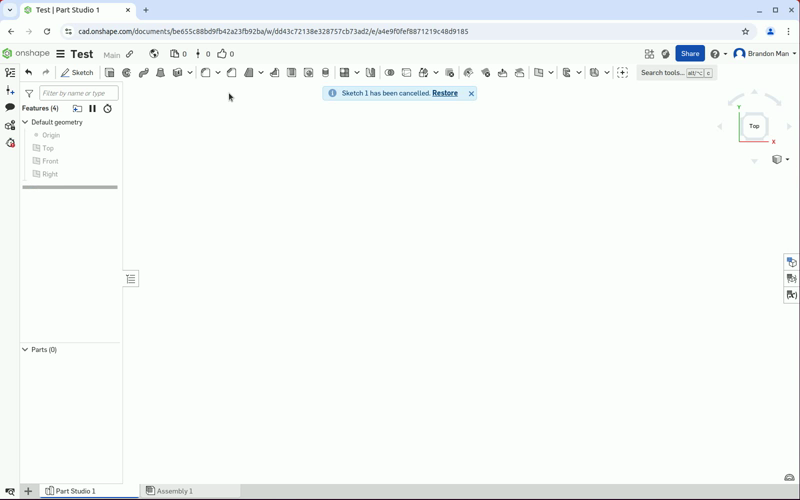
mouse_move(73, 352)
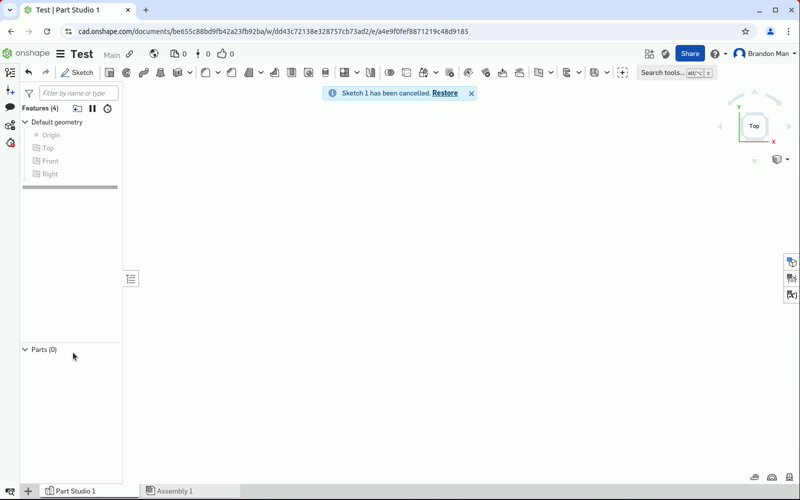
key(y)
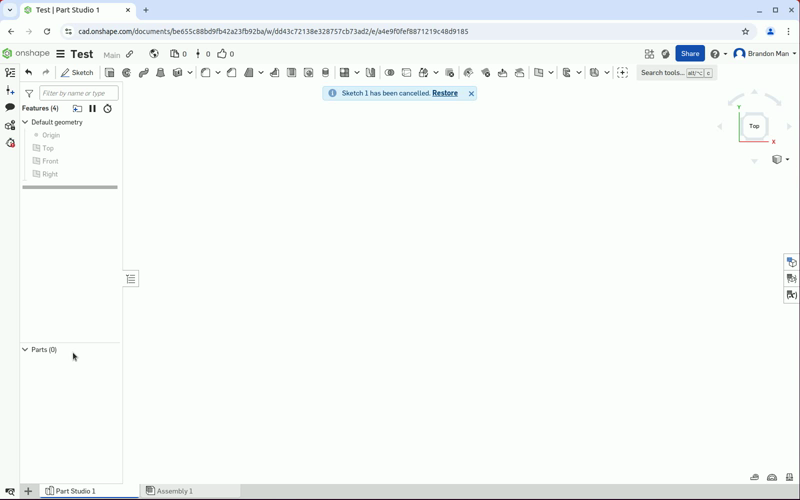
key(shift+p)
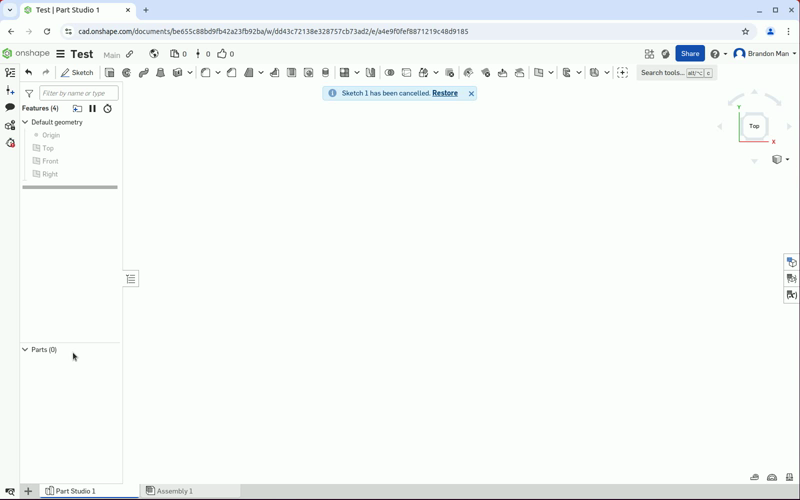
key(space)
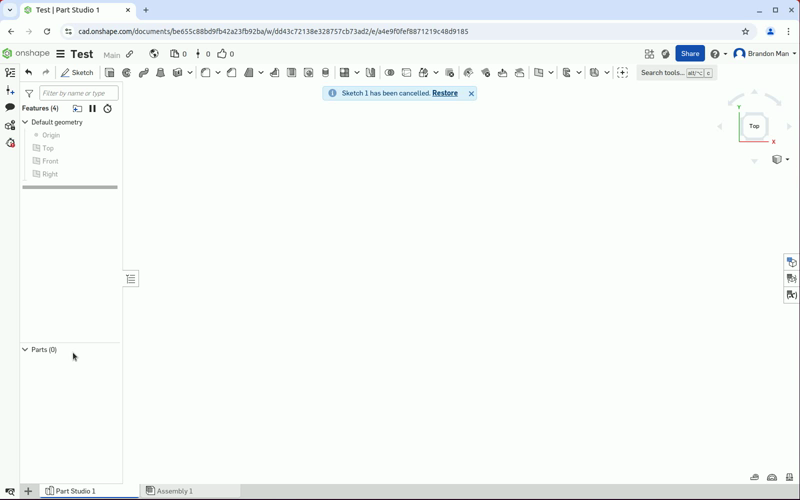
key_down(shift)
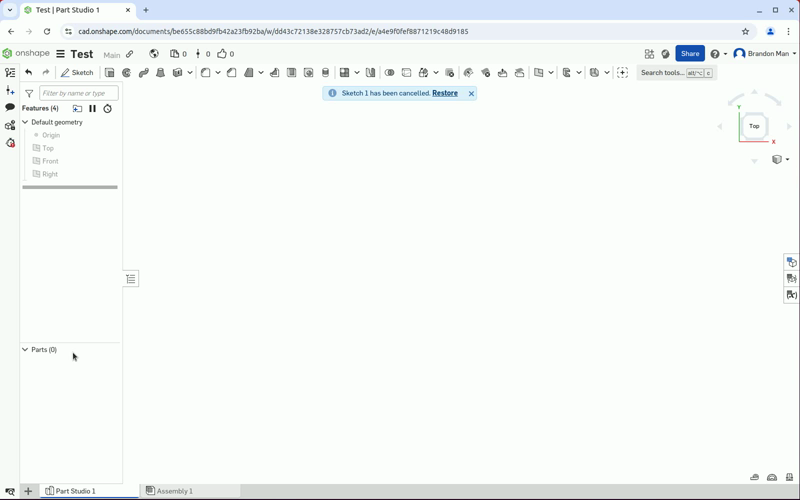
key(up)
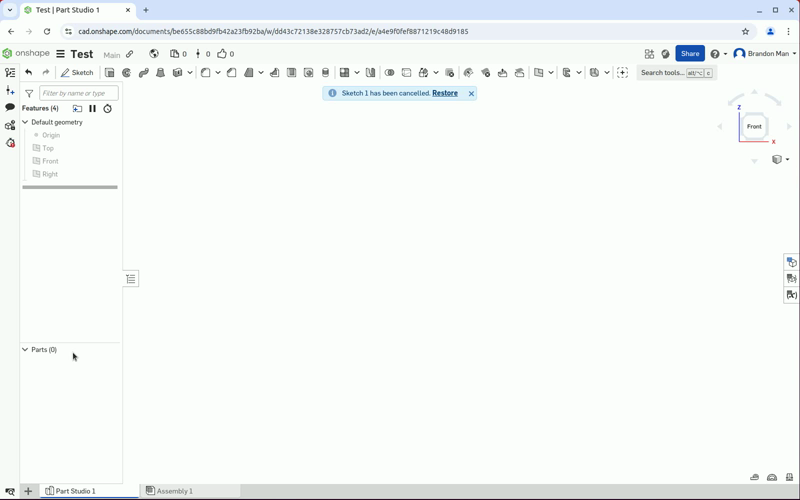
key_up(shift)
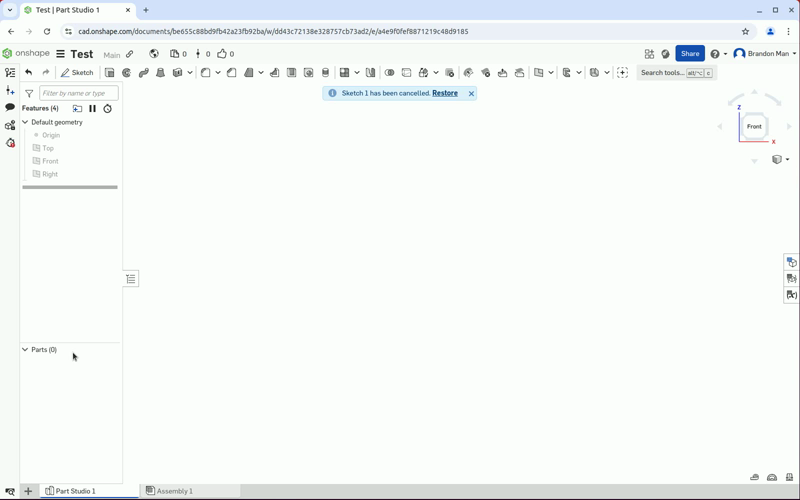
mouse_move(73, 352)
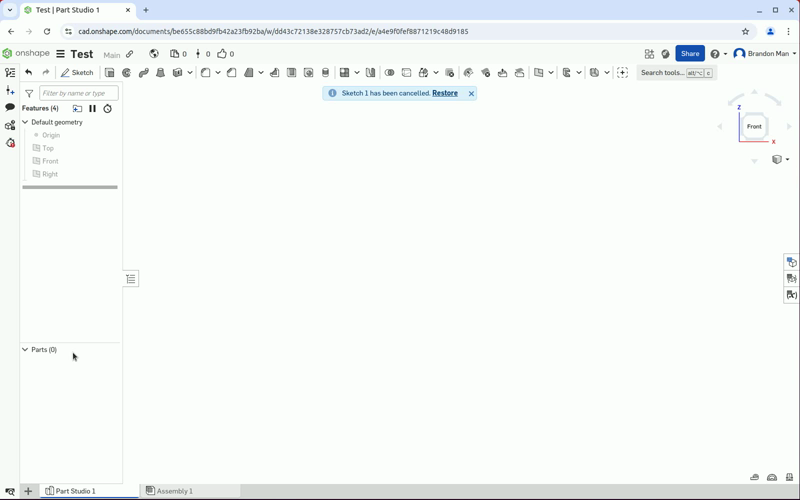
key(shift+y)
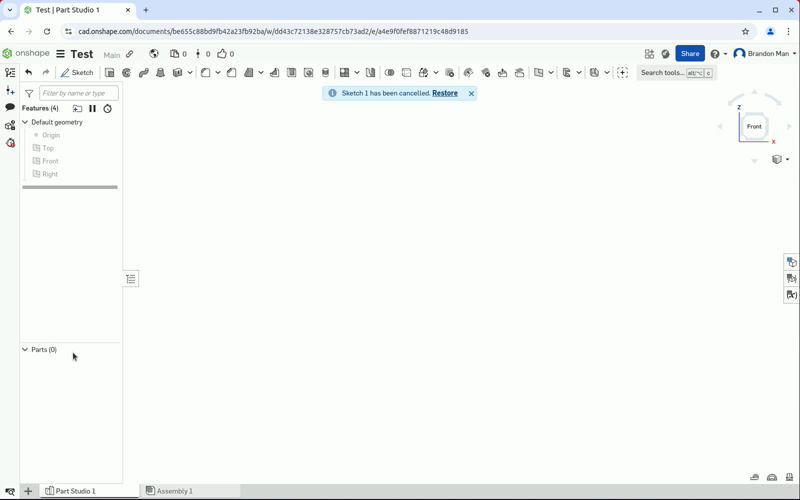
key(shift+s)
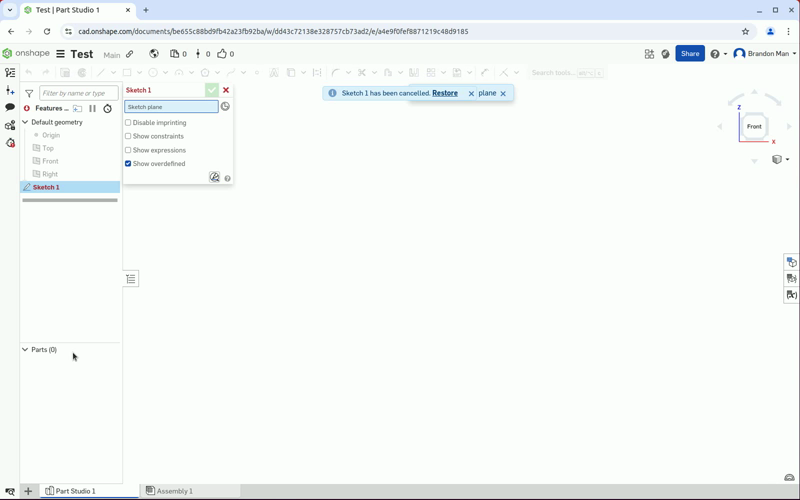
mouse_move(73, 163)
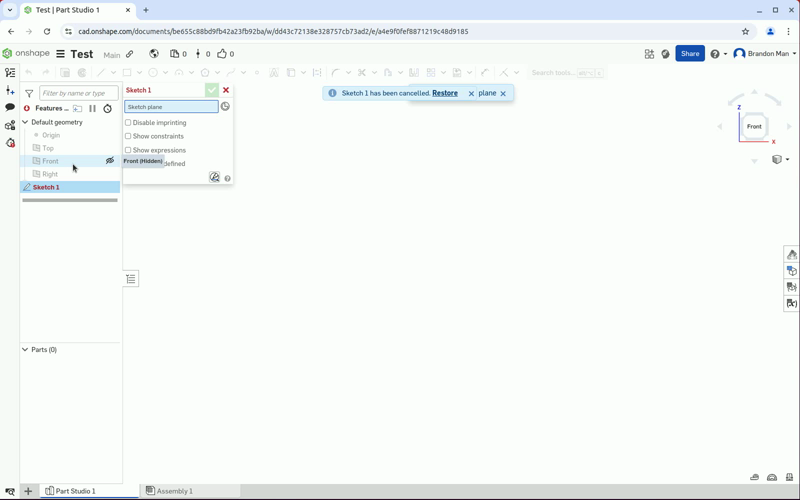
click(73, 163)
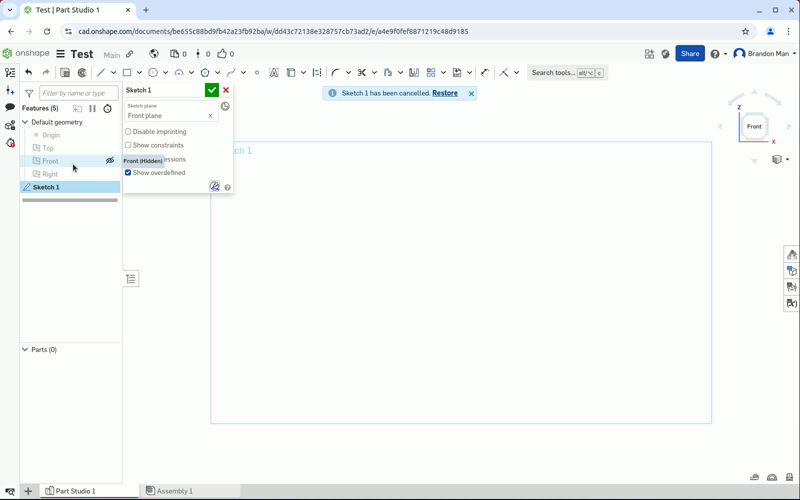
mouse_move(73, 352)
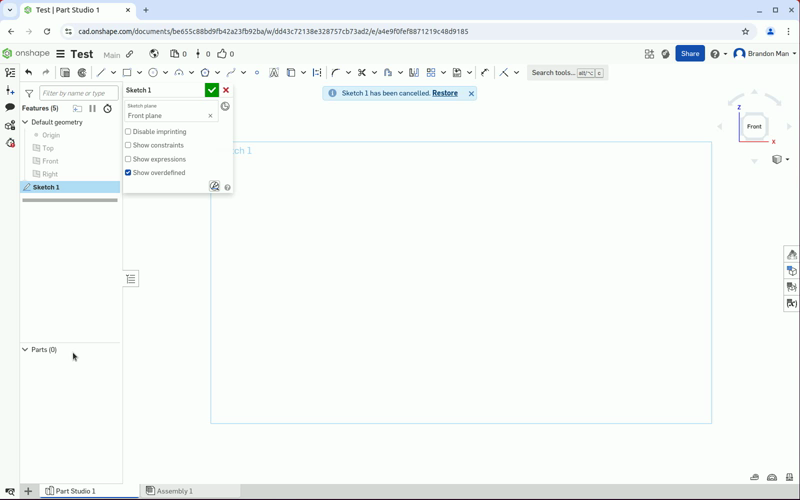
key(y)
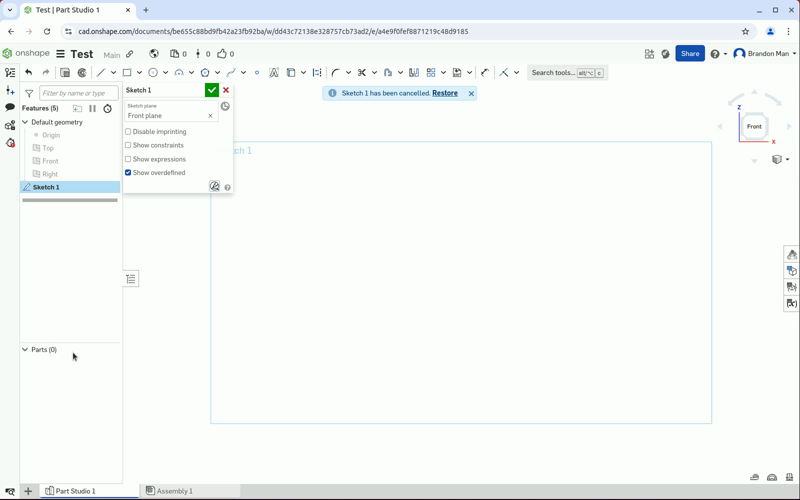
key(l)
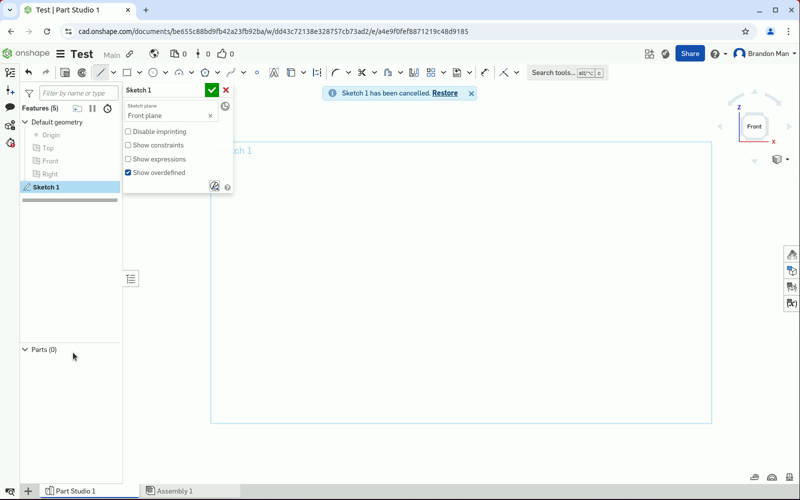
key_down(shift)
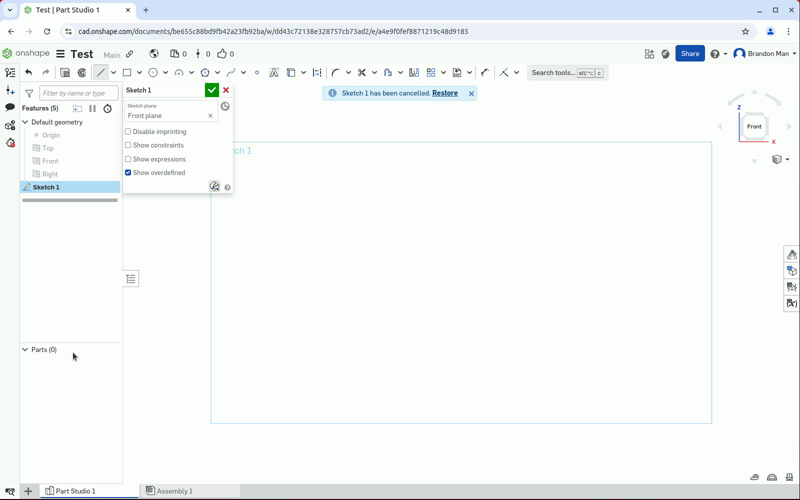
mouse_move(446, 226)
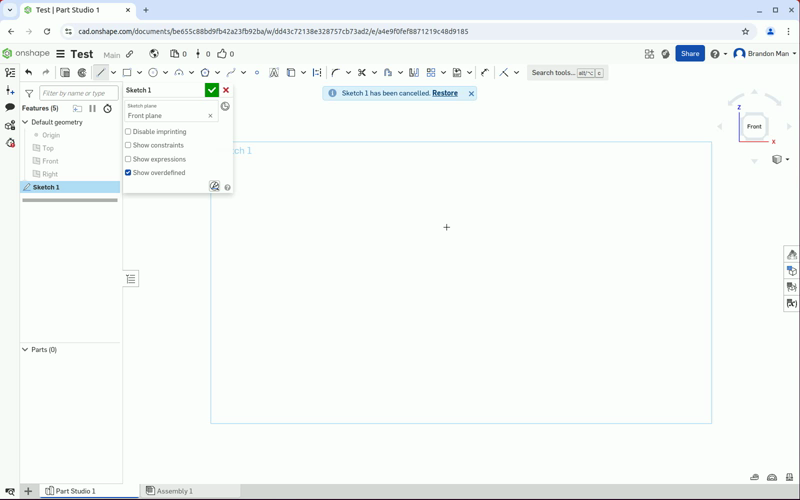
click(446, 226)
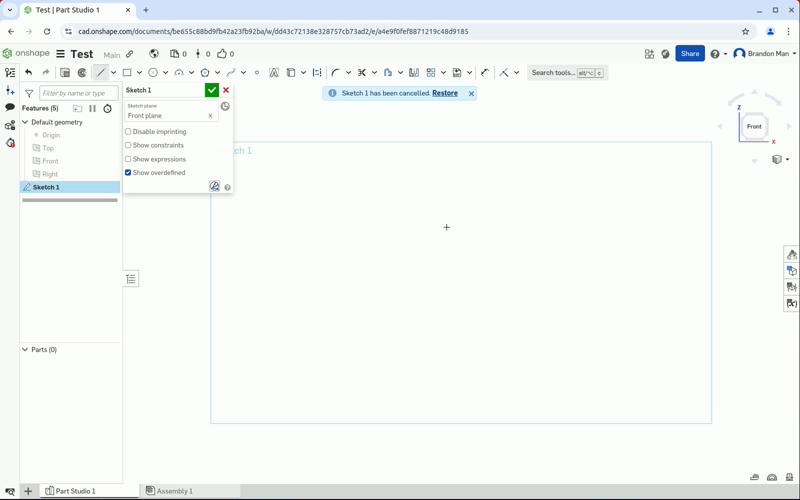
key_up(shift)
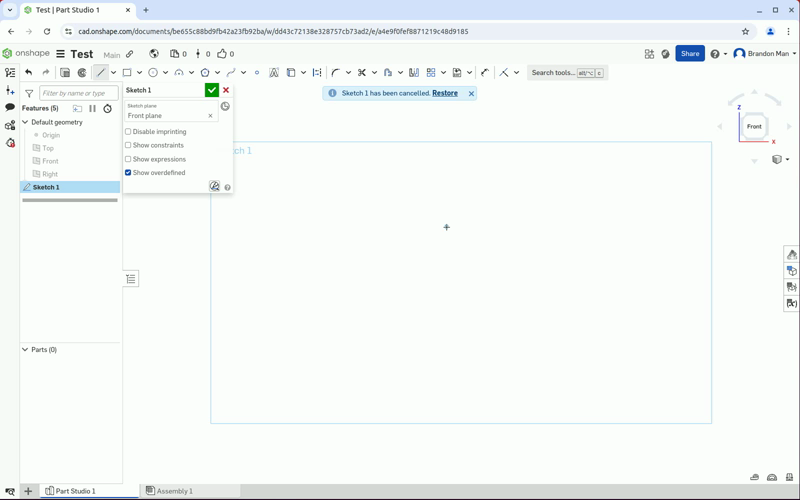
key_down(shift)
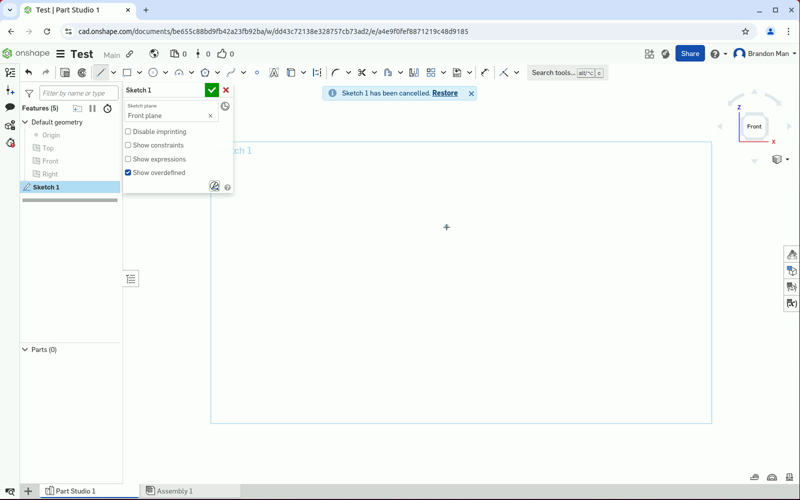
mouse_move(476, 226)
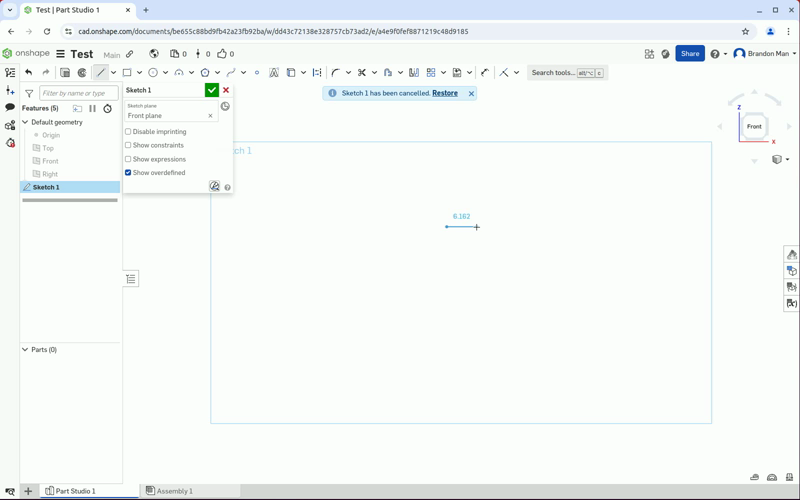
mouse_move(452, 284)
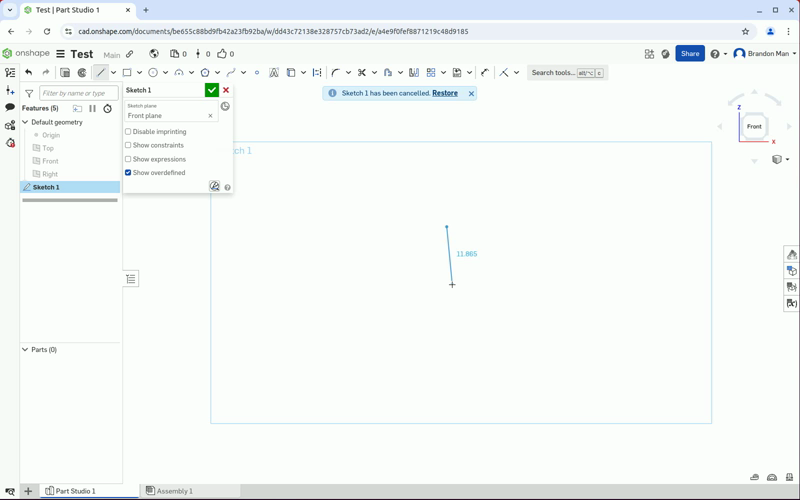
click(452, 284)
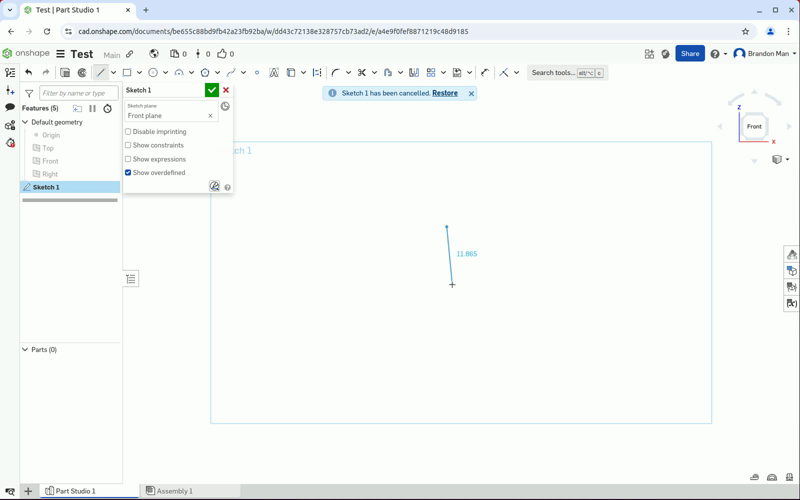
key_up(shift)
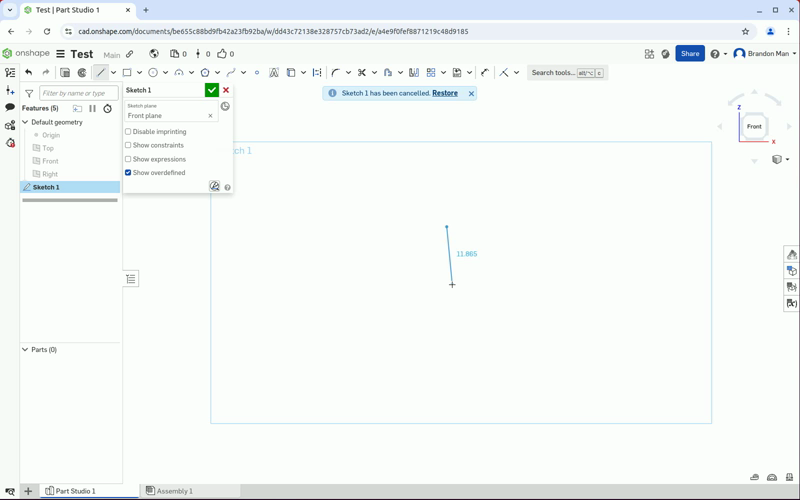
key(esc)
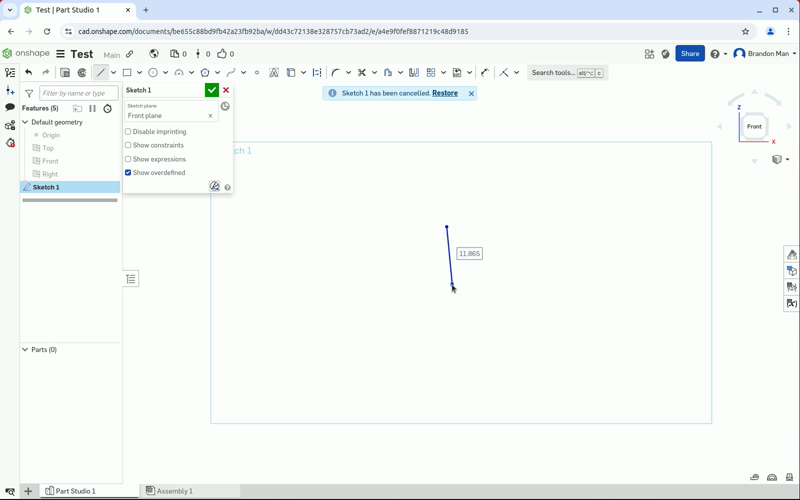
key(a)
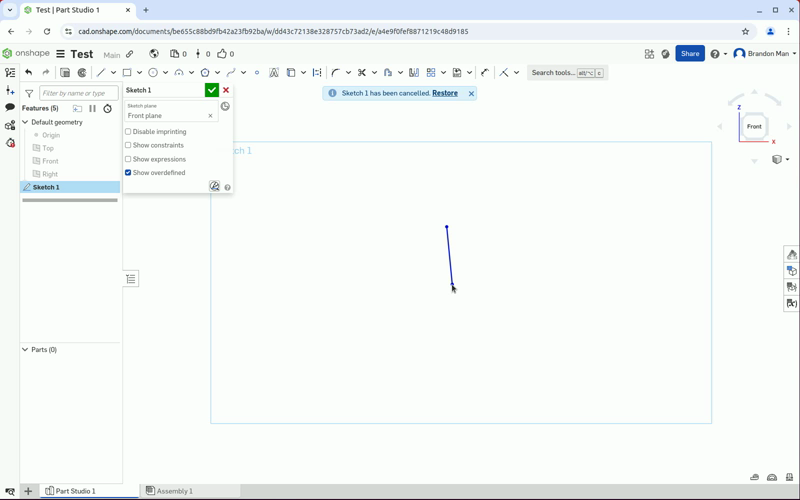
mouse_move(452, 284)
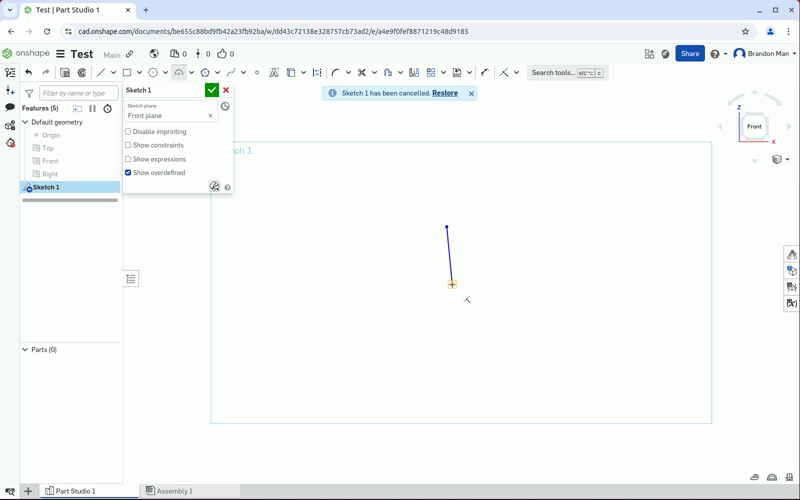
click(452, 284)
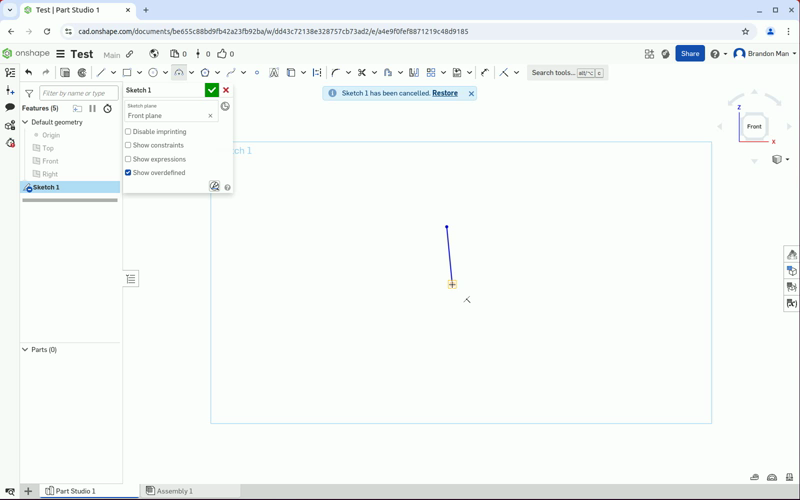
key_down(shift)
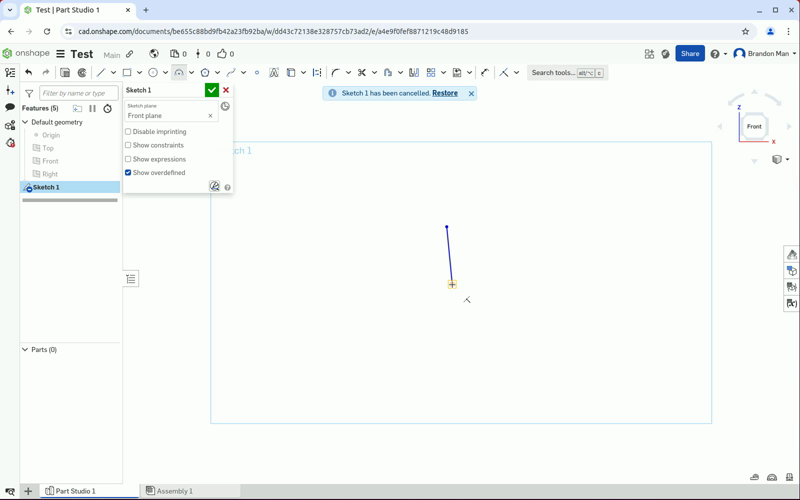
mouse_move(461, 291)
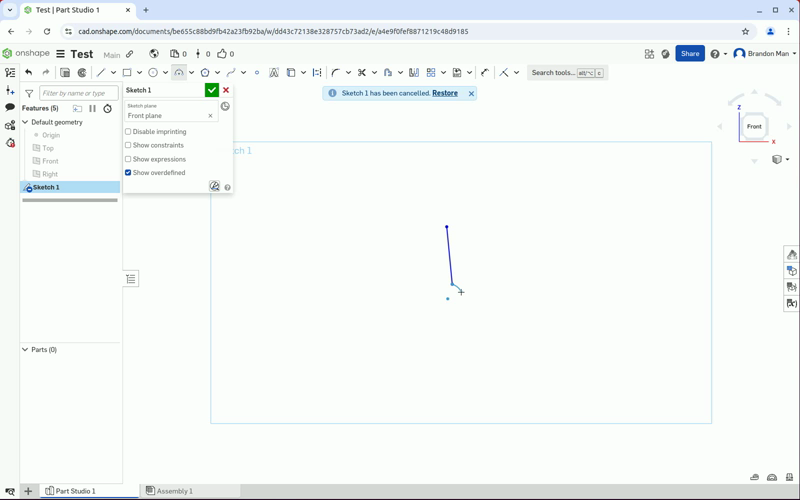
click(461, 291)
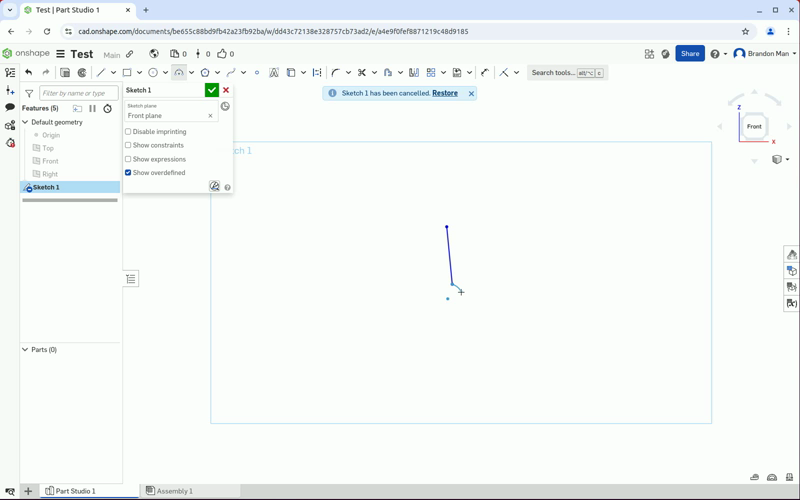
mouse_move(466, 276)
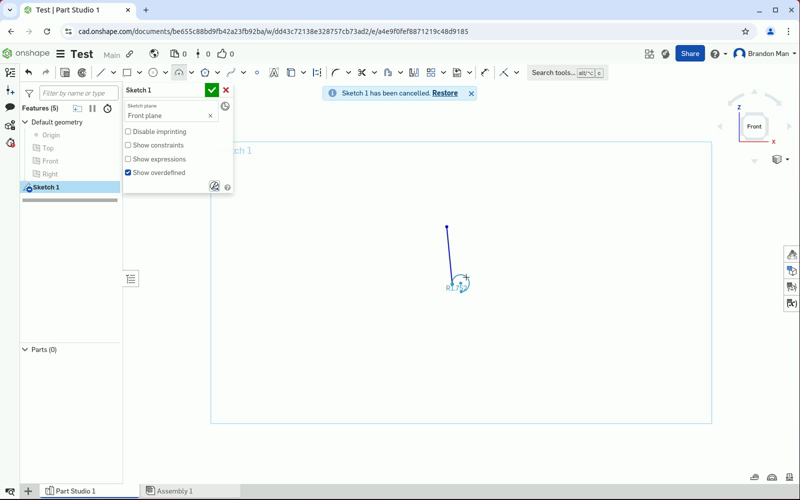
click(466, 276)
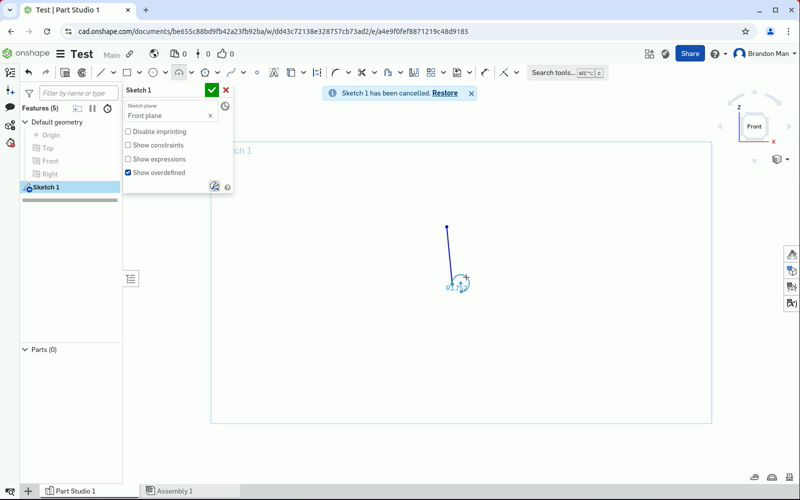
key_up(shift)
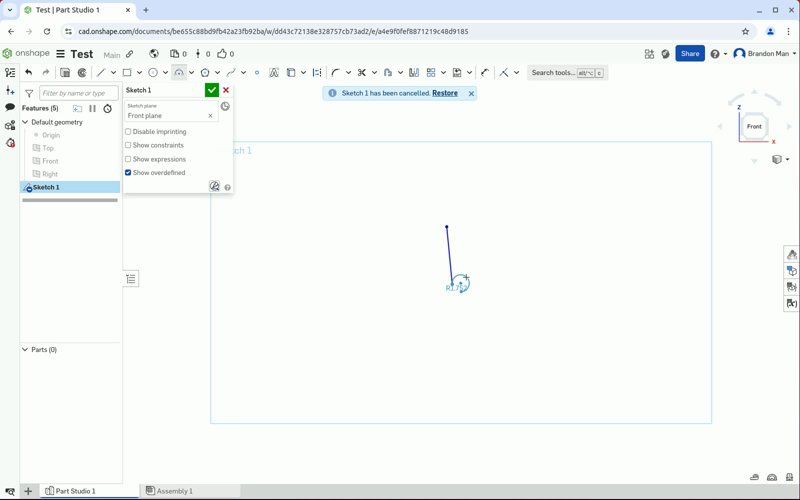
key(esc)
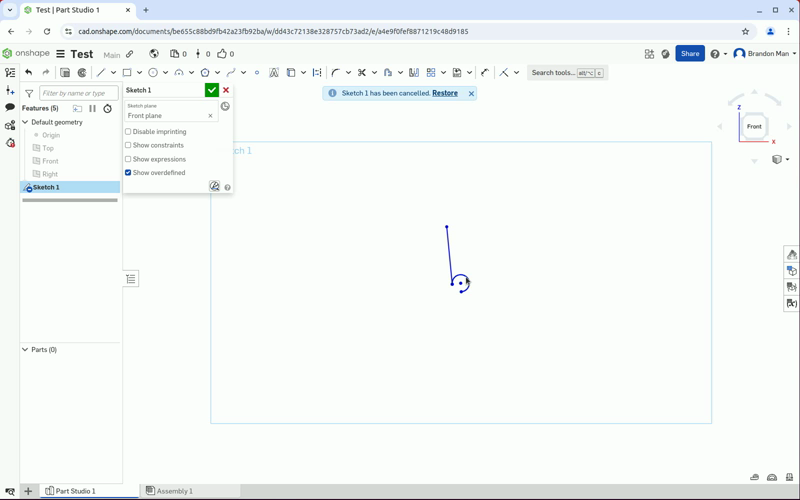
key(l)
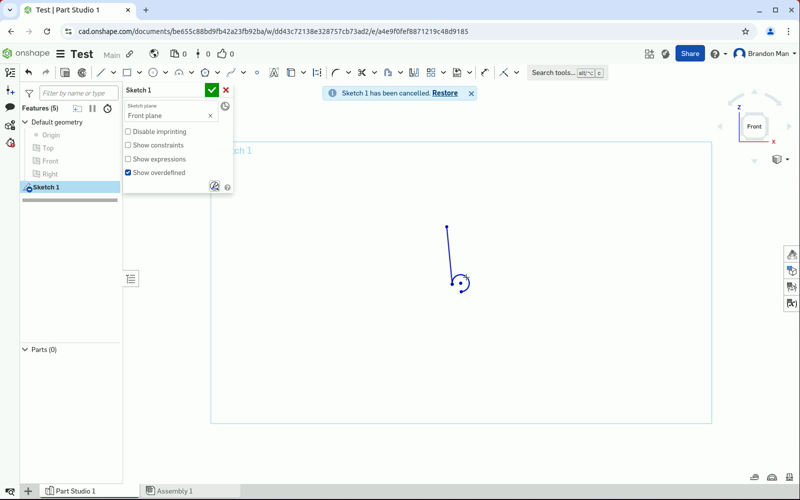
mouse_move(461, 291)
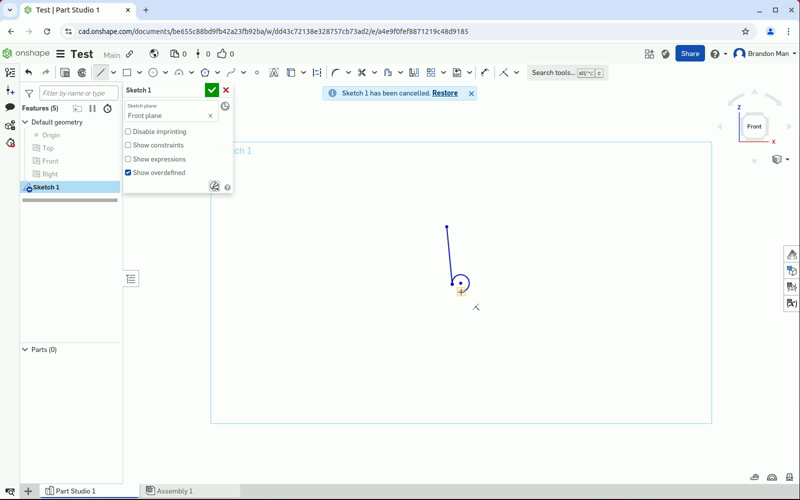
click(461, 291)
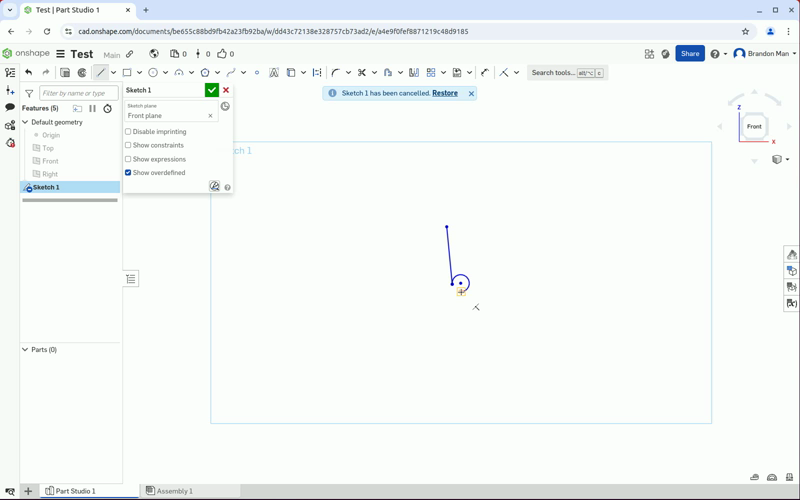
key_down(shift)
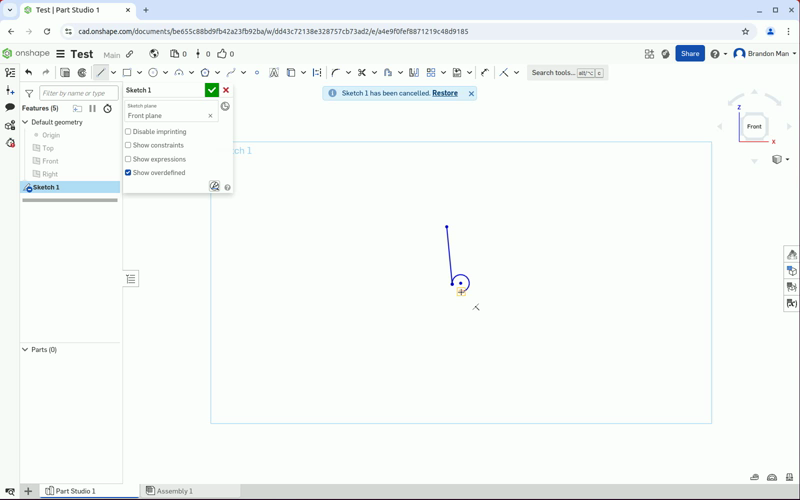
mouse_move(491, 291)
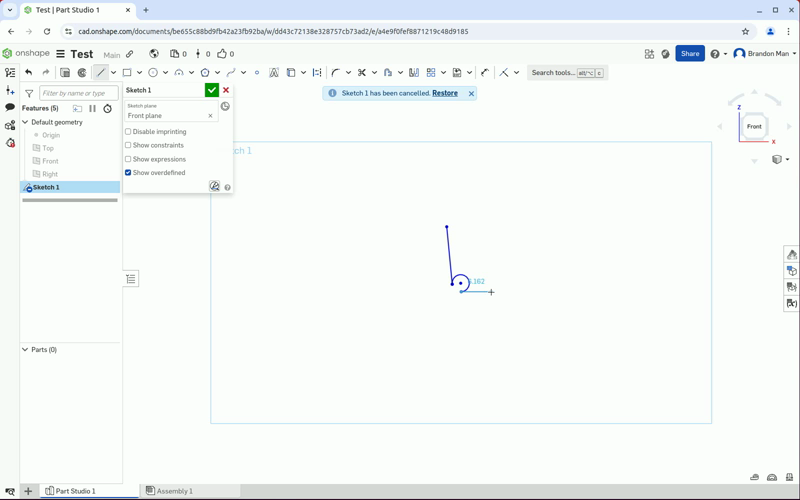
mouse_move(502, 290)
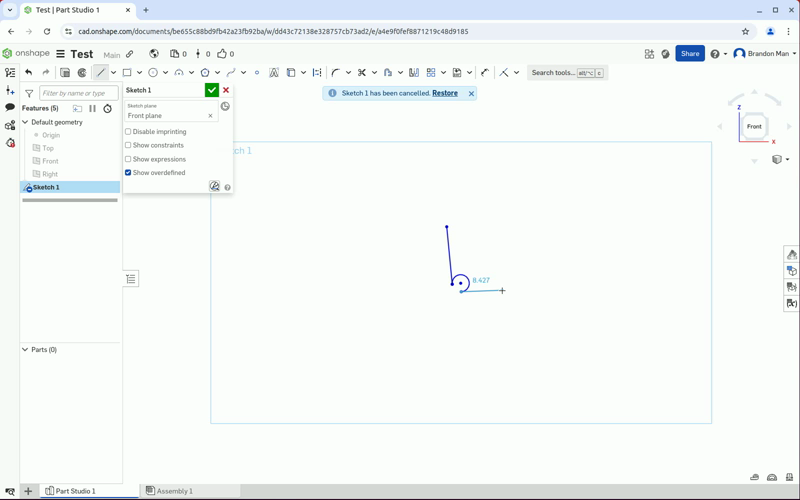
click(502, 290)
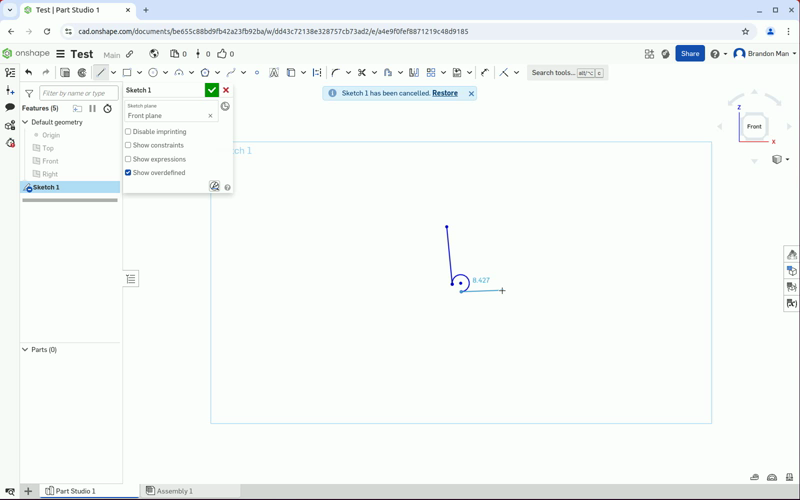
key_up(shift)
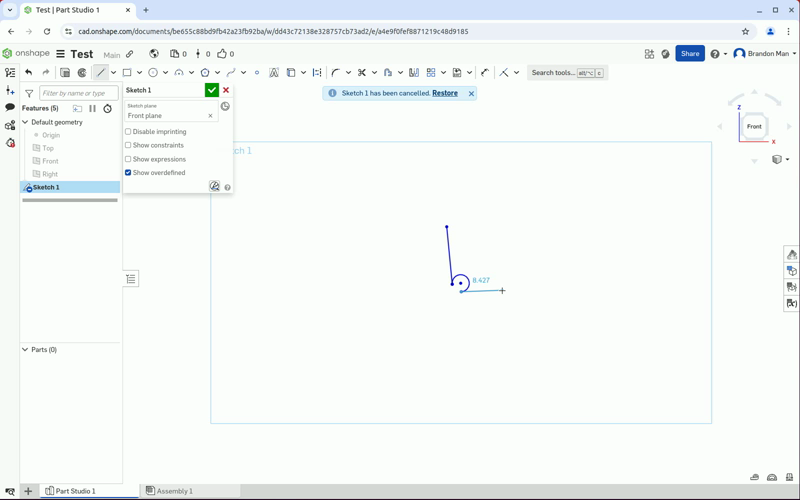
key(esc)
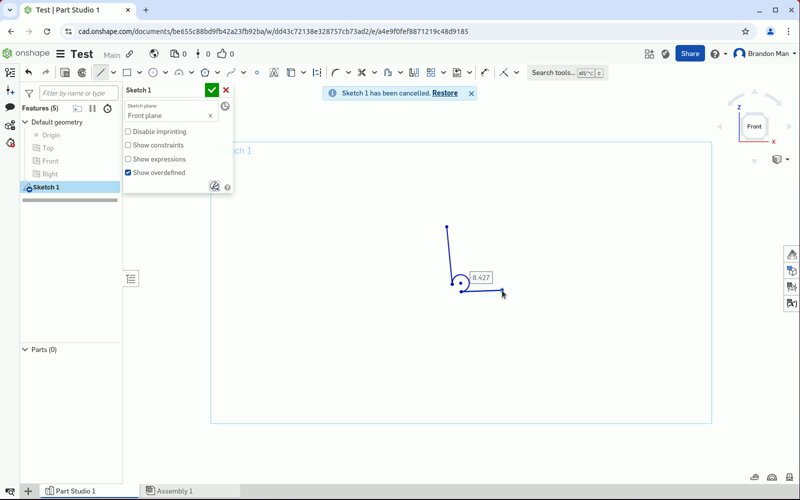
key(a)
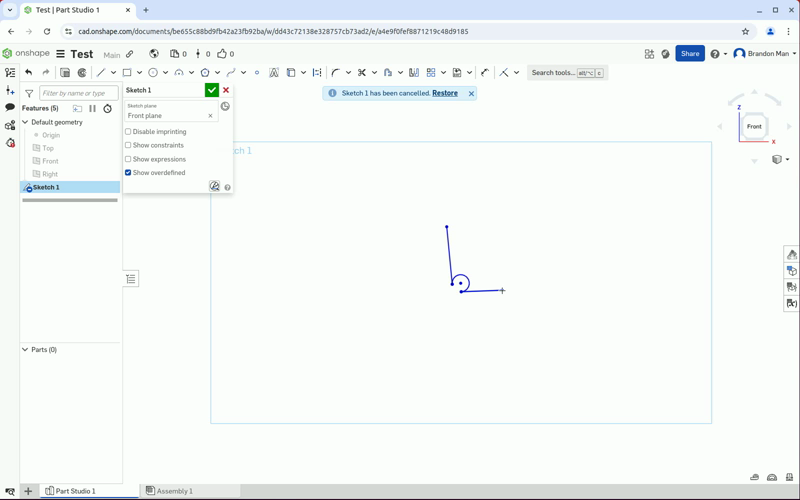
mouse_move(502, 290)
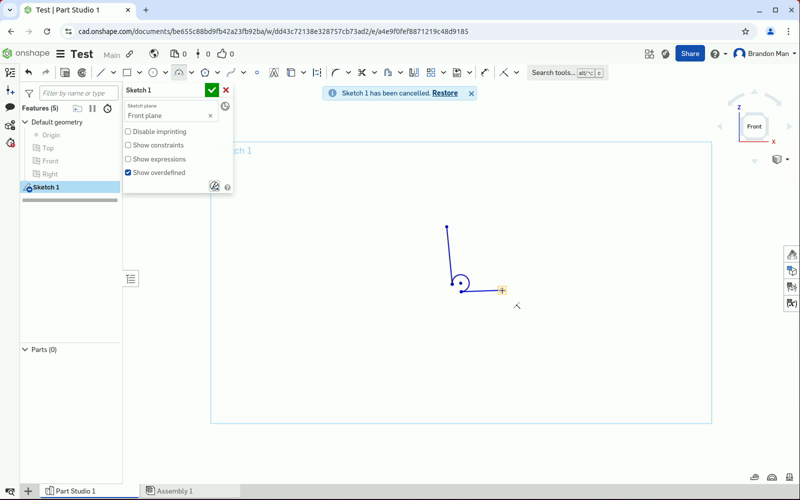
click(502, 290)
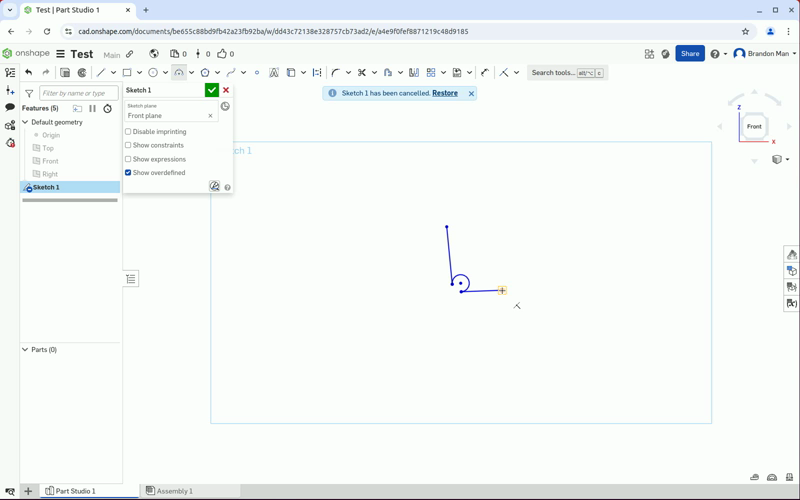
key_down(shift)
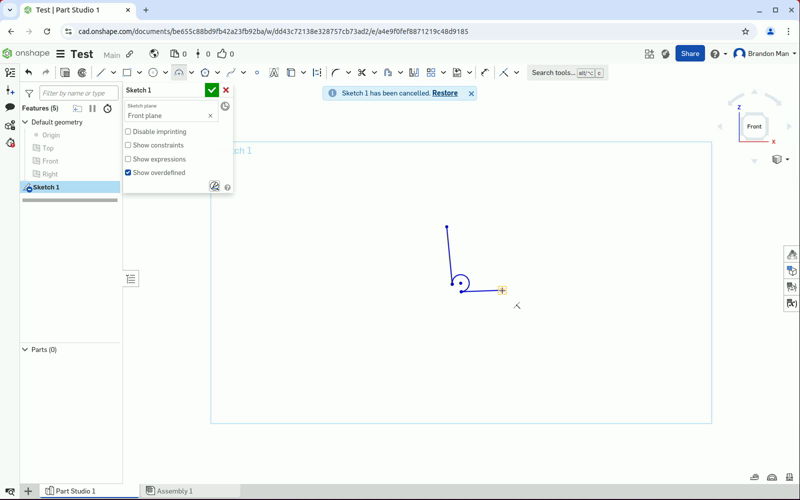
mouse_move(502, 276)
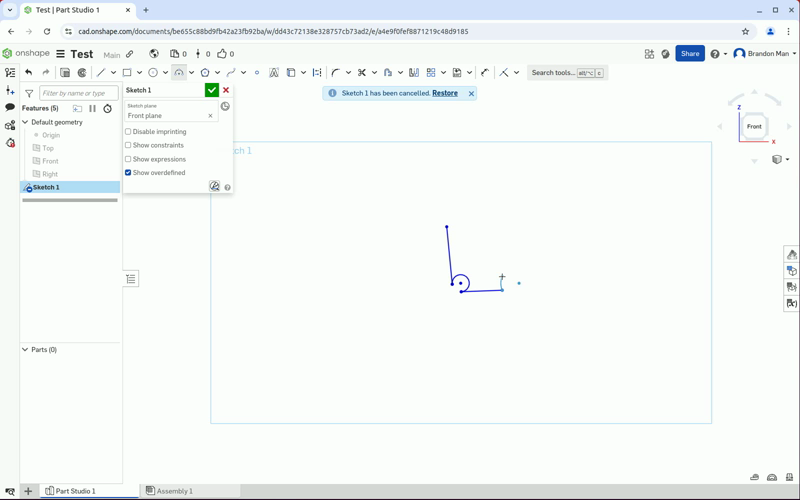
click(502, 276)
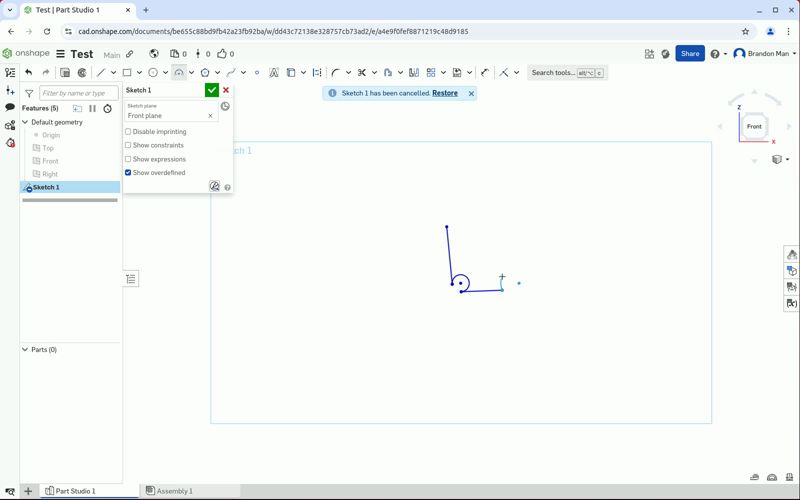
mouse_move(494, 282)
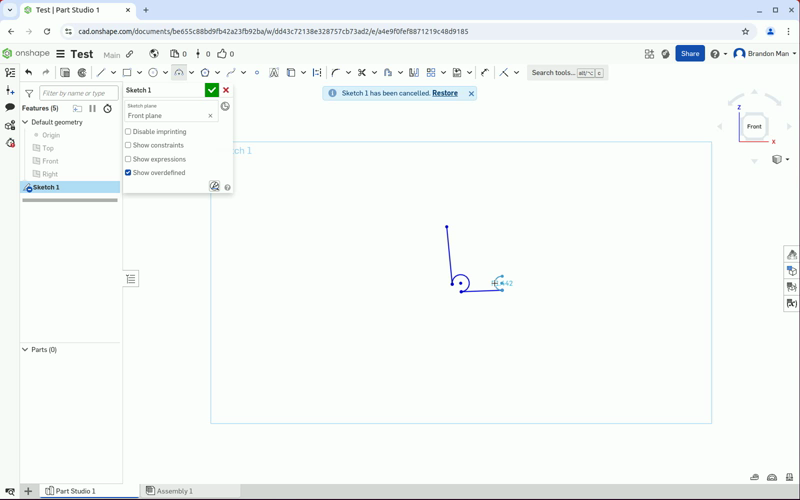
click(494, 282)
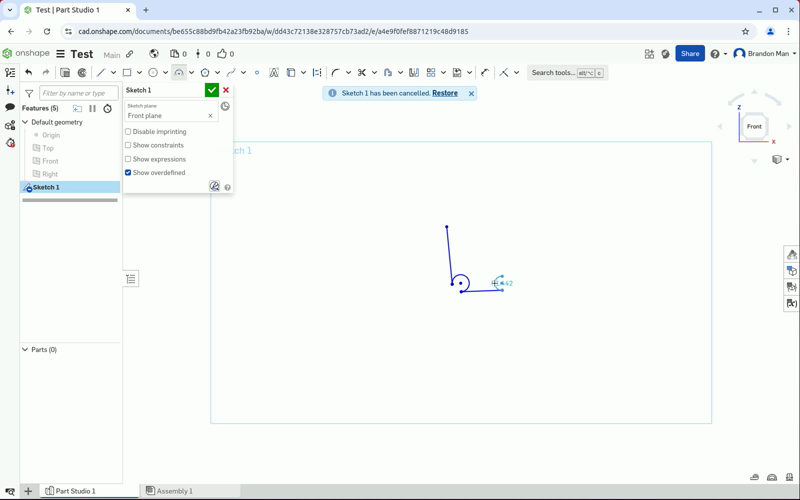
key_up(shift)
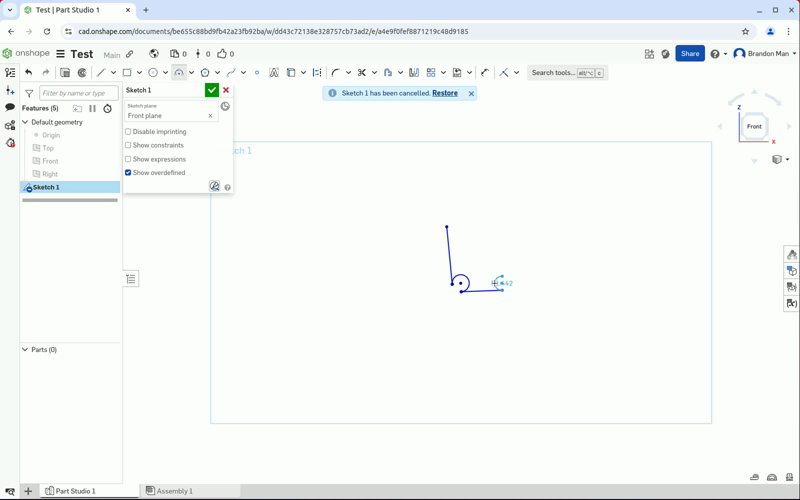
key(esc)
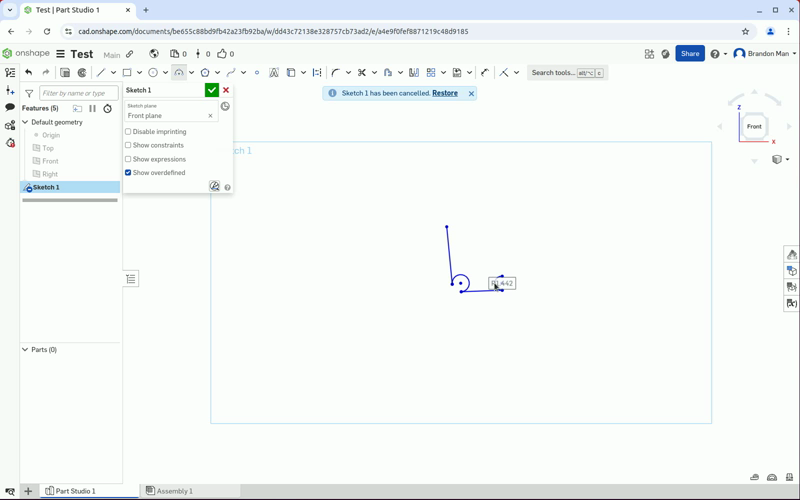
key(l)
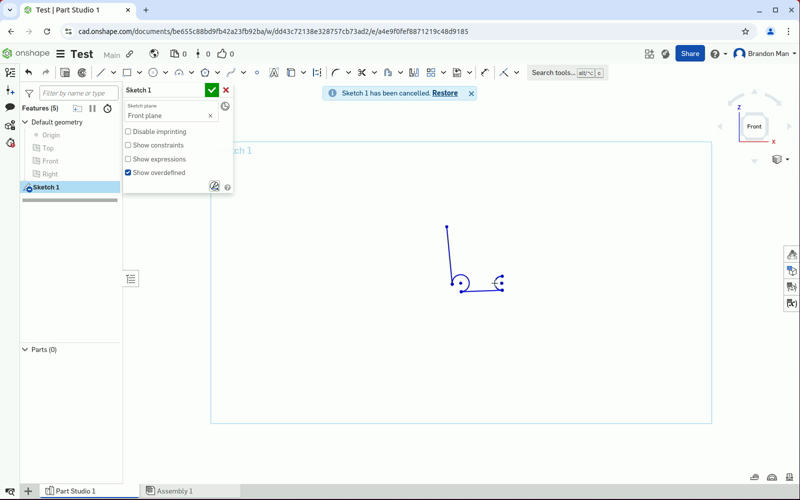
mouse_move(502, 276)
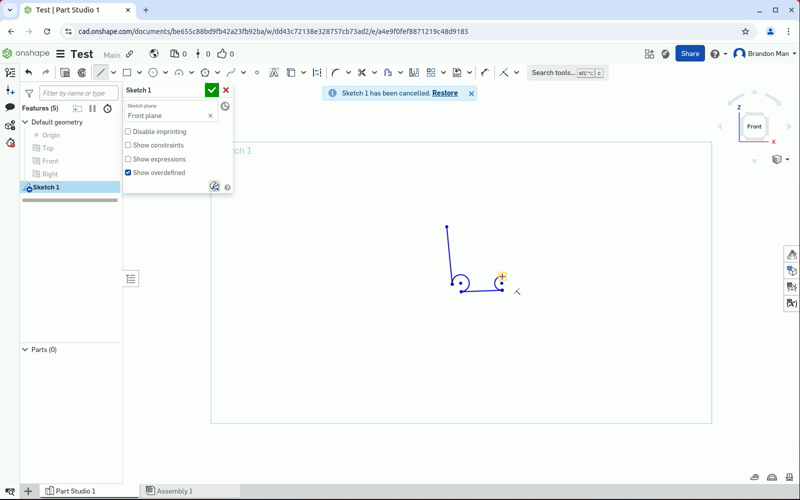
click(502, 276)
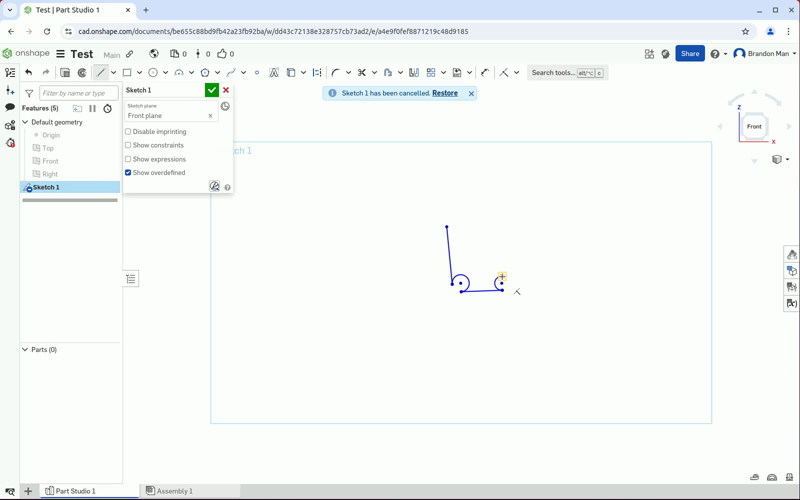
key_down(shift)
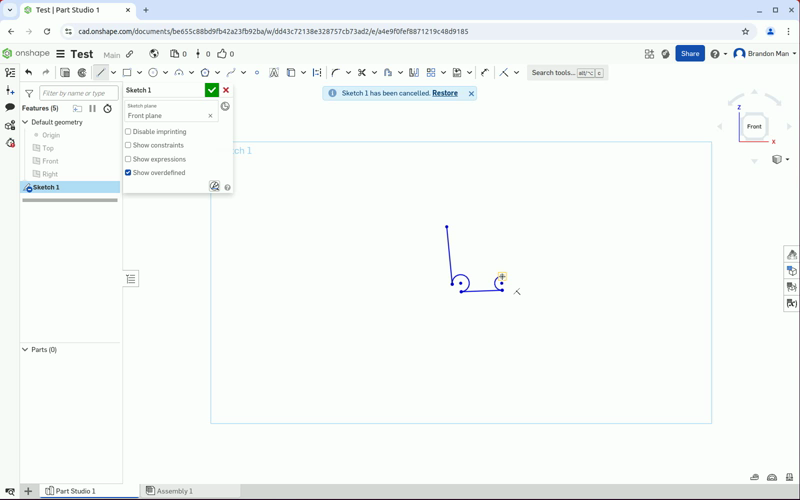
mouse_move(532, 276)
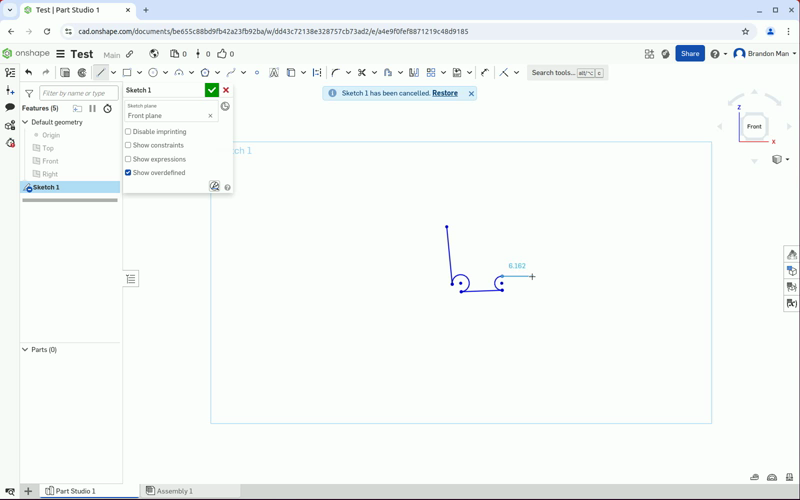
mouse_move(478, 275)
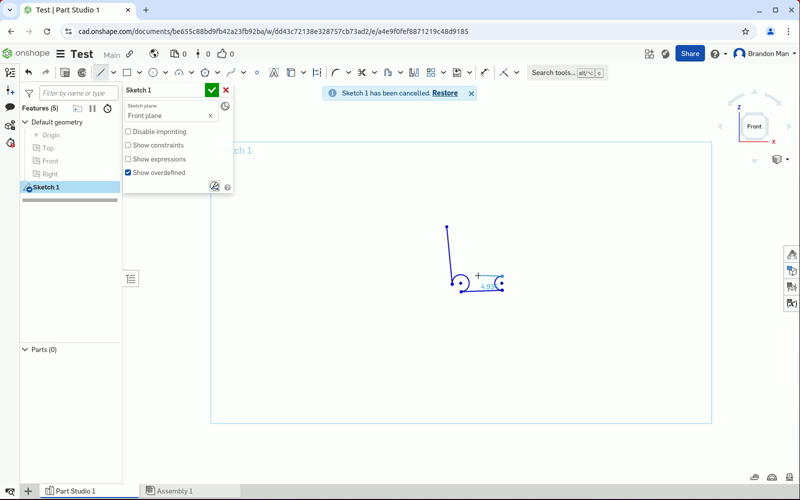
click(478, 275)
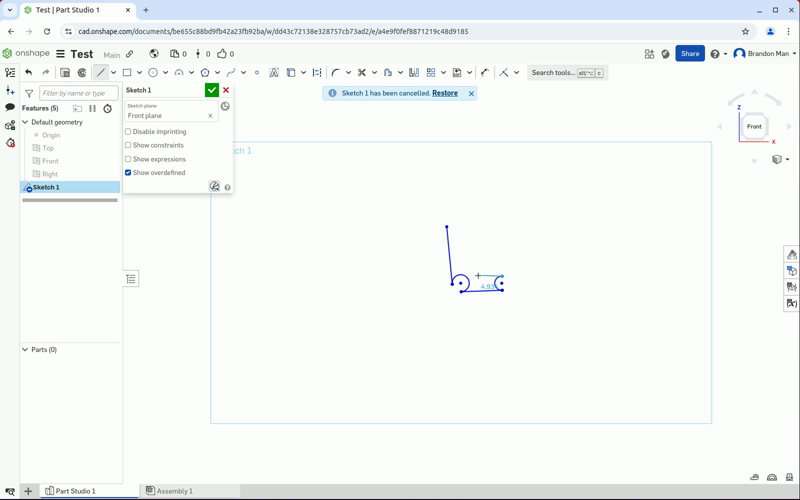
key_up(shift)
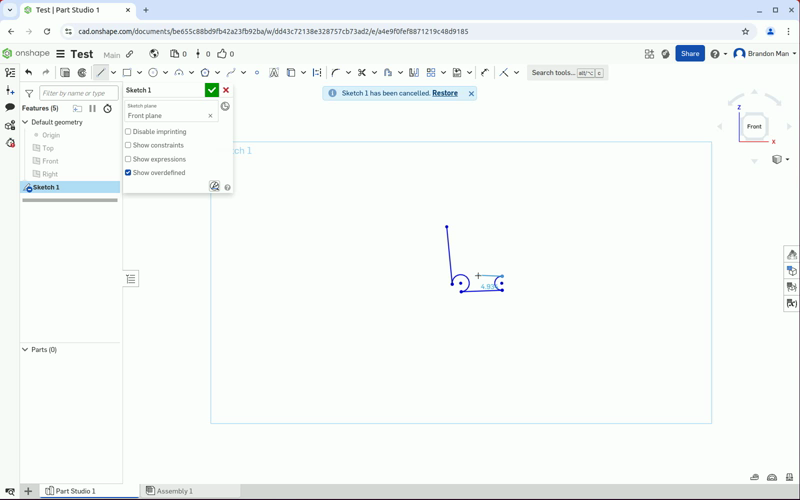
key(esc)
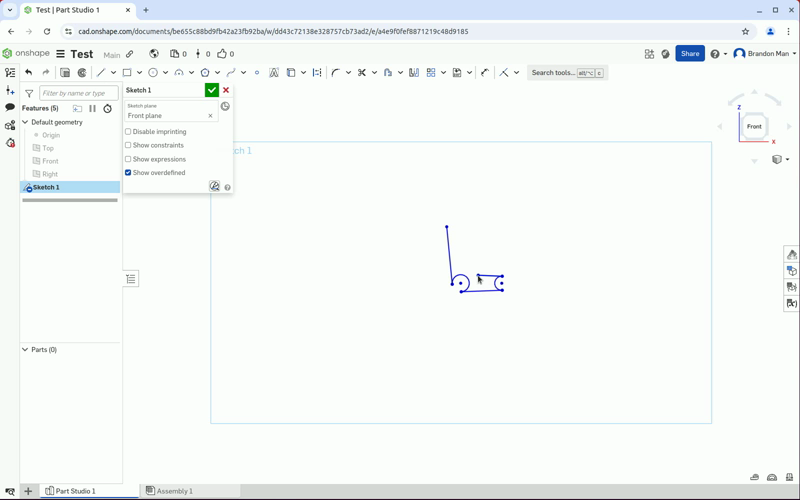
key(a)
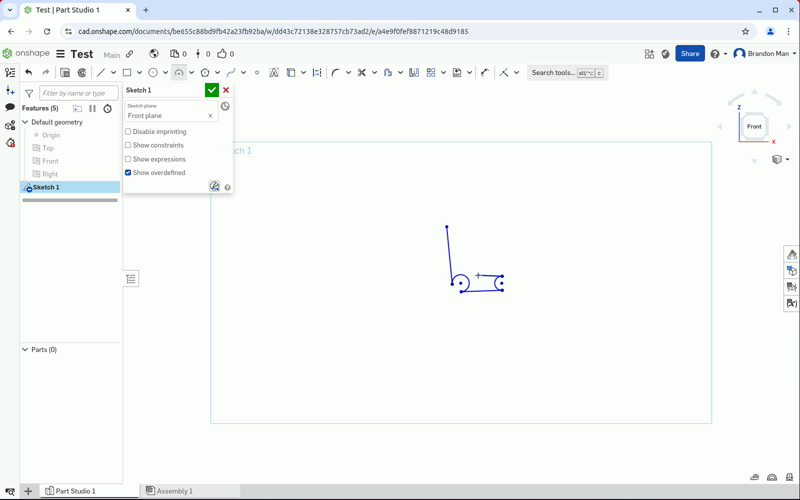
mouse_move(478, 275)
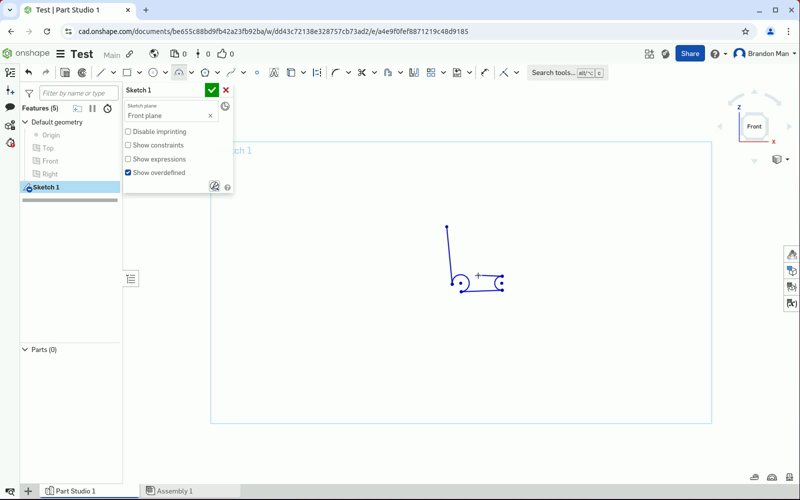
click(478, 275)
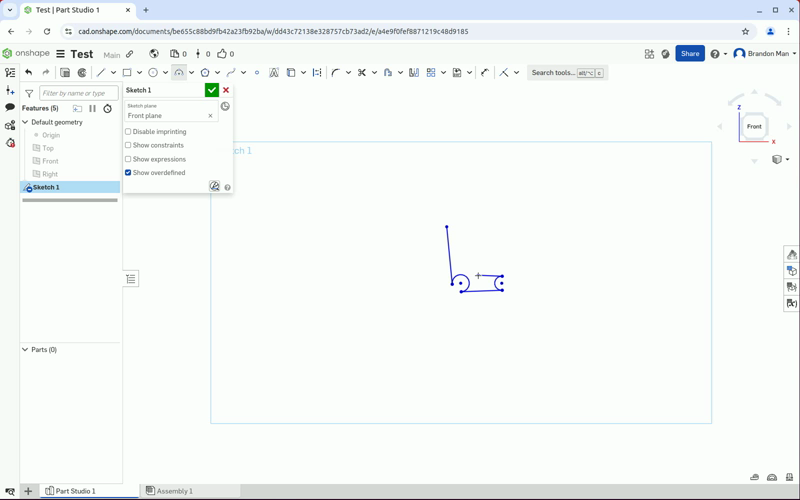
key_down(shift)
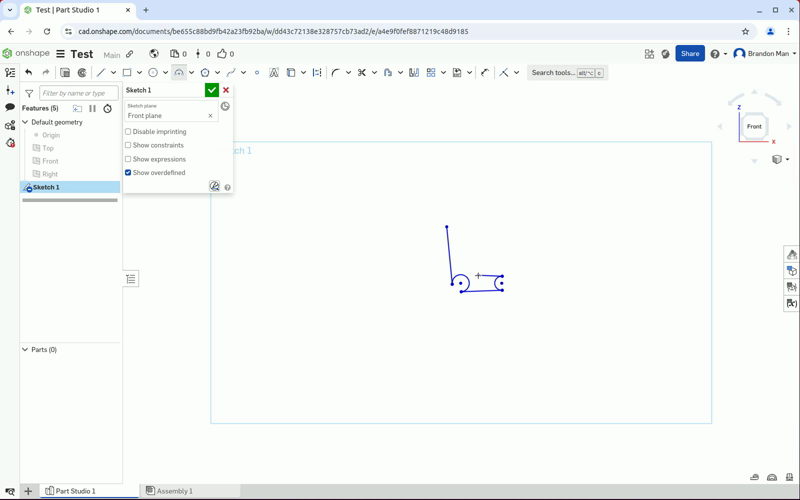
mouse_move(471, 267)
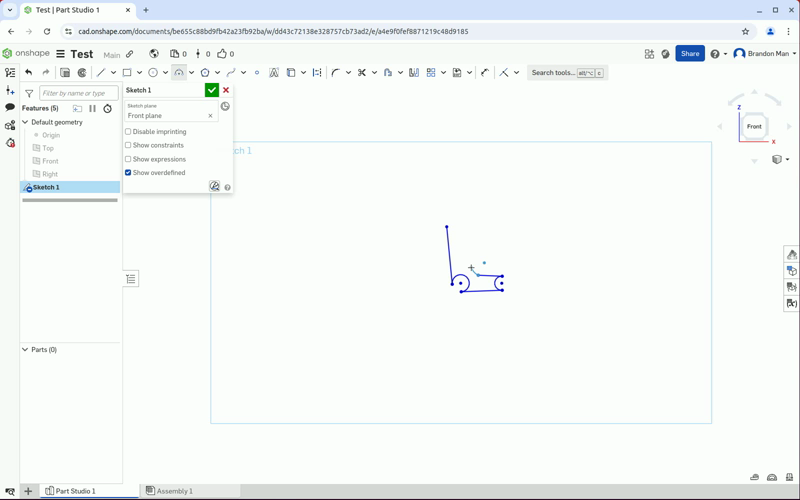
click(471, 267)
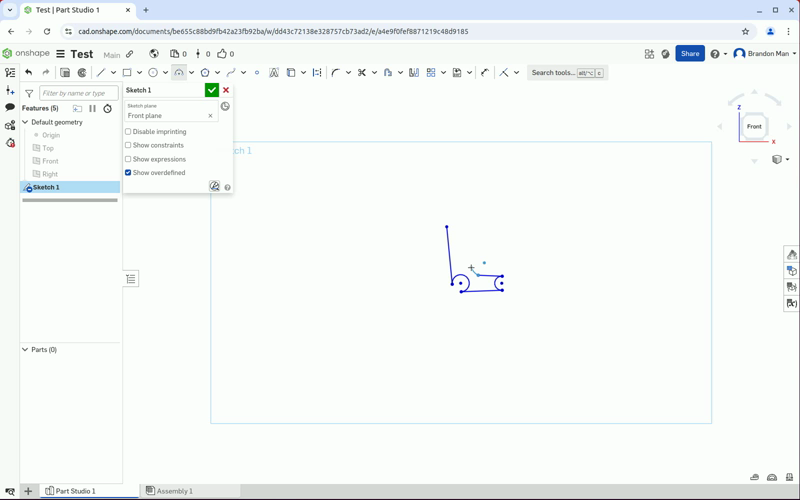
mouse_move(472, 272)
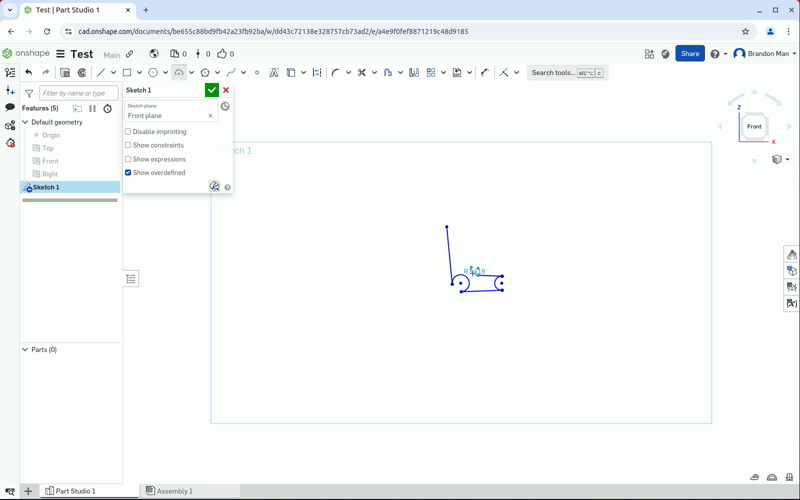
click(472, 272)
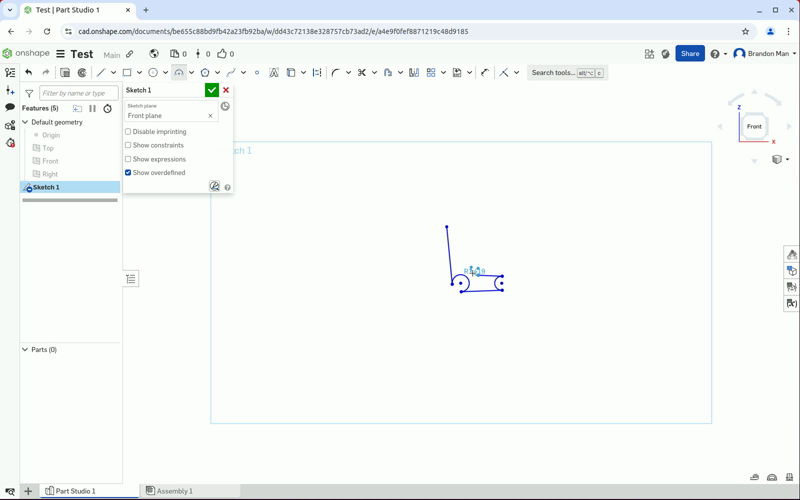
key_up(shift)
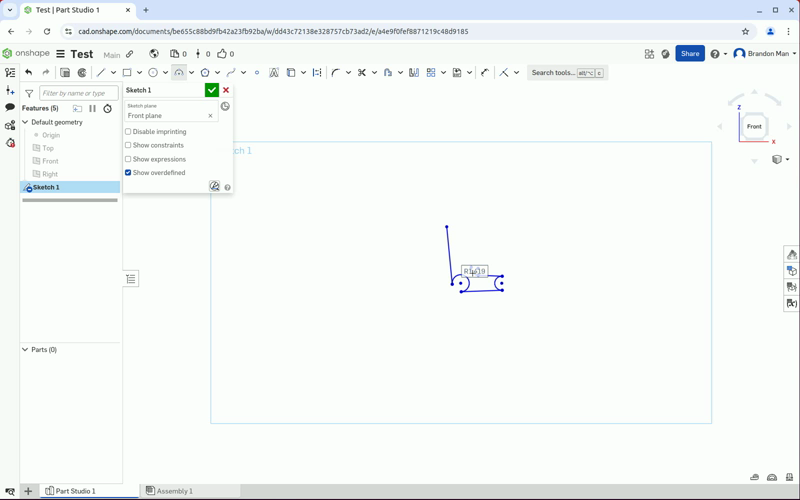
key(esc)
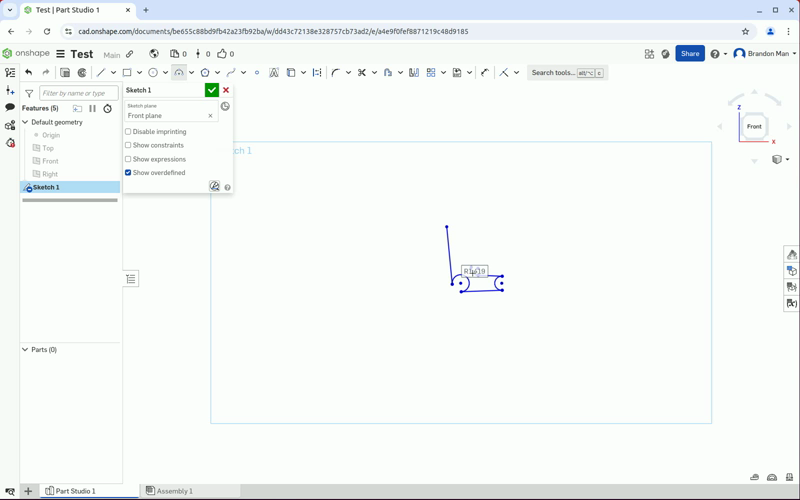
key(l)
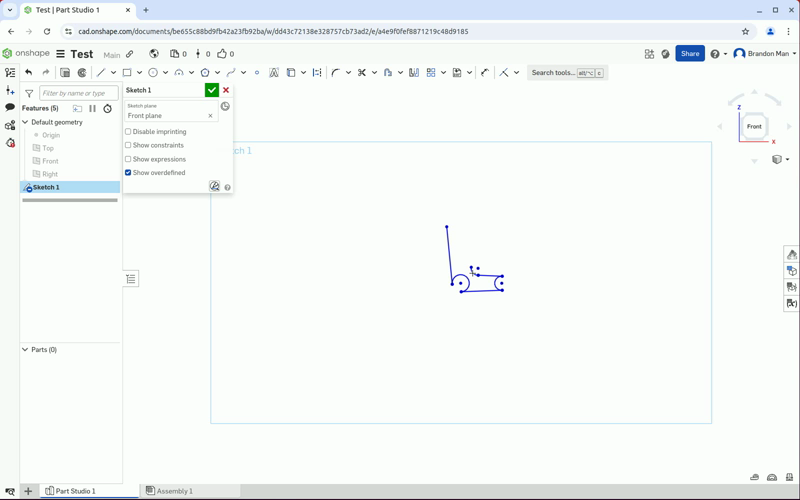
mouse_move(471, 267)
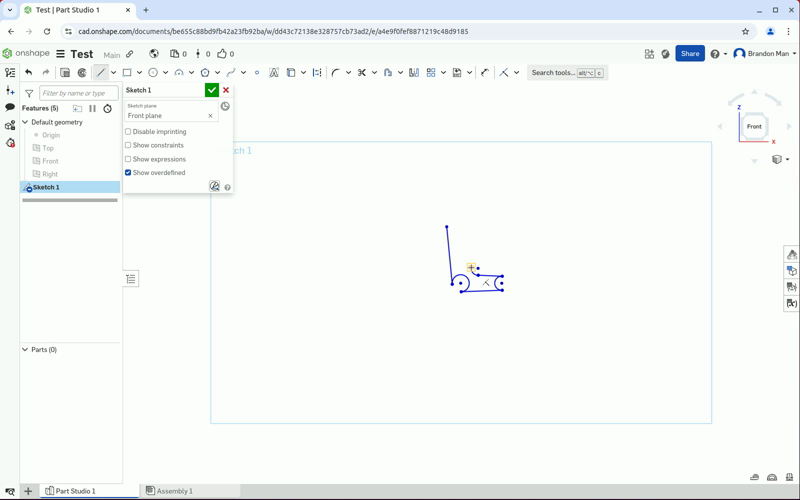
click(471, 267)
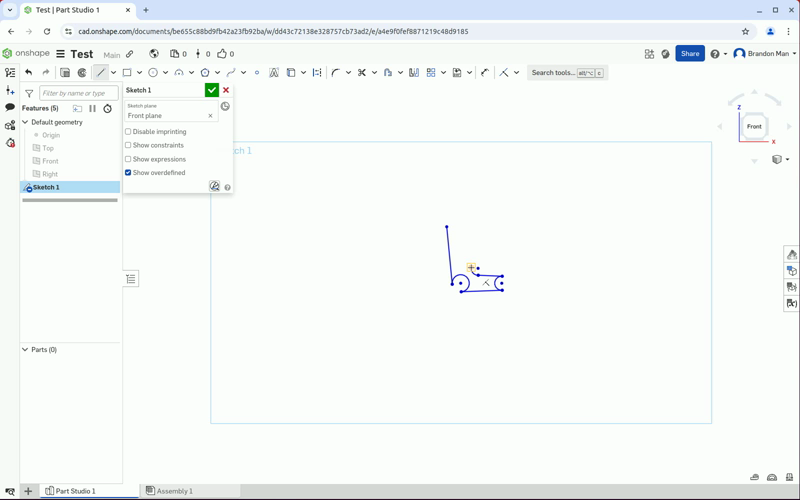
key_down(shift)
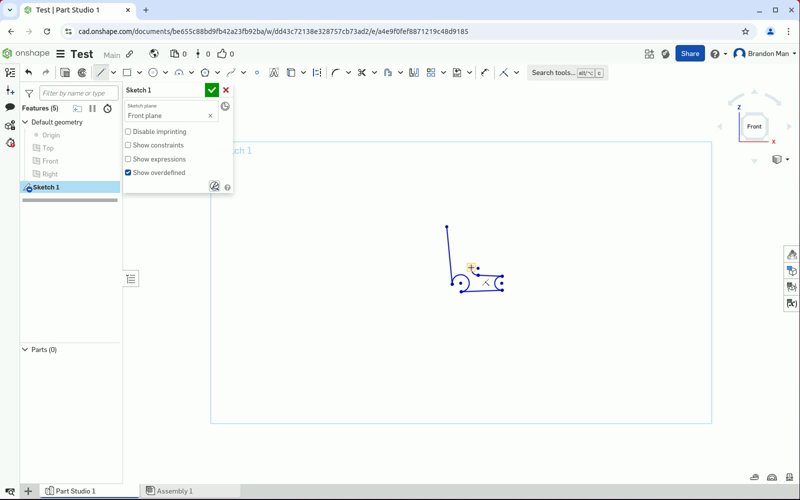
mouse_move(501, 267)
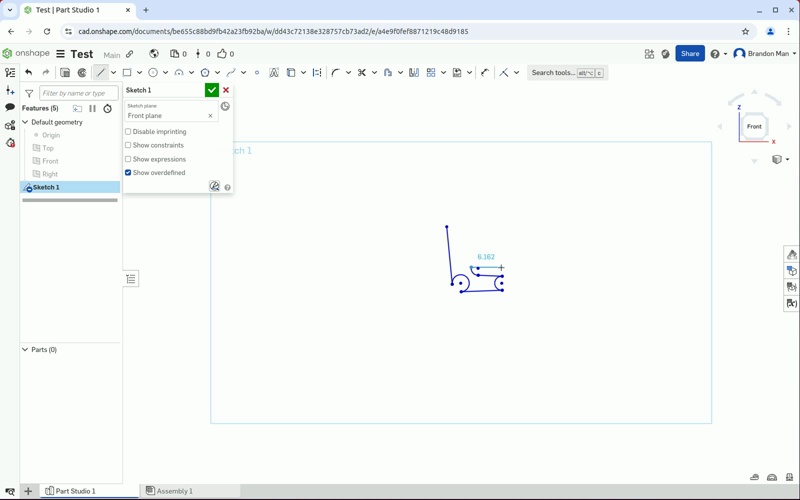
mouse_move(475, 226)
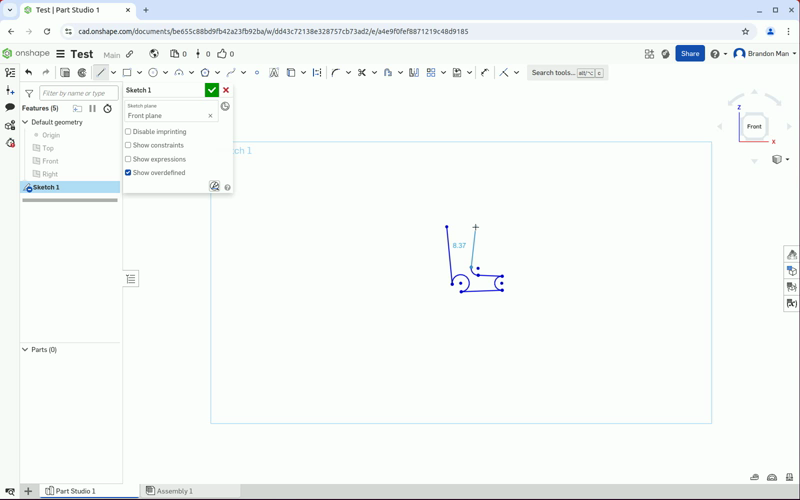
click(475, 226)
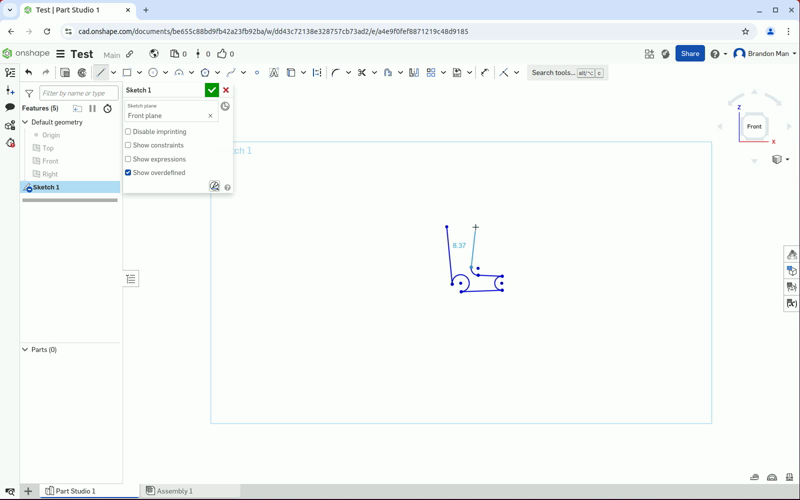
key_up(shift)
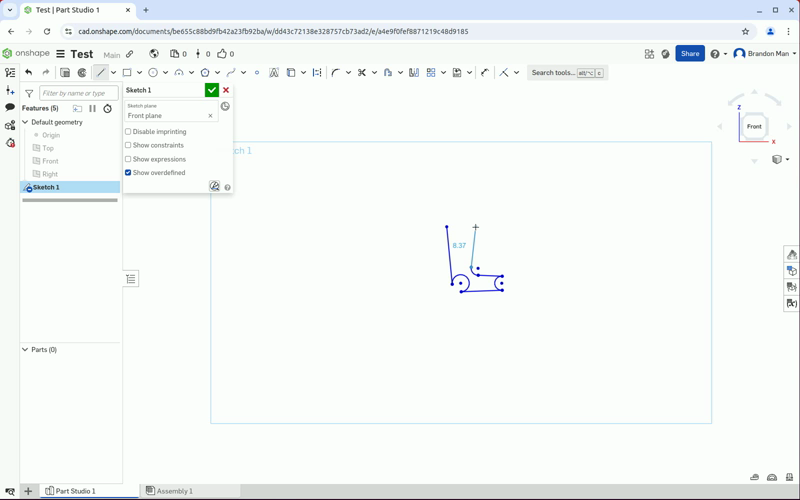
key(esc)
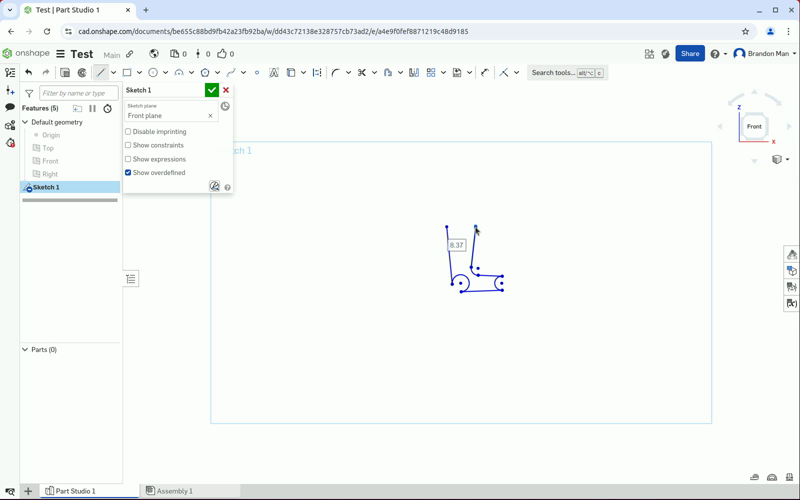
key(a)
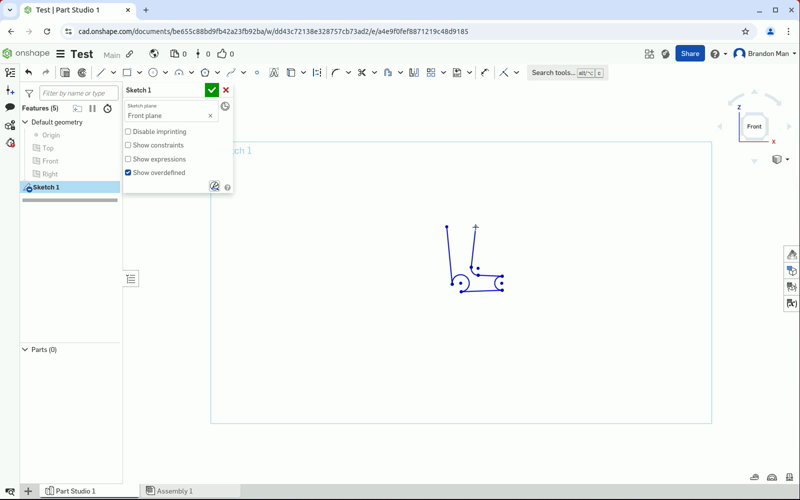
mouse_move(475, 226)
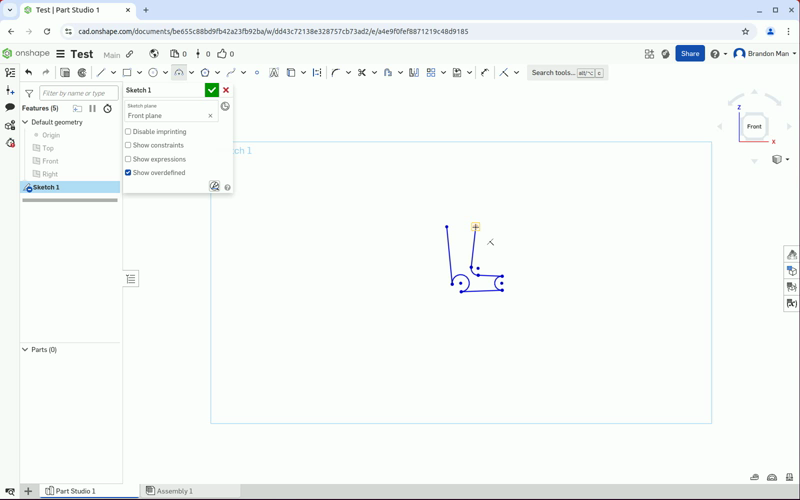
click(475, 226)
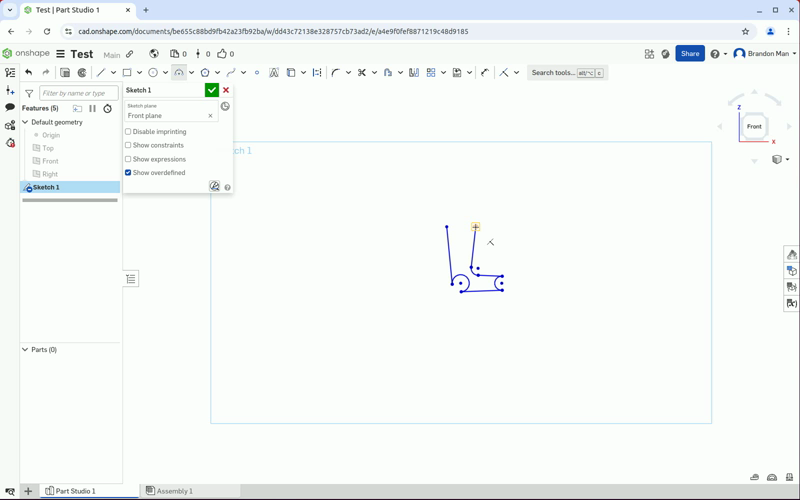
mouse_move(446, 226)
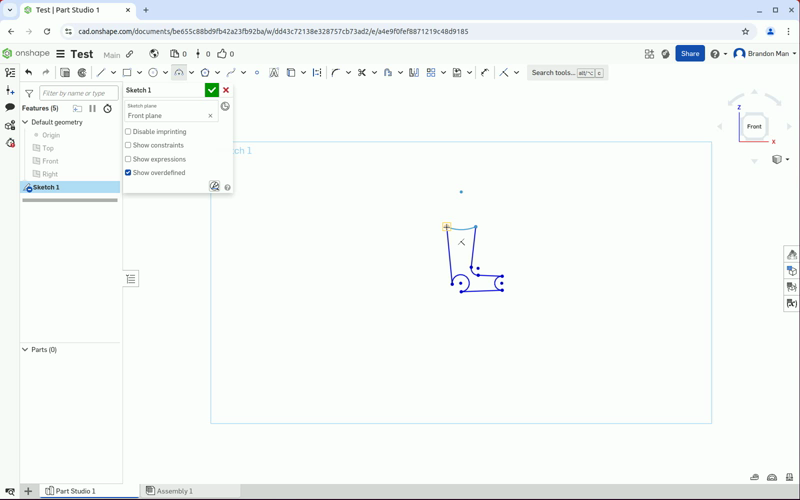
click(446, 226)
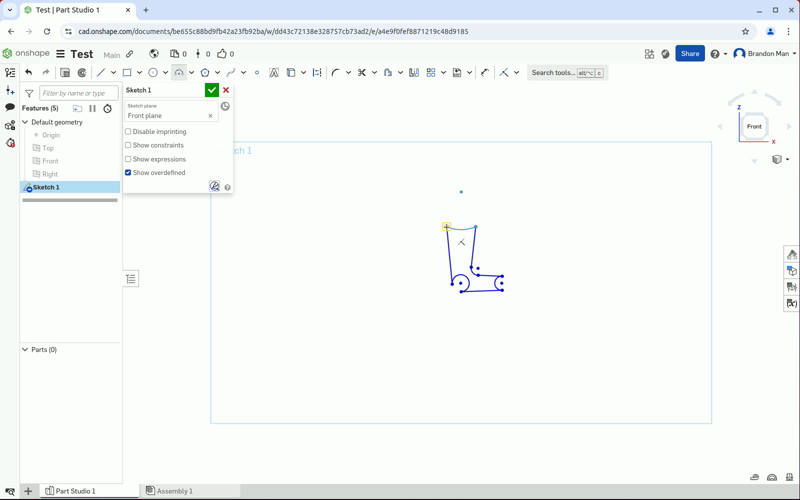
key_down(shift)
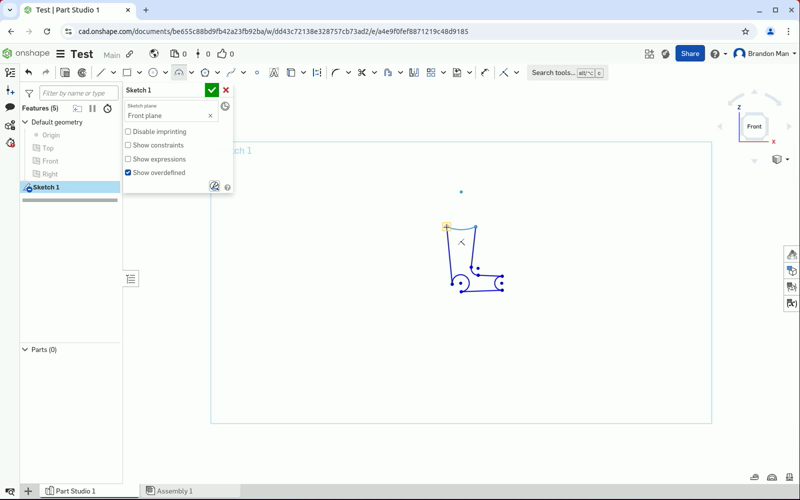
mouse_move(461, 239)
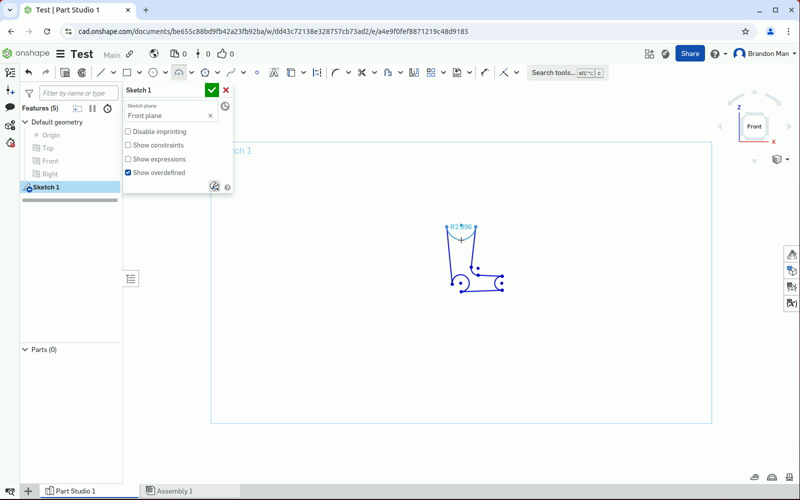
click(461, 239)
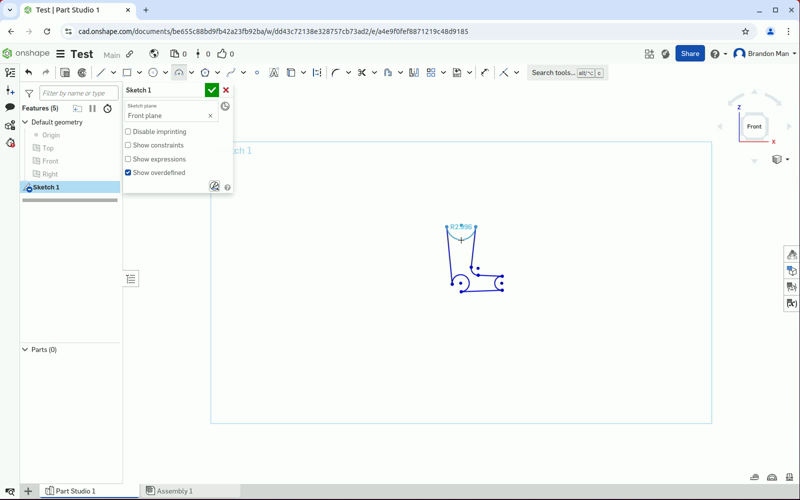
key_up(shift)
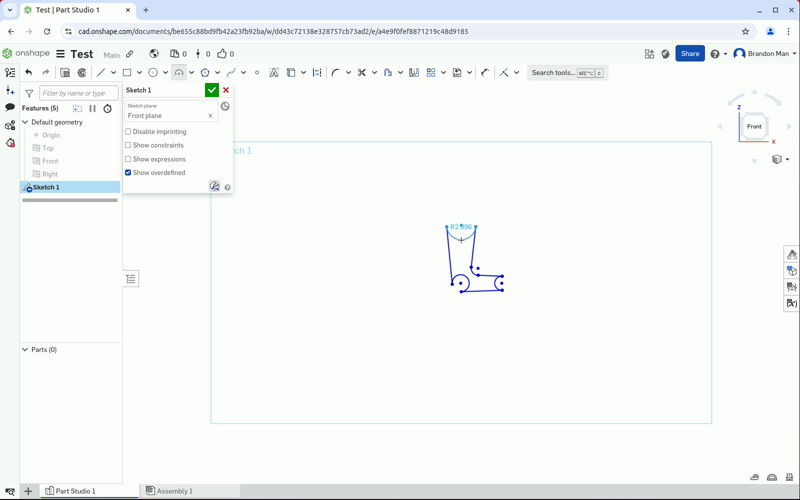
key(esc)
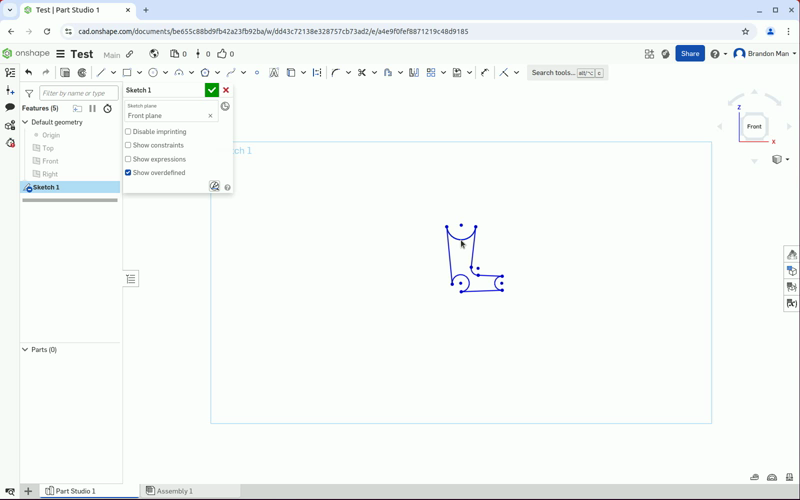
mouse_move(462, 260)
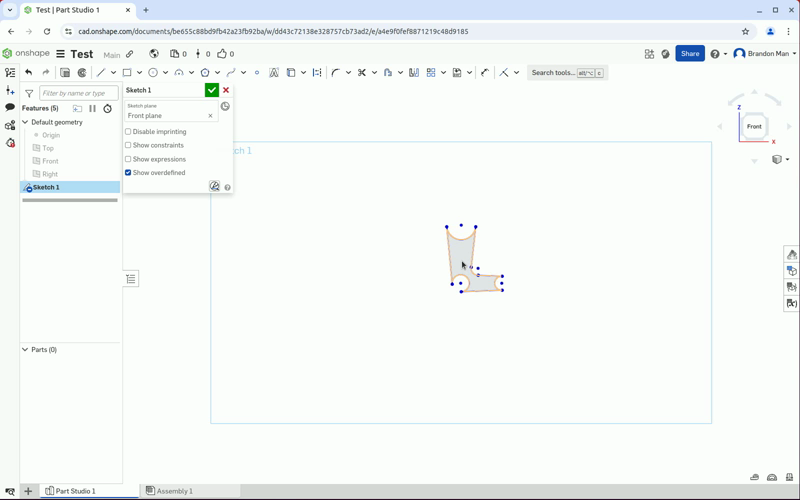
scroll(6)
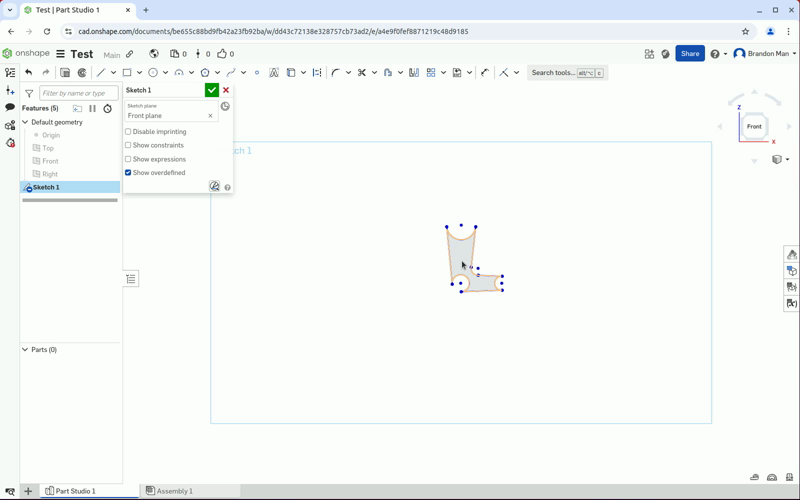
scroll(6)
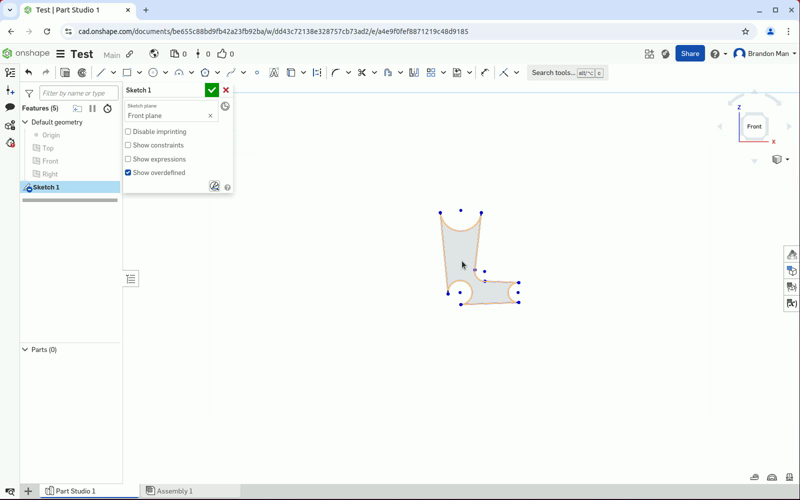
scroll(6)
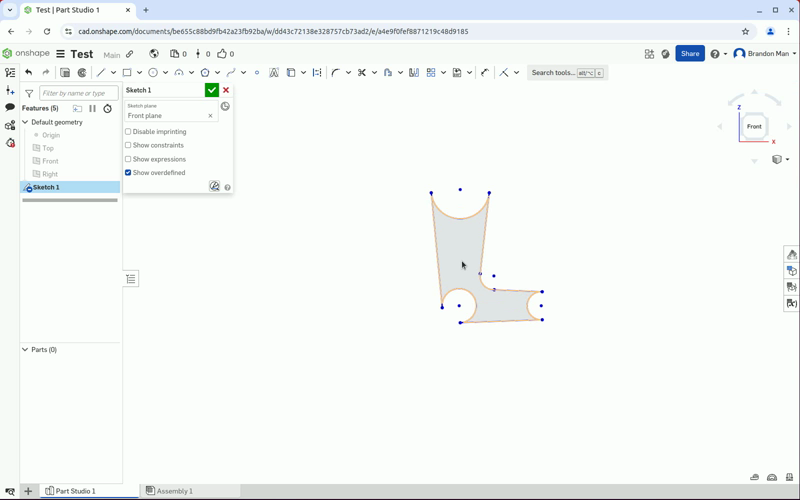
scroll(6)
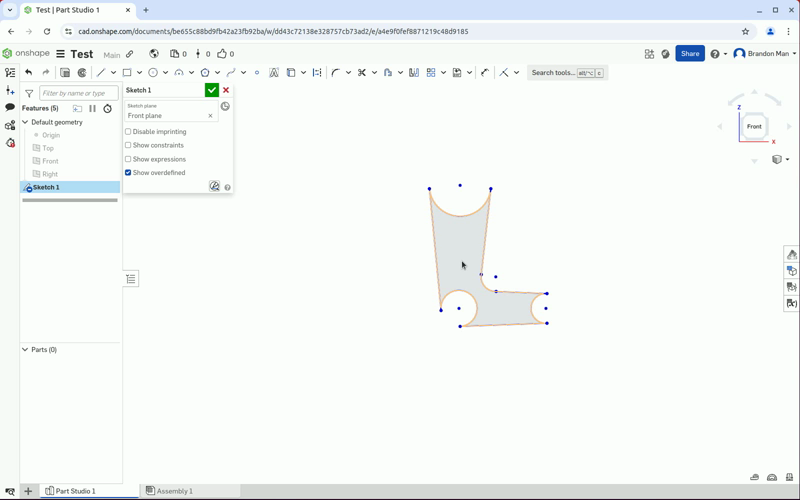
scroll(6)
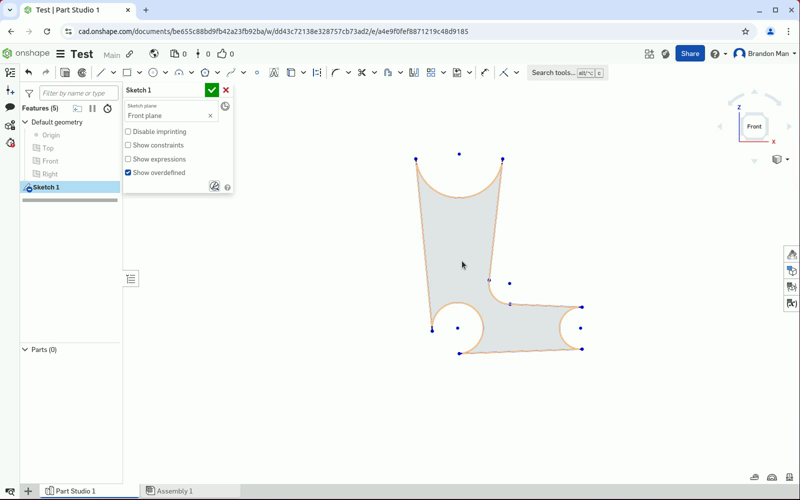
scroll(6)
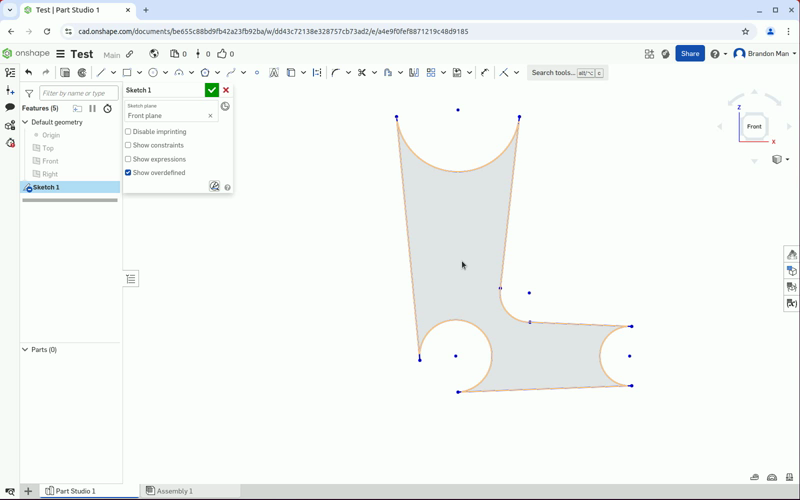
scroll(6)
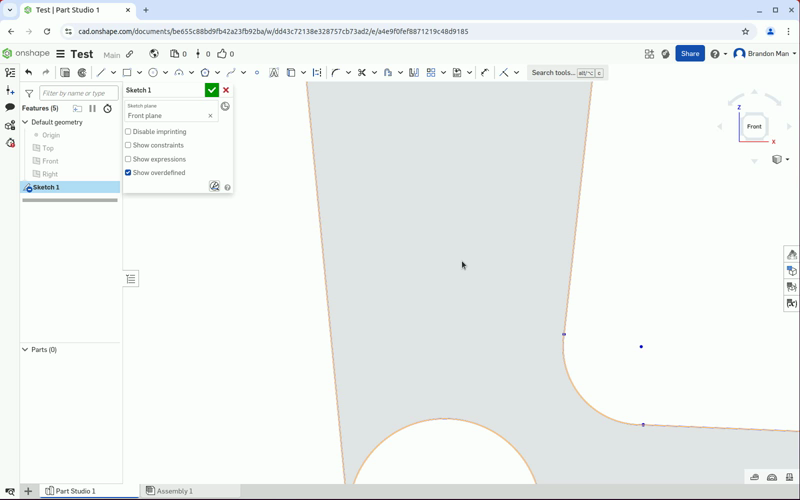
click(462, 260)
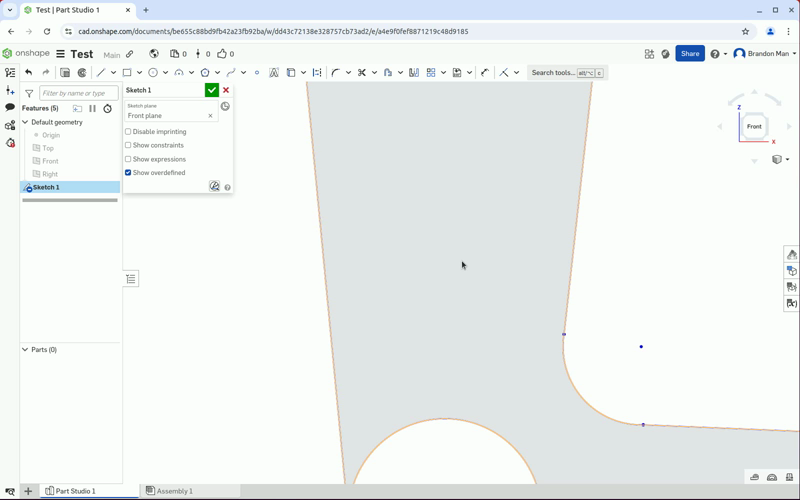
scroll(-6)
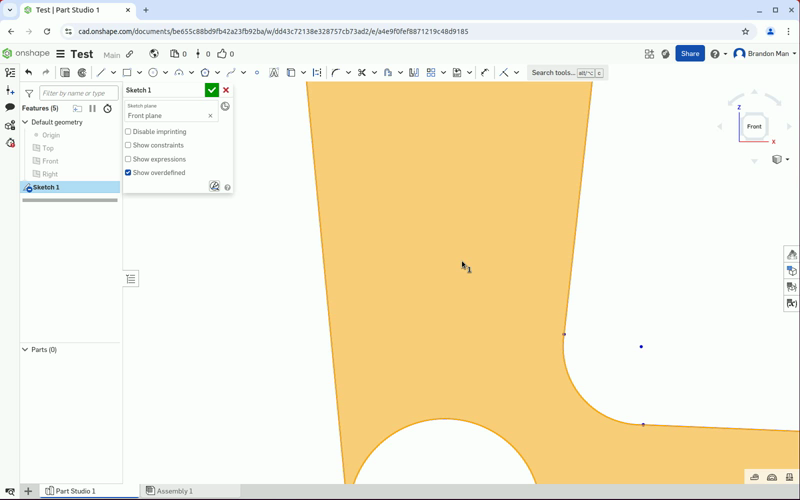
scroll(-6)
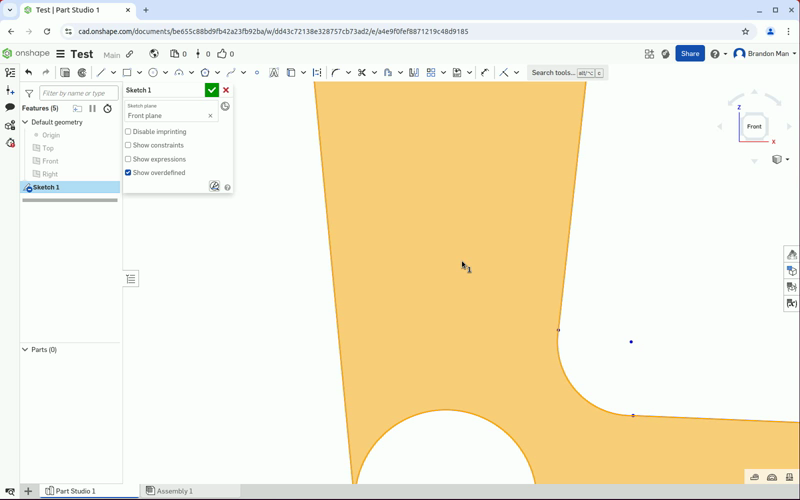
scroll(-6)
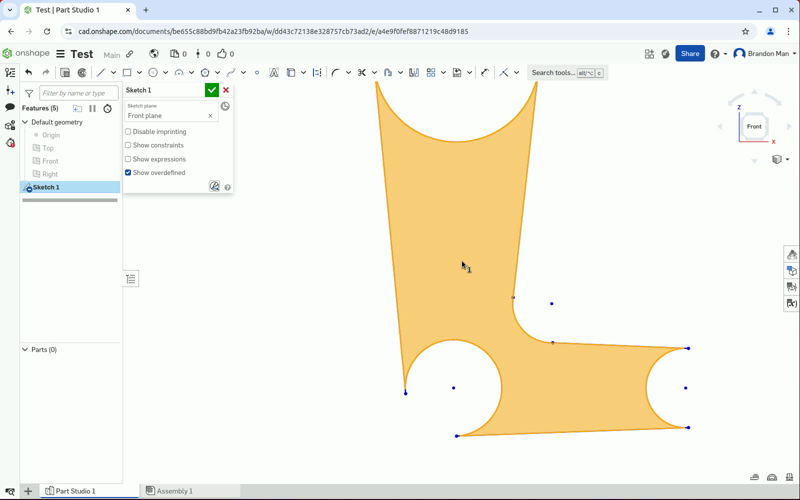
scroll(-6)
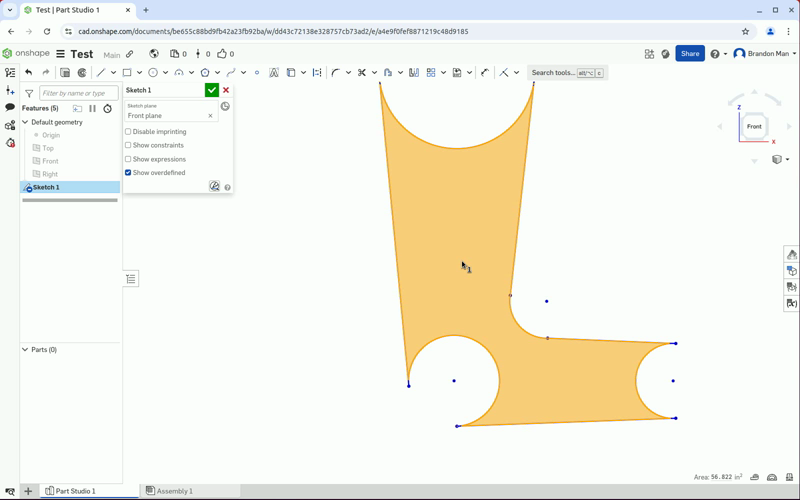
scroll(-6)
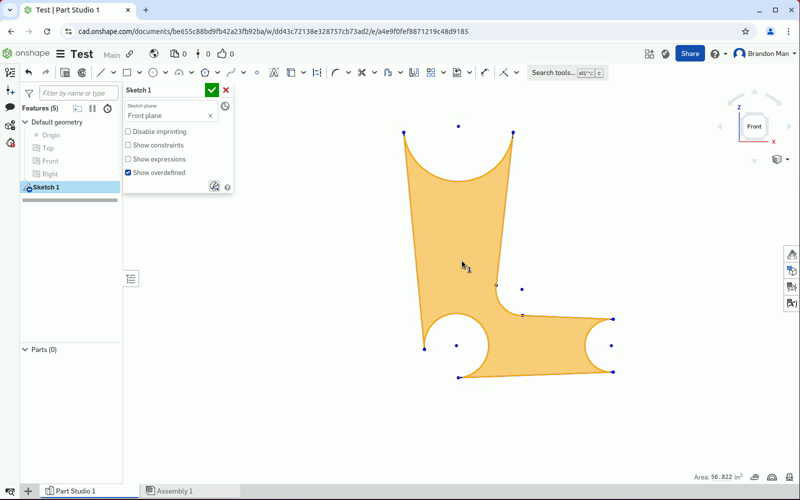
scroll(-6)
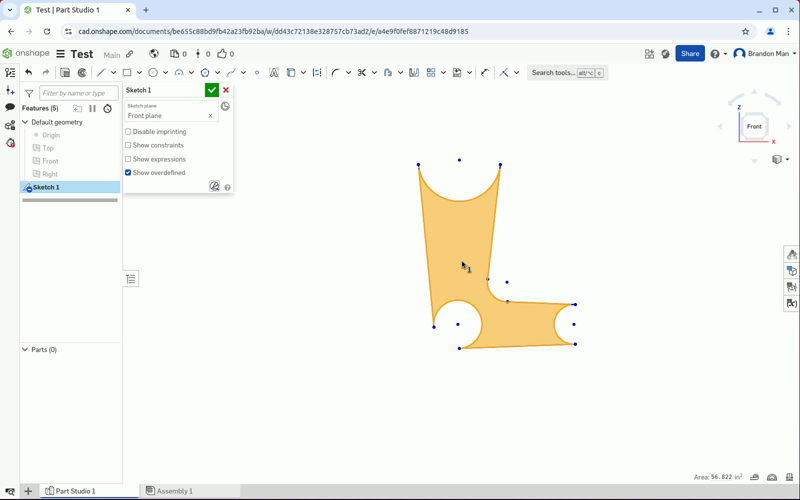
scroll(-6)
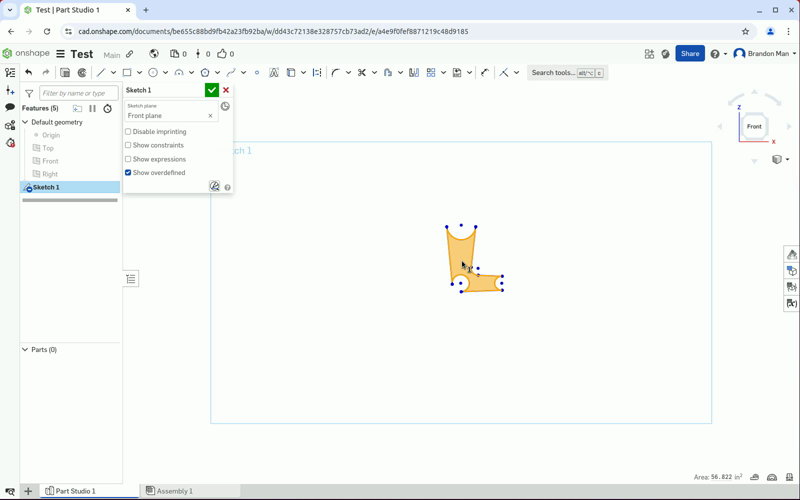
mouse_move(73, 352)
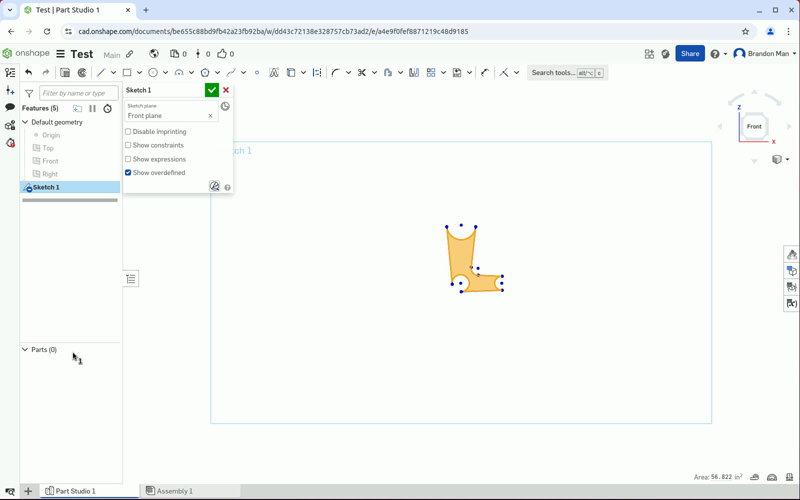
key(shift+y)
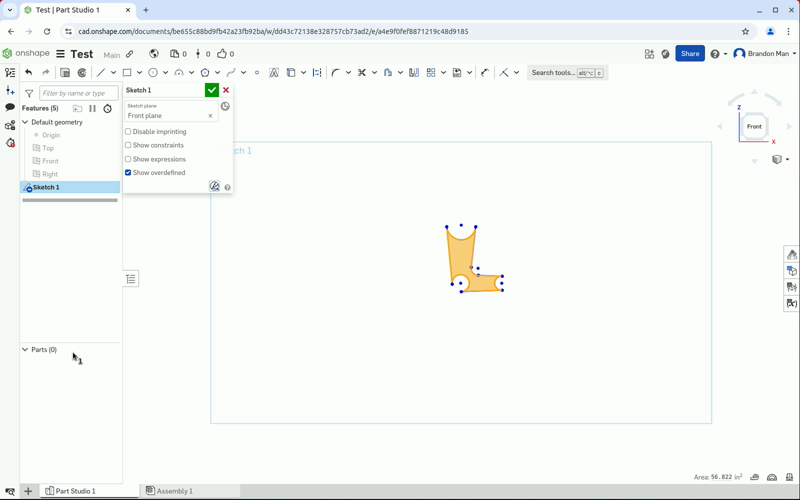
key(shift+e)
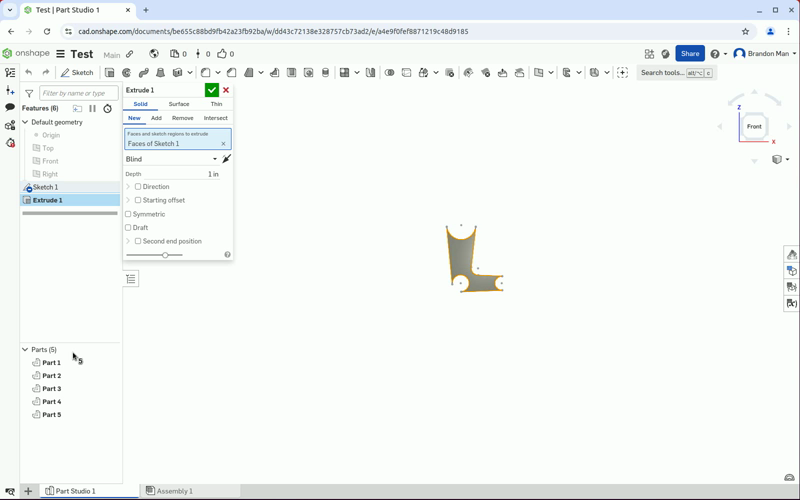
mouse_move(143, 106)
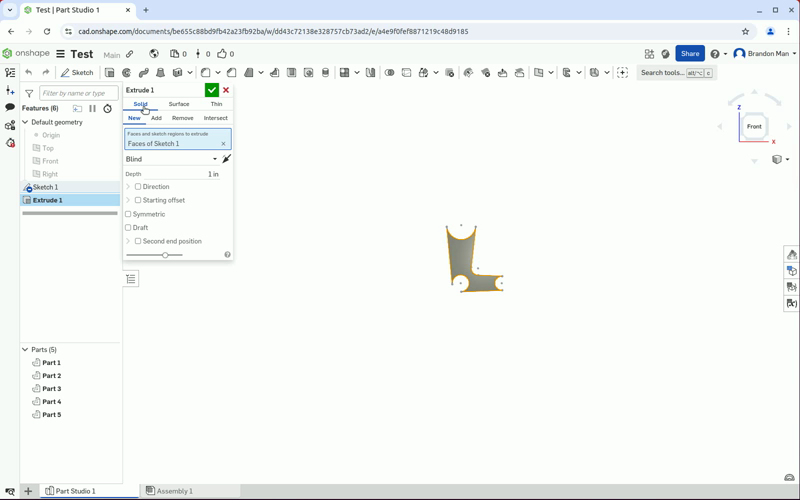
click(143, 106)
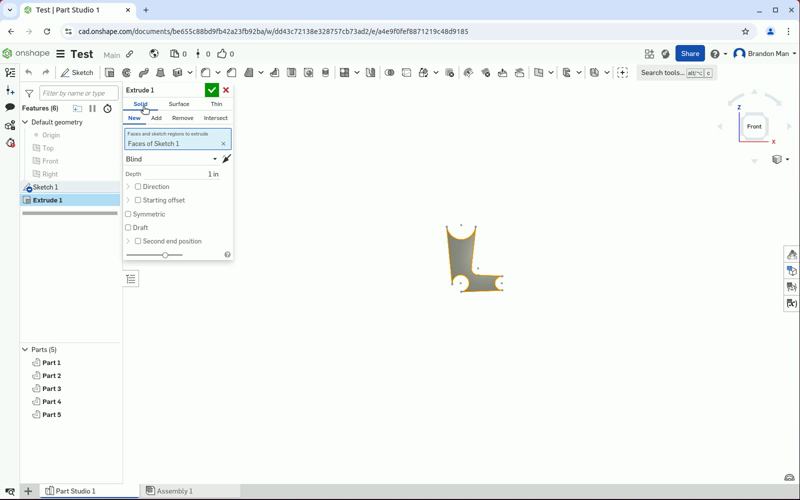
mouse_move(137, 120)
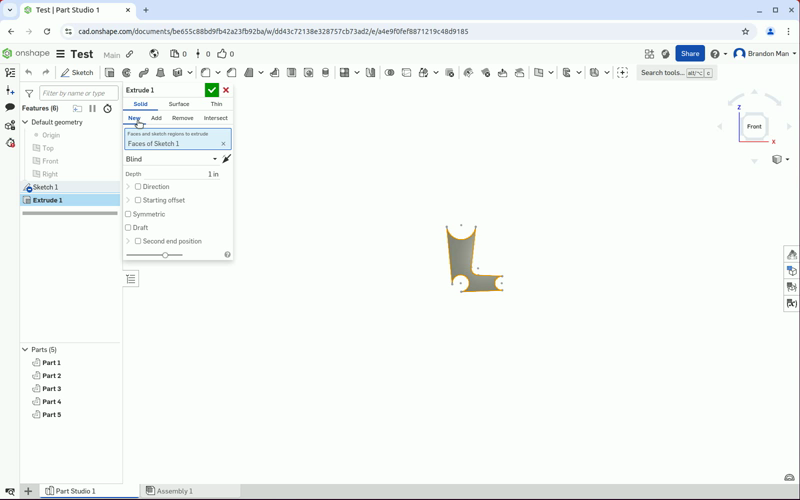
click(137, 120)
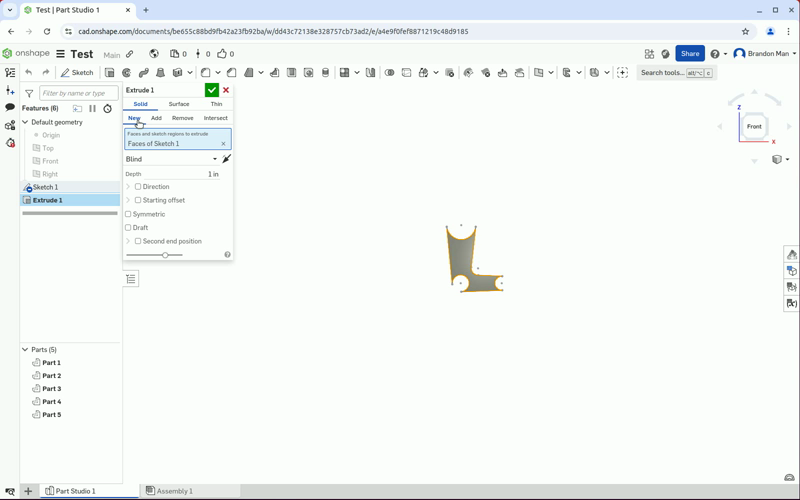
key(tab, 4)
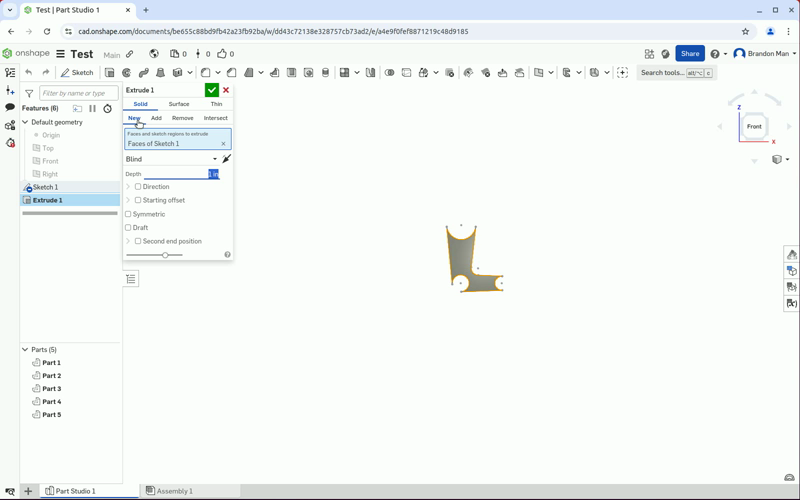
text(0.481)
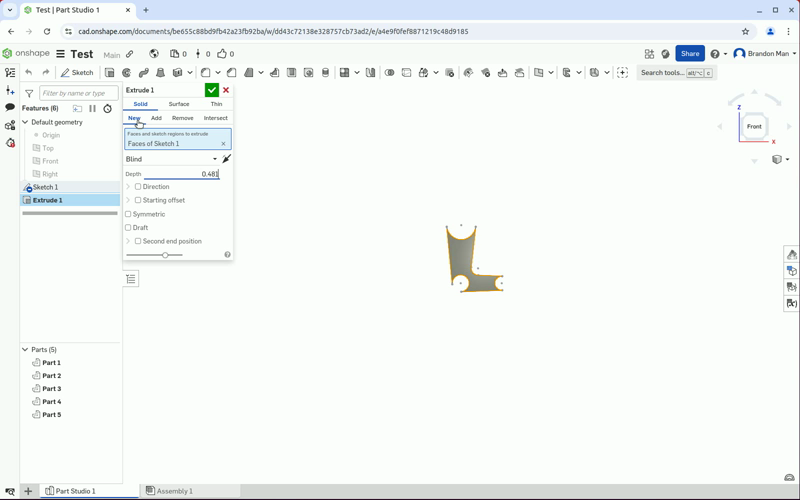
key(enter)
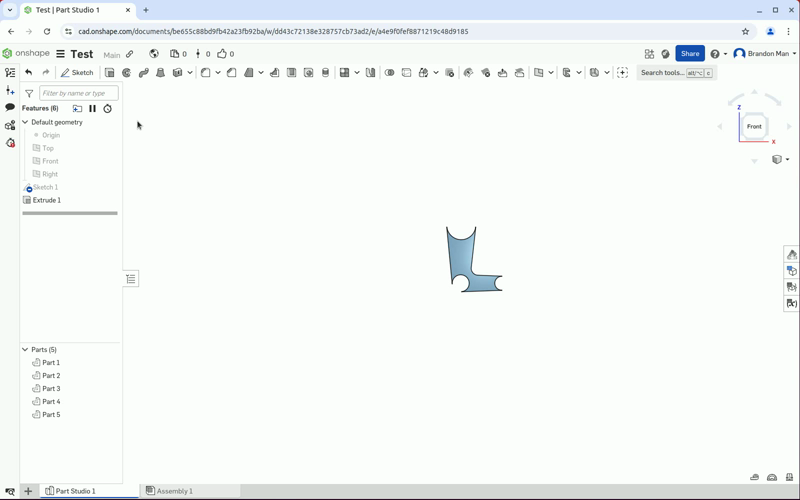
key(shift+h)
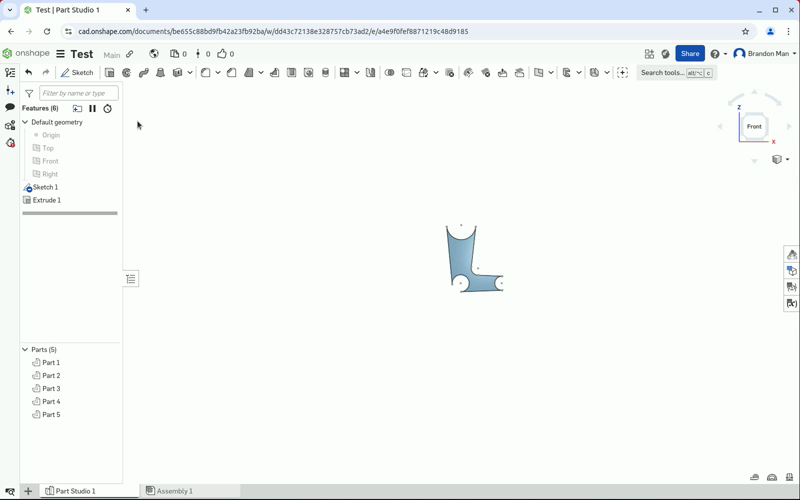
key(shift+h)
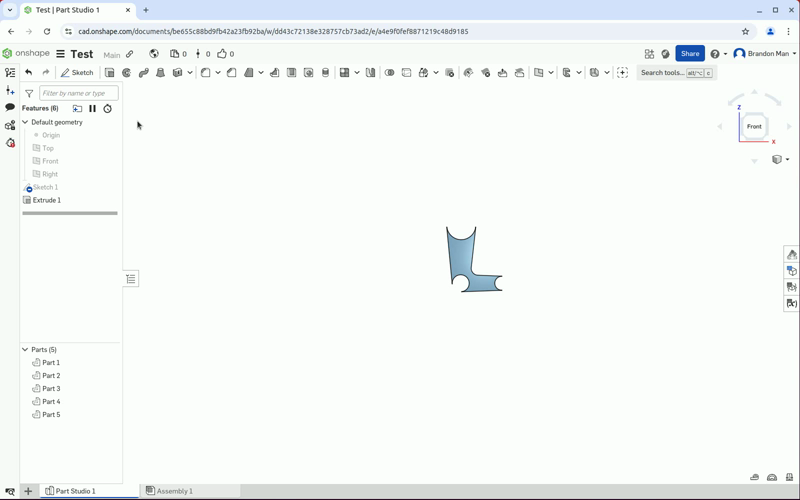
mouse_move(73, 189)
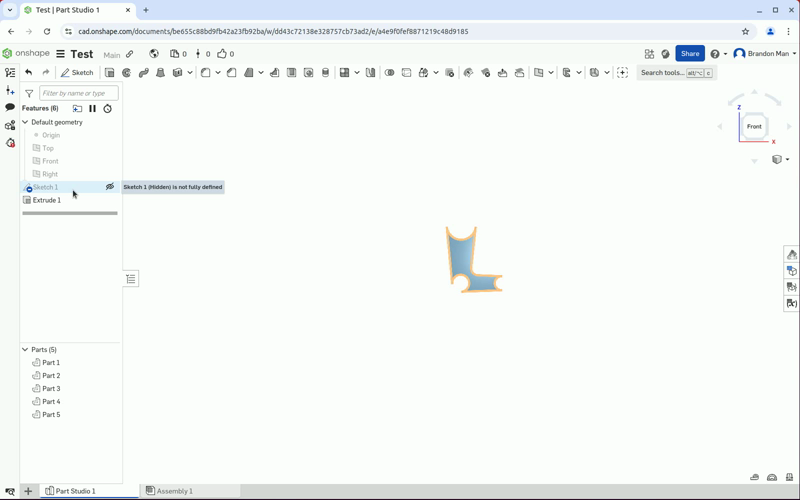
click(73, 189)
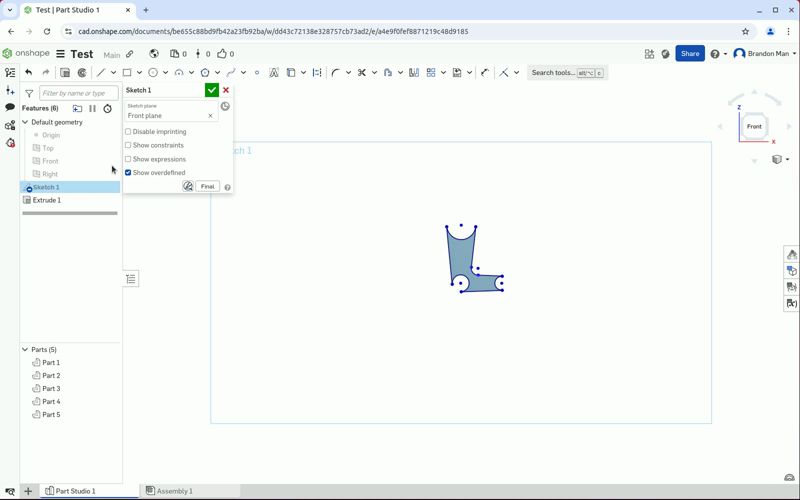
mouse_move(229, 92)
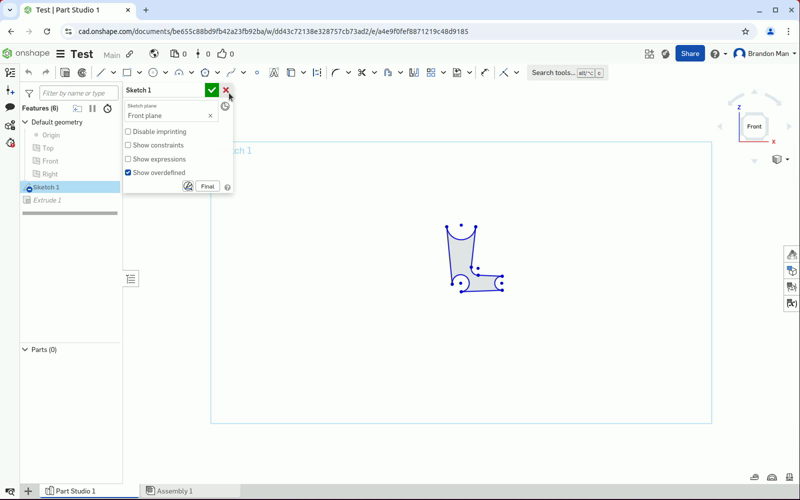
click(229, 92)
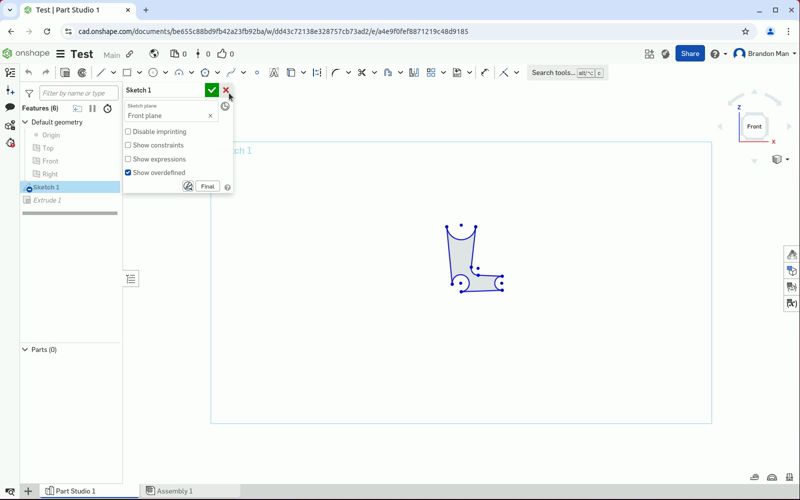
key(shift+s)
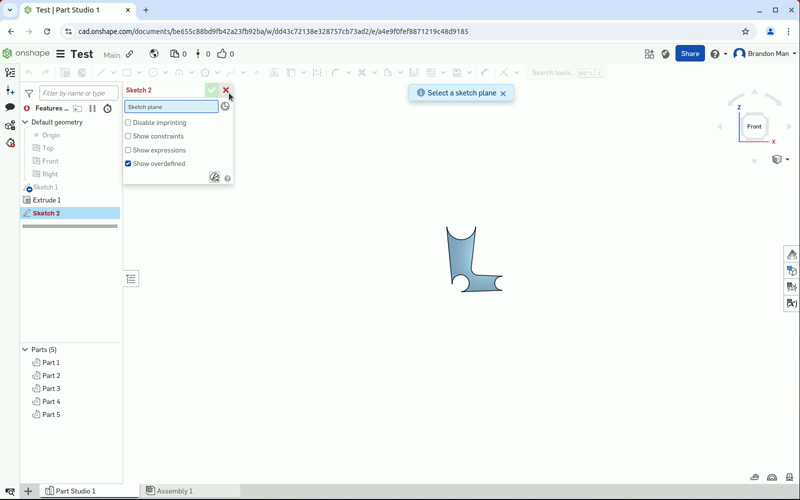
mouse_move(73, 163)
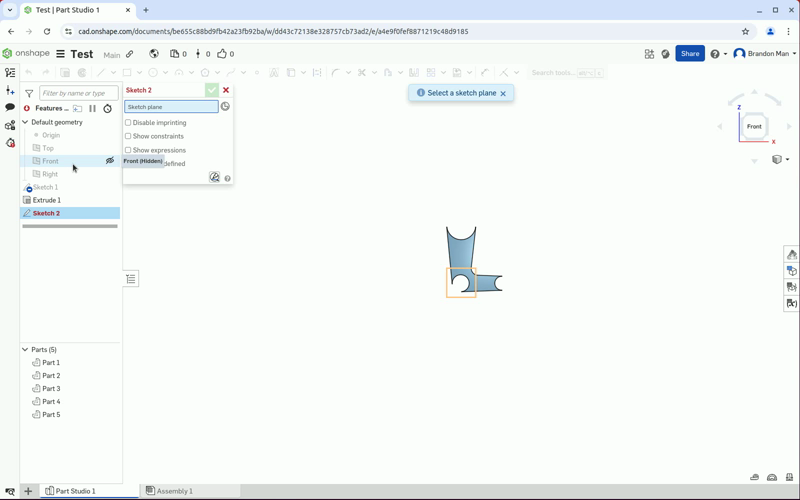
click(73, 163)
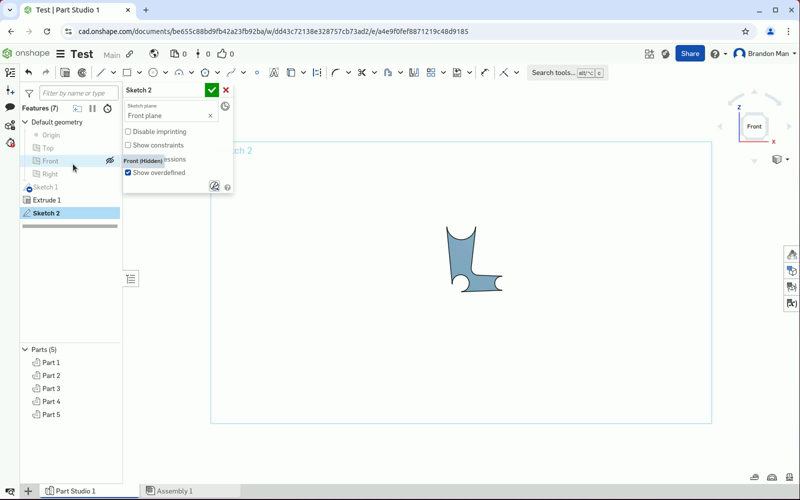
mouse_move(73, 352)
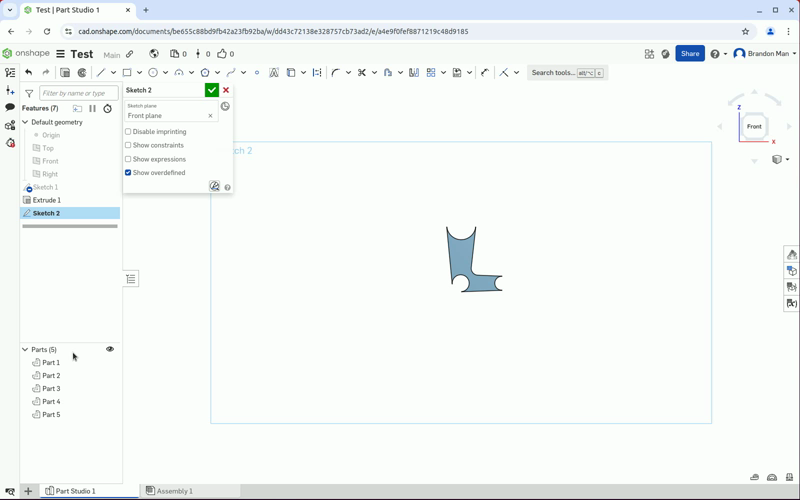
key(y)
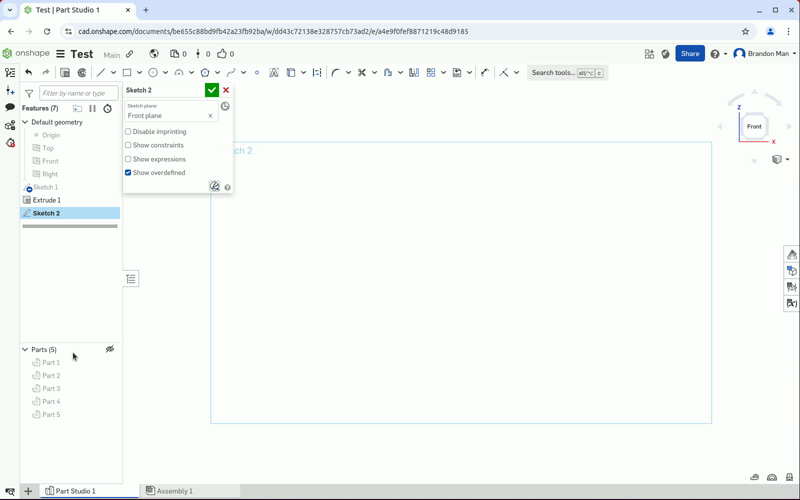
key(c)
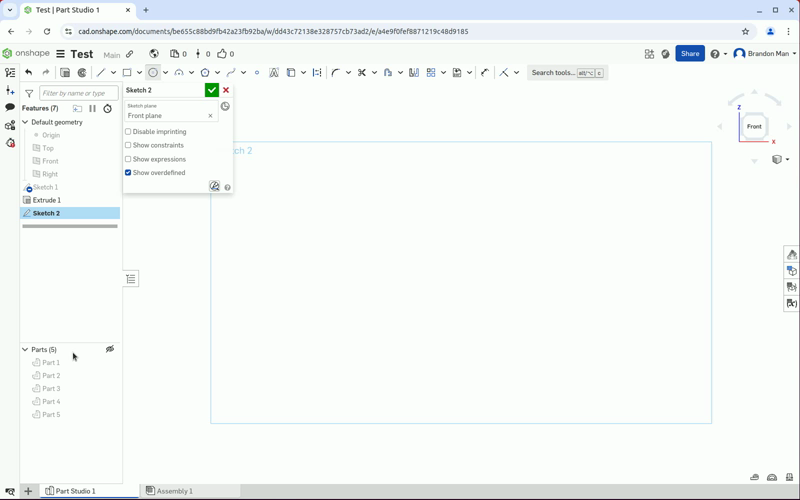
key_down(shift)
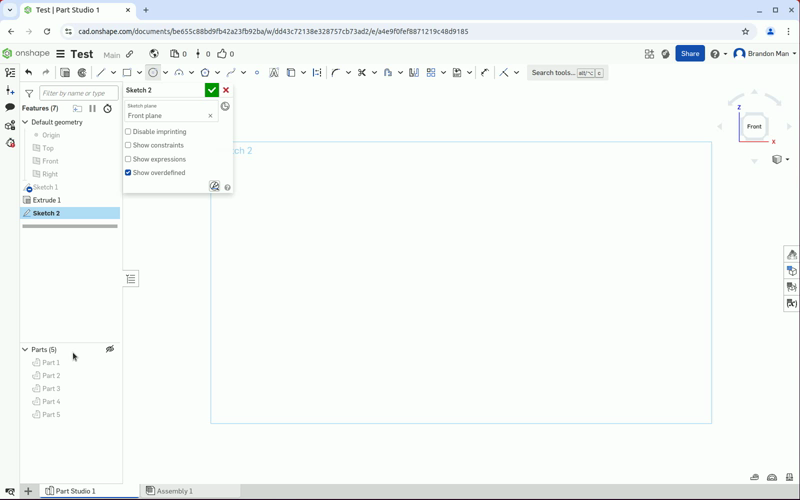
mouse_move(461, 225)
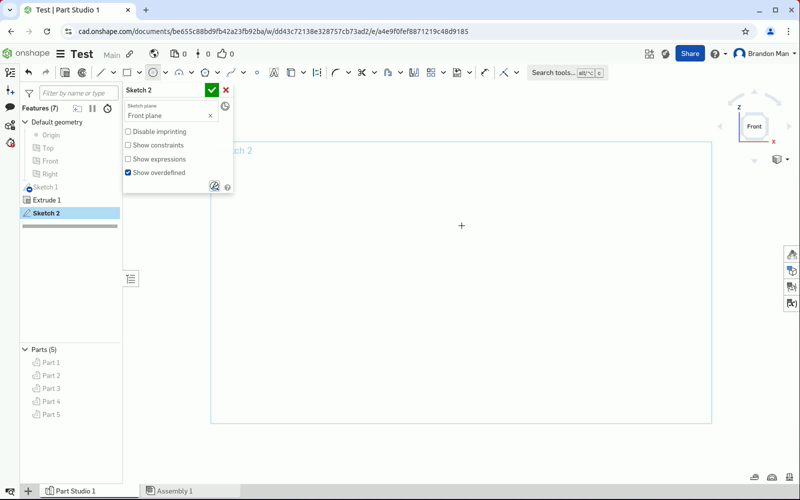
click(461, 225)
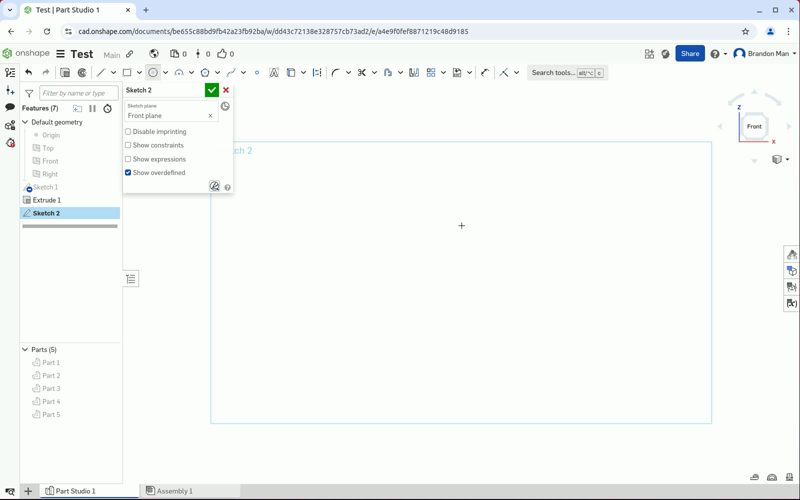
key_up(shift)
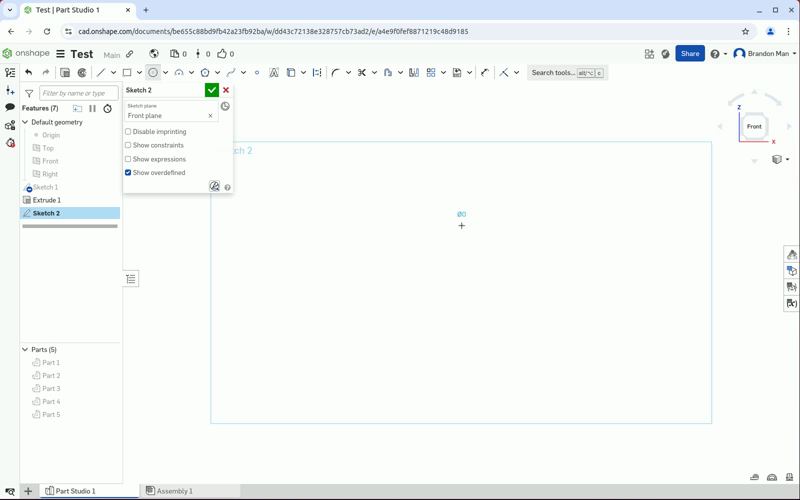
mouse_move(477, 225)
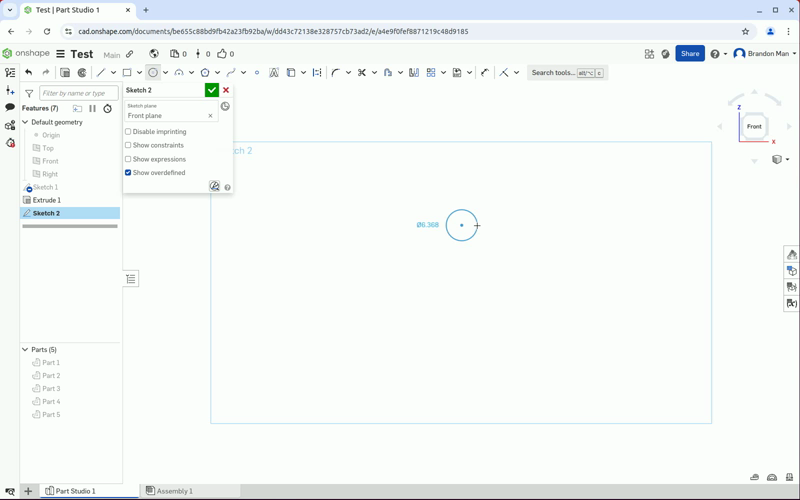
click(477, 225)
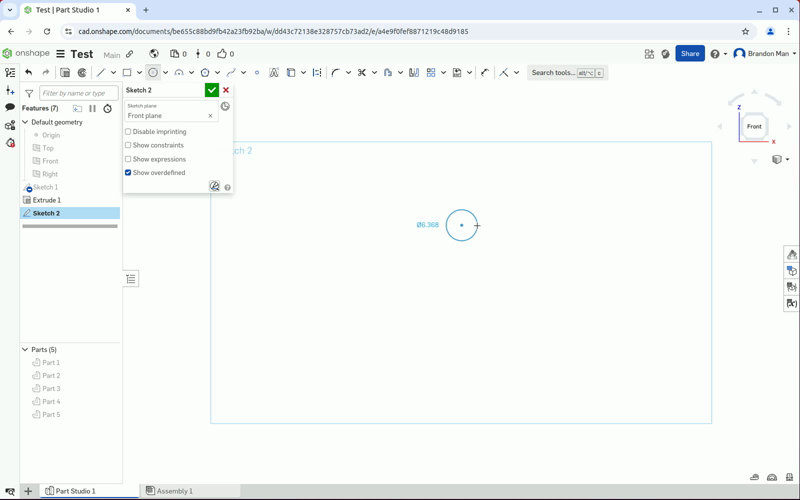
key(esc)
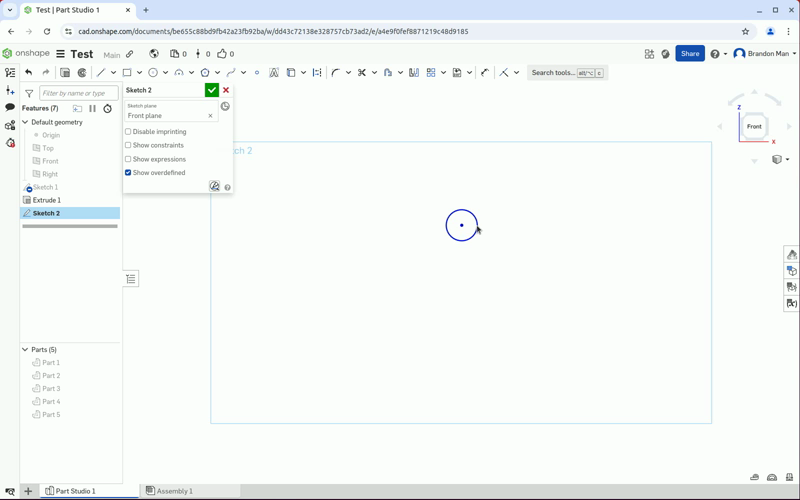
key(c)
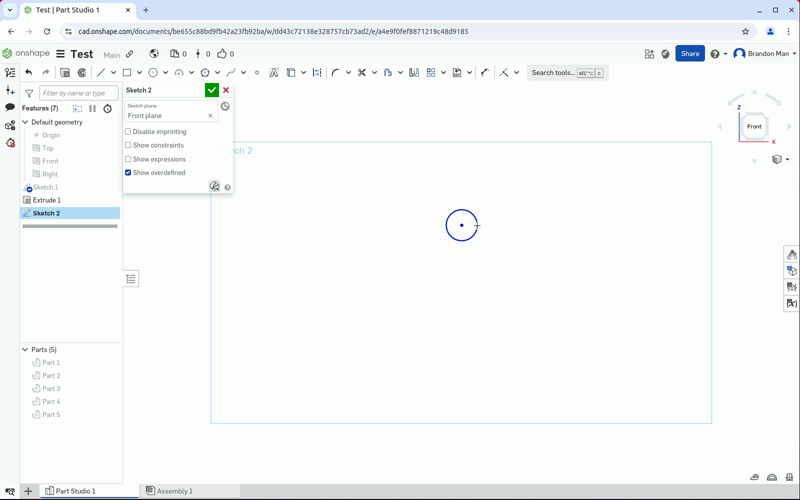
key_down(shift)
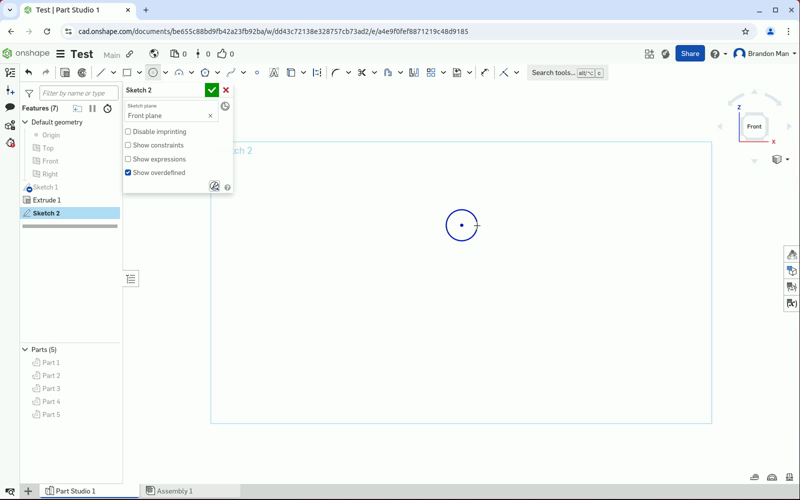
mouse_move(461, 225)
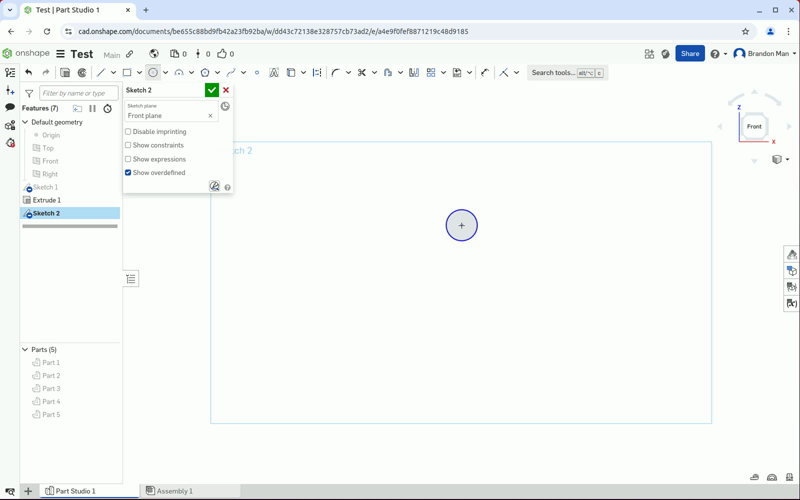
click(461, 225)
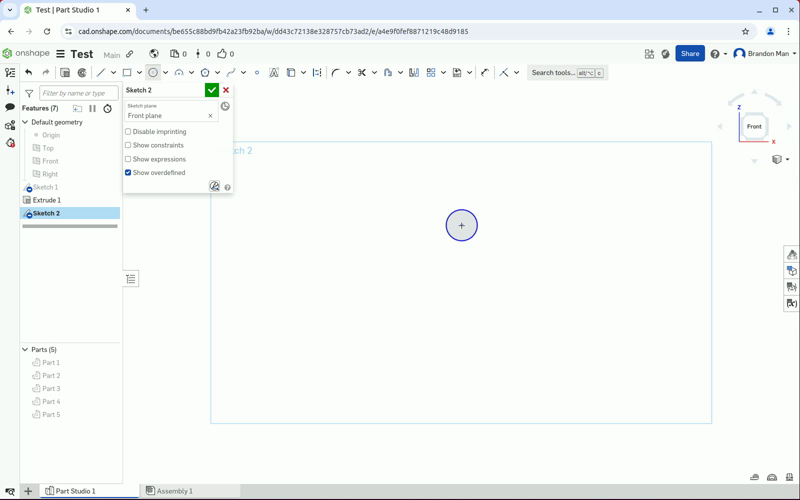
key_up(shift)
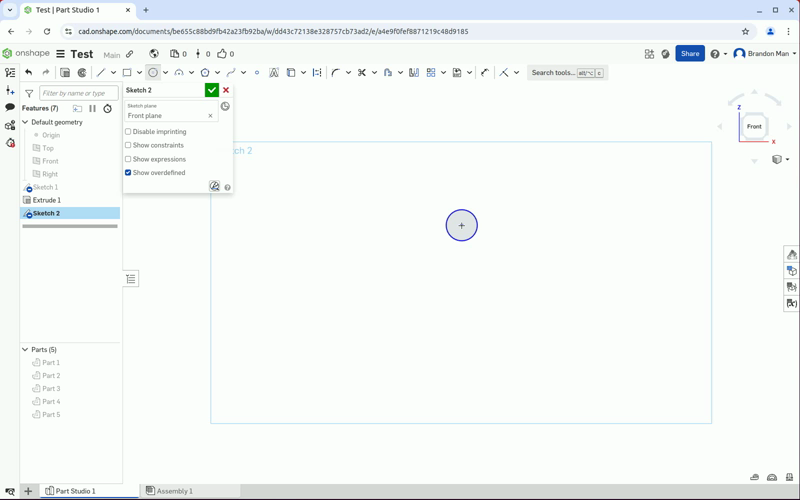
mouse_move(465, 225)
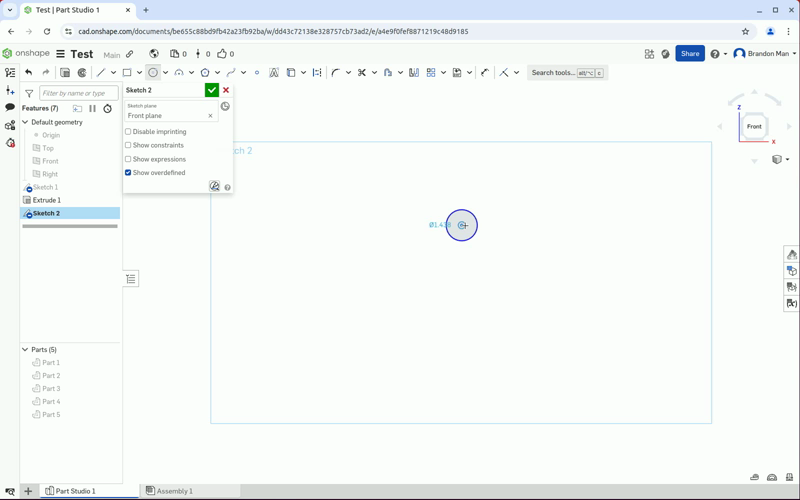
scroll(6)
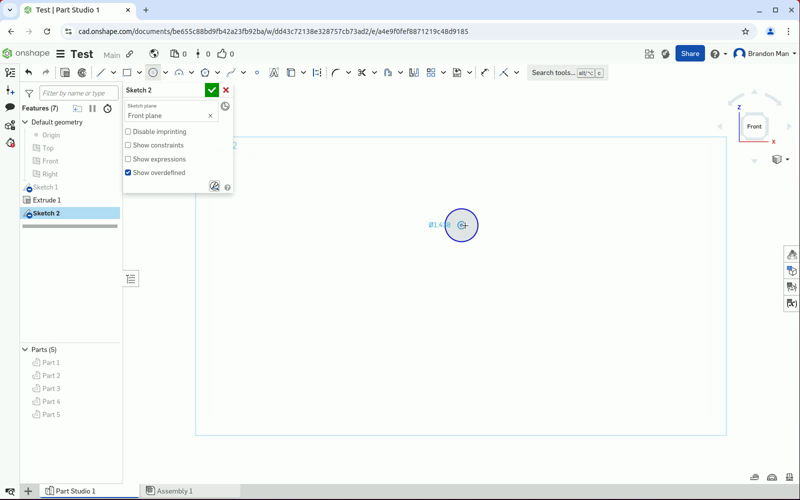
scroll(6)
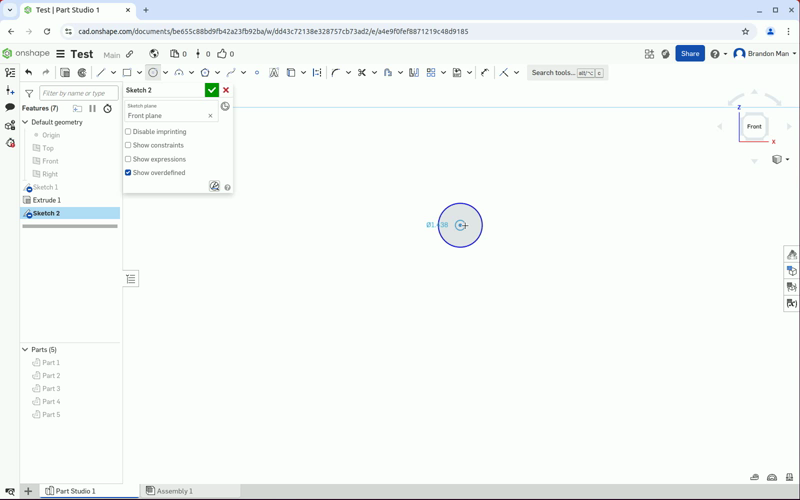
scroll(6)
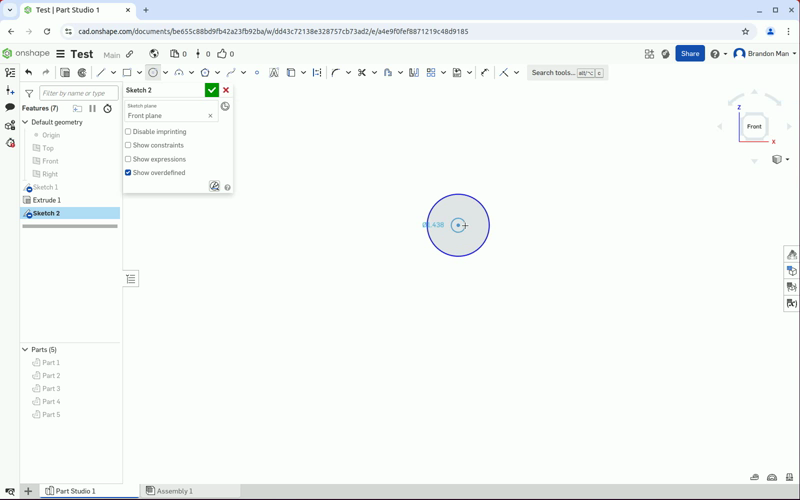
scroll(6)
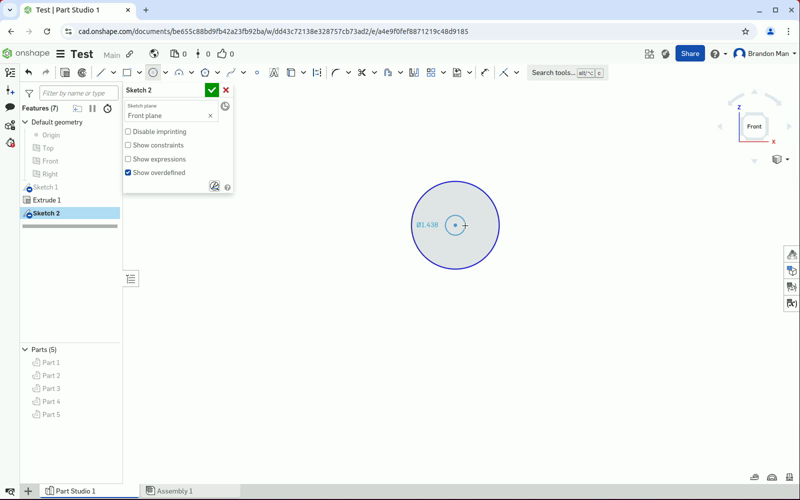
scroll(6)
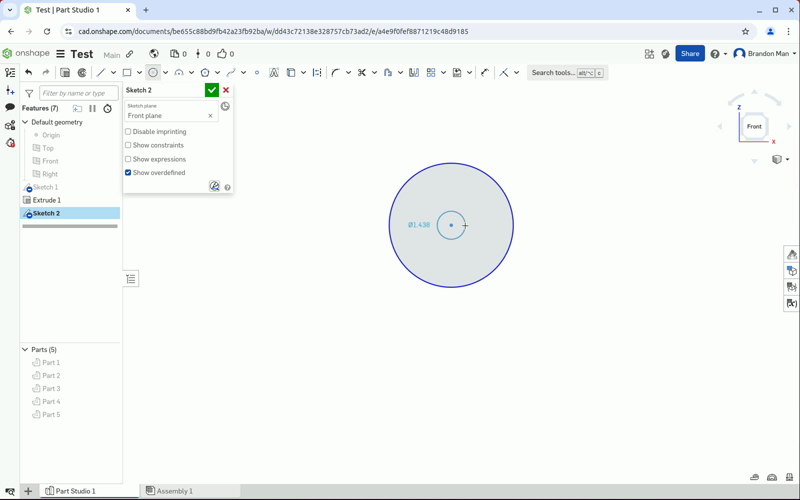
scroll(6)
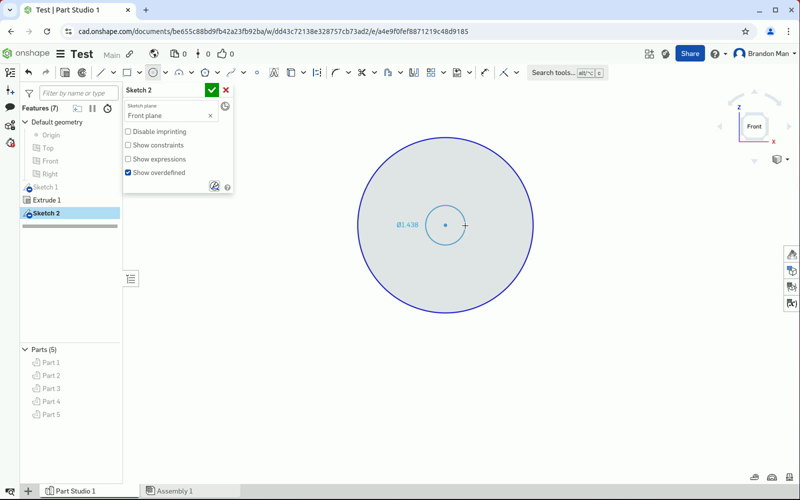
scroll(6)
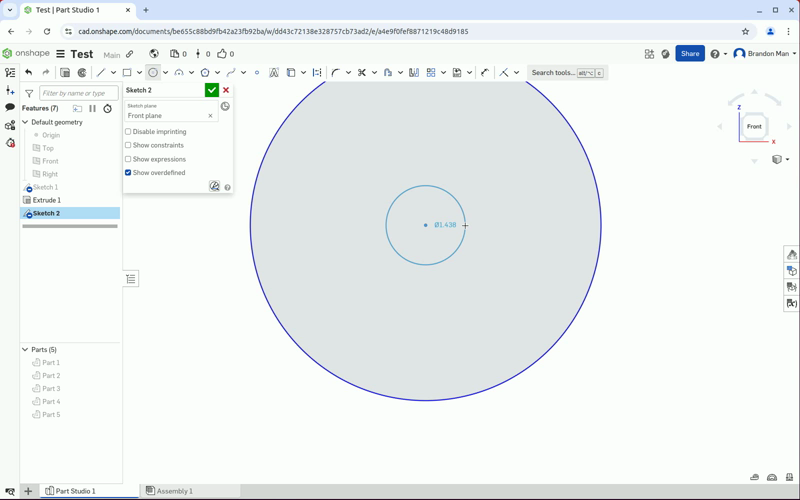
click(465, 225)
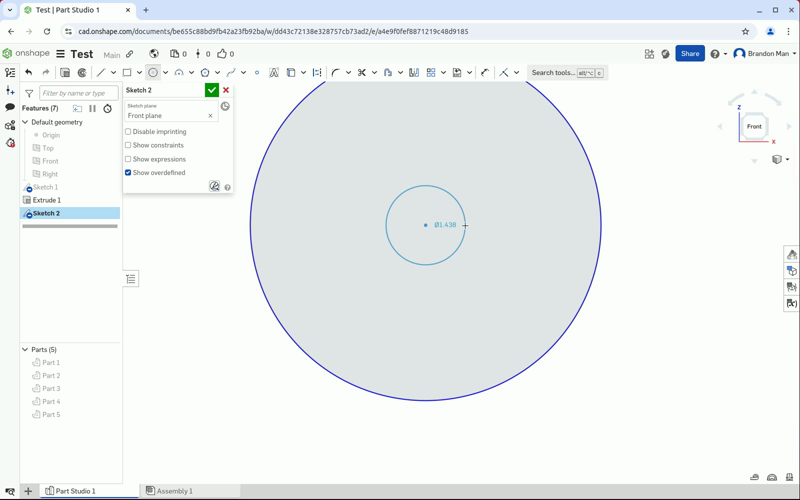
scroll(-6)
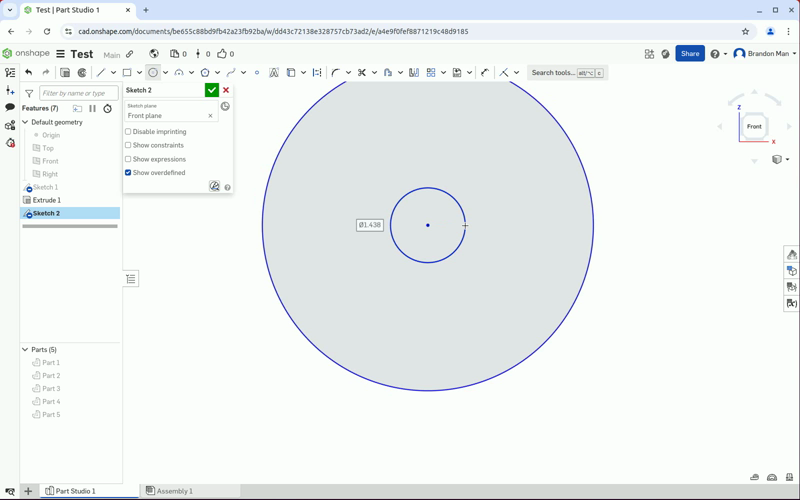
scroll(-6)
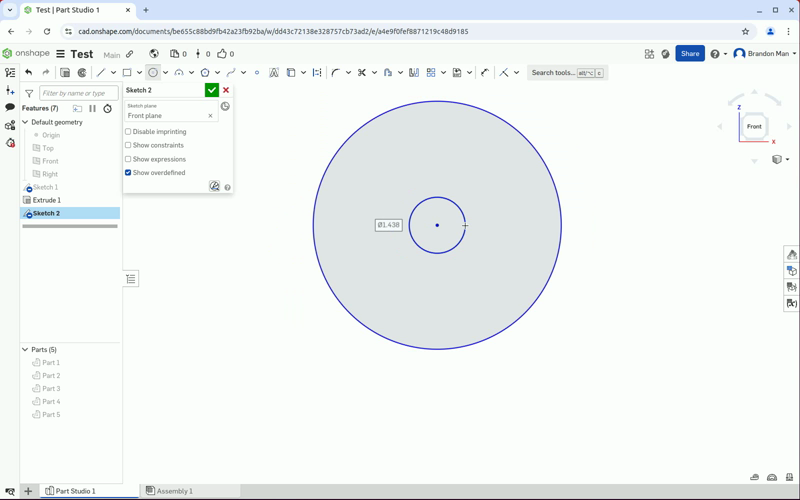
scroll(-6)
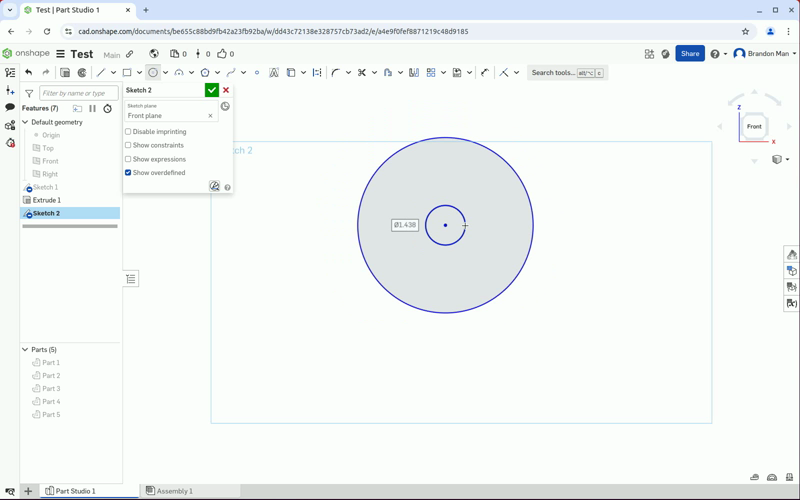
scroll(-6)
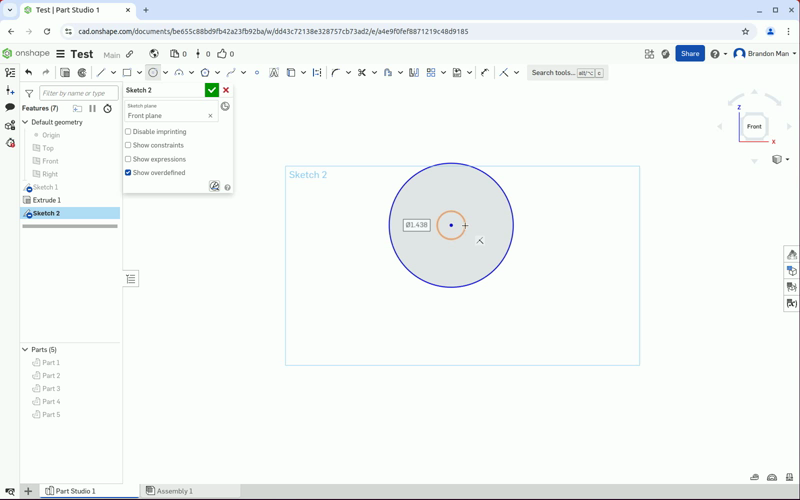
scroll(-6)
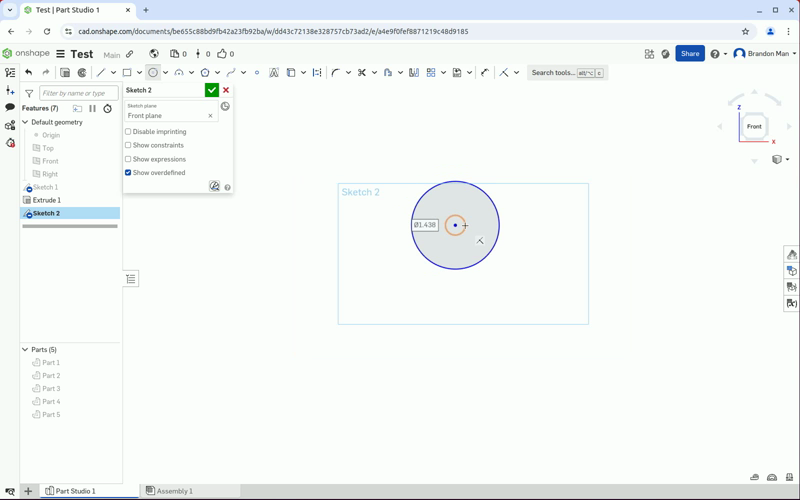
scroll(-6)
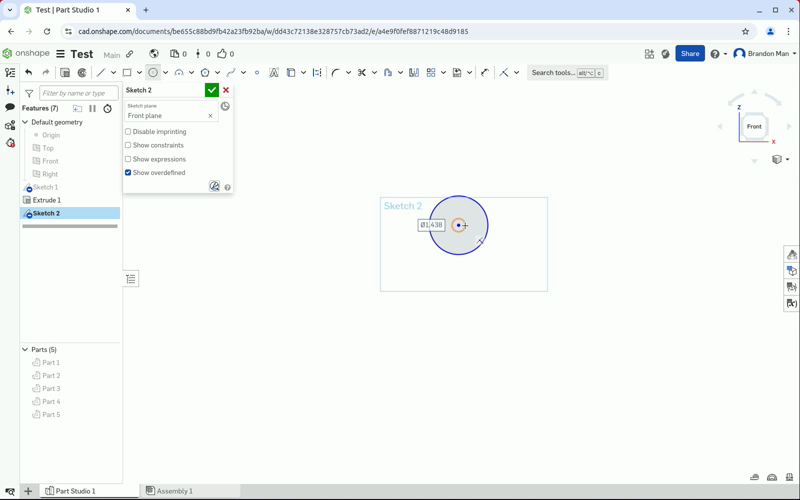
scroll(-6)
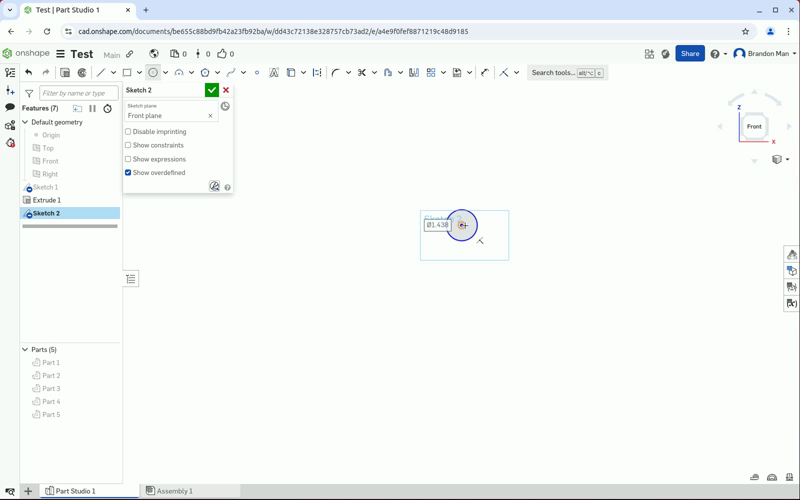
key(esc)
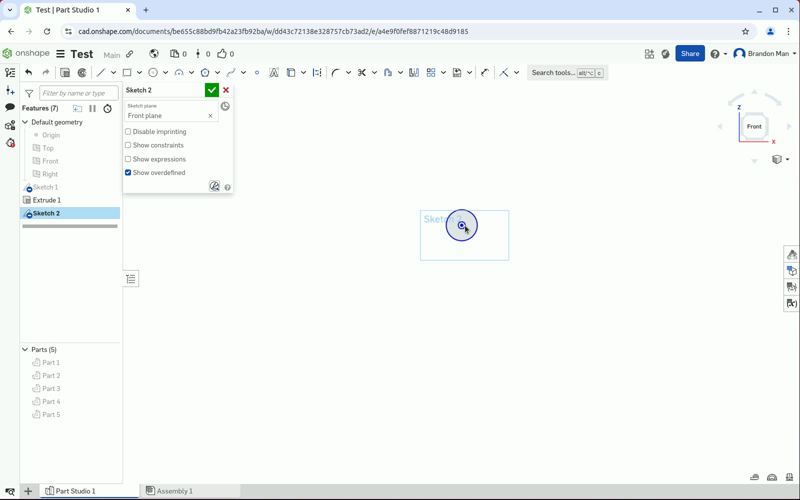
mouse_move(472, 233)
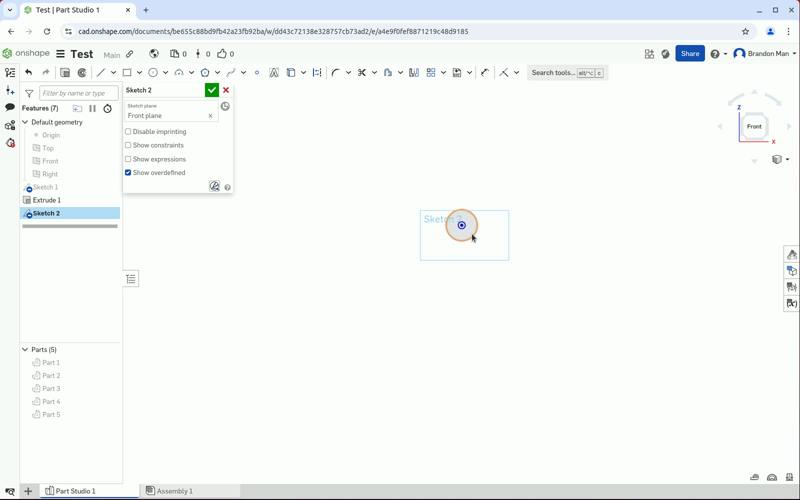
scroll(6)
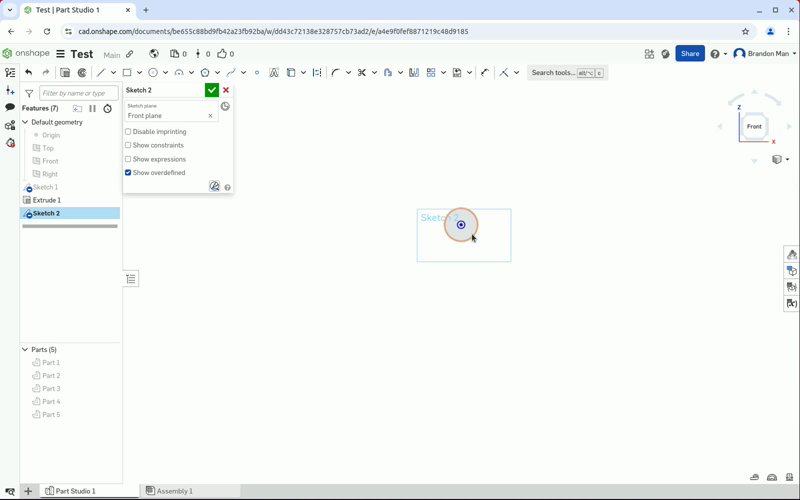
scroll(6)
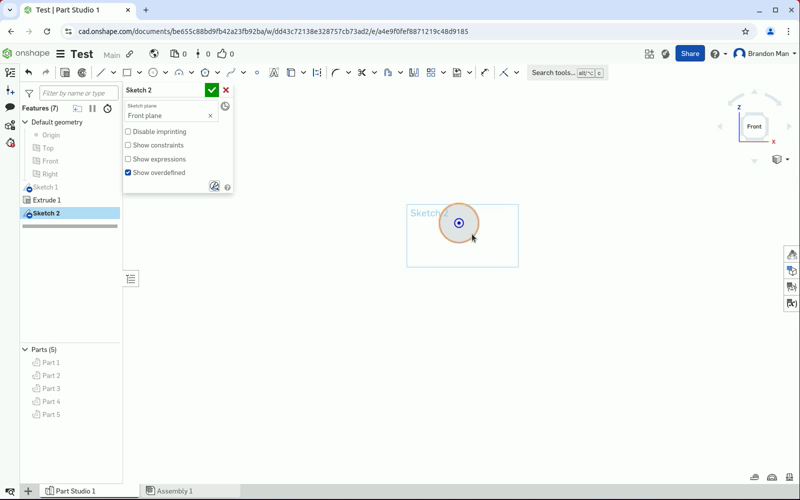
scroll(6)
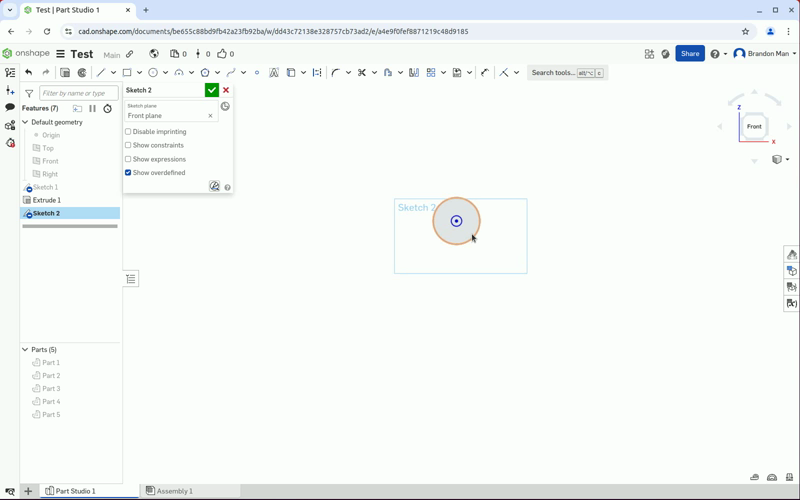
scroll(6)
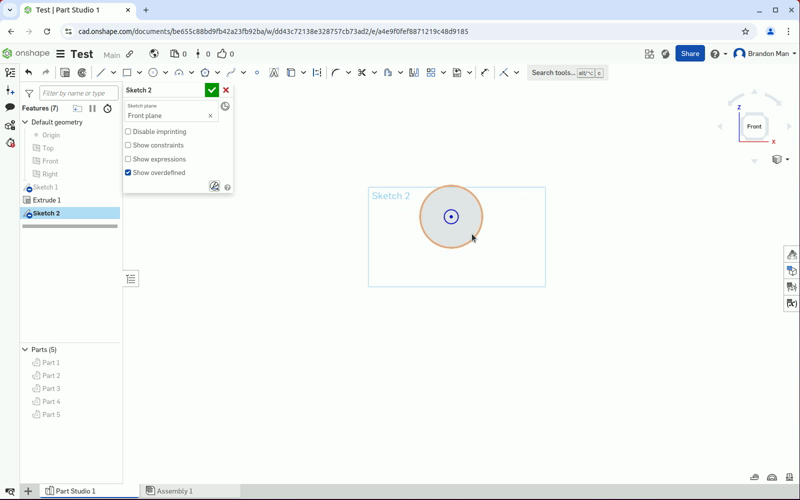
scroll(6)
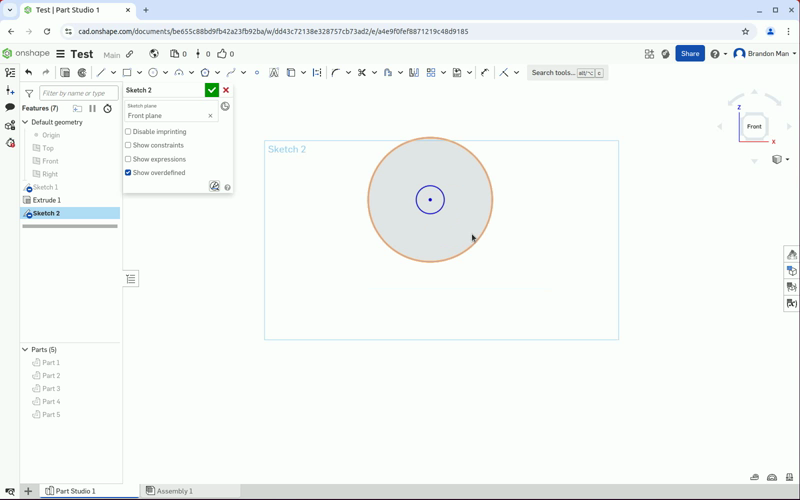
scroll(6)
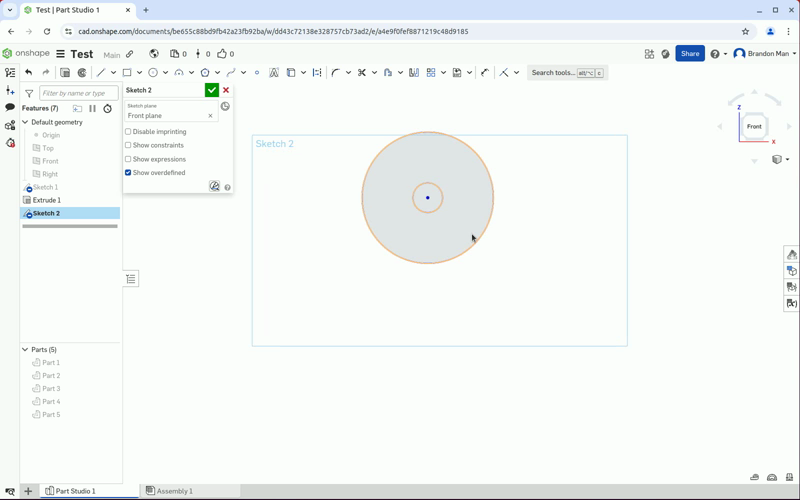
scroll(6)
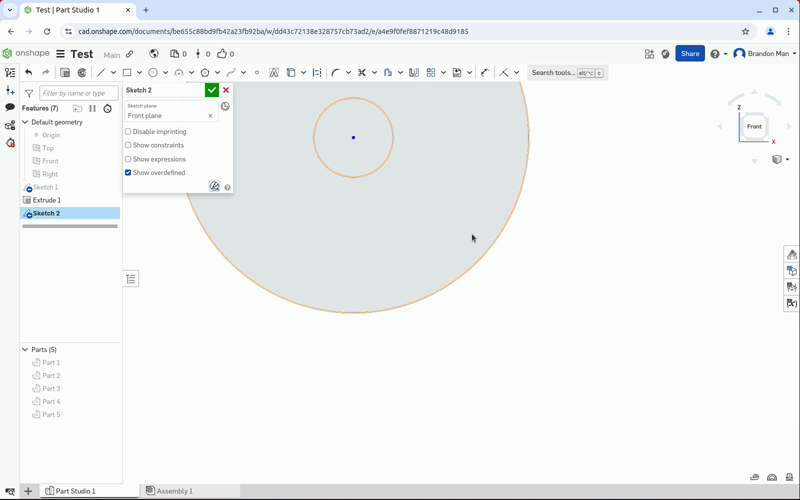
click(472, 233)
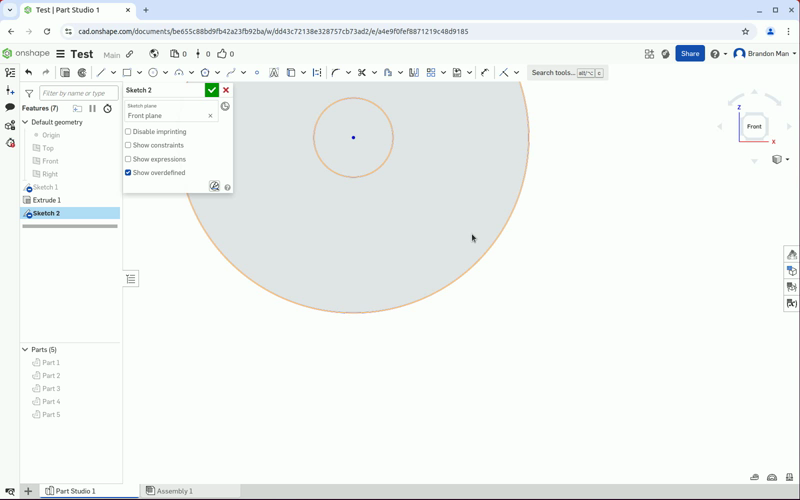
scroll(-6)
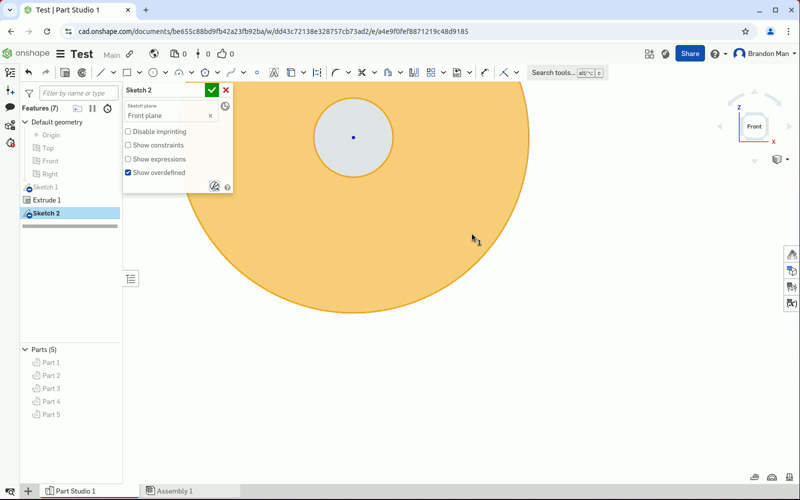
scroll(-6)
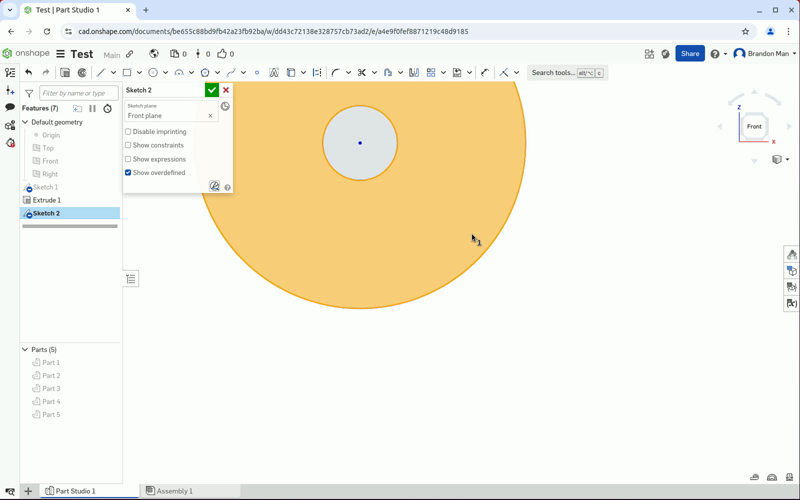
scroll(-6)
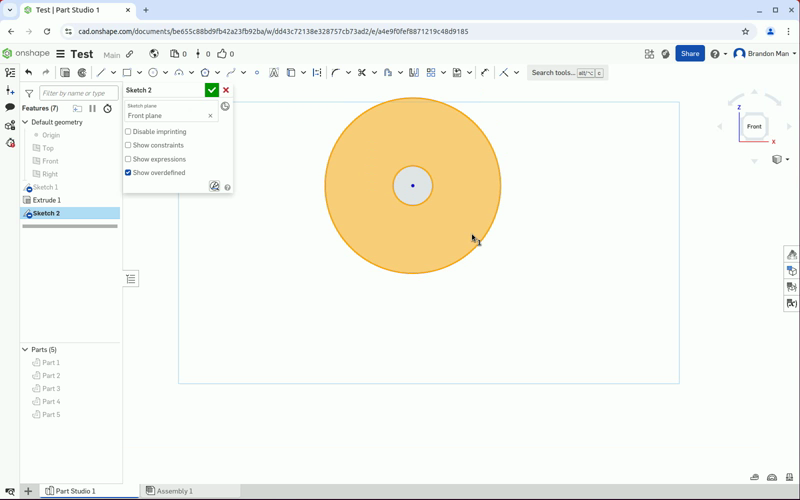
scroll(-6)
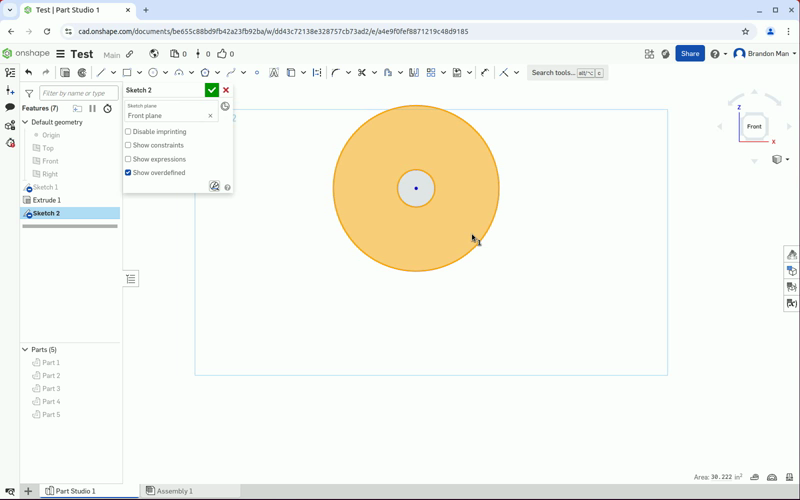
scroll(-6)
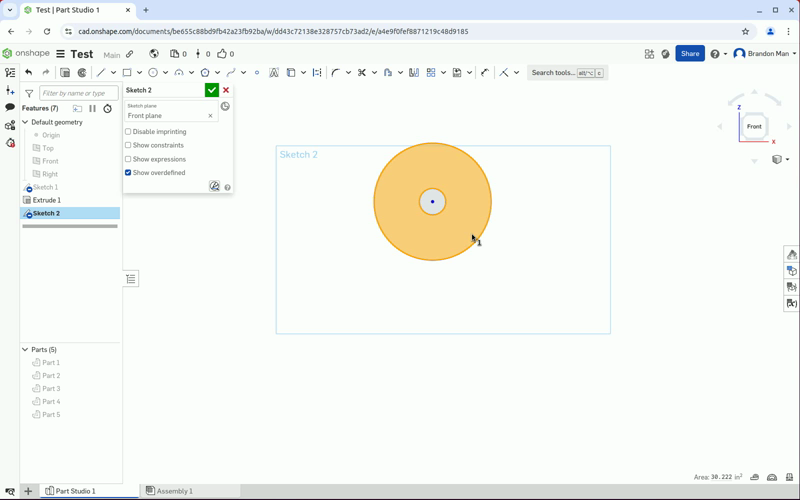
scroll(-6)
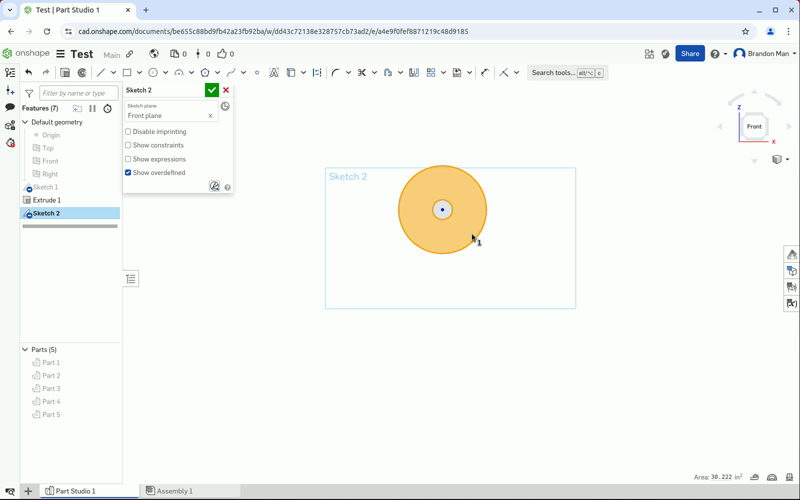
scroll(-6)
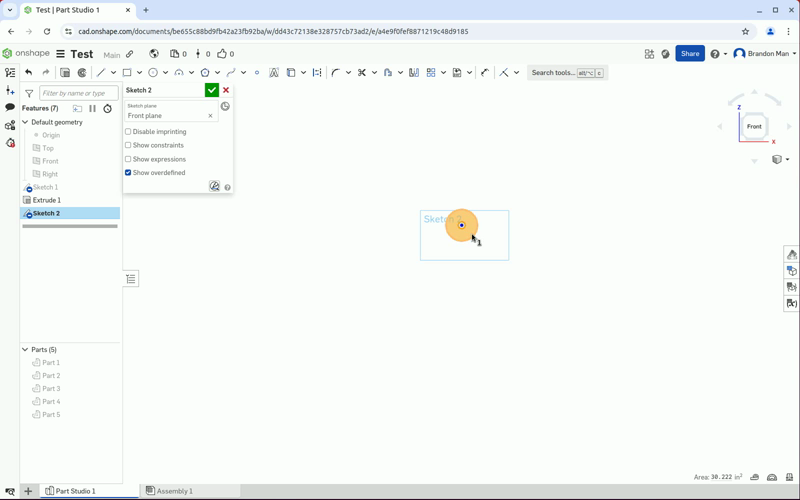
mouse_move(73, 352)
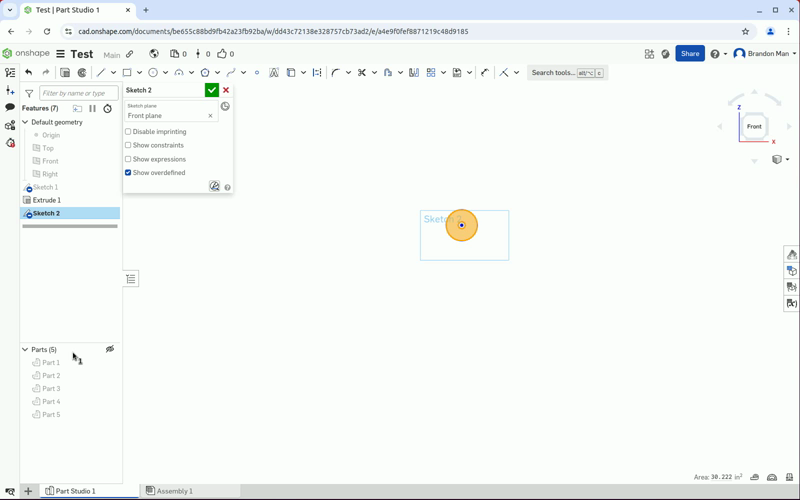
key(shift+y)
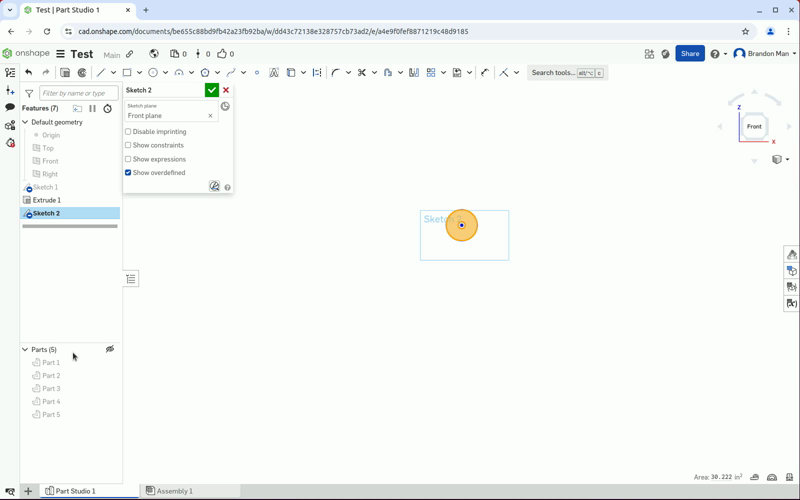
key(shift+e)
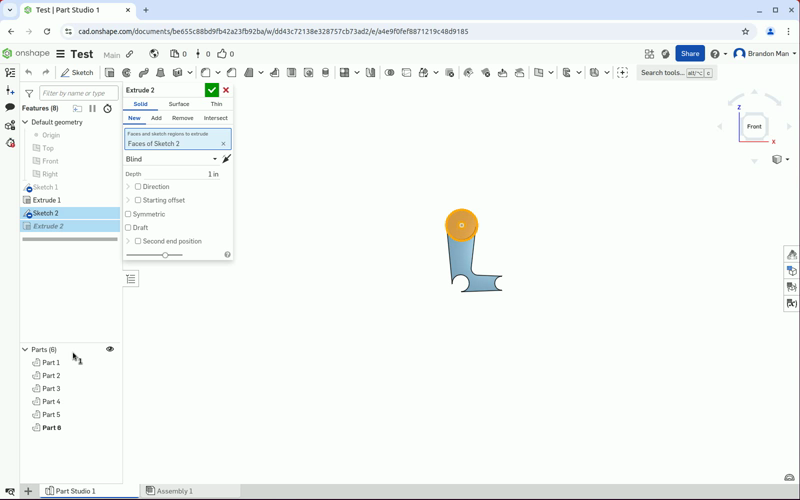
mouse_move(143, 106)
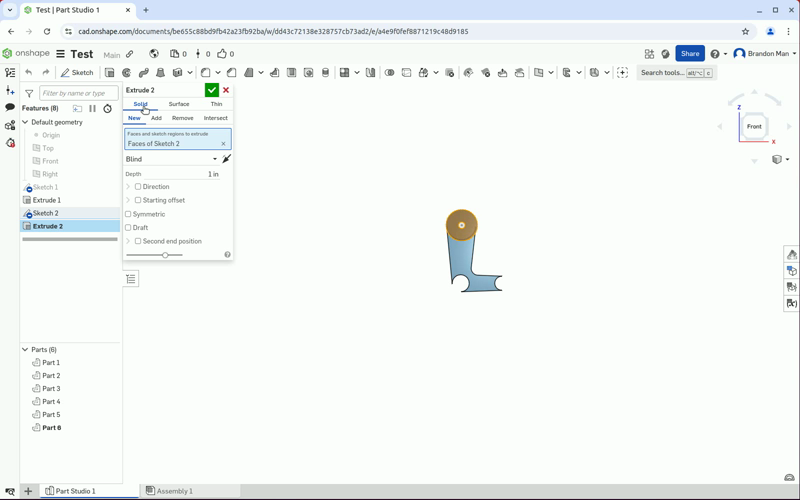
click(143, 106)
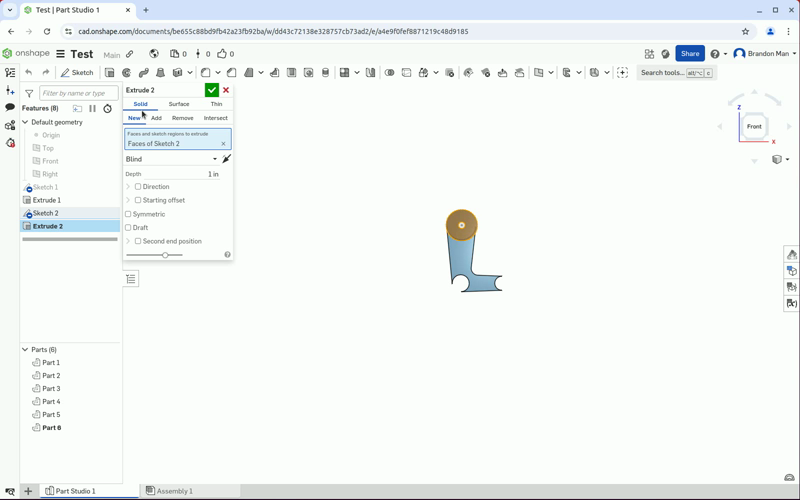
mouse_move(137, 120)
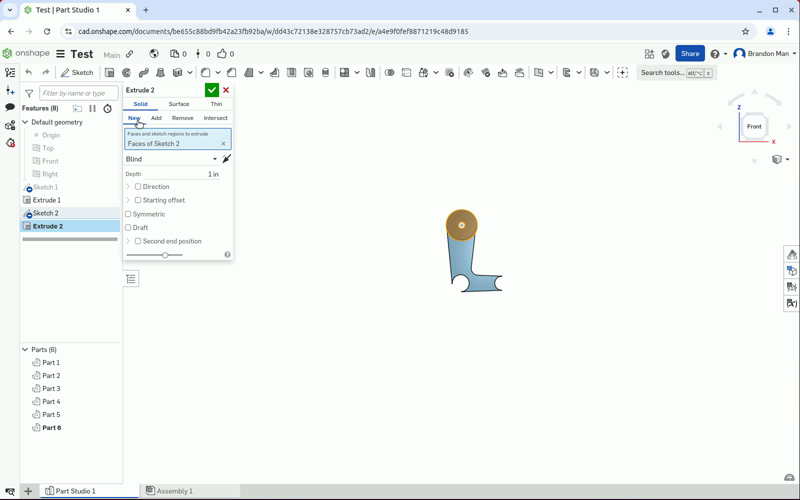
click(137, 120)
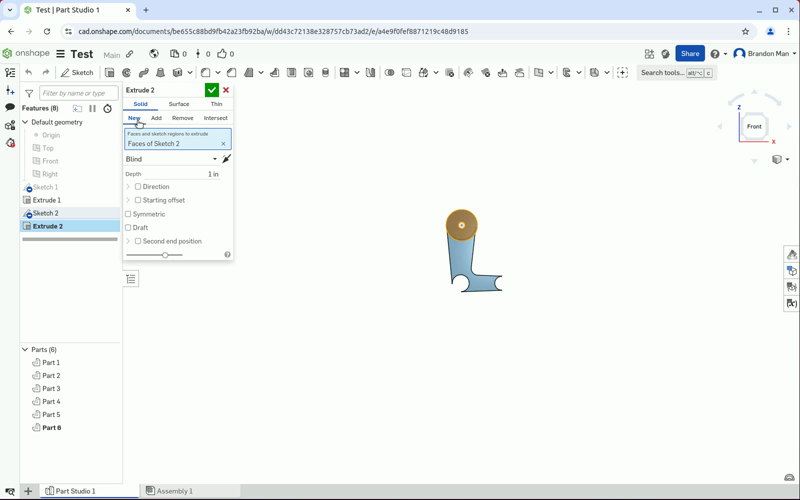
key(tab, 4)
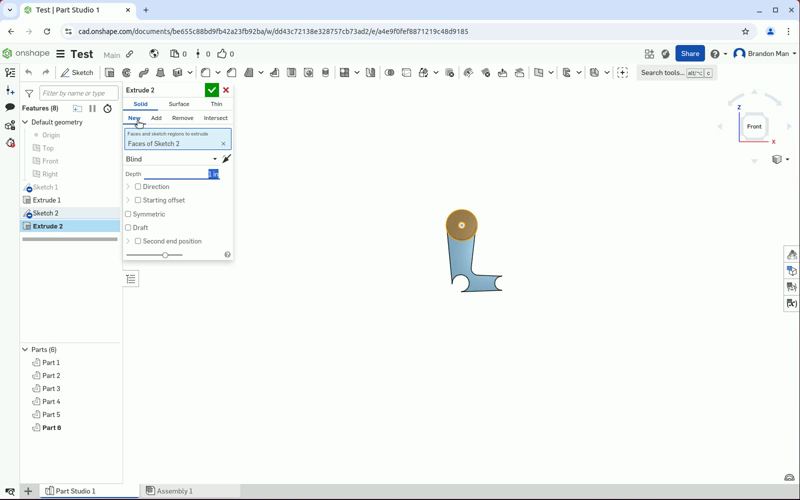
text(0.481)
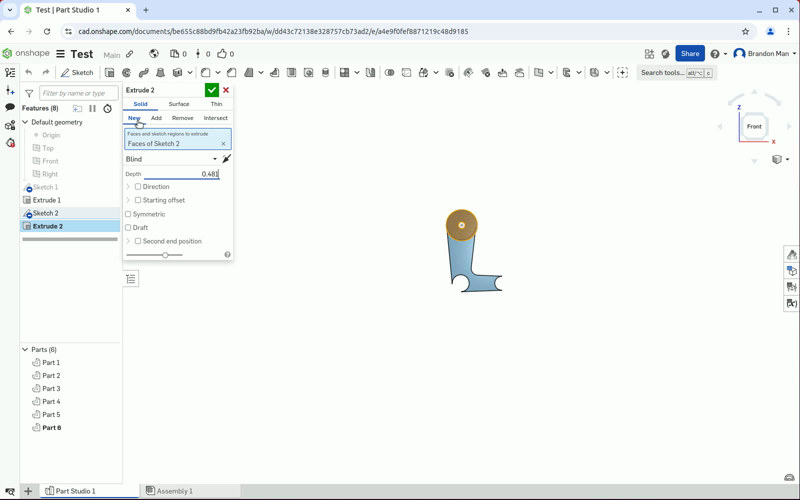
key(enter)
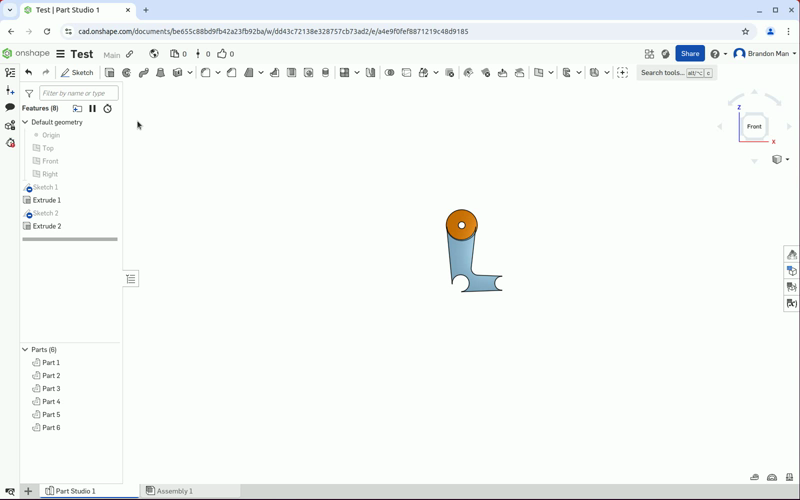
key(shift+h)
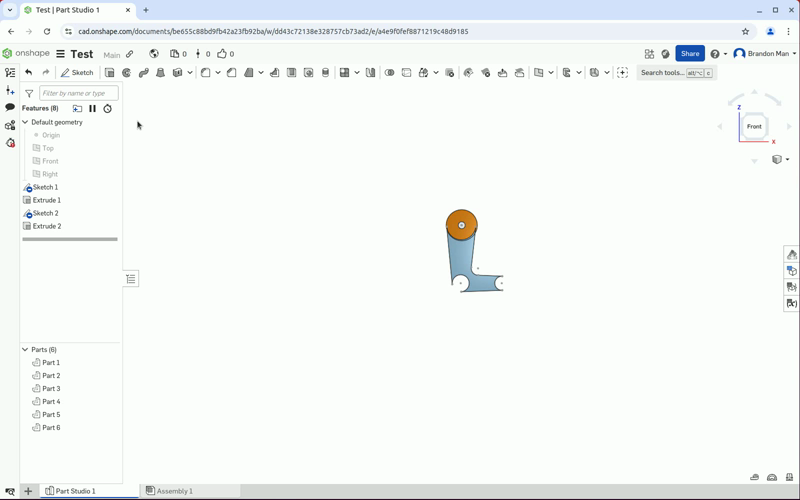
key(shift+h)
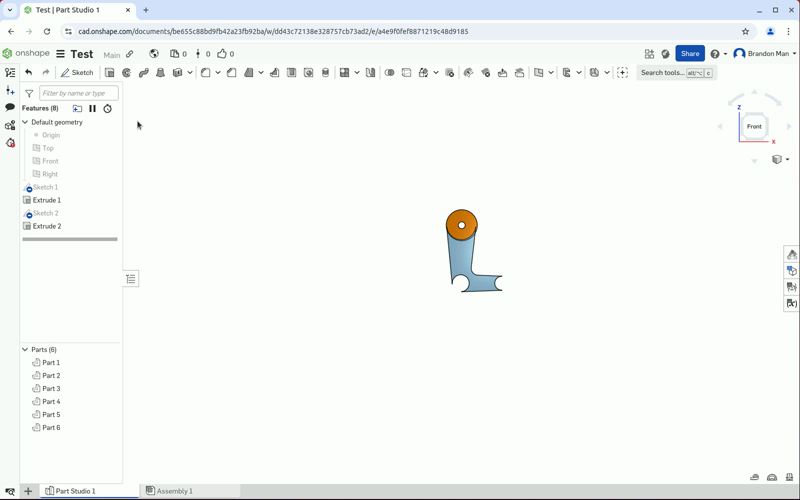
mouse_move(73, 189)
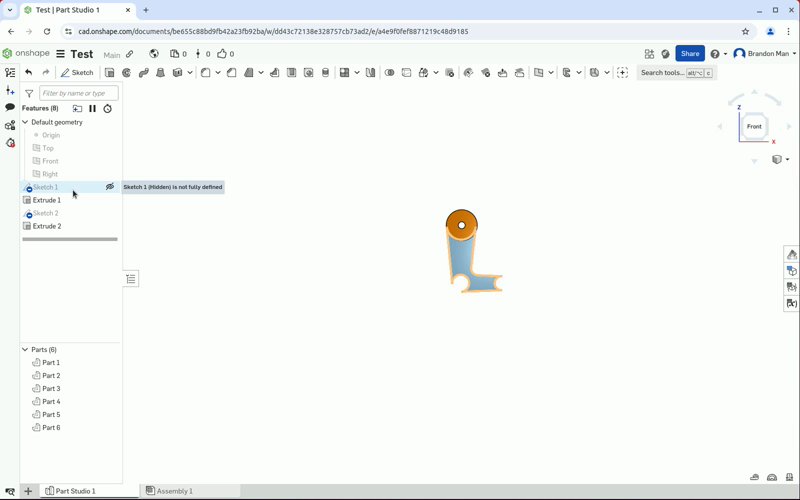
click(73, 189)
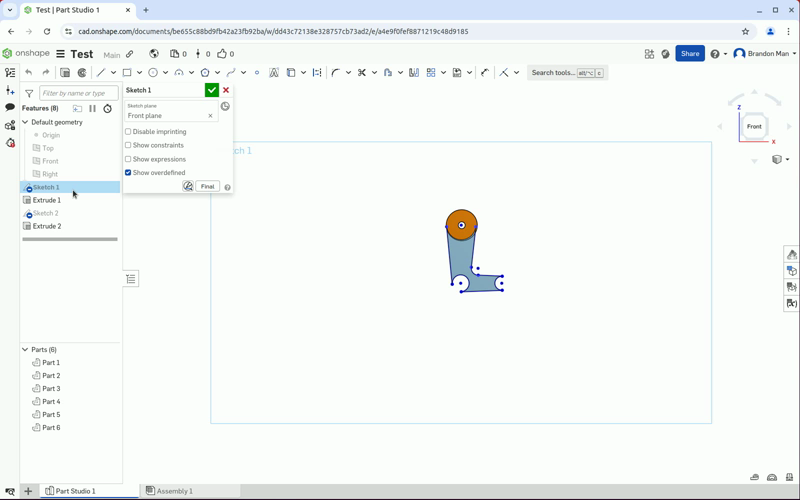
mouse_move(229, 92)
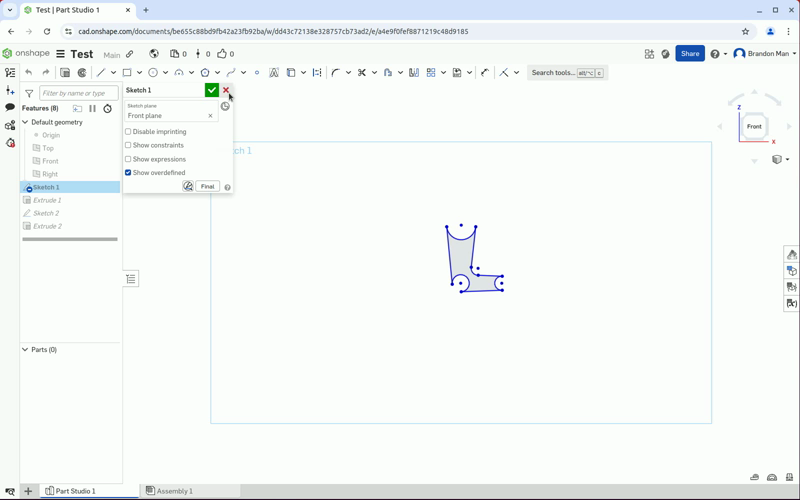
click(229, 92)
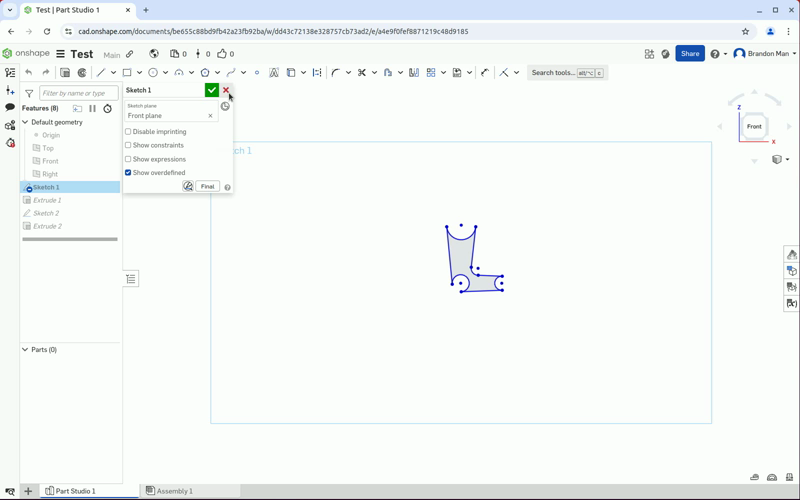
key(shift+s)
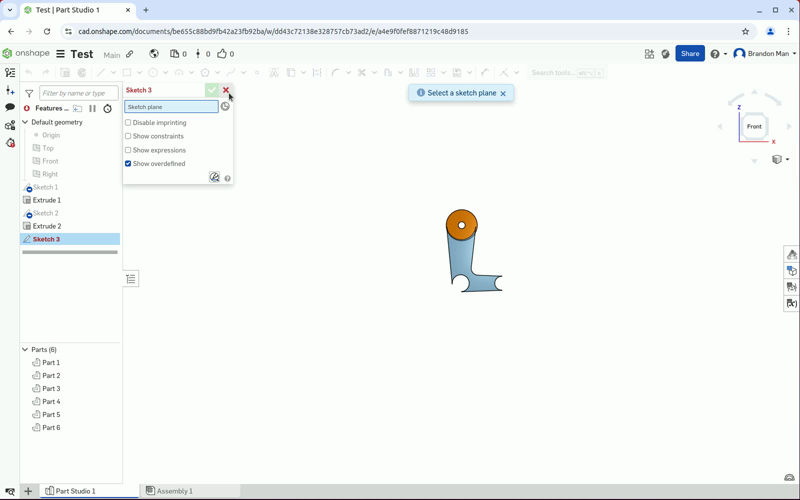
mouse_move(73, 163)
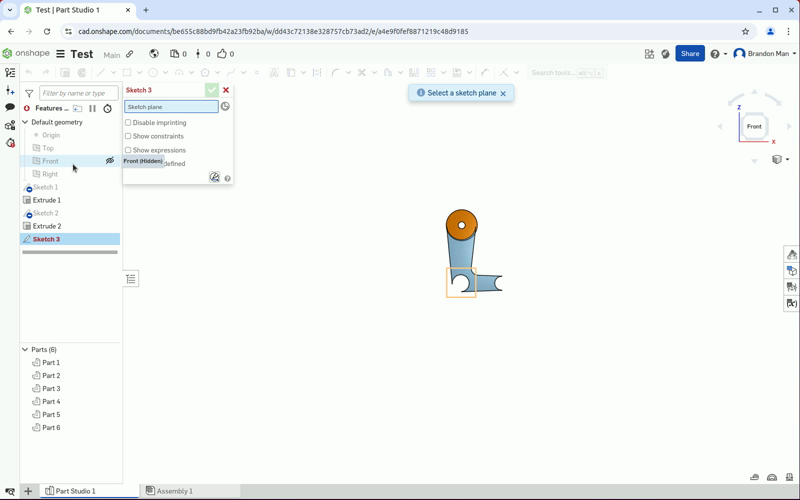
click(73, 163)
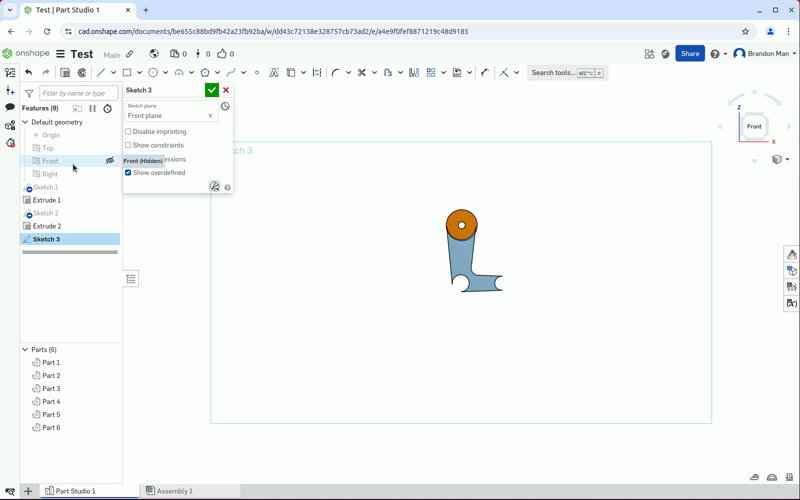
mouse_move(73, 352)
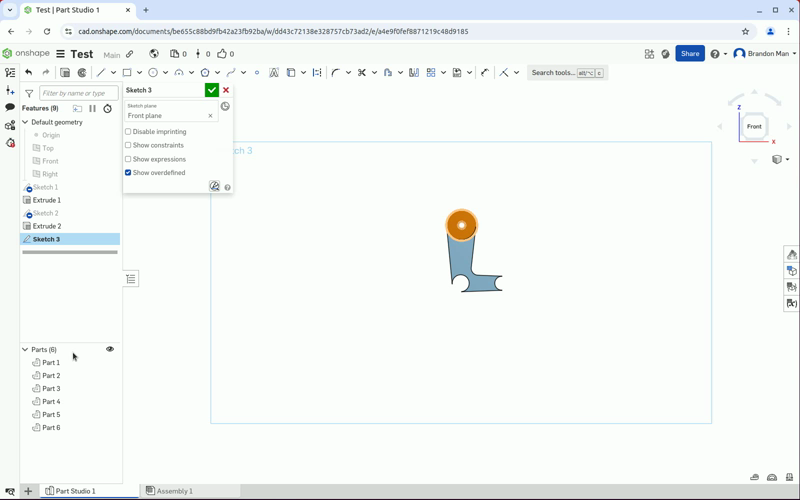
key(y)
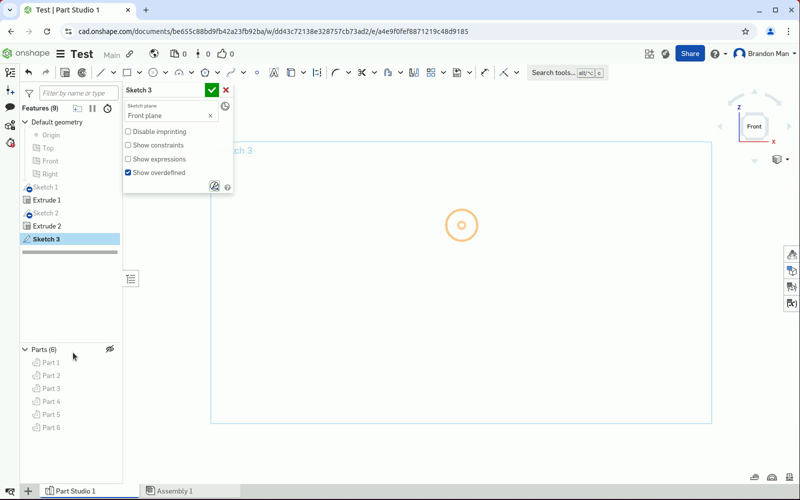
key(a)
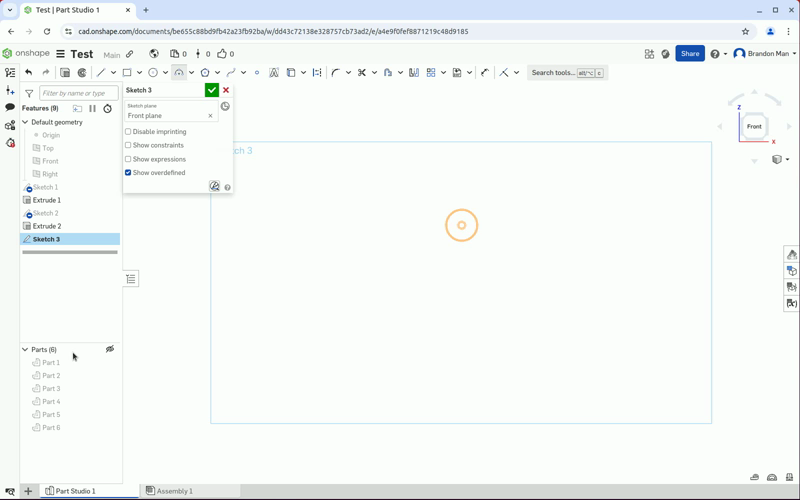
key_down(shift)
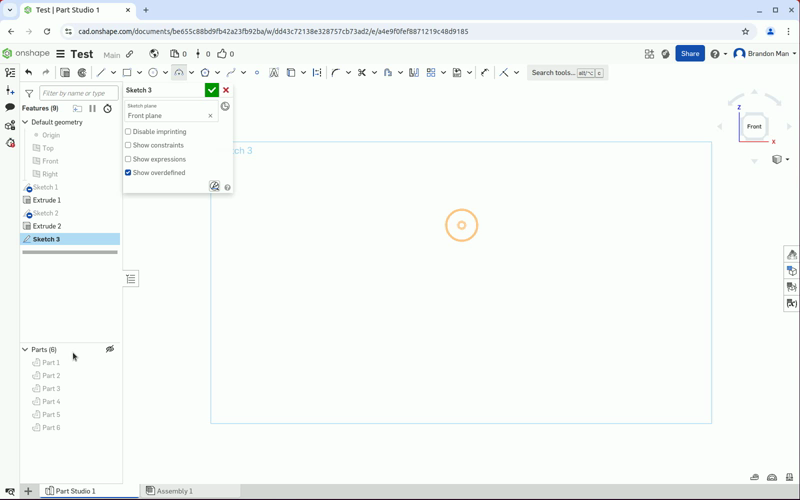
mouse_move(446, 223)
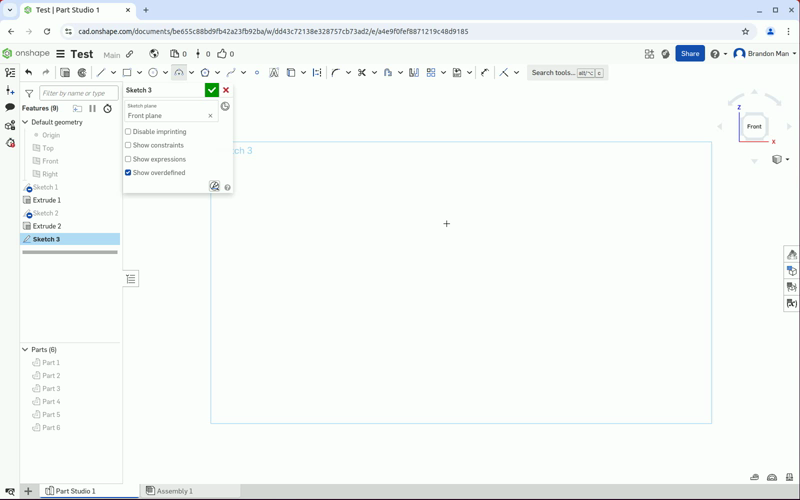
click(446, 223)
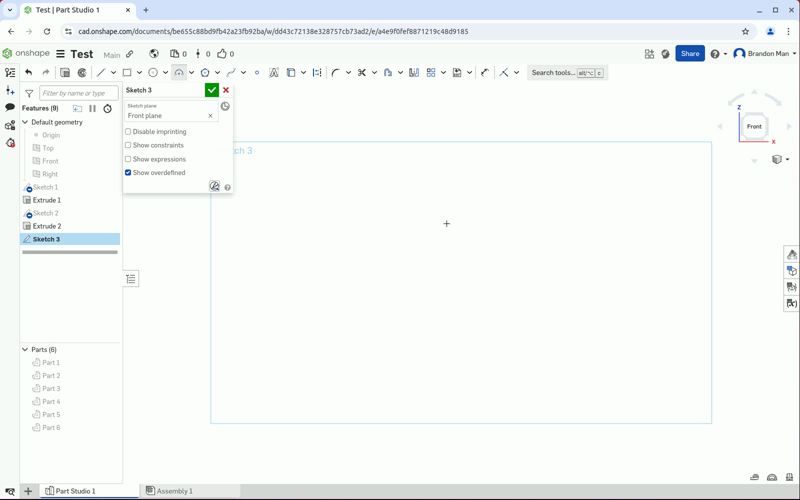
key_up(shift)
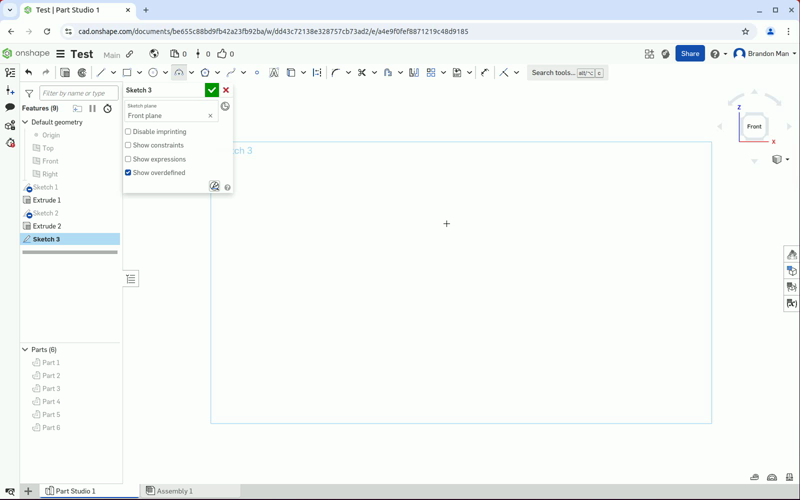
key_down(shift)
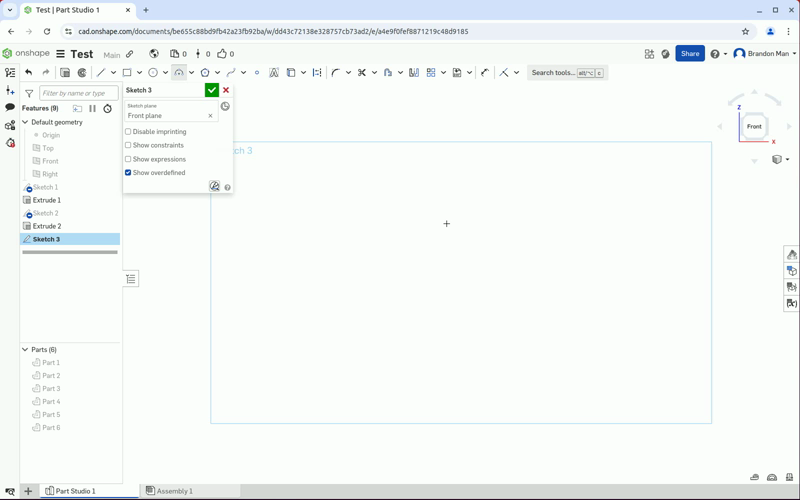
mouse_move(476, 223)
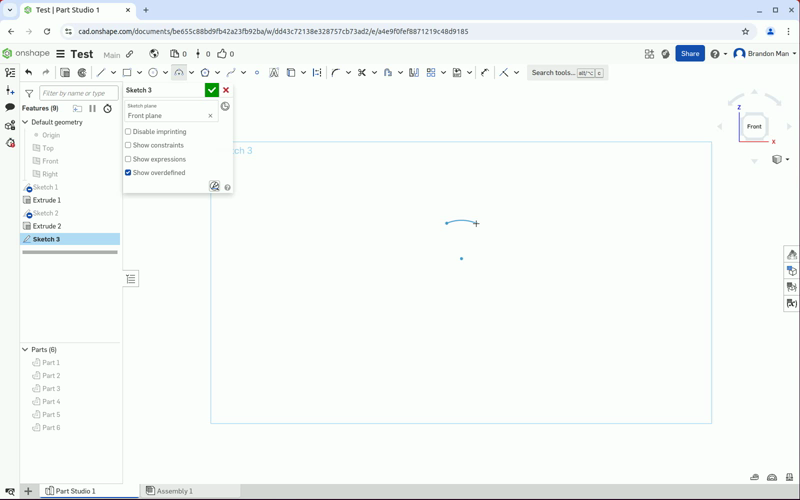
click(476, 223)
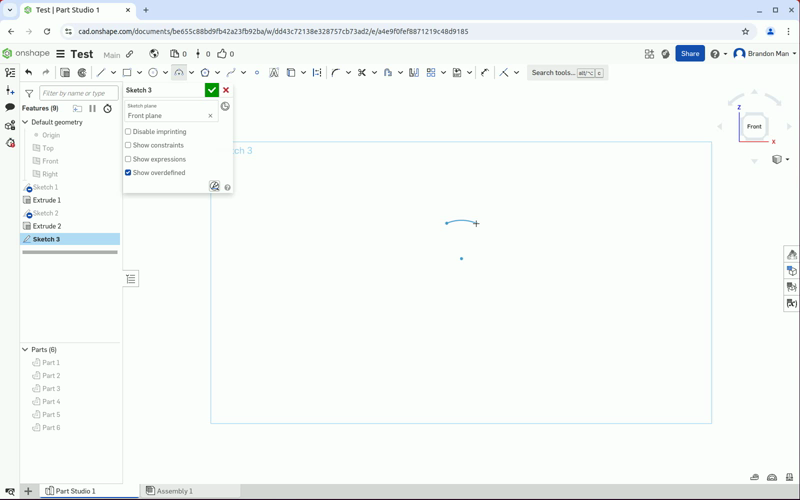
mouse_move(461, 210)
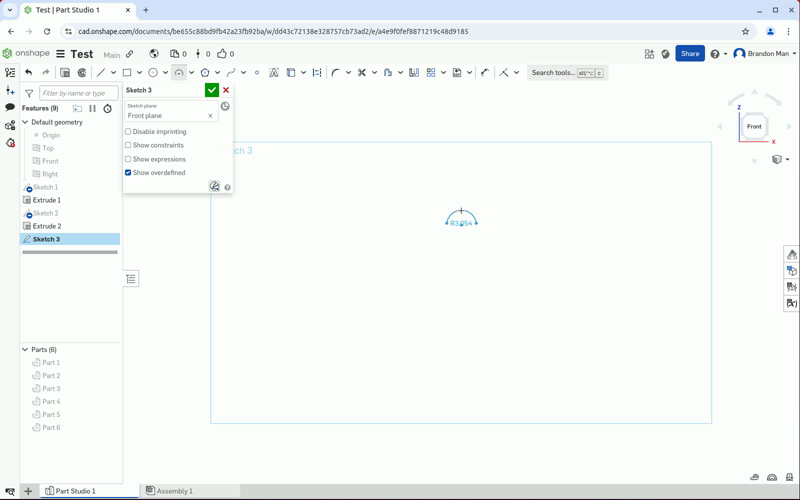
click(461, 210)
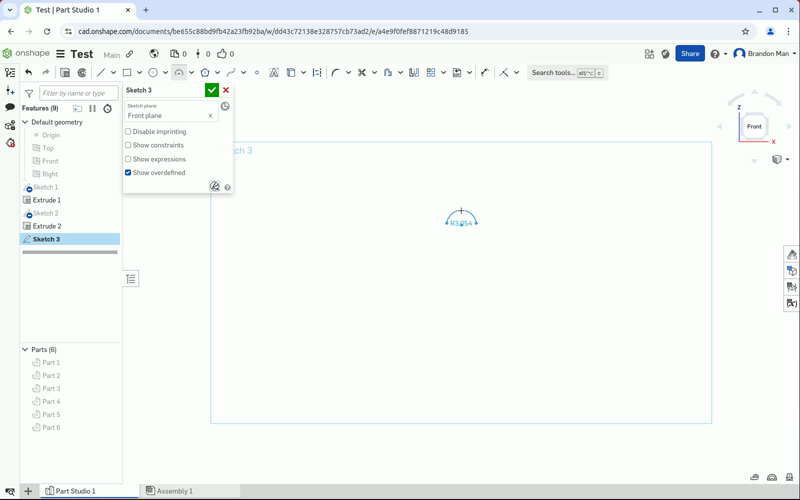
key_up(shift)
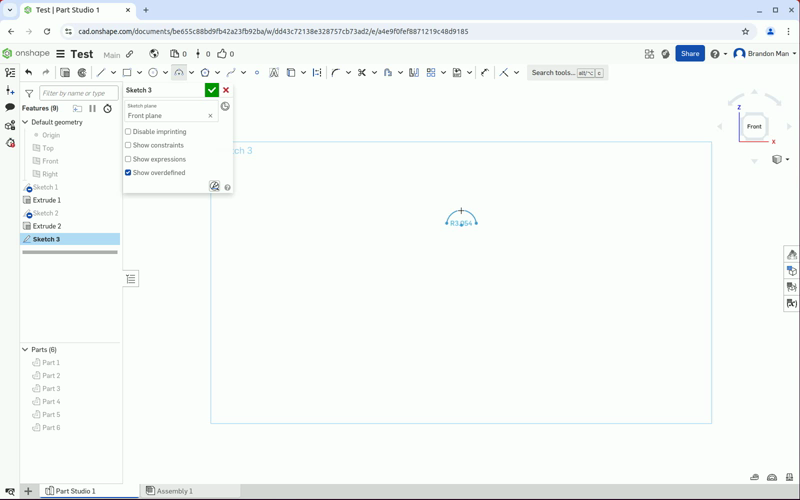
key(esc)
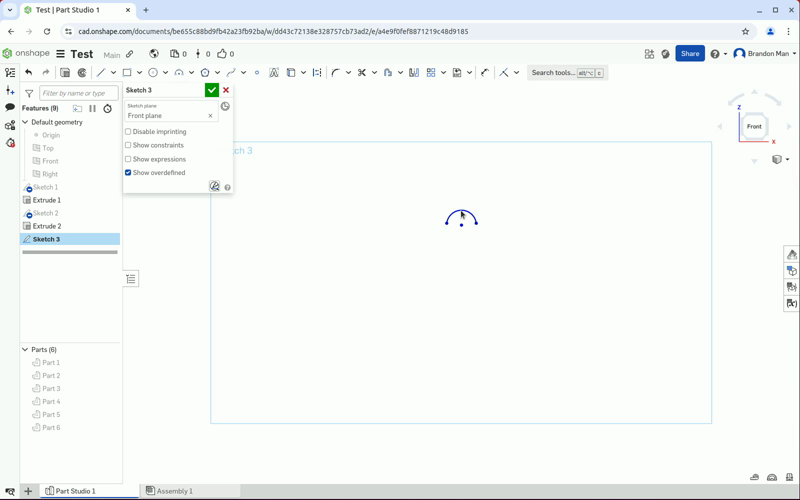
key(l)
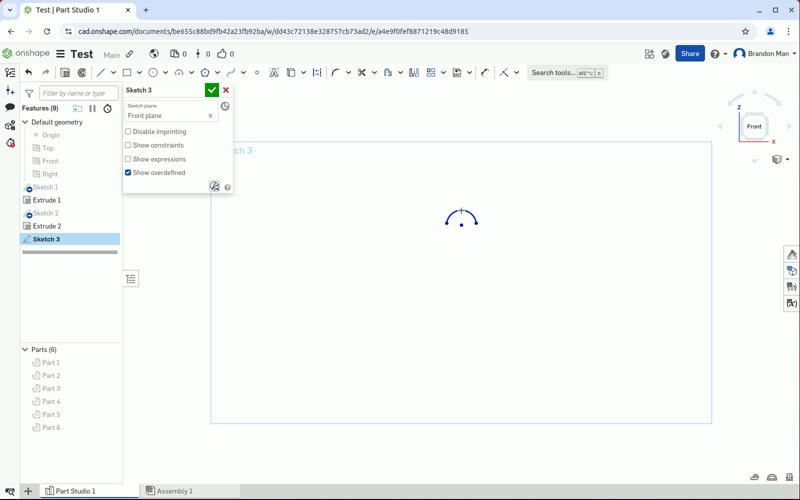
mouse_move(476, 223)
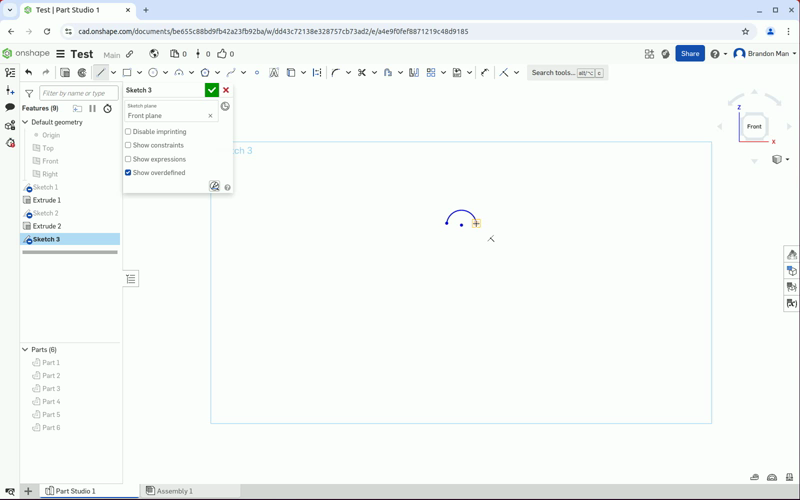
click(476, 223)
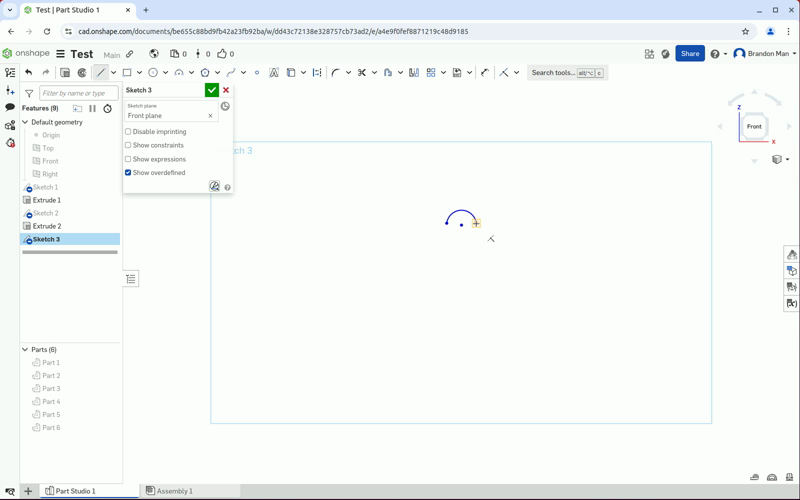
key_down(shift)
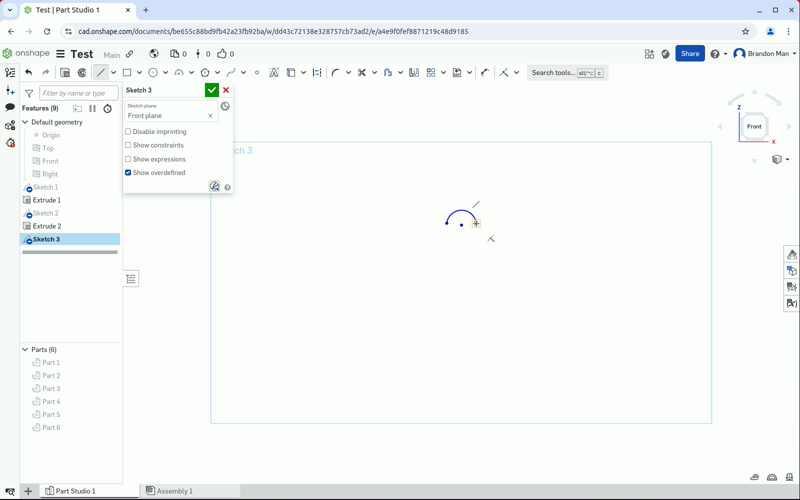
mouse_move(506, 223)
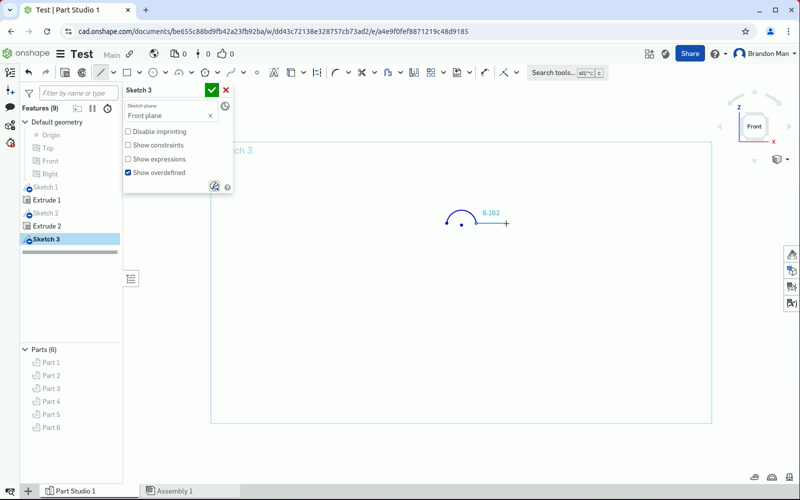
mouse_move(470, 176)
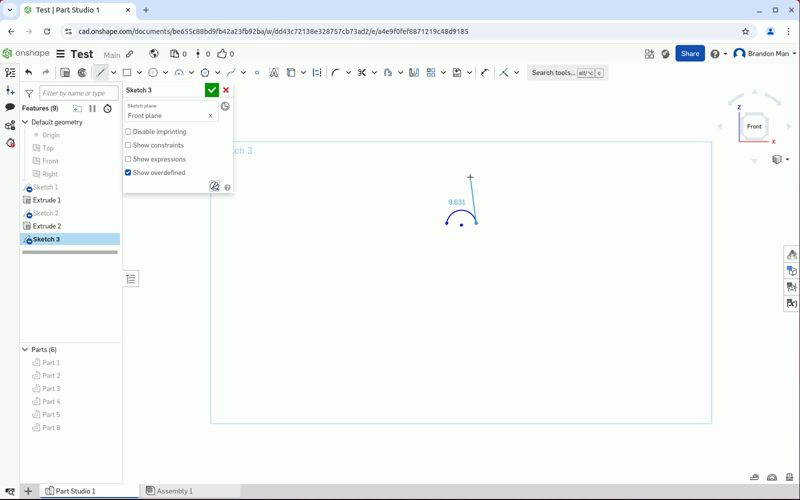
click(470, 176)
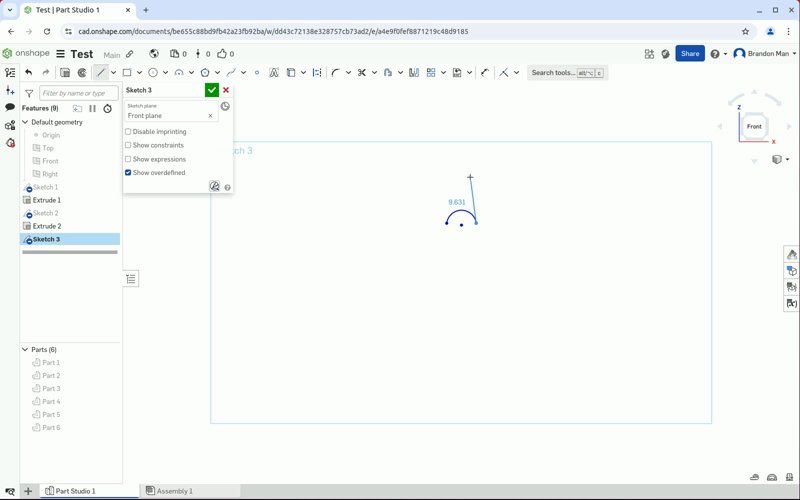
key_up(shift)
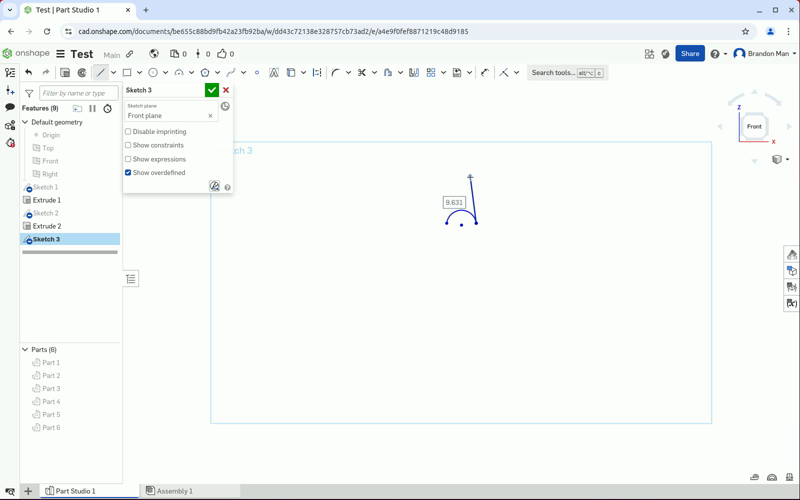
key(esc)
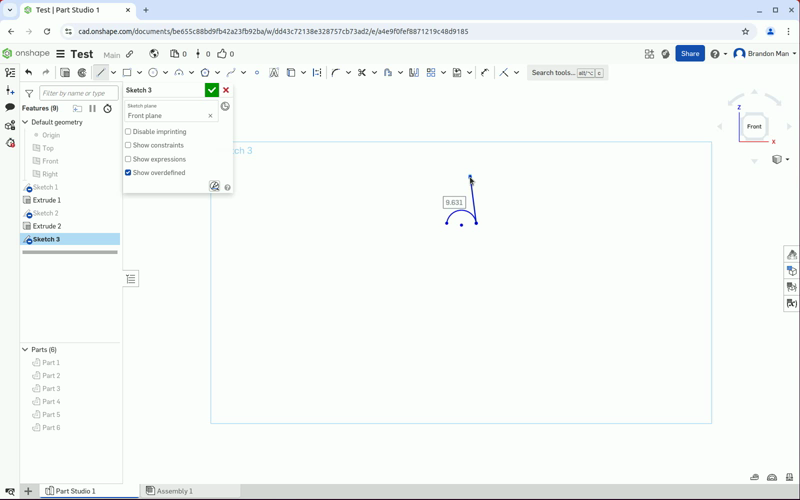
key(a)
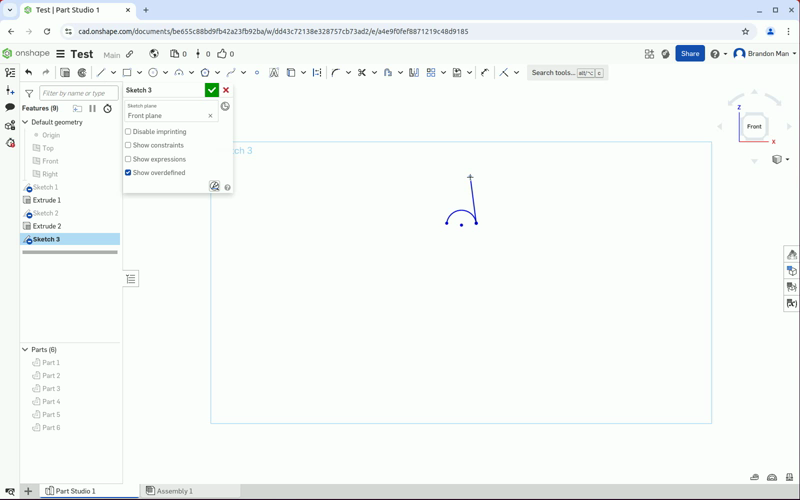
mouse_move(470, 176)
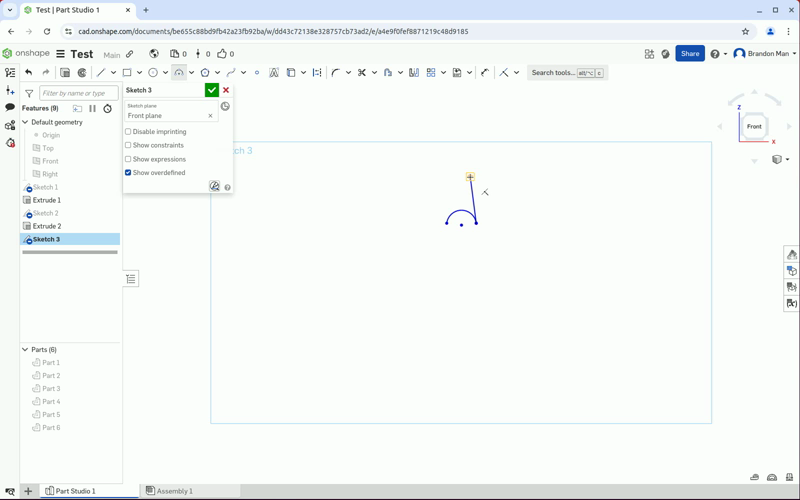
click(470, 176)
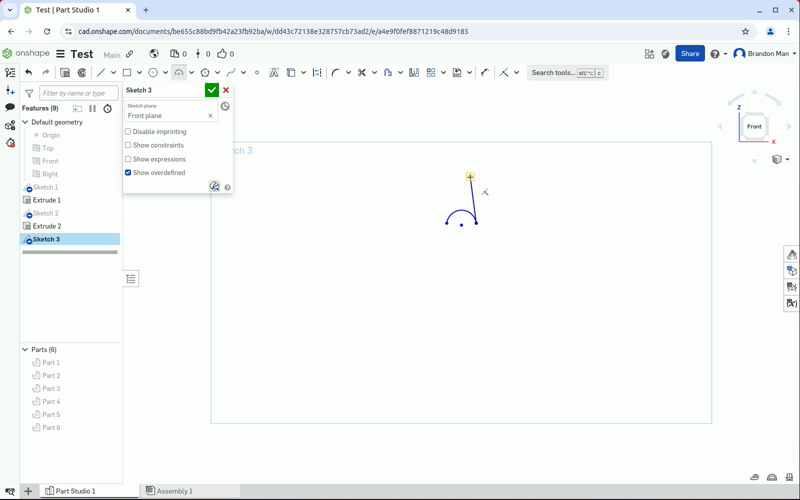
key_down(shift)
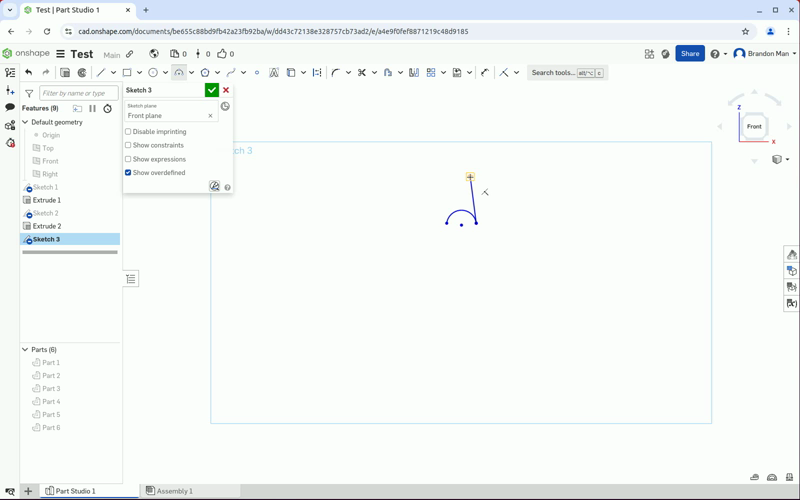
mouse_move(452, 176)
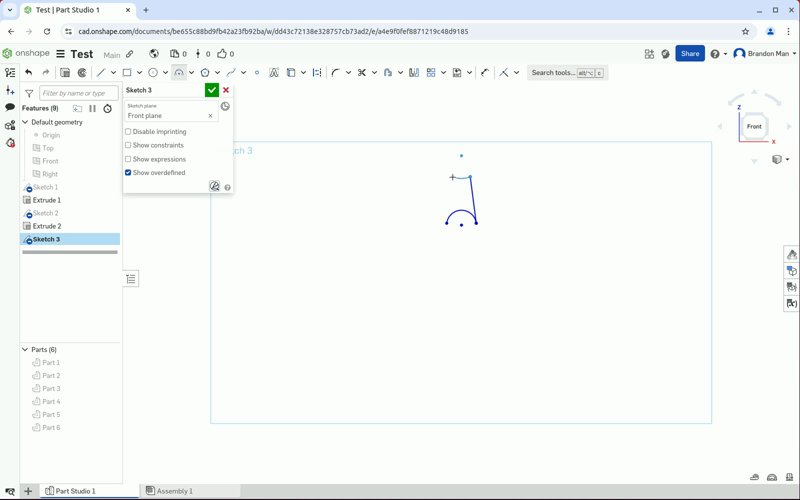
click(452, 176)
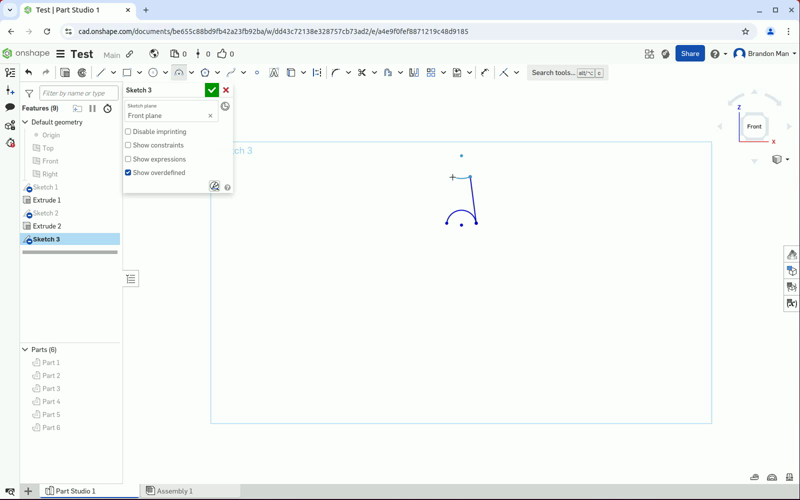
mouse_move(461, 186)
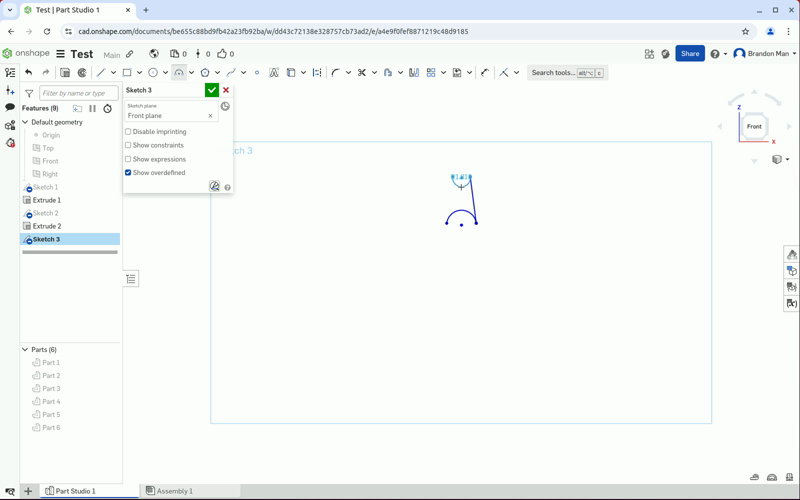
click(461, 186)
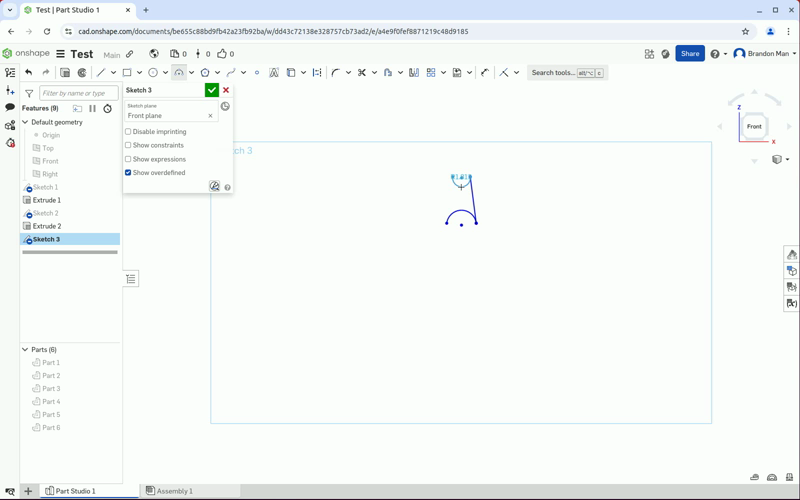
key_up(shift)
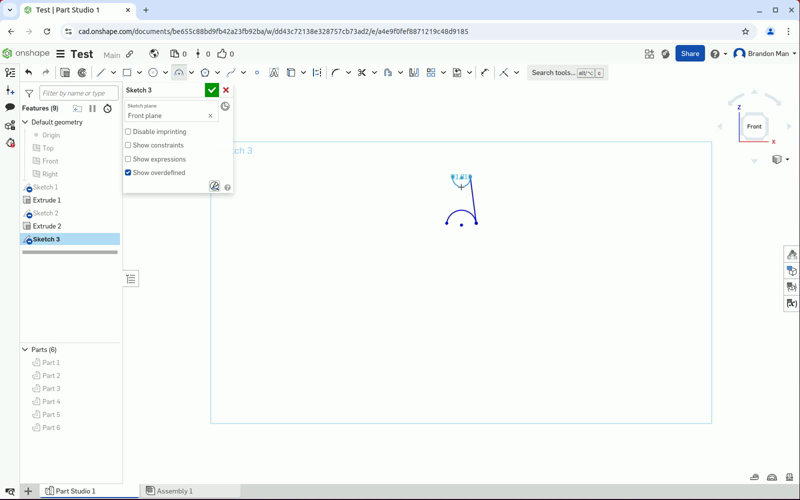
key(esc)
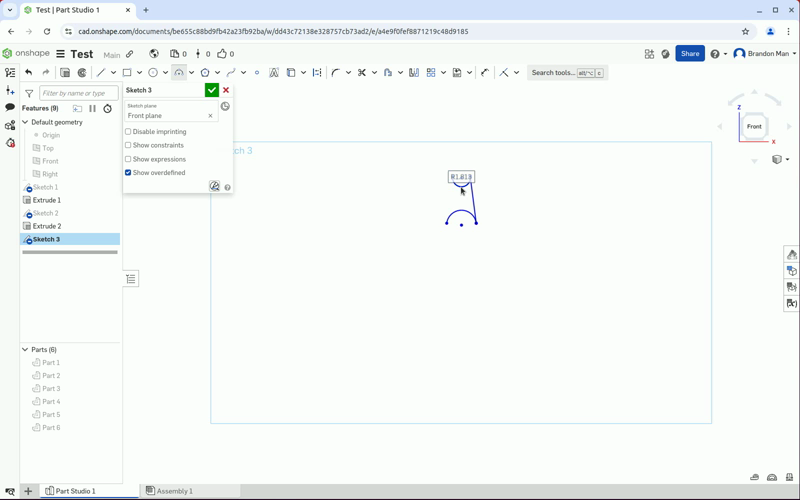
key(l)
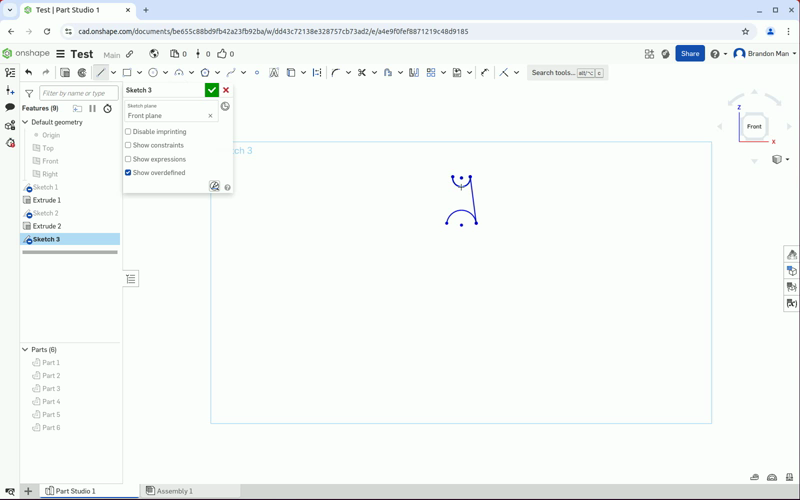
mouse_move(452, 176)
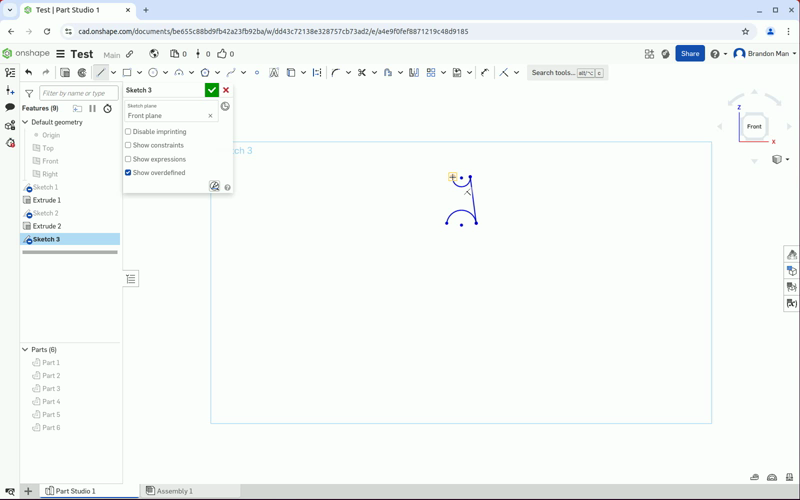
click(452, 176)
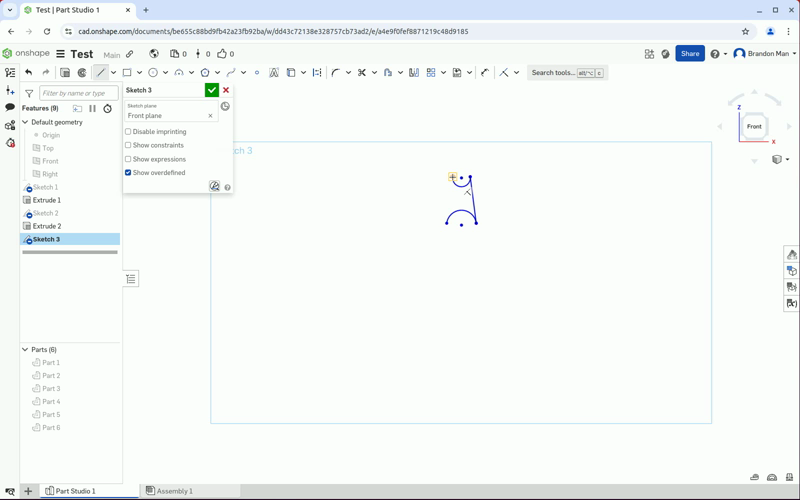
mouse_move(482, 176)
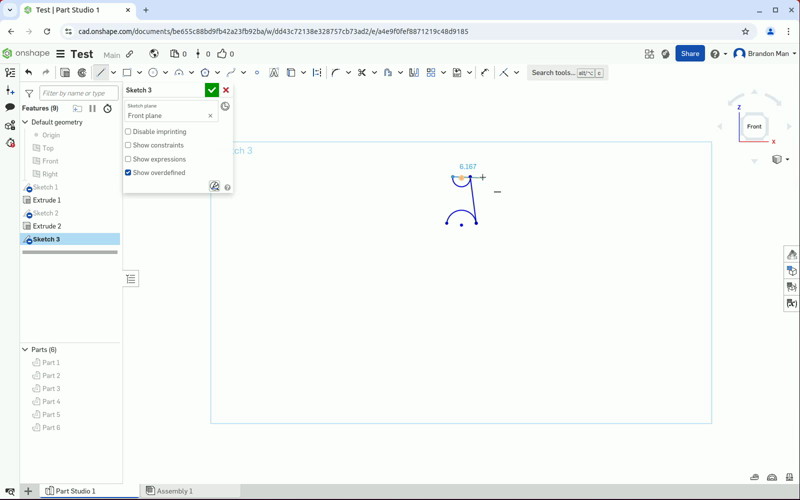
key_down(shift)
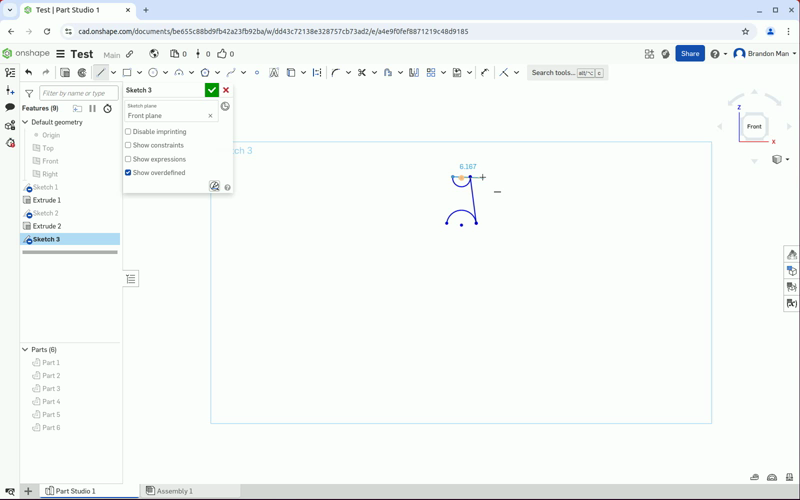
mouse_move(446, 223)
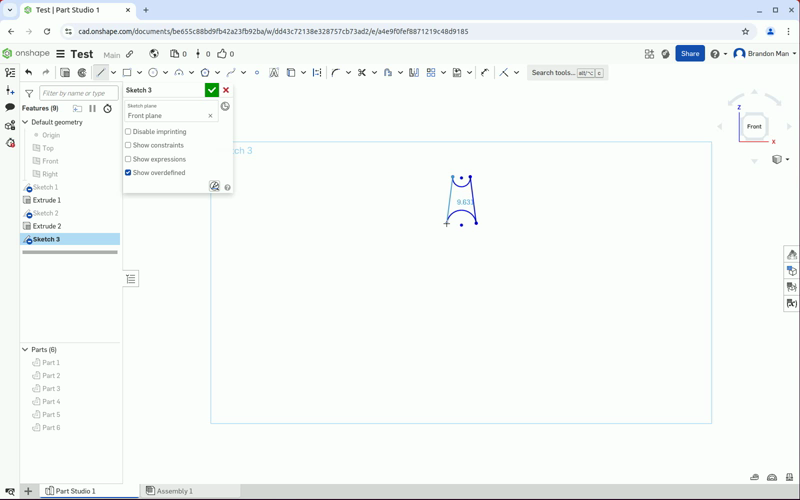
key_up(shift)
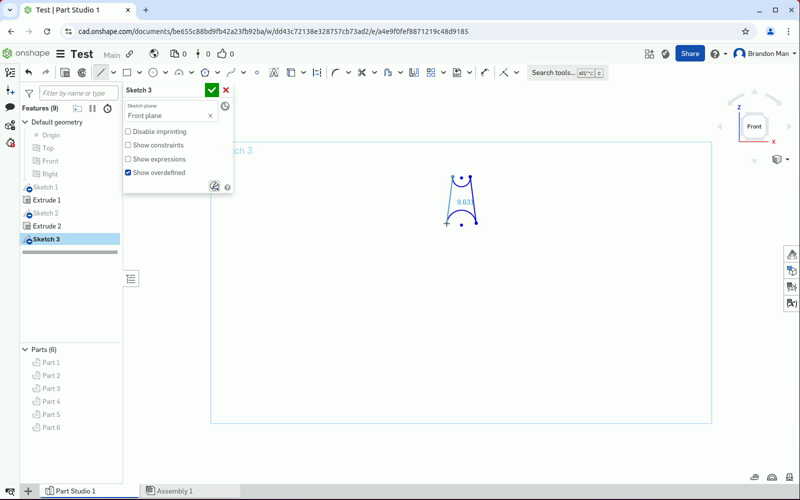
click(446, 223)
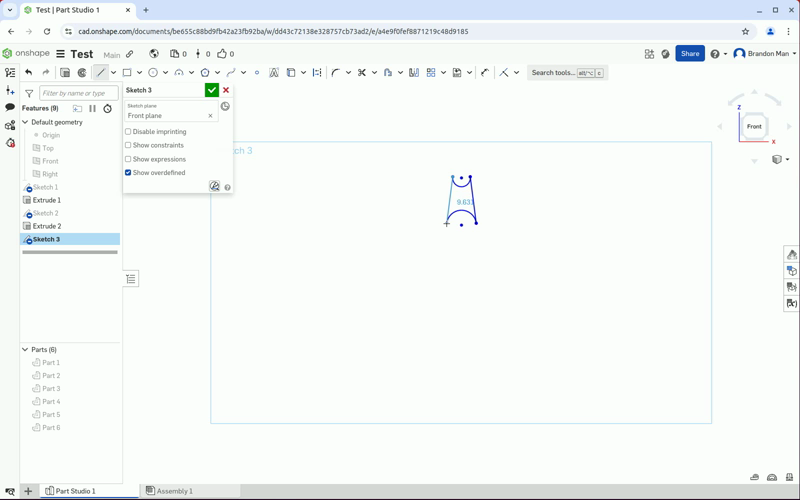
key(esc)
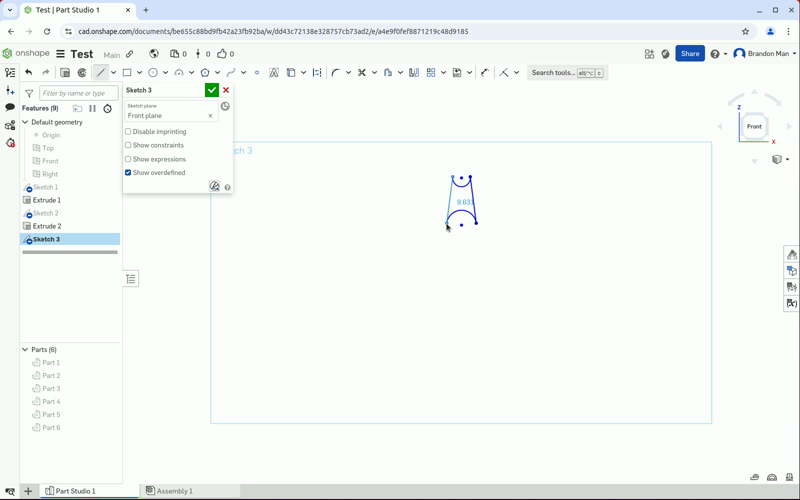
key(c)
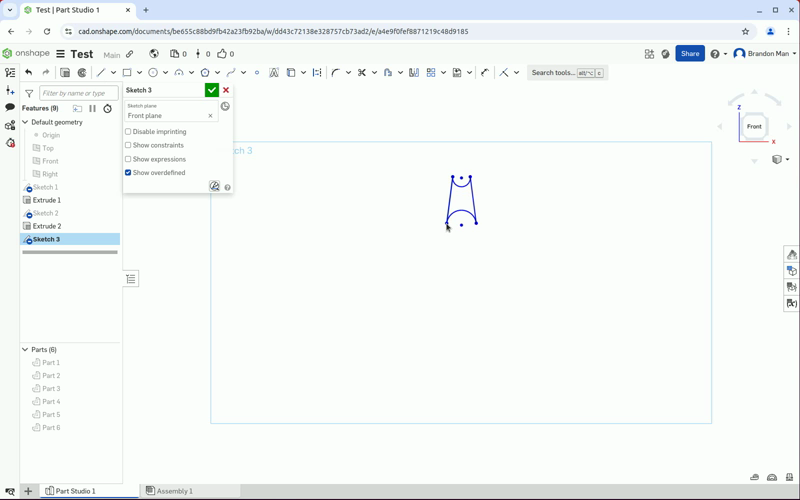
key_down(shift)
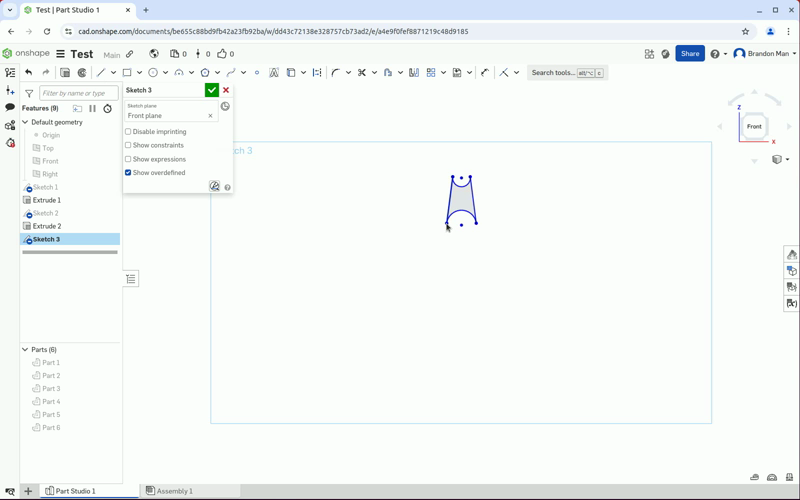
mouse_move(458, 191)
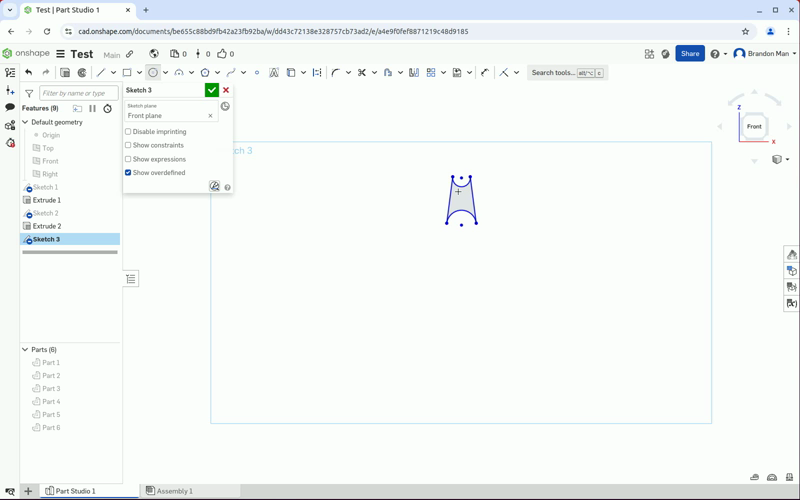
click(458, 191)
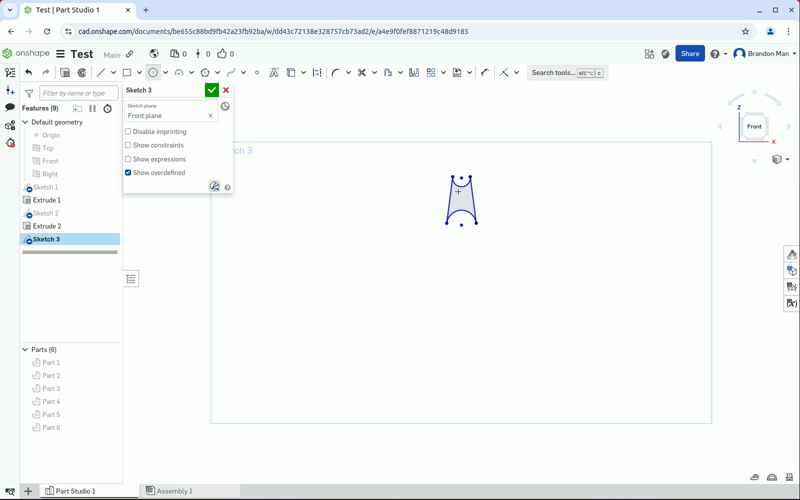
key_up(shift)
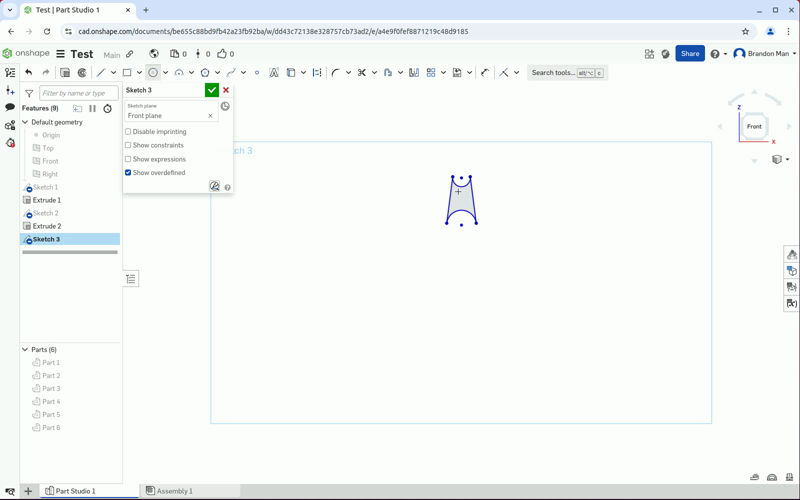
mouse_move(461, 191)
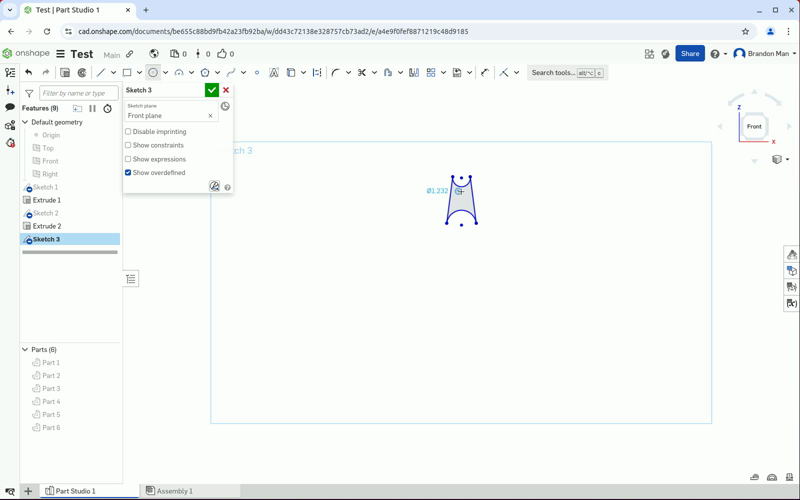
scroll(6)
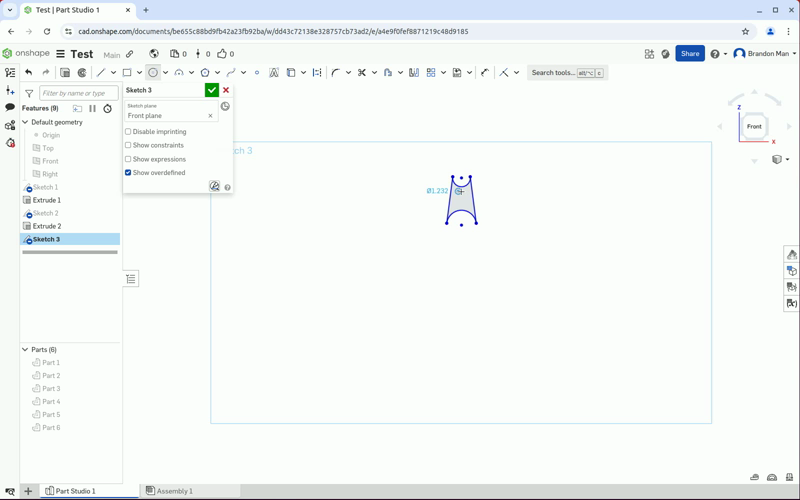
scroll(6)
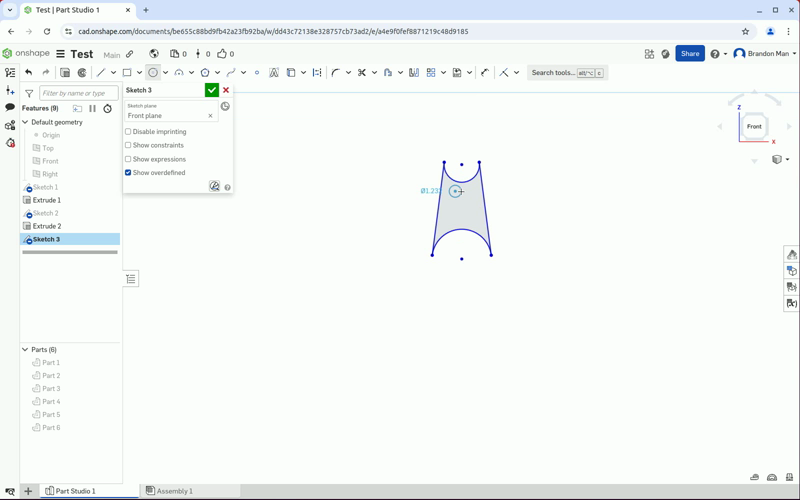
scroll(6)
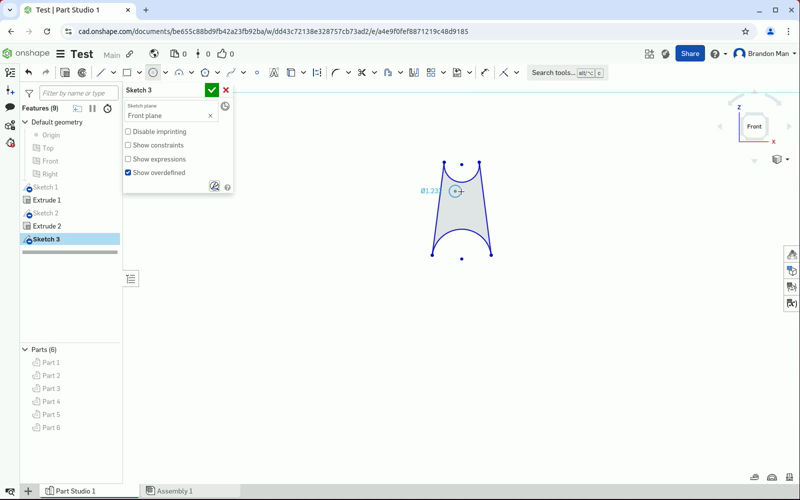
scroll(6)
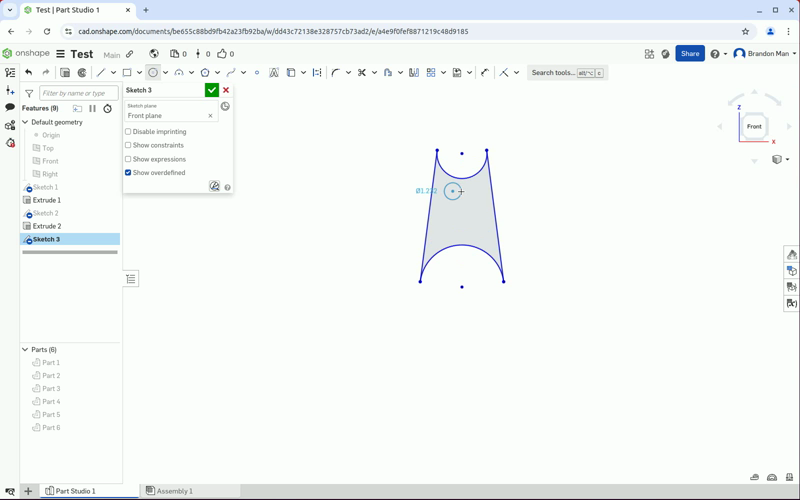
scroll(6)
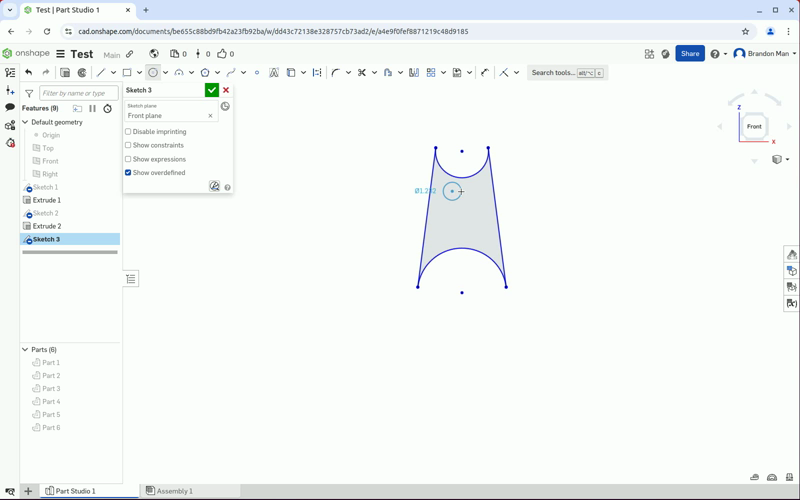
scroll(6)
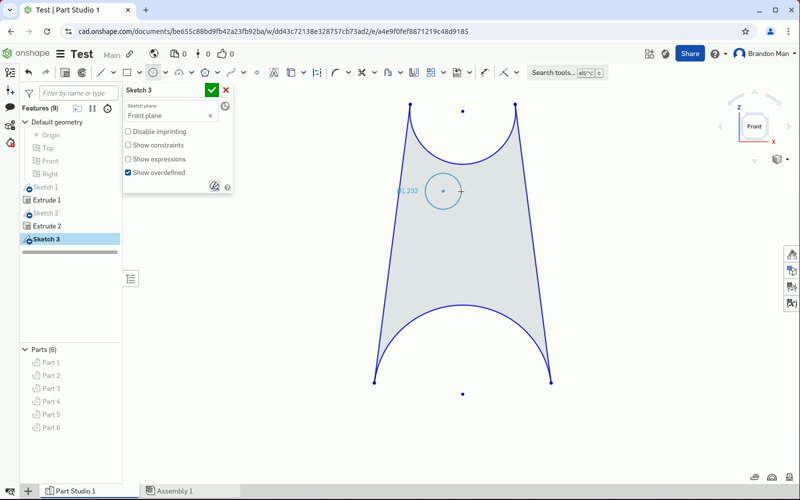
scroll(6)
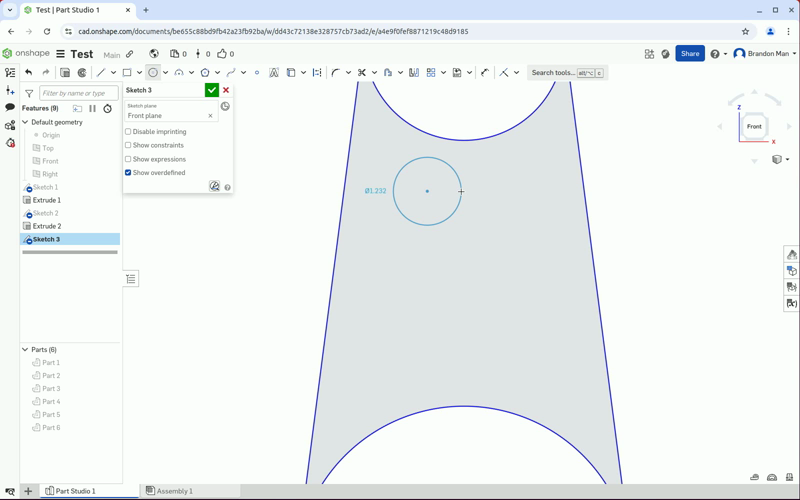
click(461, 191)
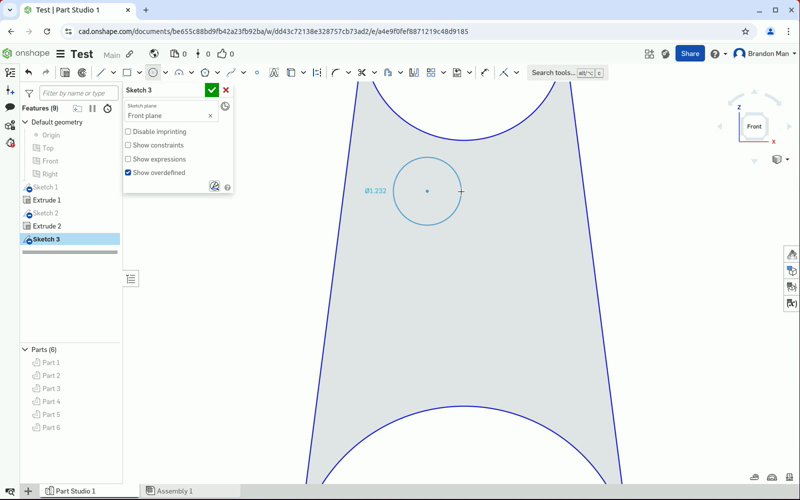
scroll(-6)
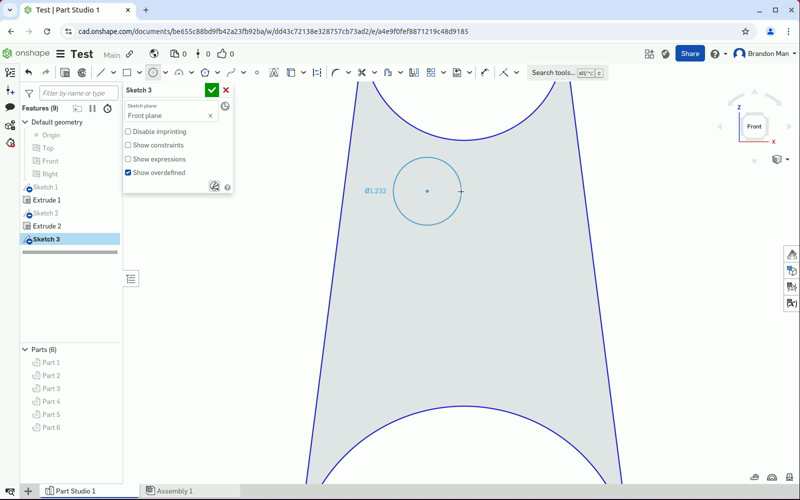
scroll(-6)
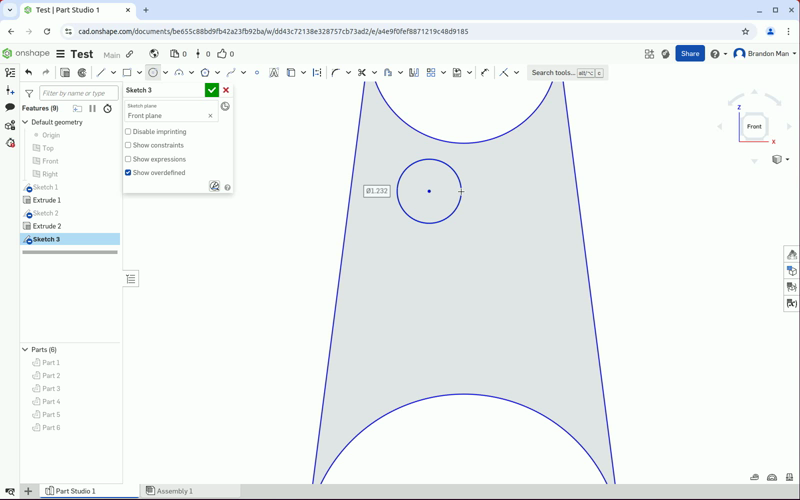
scroll(-6)
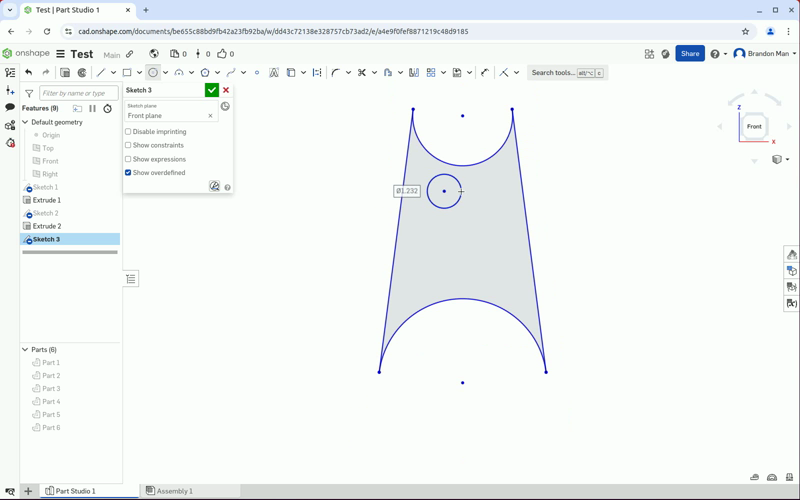
scroll(-6)
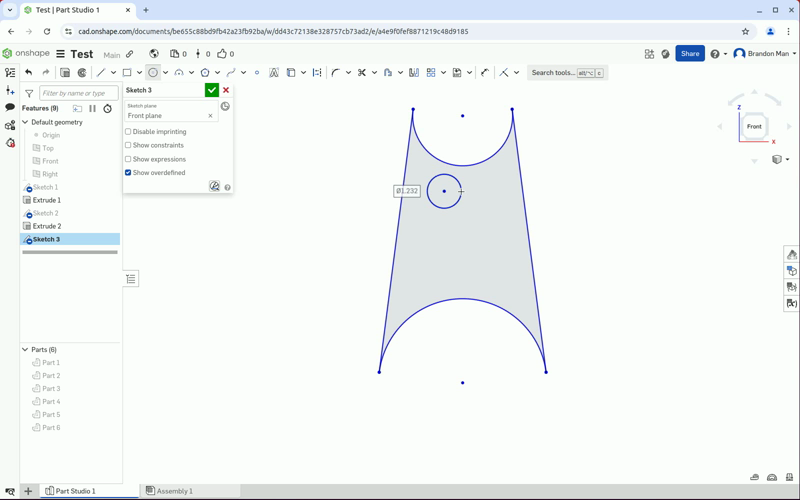
scroll(-6)
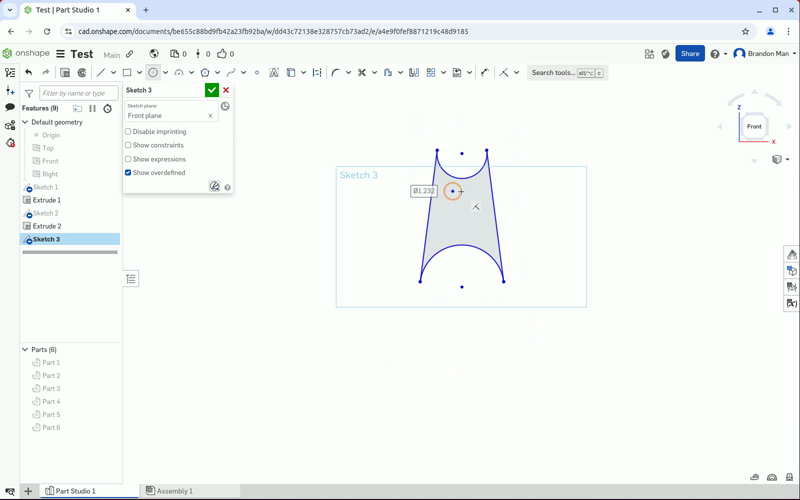
scroll(-6)
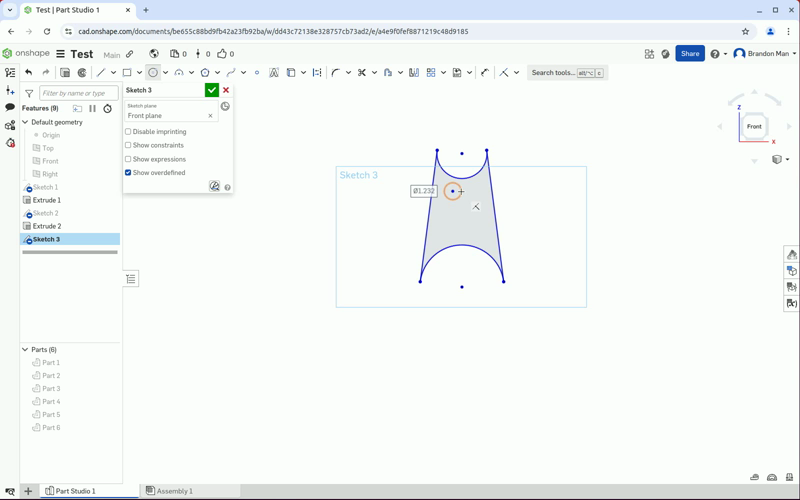
scroll(-6)
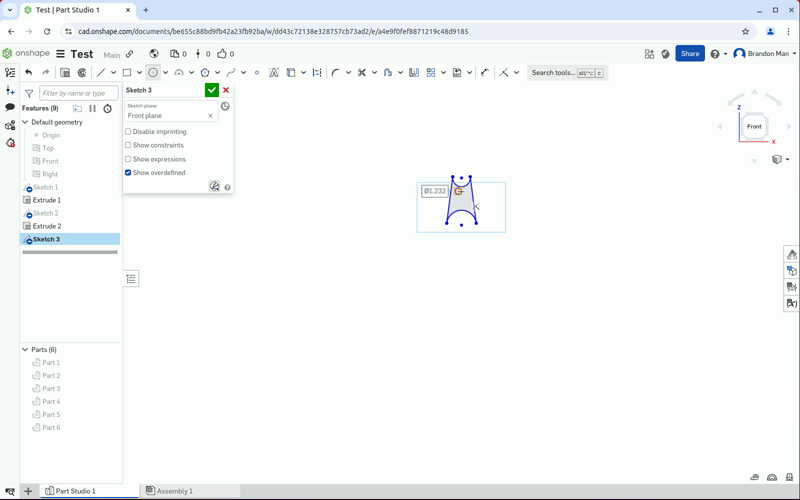
key(esc)
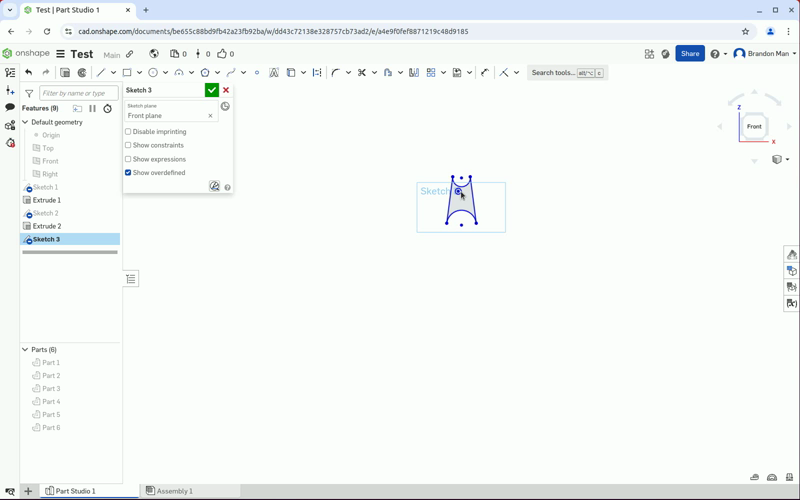
mouse_move(462, 187)
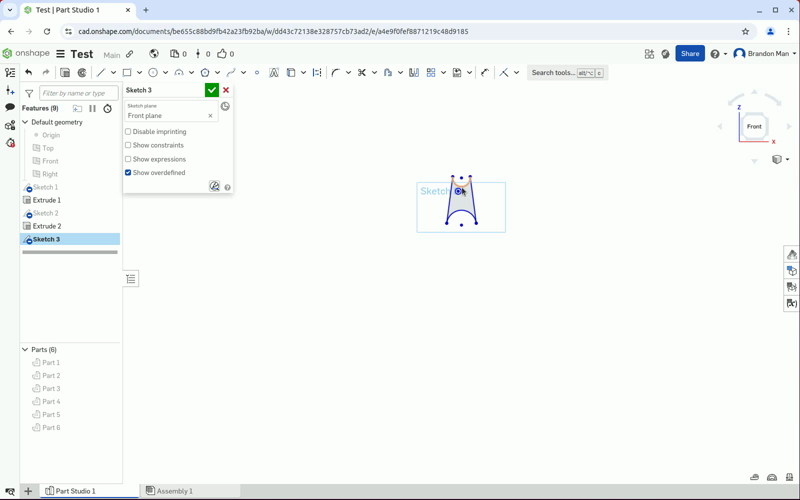
scroll(6)
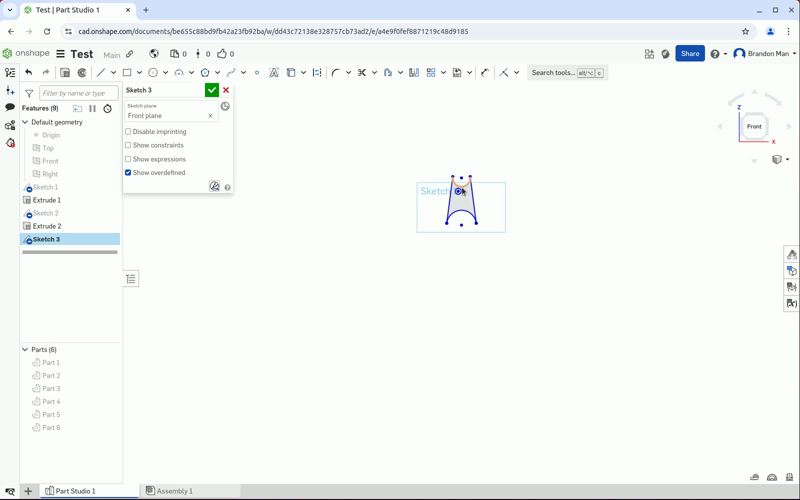
scroll(6)
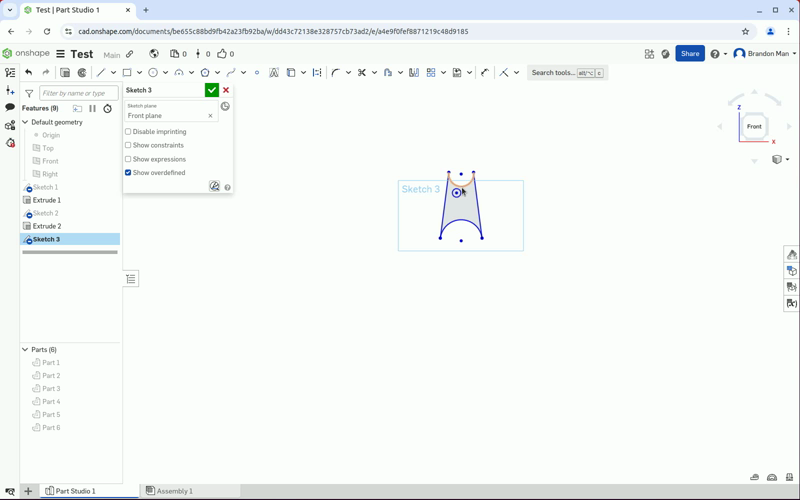
scroll(6)
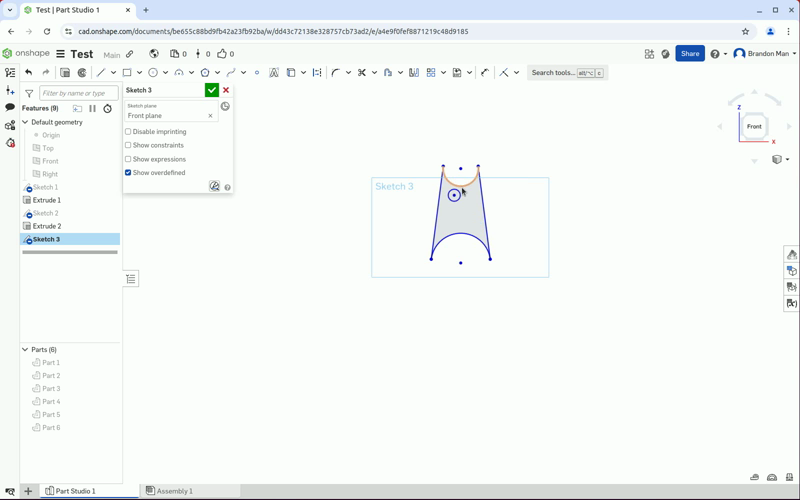
scroll(6)
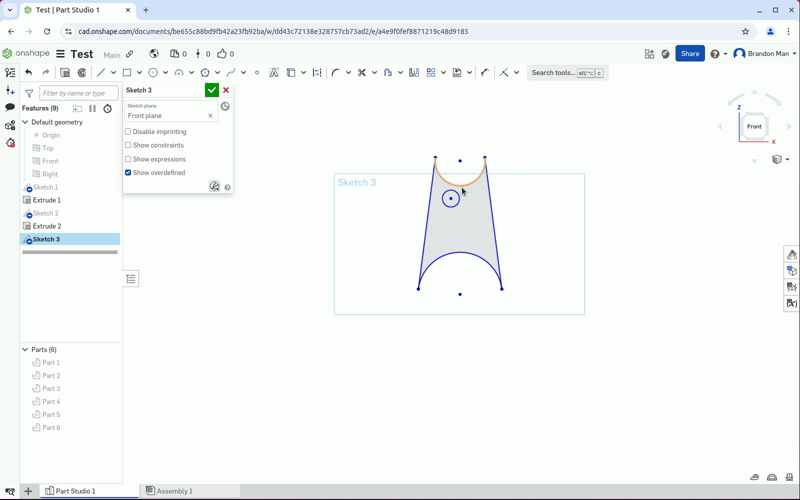
scroll(6)
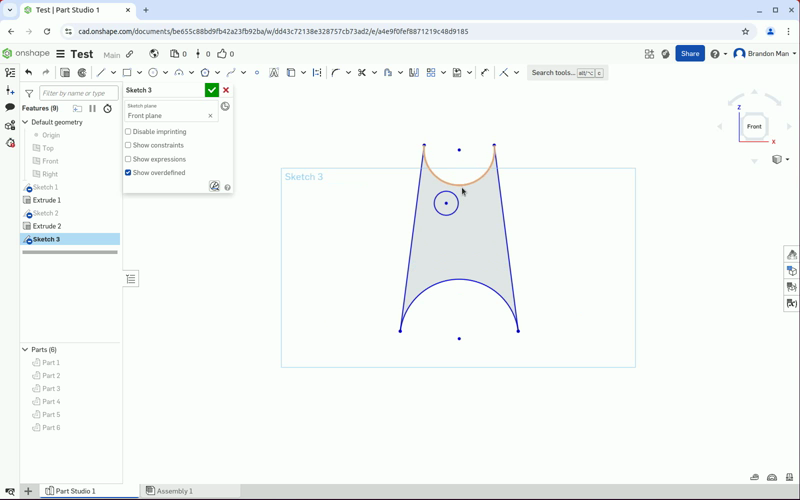
scroll(6)
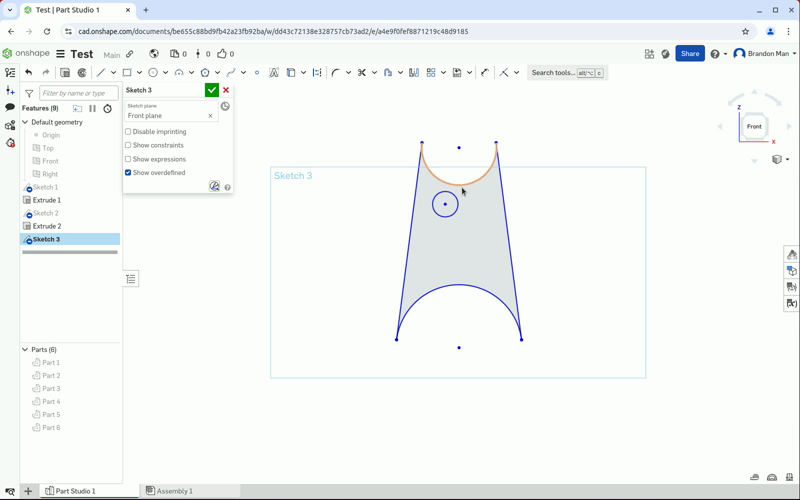
scroll(6)
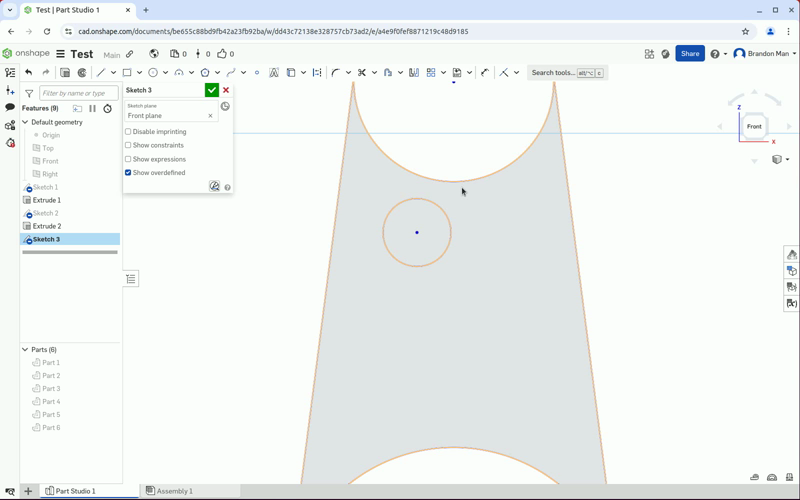
click(462, 187)
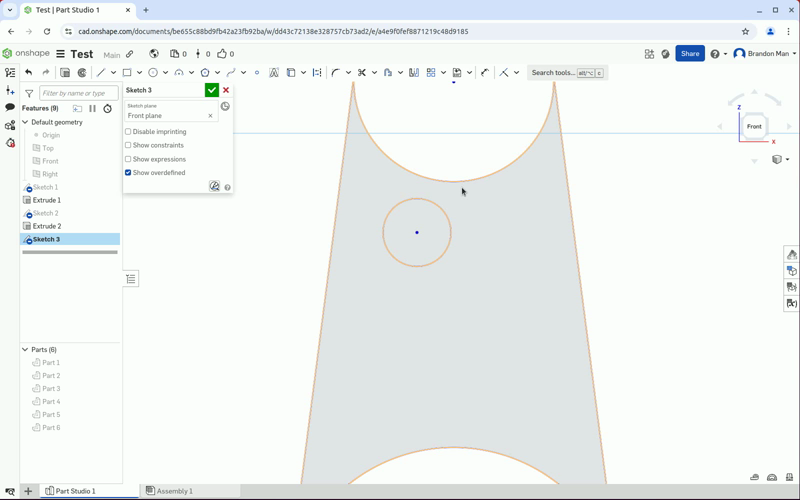
scroll(-6)
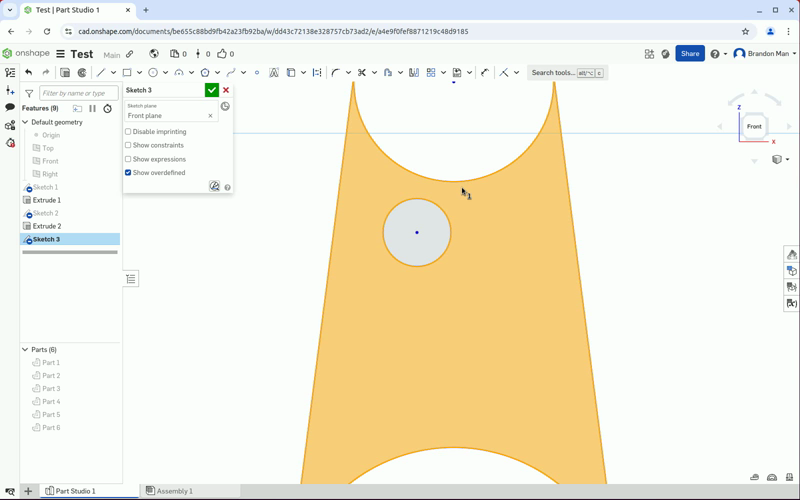
scroll(-6)
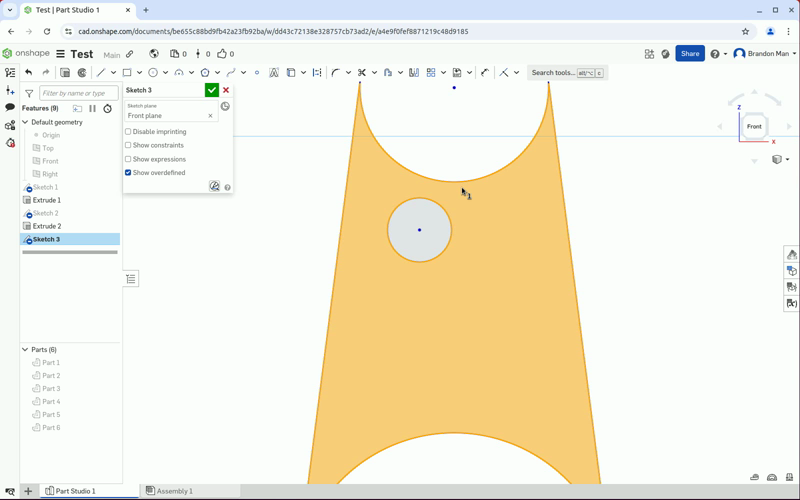
scroll(-6)
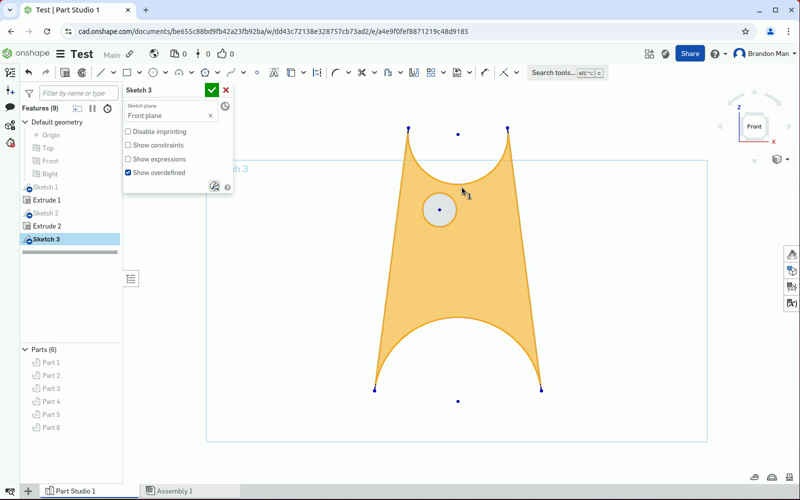
scroll(-6)
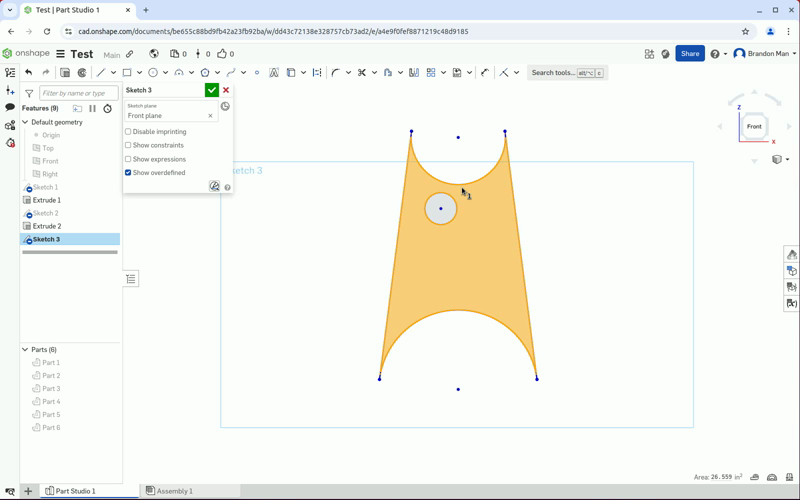
scroll(-6)
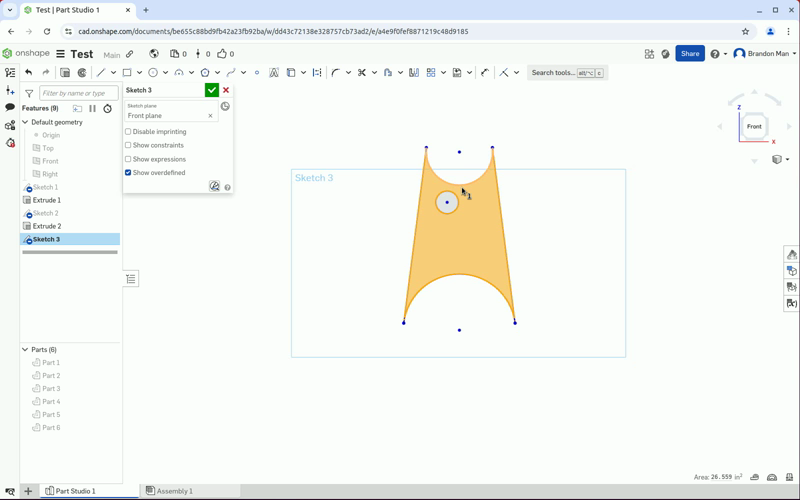
scroll(-6)
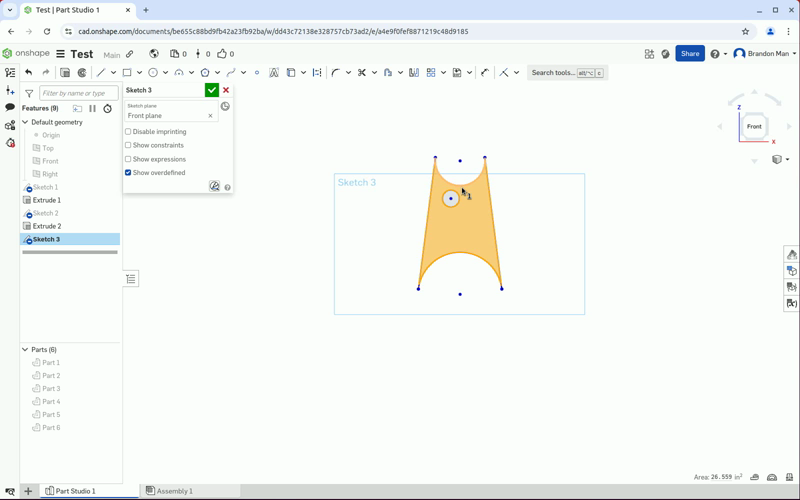
scroll(-6)
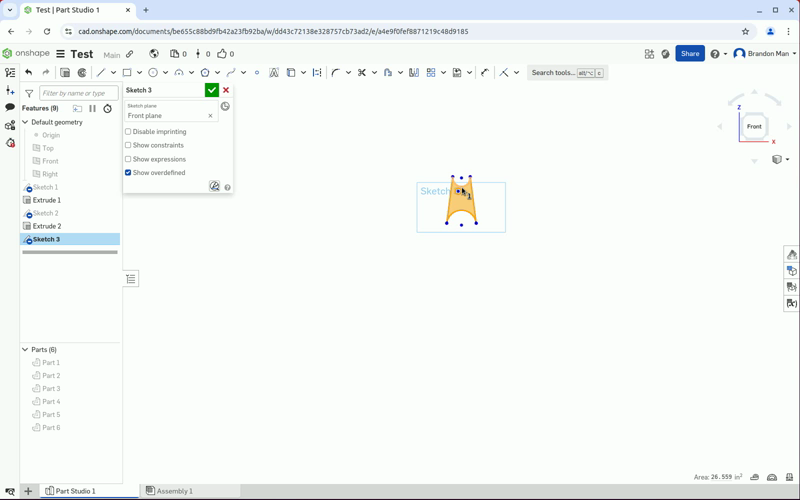
mouse_move(73, 352)
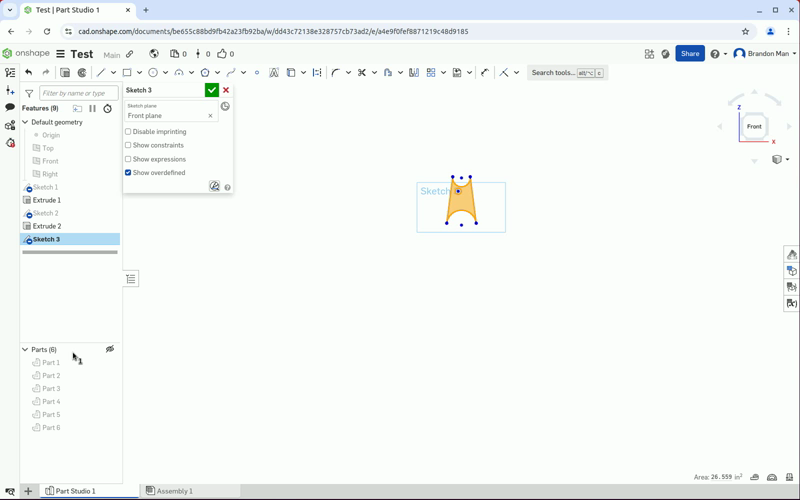
key(shift+y)
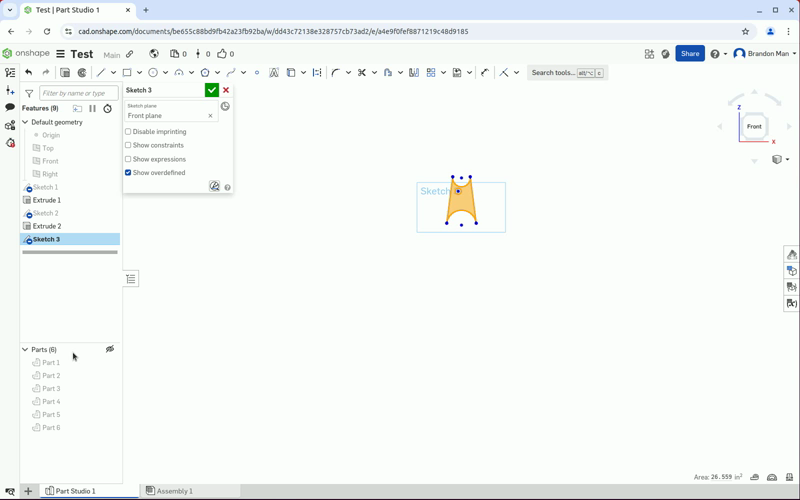
key(shift+e)
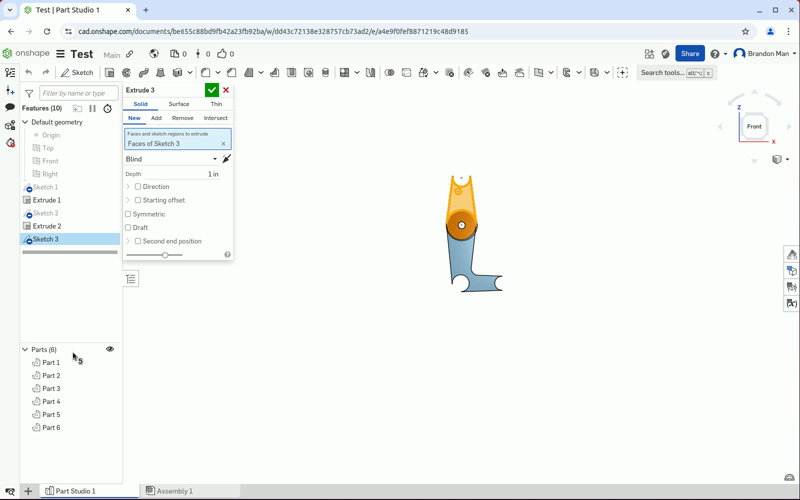
mouse_move(143, 106)
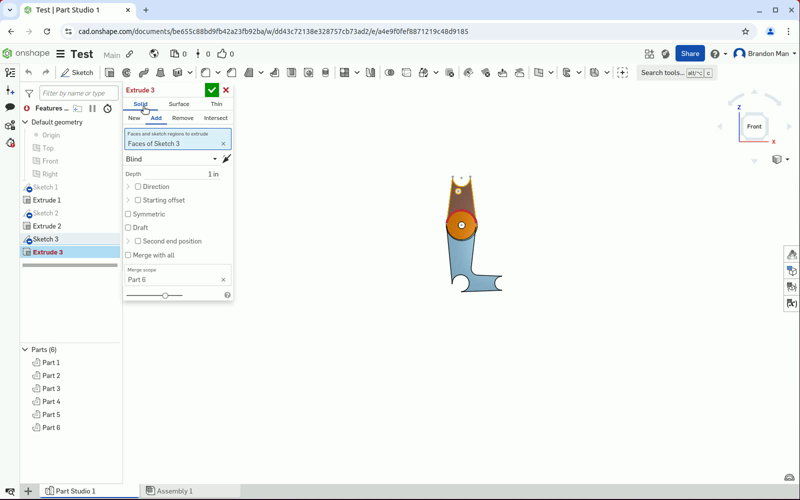
click(143, 106)
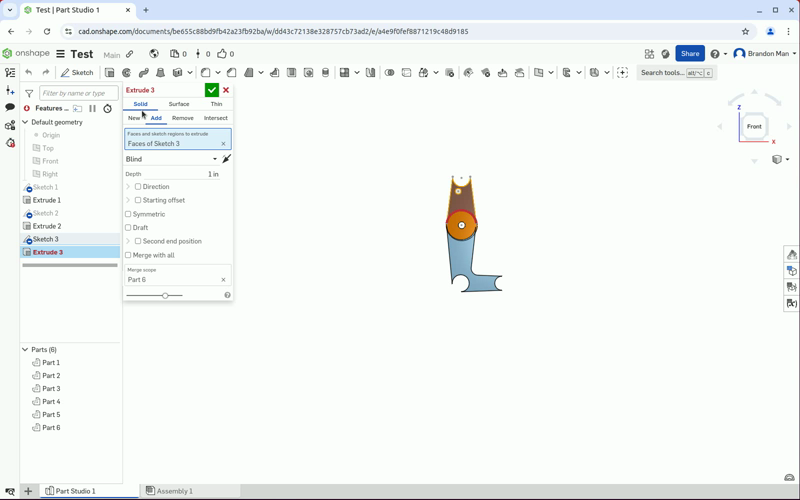
mouse_move(137, 120)
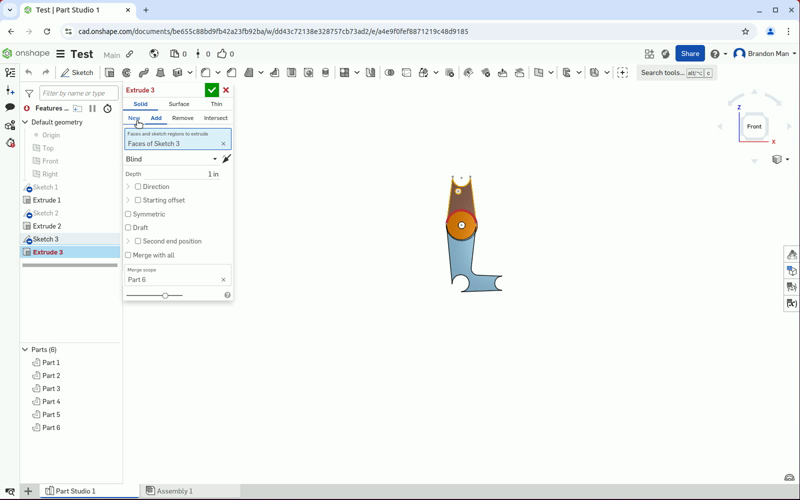
click(137, 120)
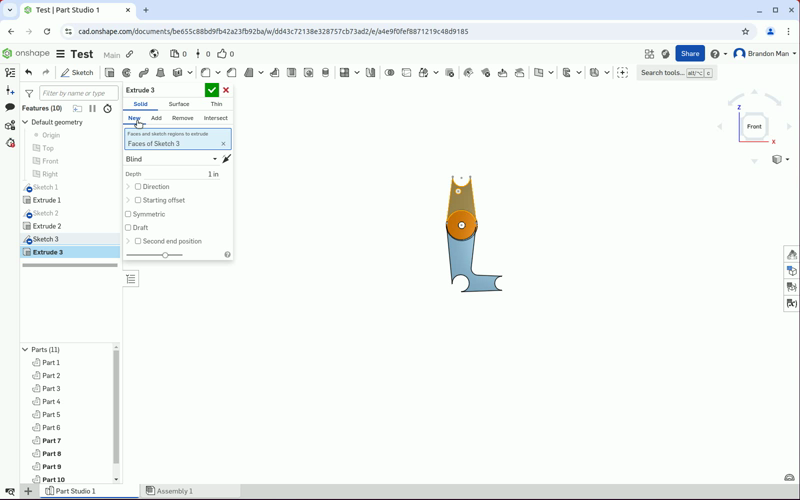
key(tab, 4)
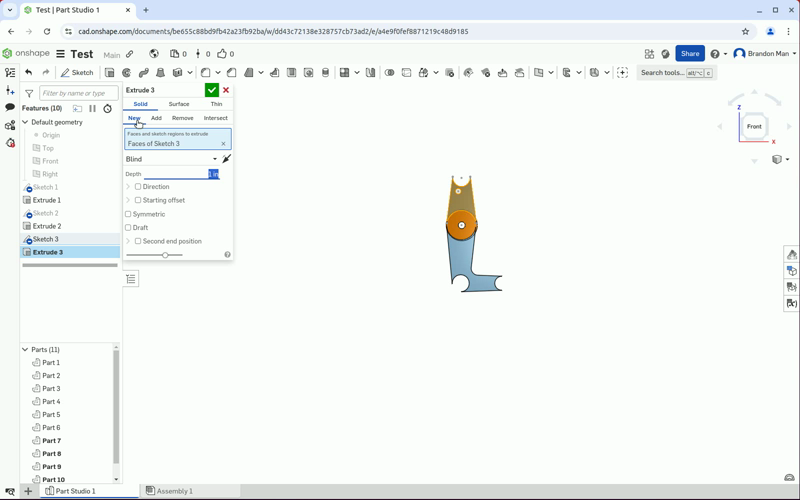
text(0.481)
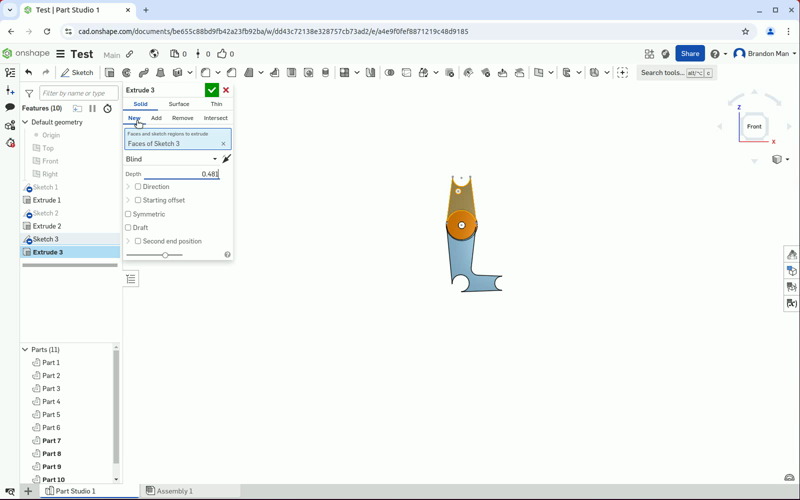
key(enter)
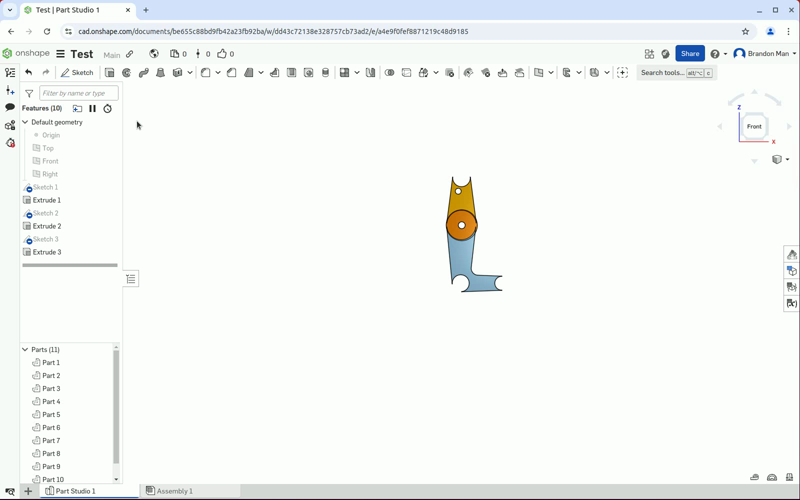
key(shift+h)
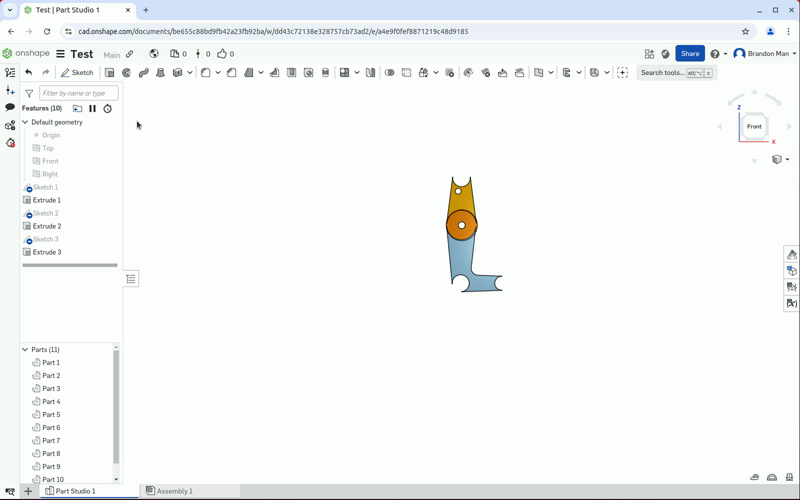
key(shift+h)
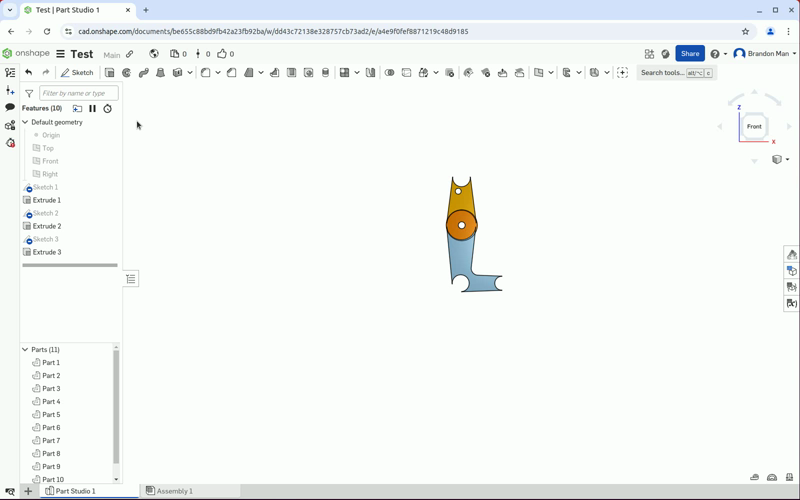
mouse_move(73, 189)
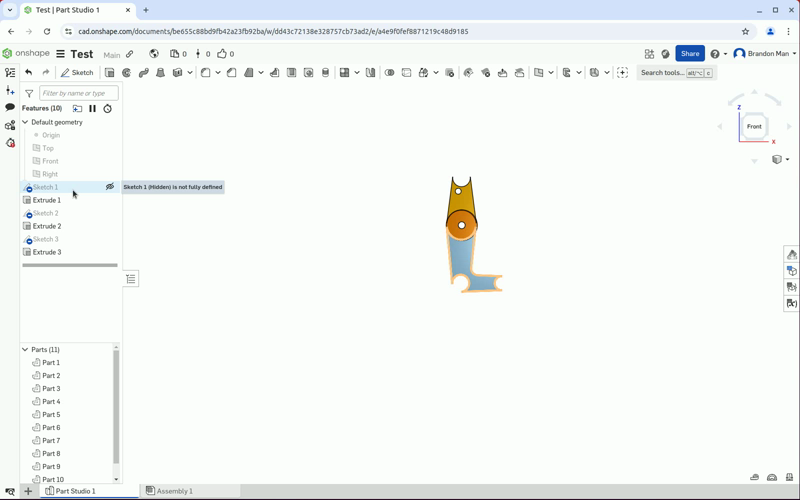
click(73, 189)
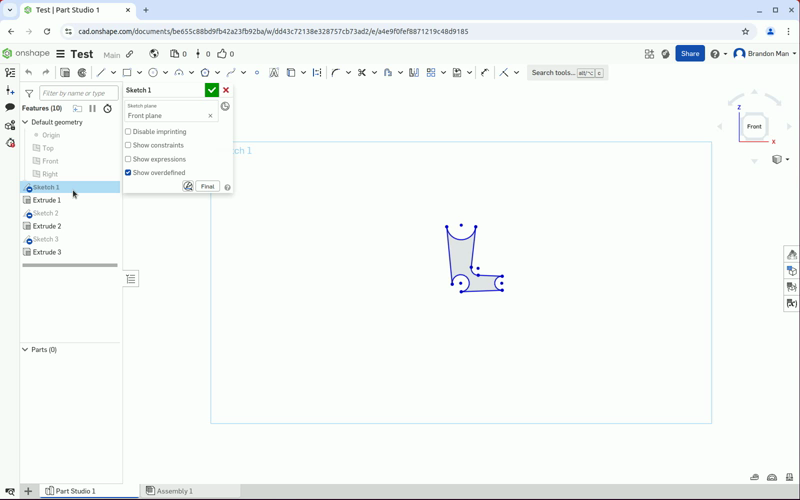
mouse_move(229, 92)
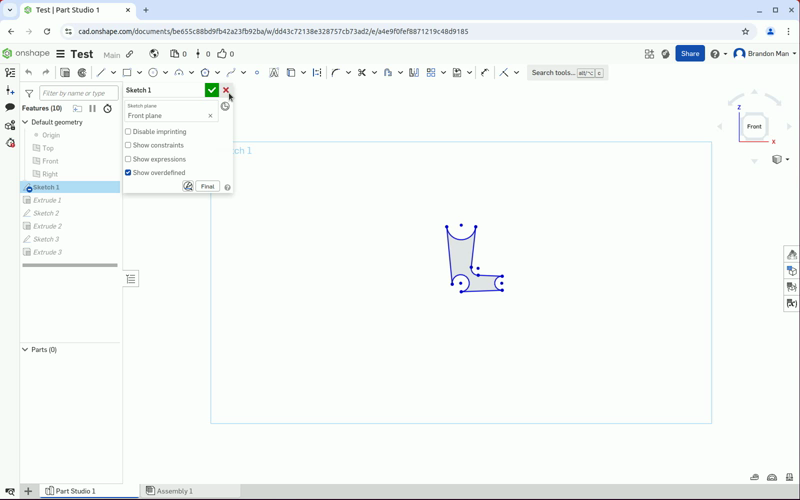
click(229, 92)
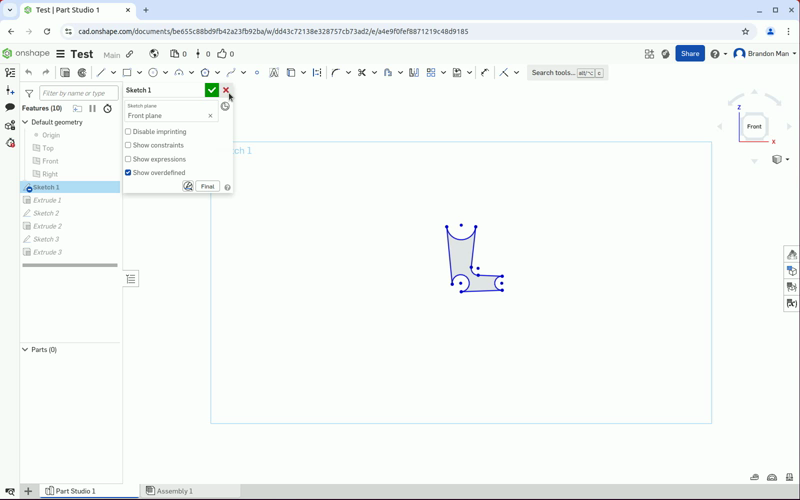
key(shift+s)
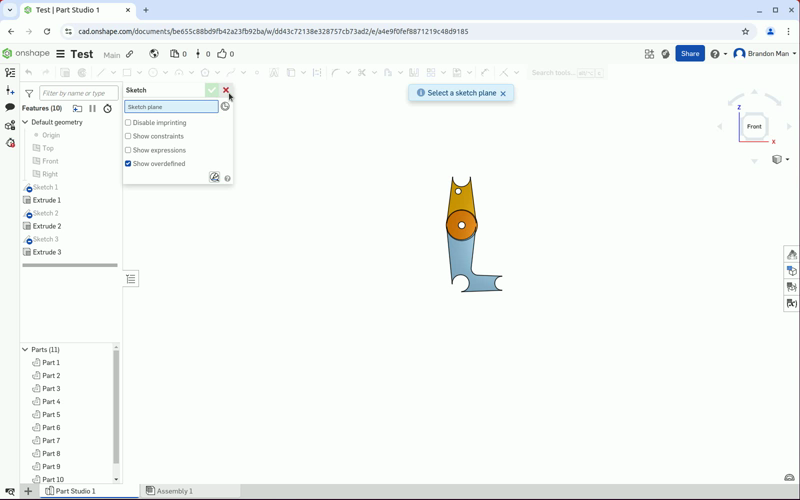
mouse_move(73, 163)
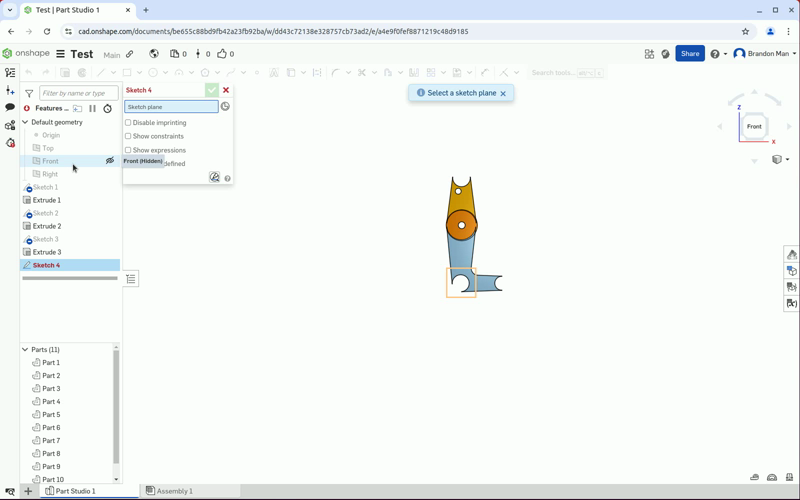
click(73, 163)
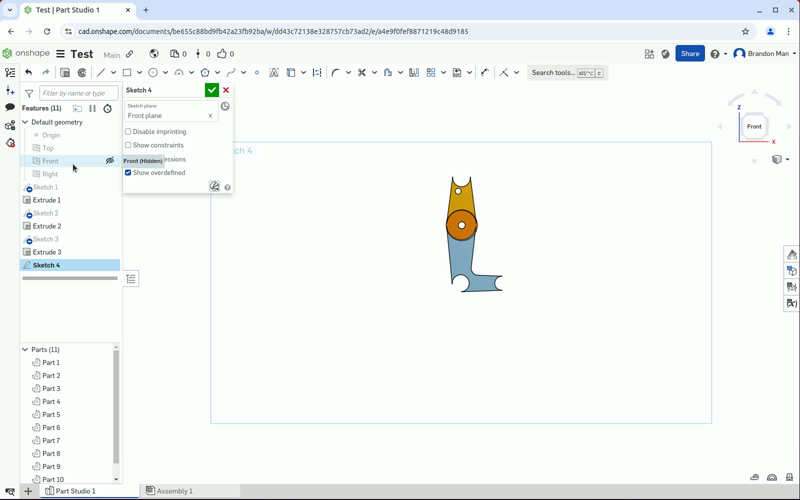
mouse_move(69, 352)
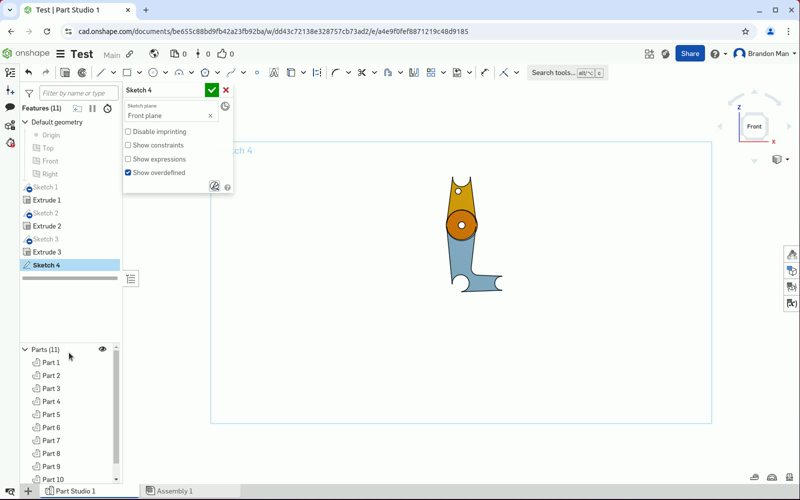
key(y)
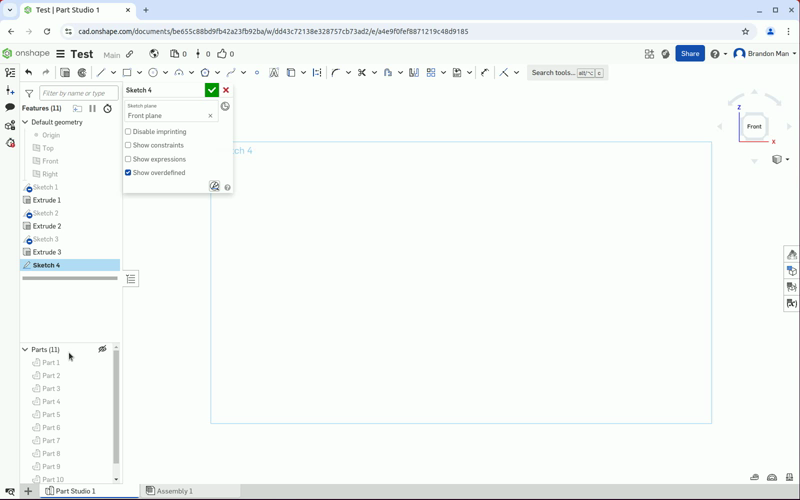
key(c)
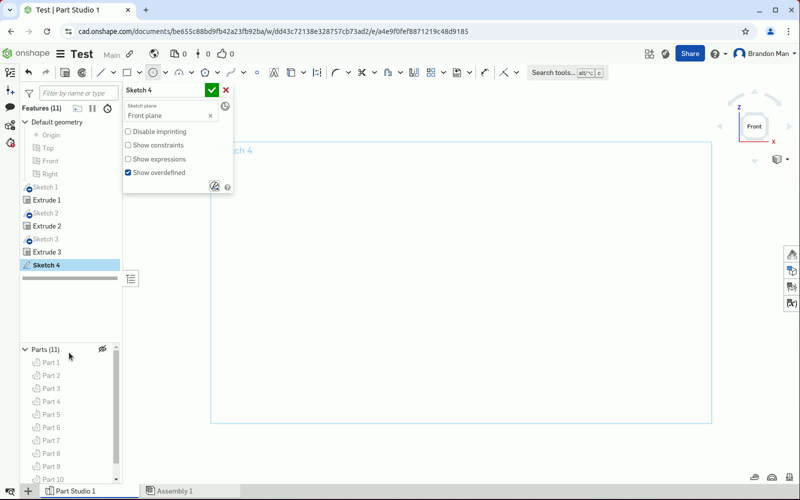
key_down(shift)
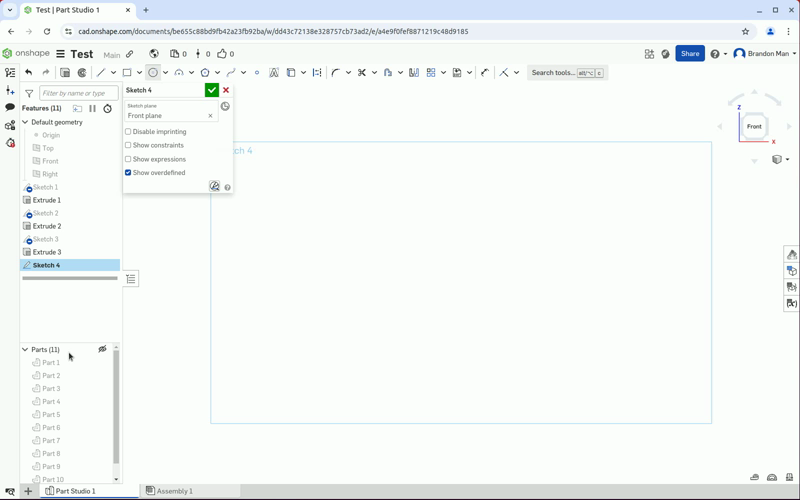
mouse_move(461, 178)
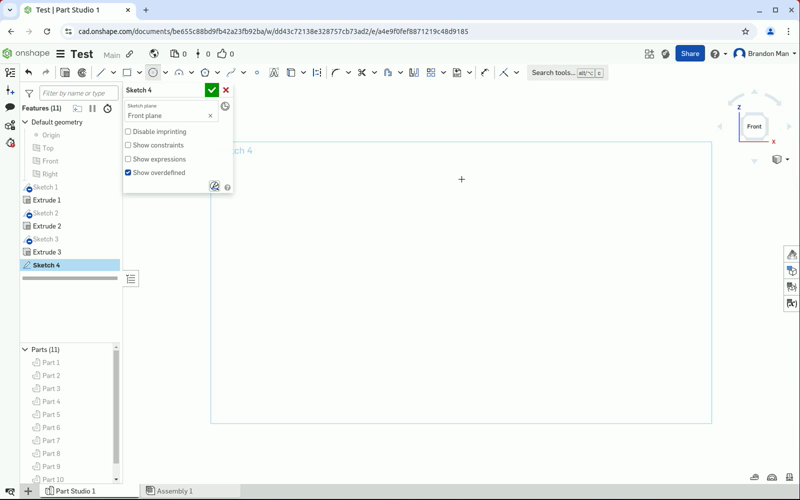
click(461, 178)
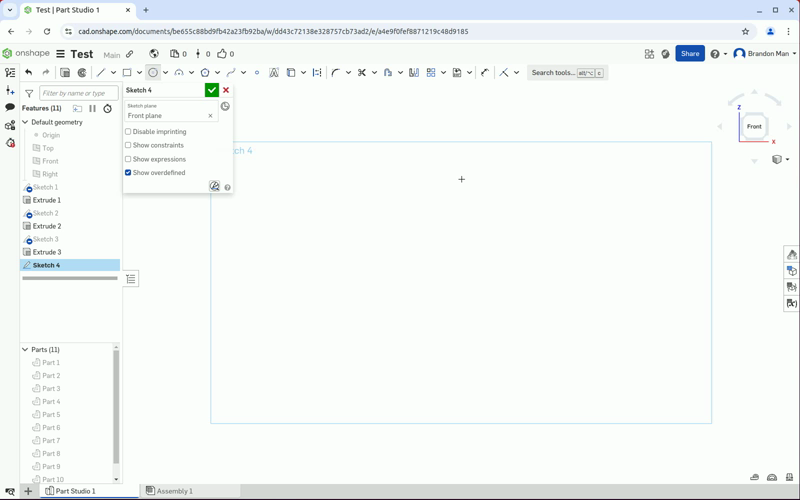
key_up(shift)
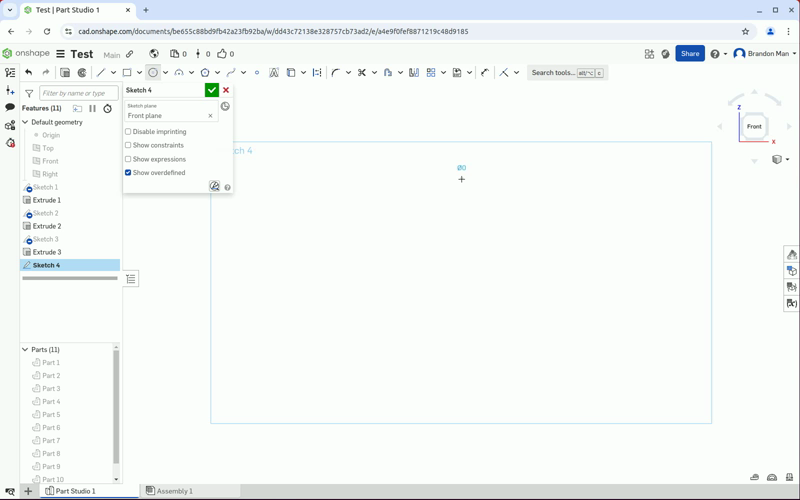
mouse_move(471, 178)
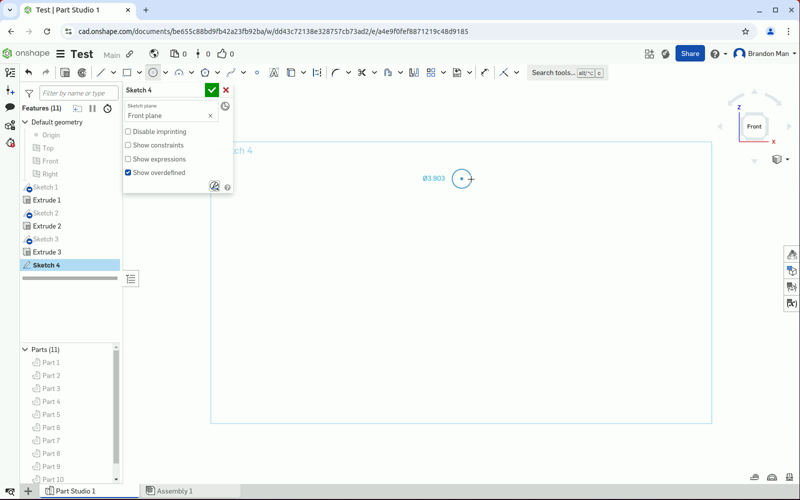
click(471, 178)
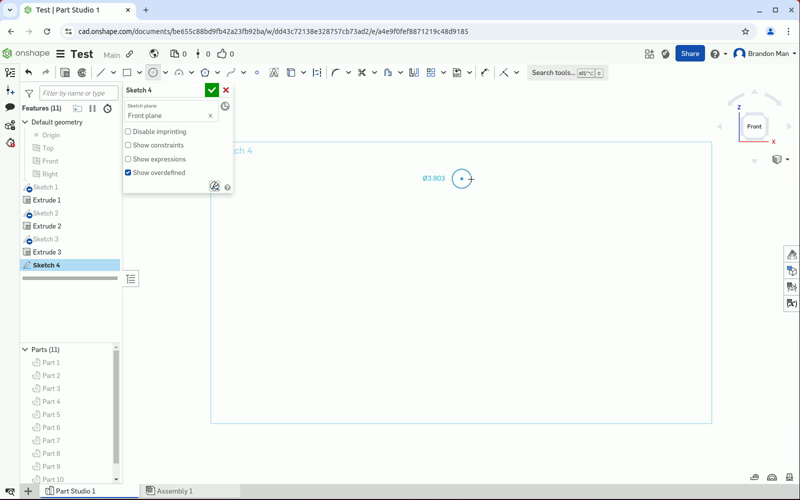
key(esc)
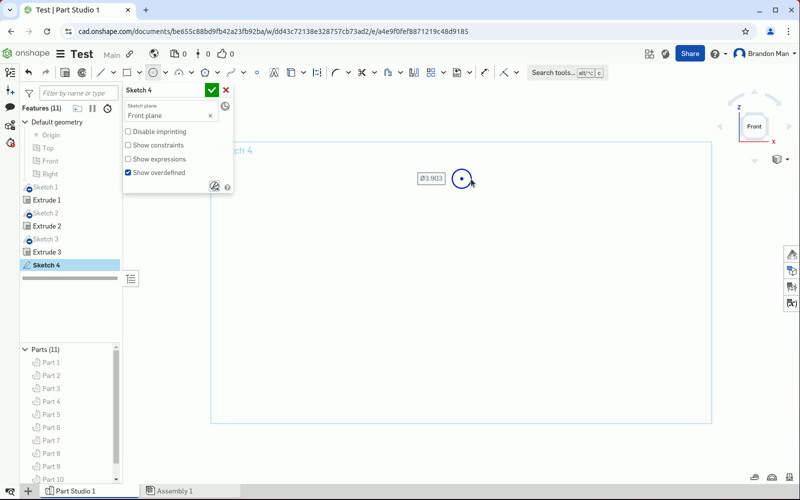
key(c)
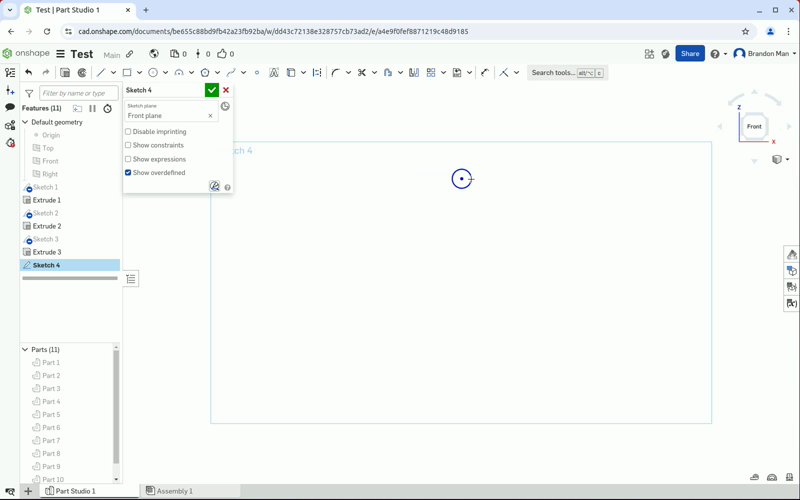
key_down(shift)
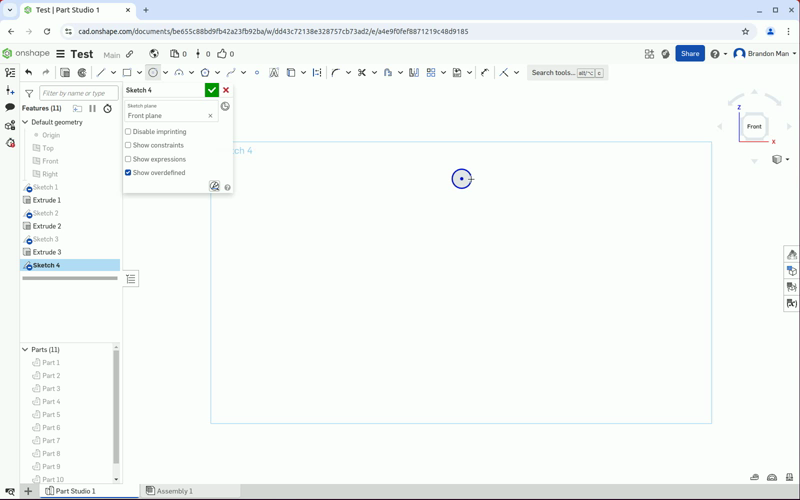
mouse_move(461, 178)
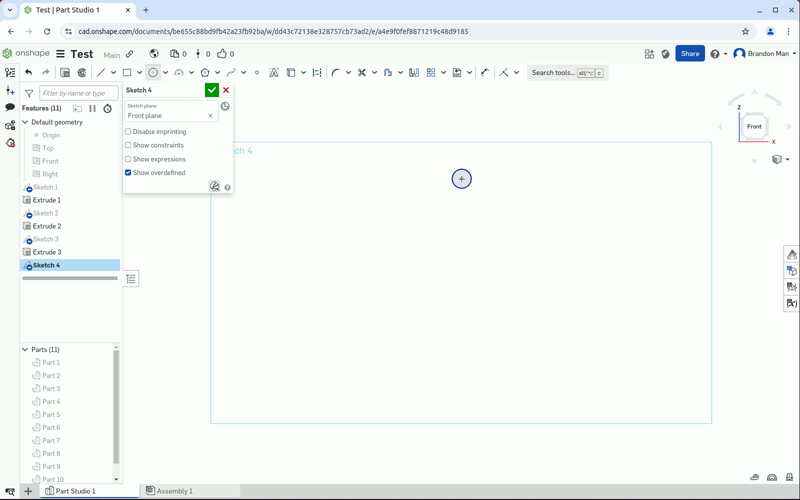
click(461, 178)
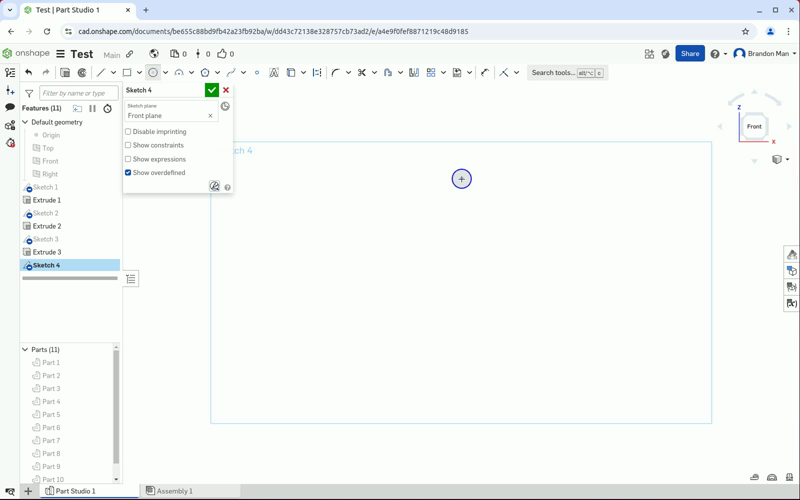
key_up(shift)
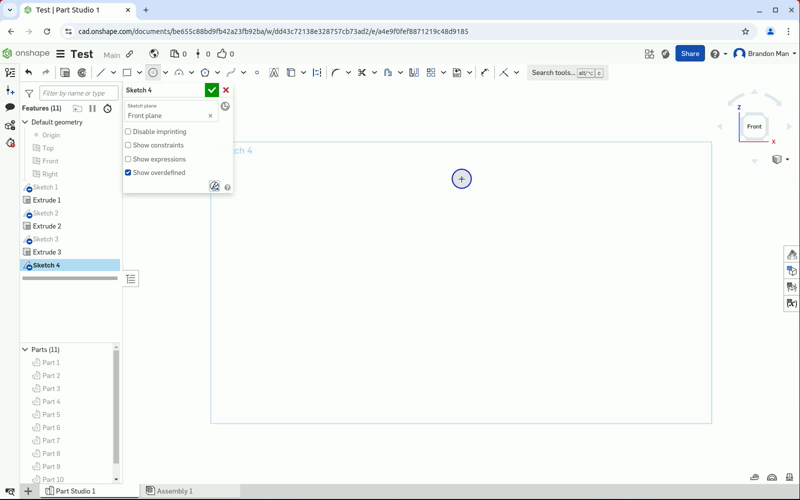
mouse_move(464, 178)
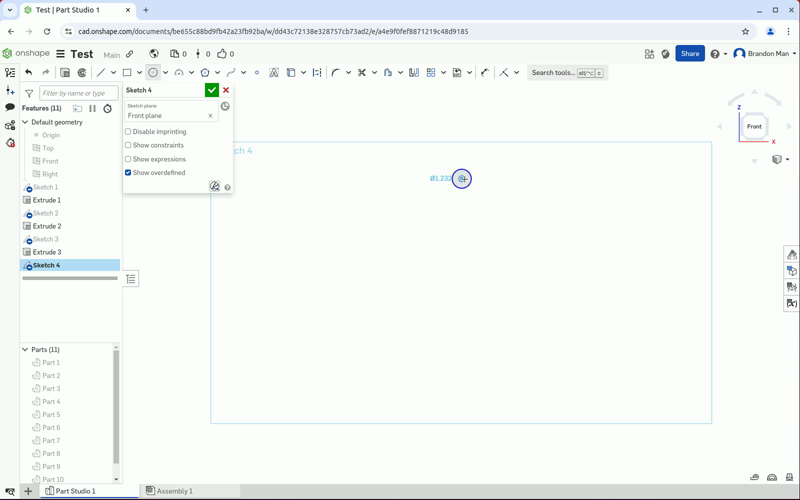
scroll(6)
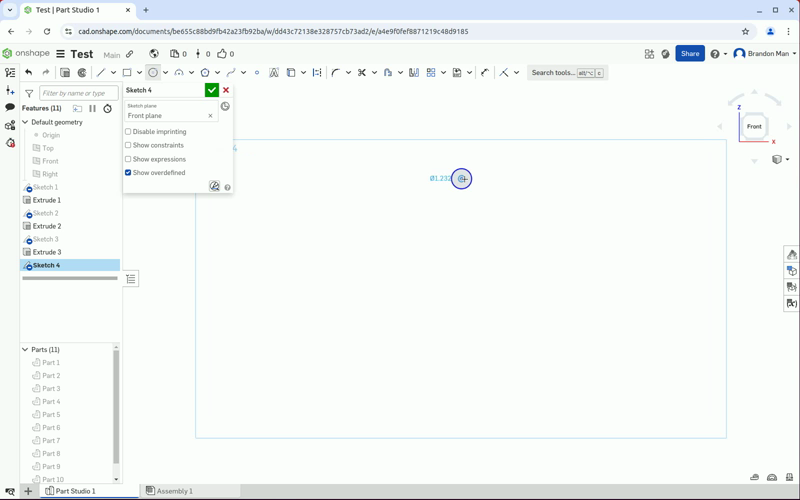
scroll(6)
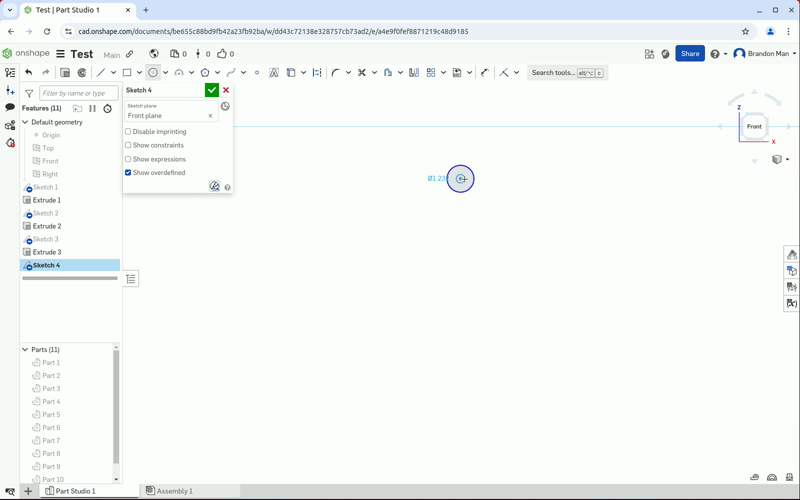
scroll(6)
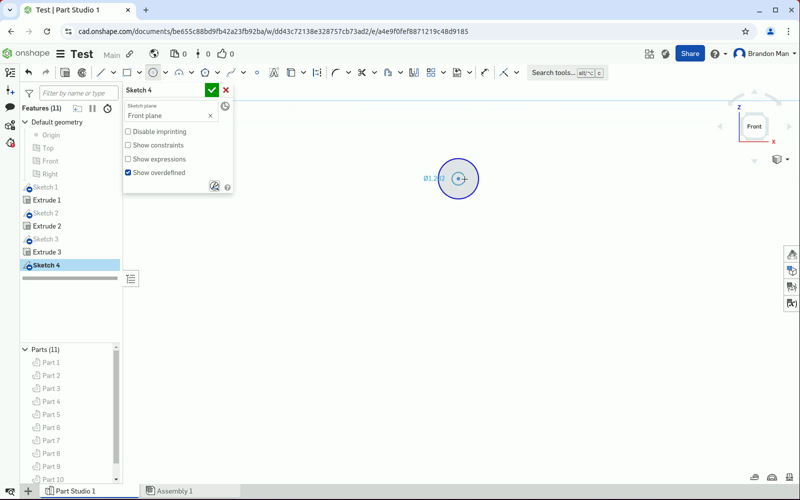
scroll(6)
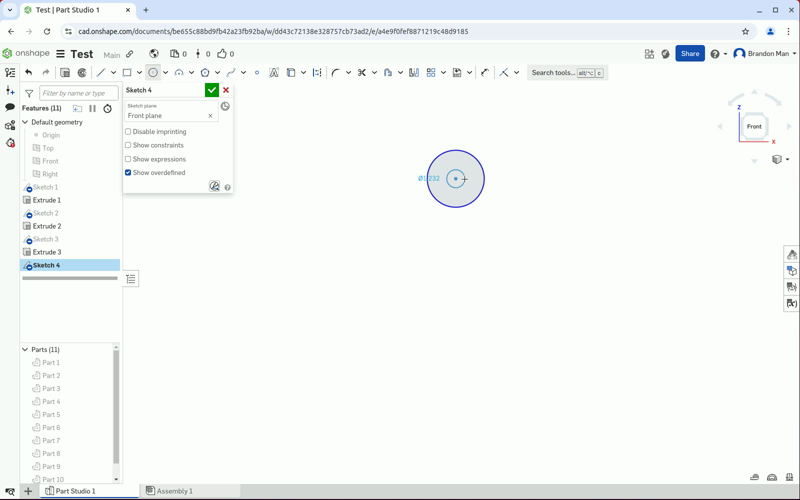
scroll(6)
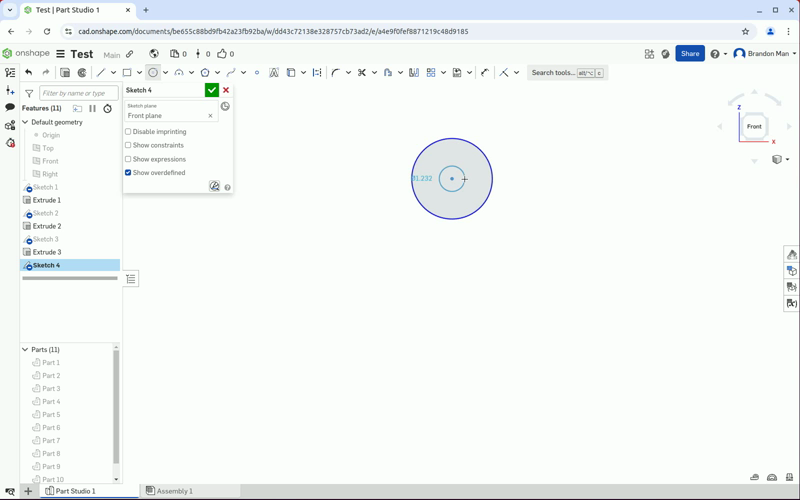
scroll(6)
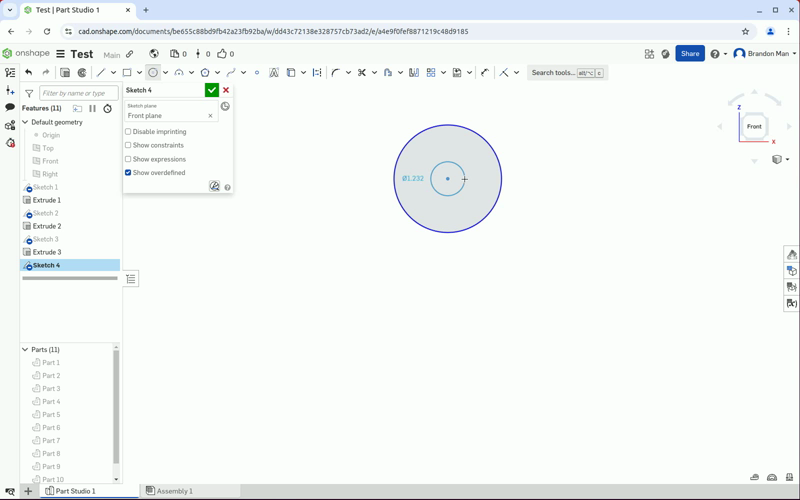
scroll(6)
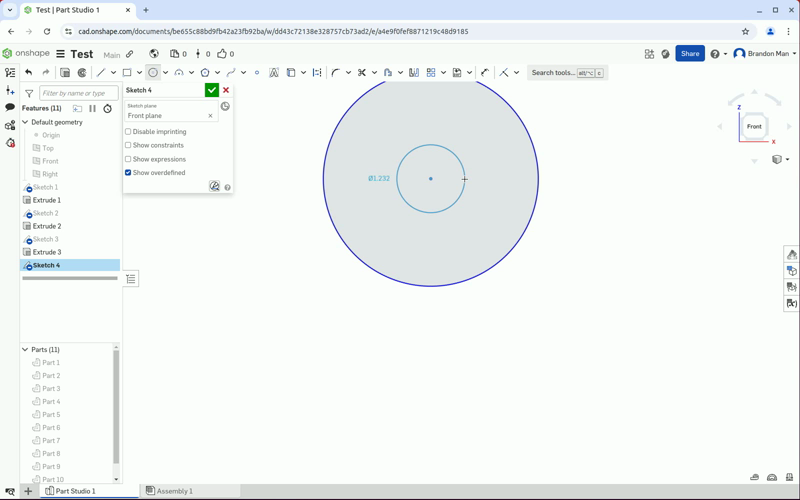
click(464, 178)
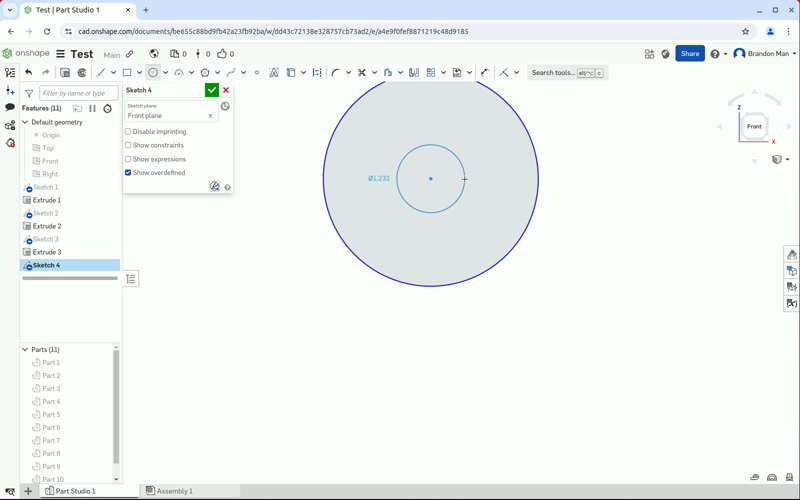
scroll(-6)
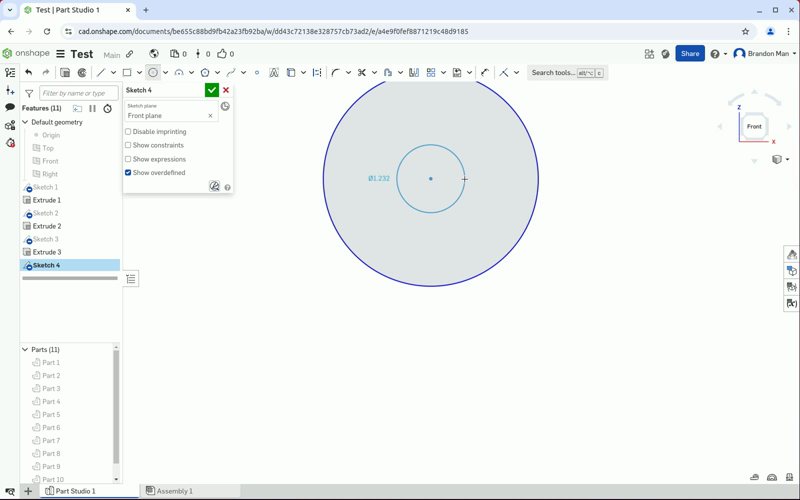
scroll(-6)
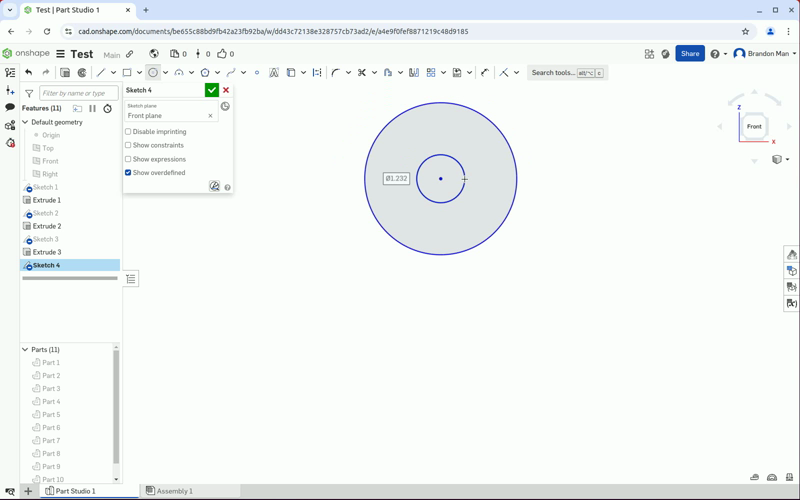
scroll(-6)
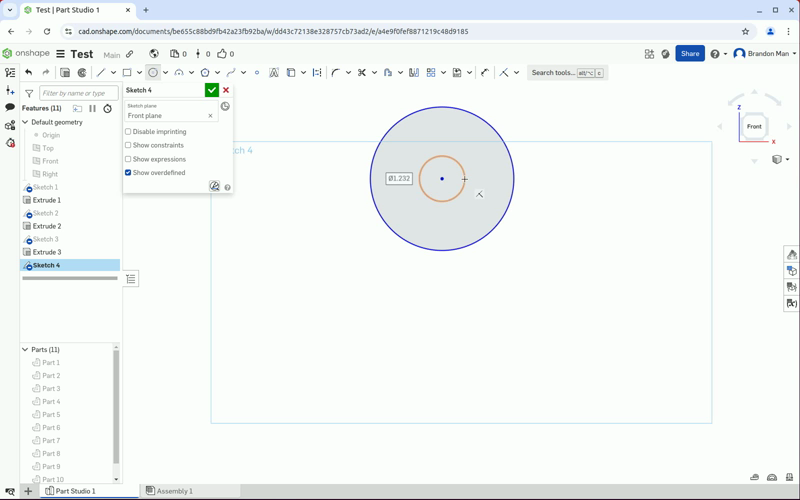
scroll(-6)
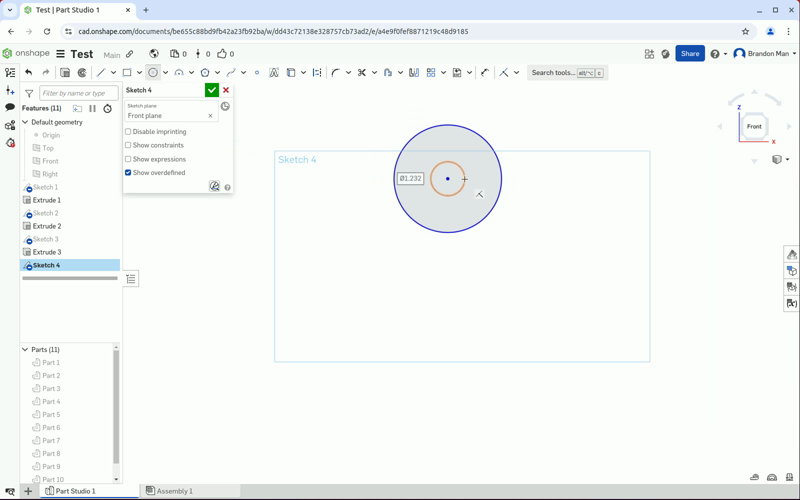
scroll(-6)
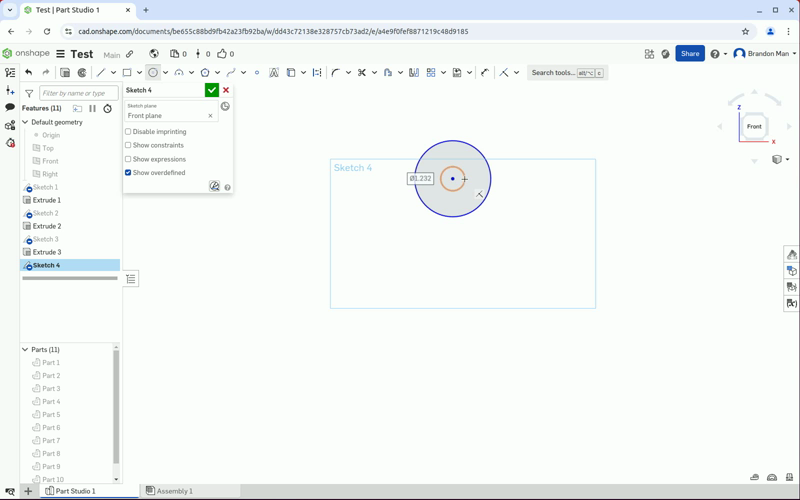
scroll(-6)
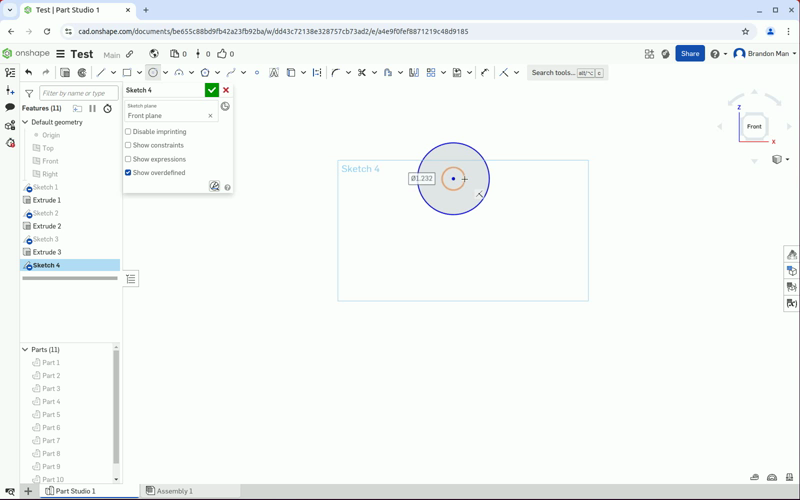
scroll(-6)
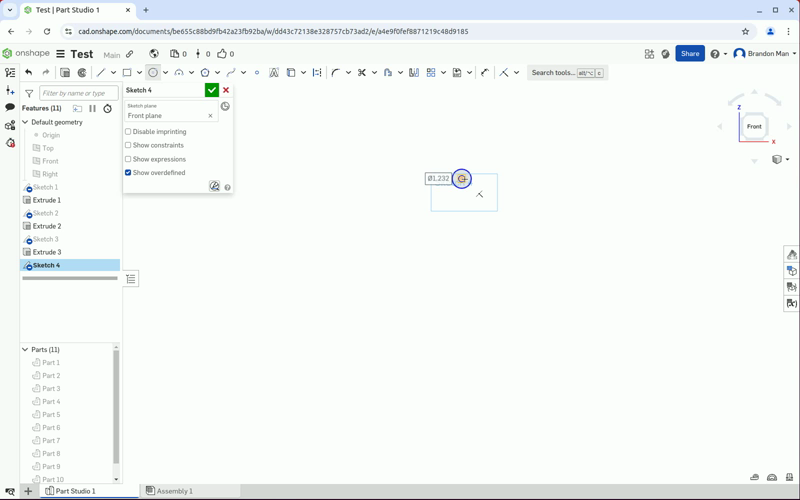
key(esc)
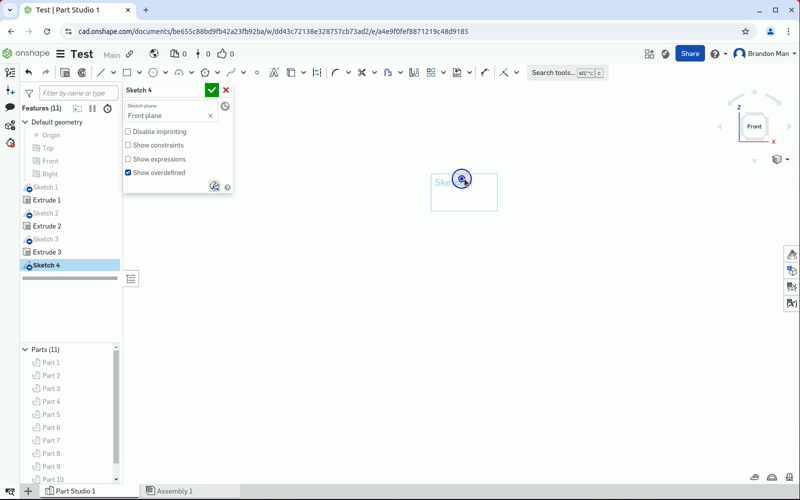
mouse_move(454, 180)
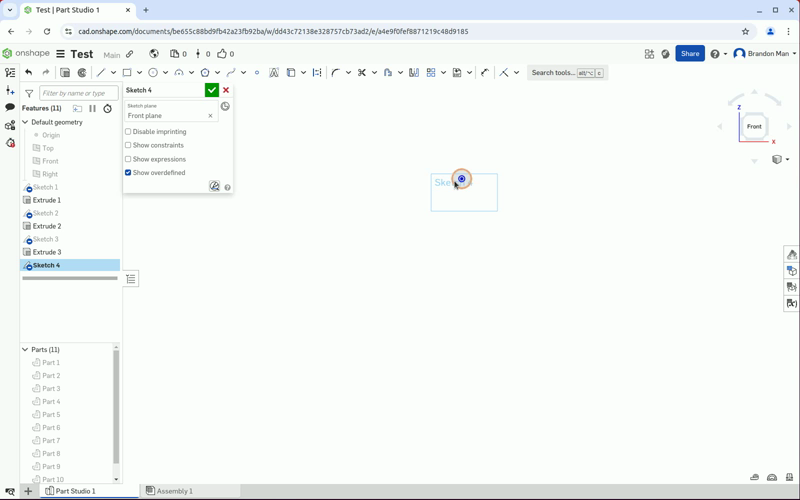
scroll(6)
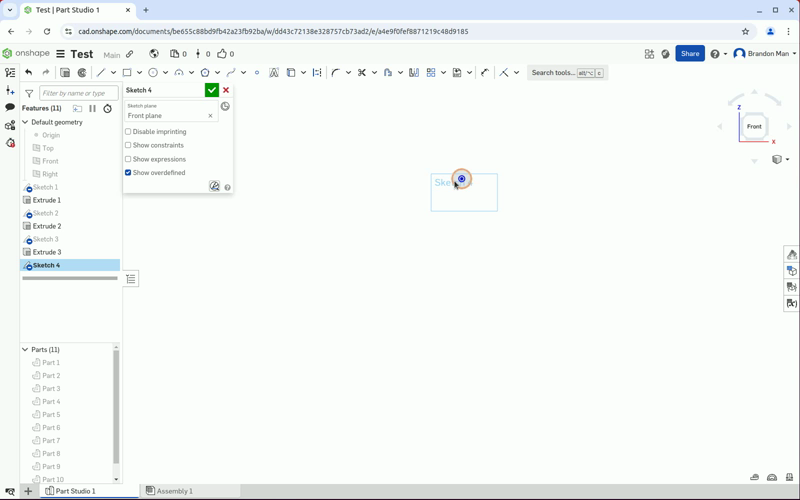
scroll(6)
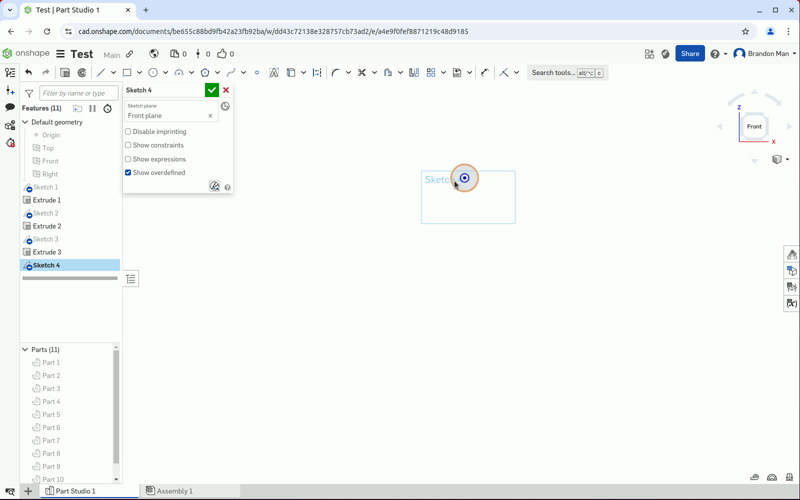
scroll(6)
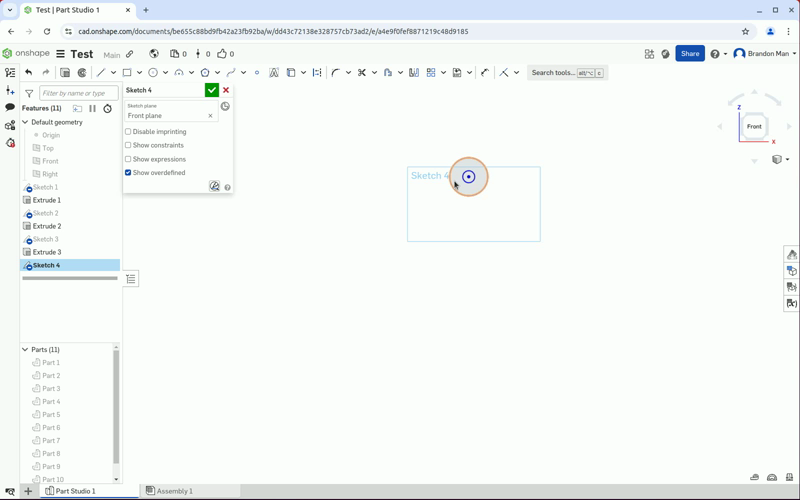
scroll(6)
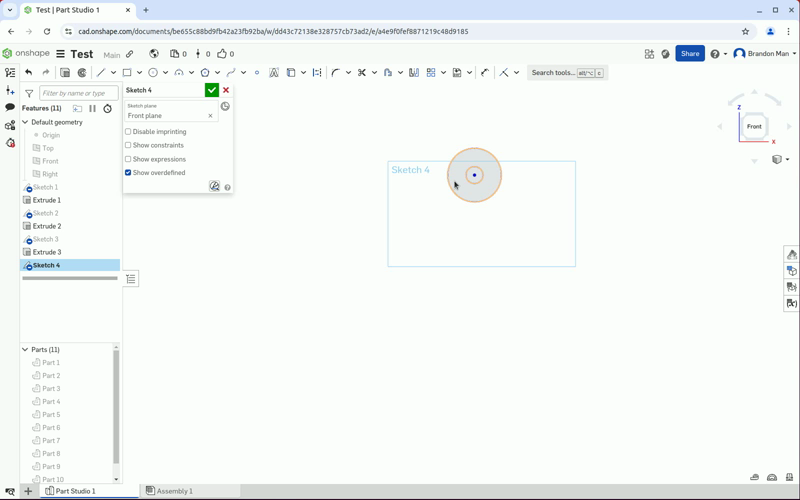
scroll(6)
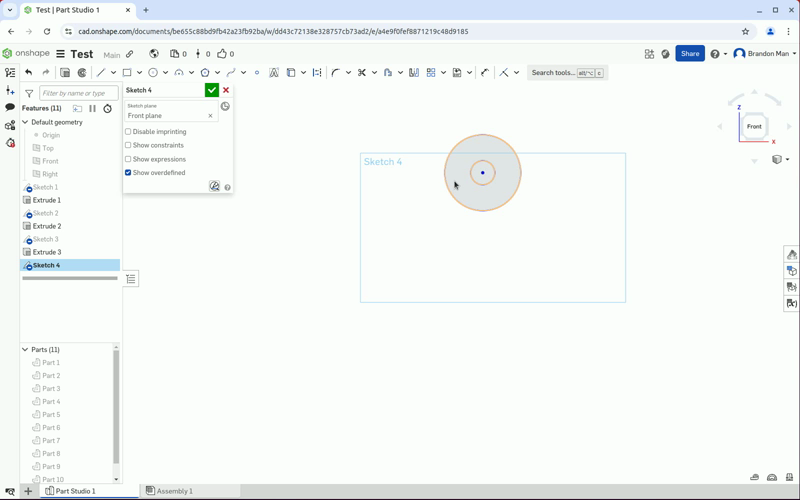
scroll(6)
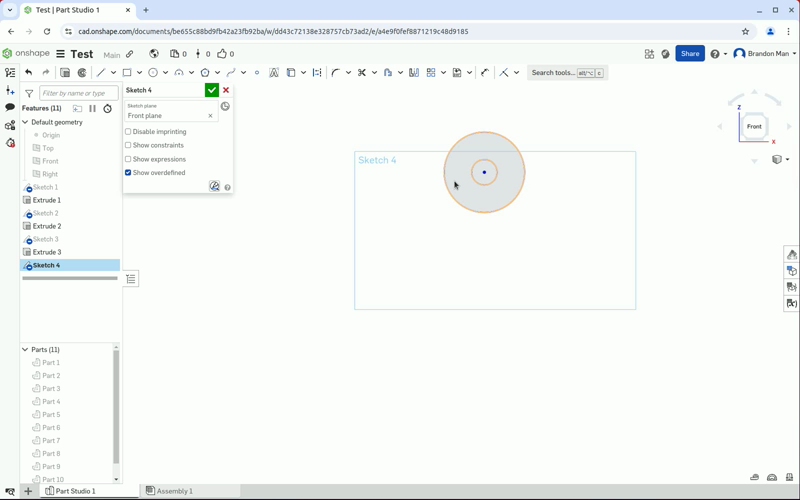
scroll(6)
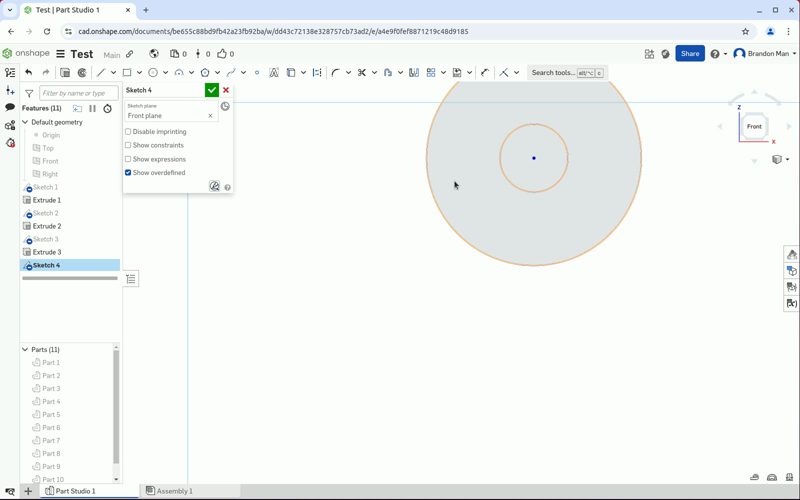
click(454, 180)
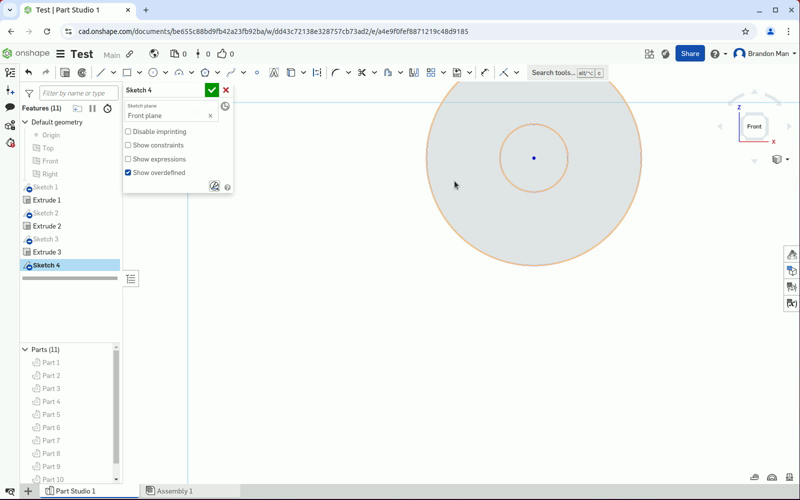
scroll(-6)
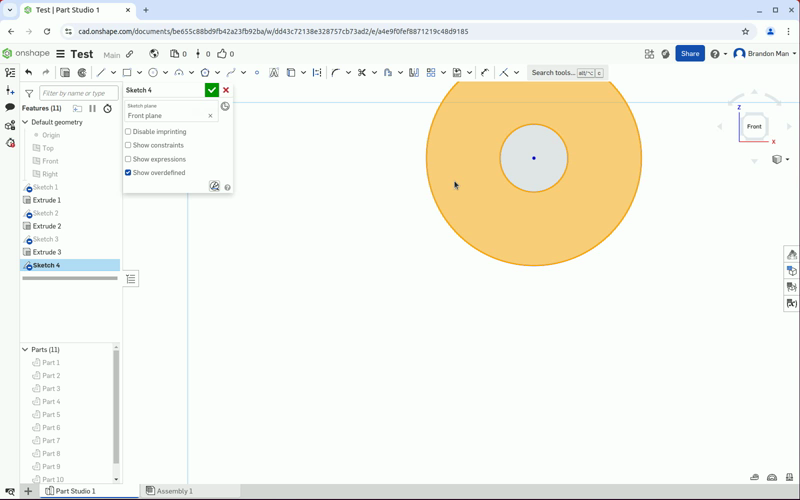
scroll(-6)
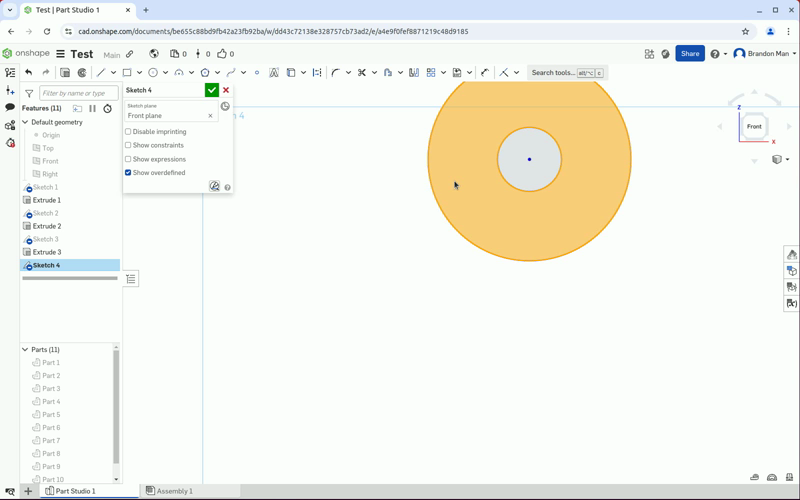
scroll(-6)
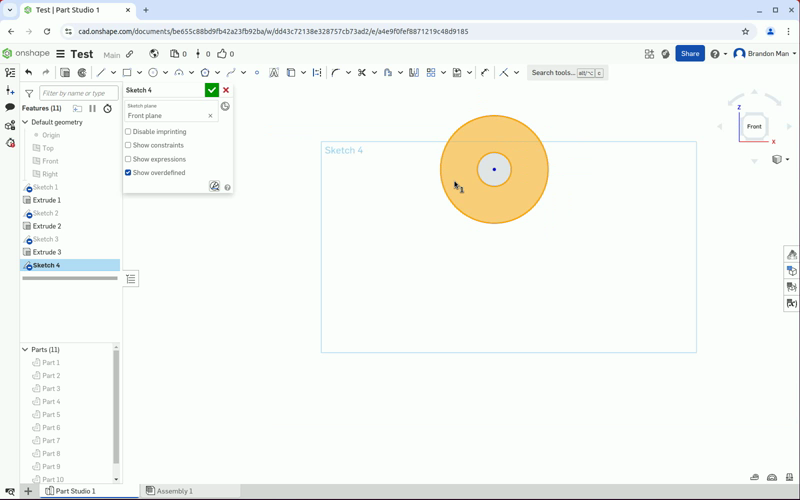
scroll(-6)
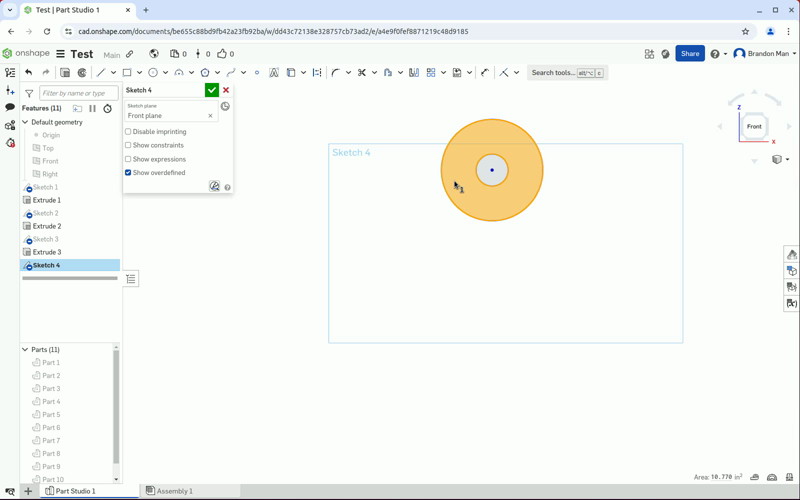
scroll(-6)
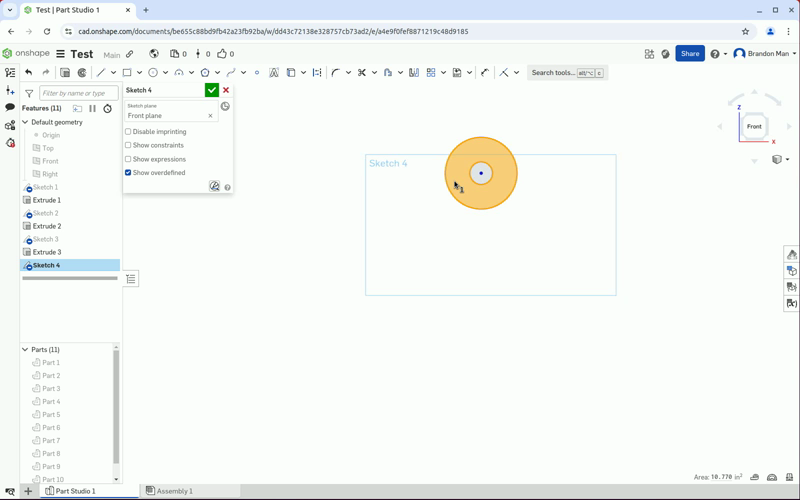
scroll(-6)
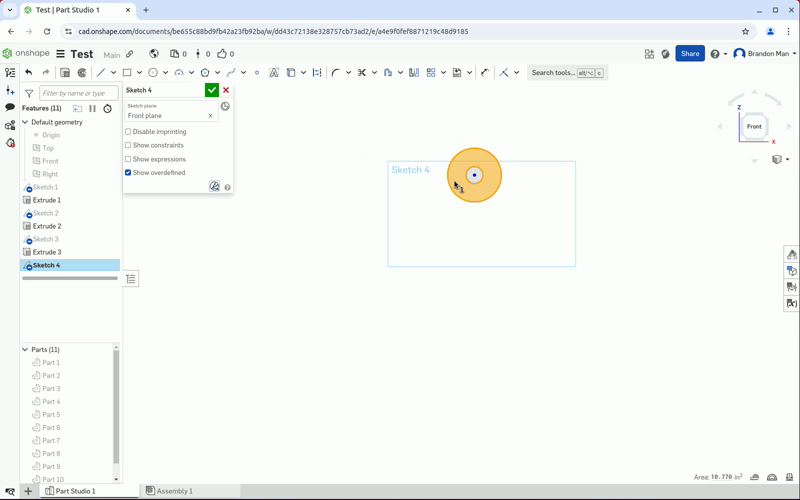
scroll(-6)
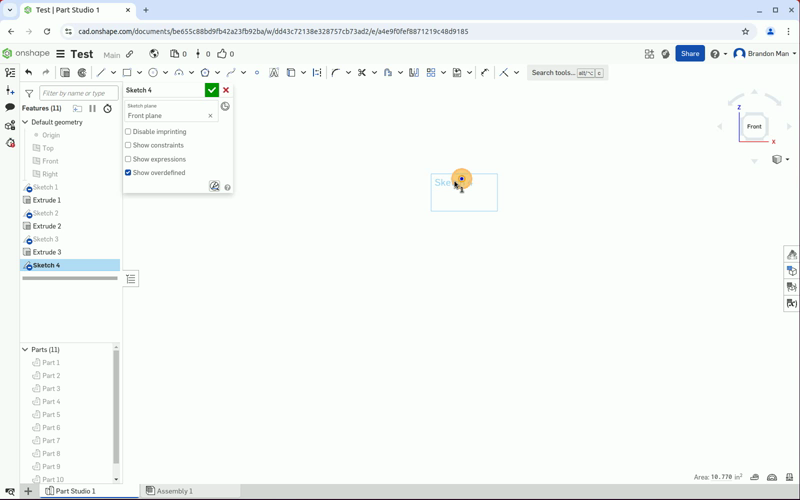
mouse_move(69, 352)
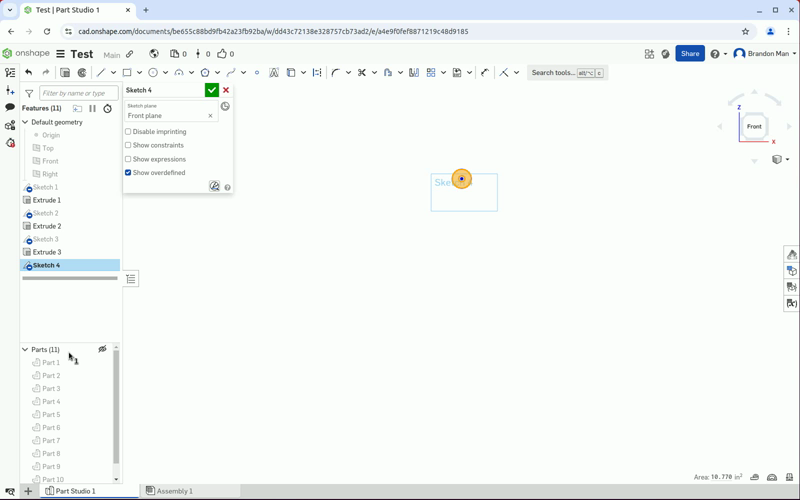
key(shift+y)
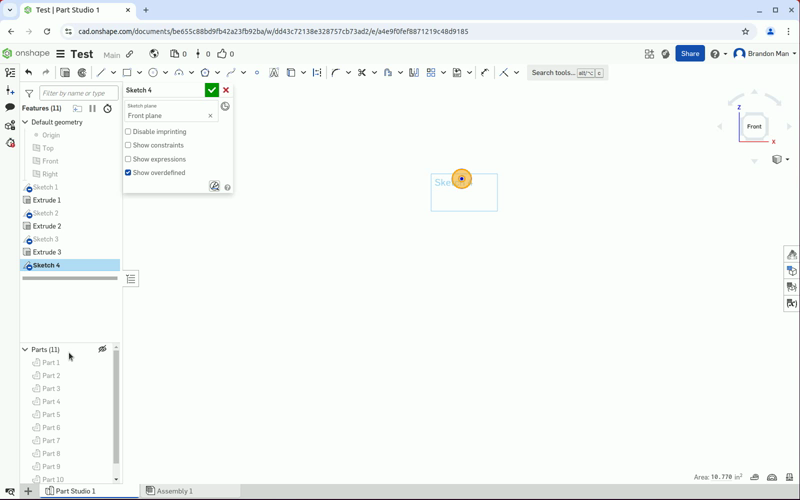
key(shift+e)
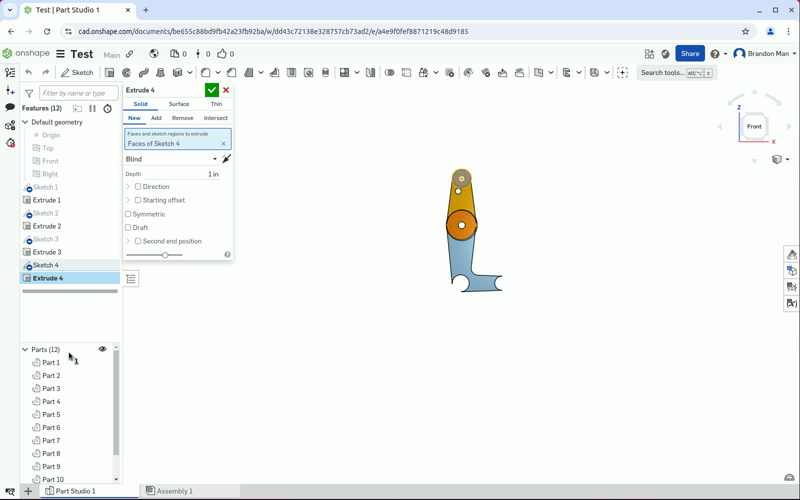
mouse_move(143, 106)
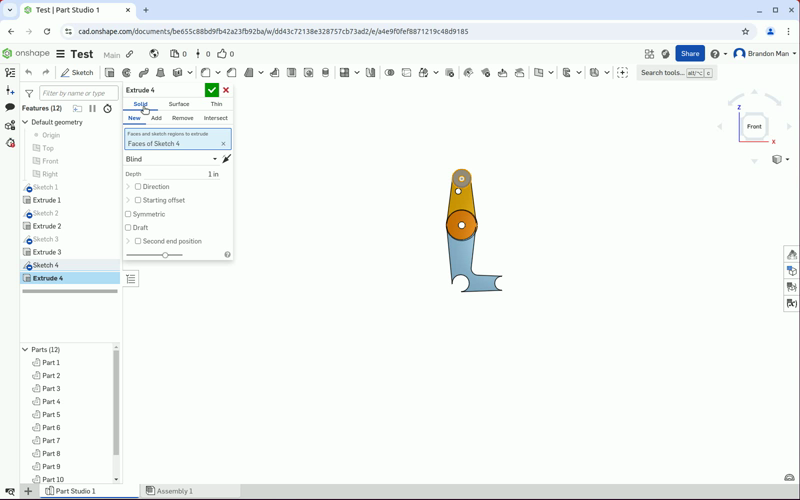
click(143, 106)
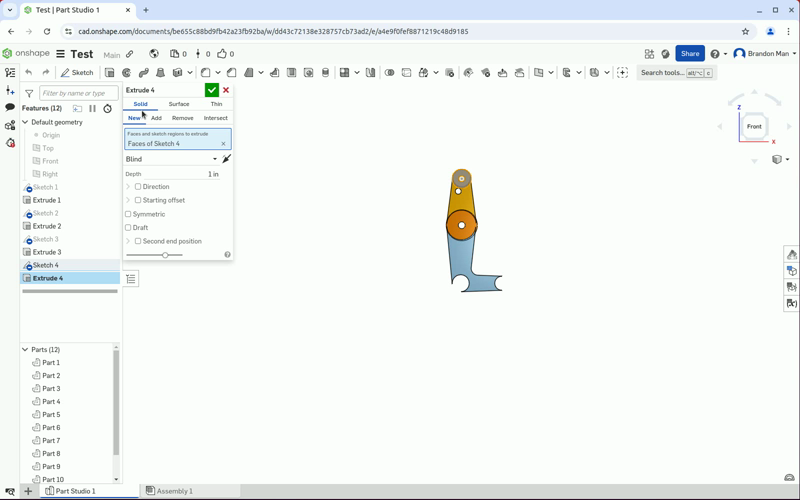
mouse_move(137, 120)
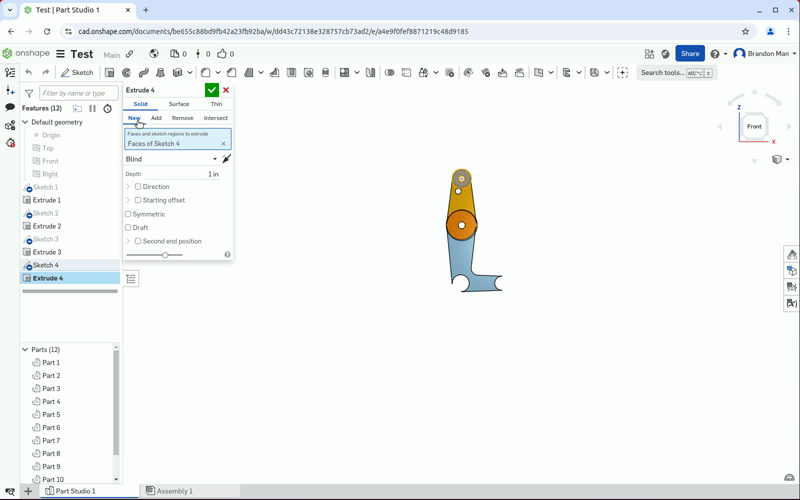
click(137, 120)
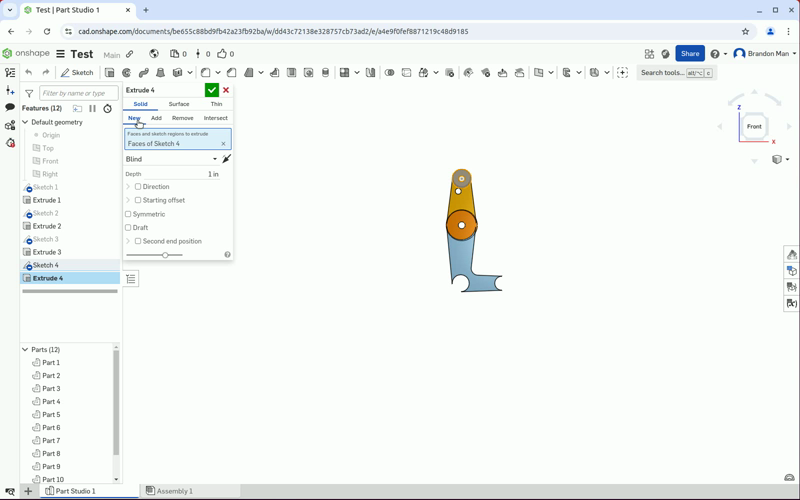
key(tab, 4)
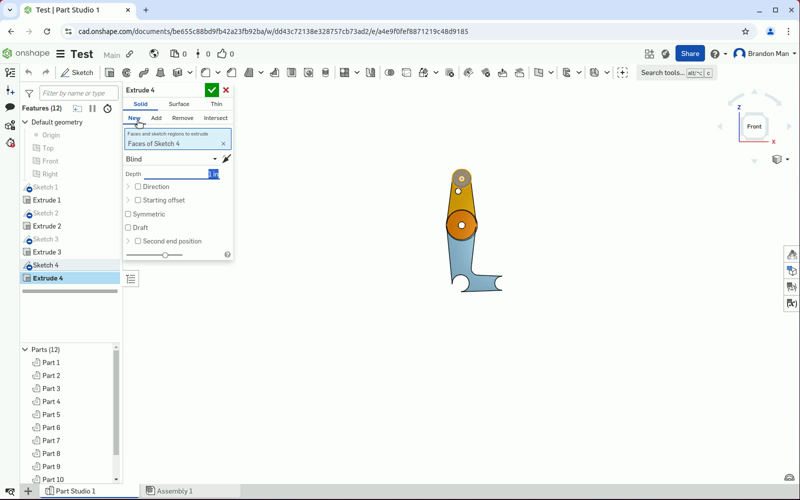
text(0.481)
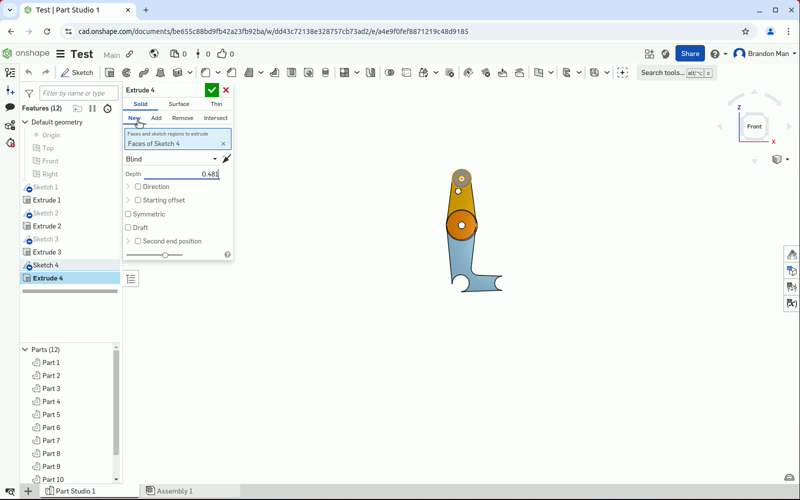
key(enter)
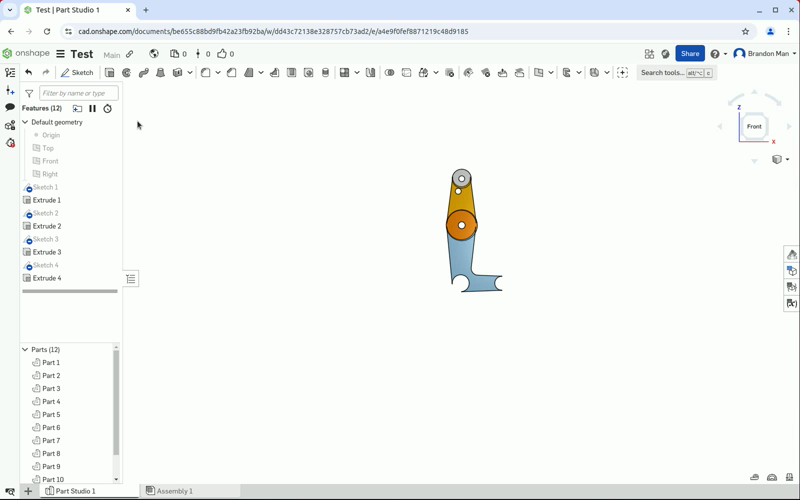
key(shift+h)
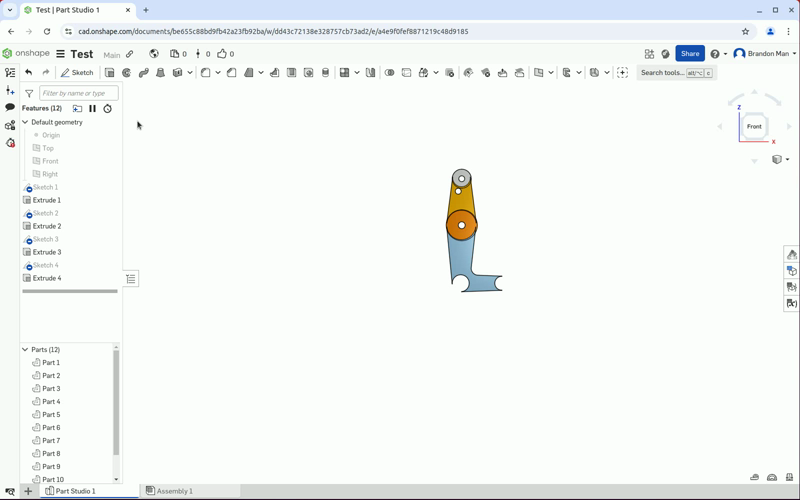
key(shift+h)
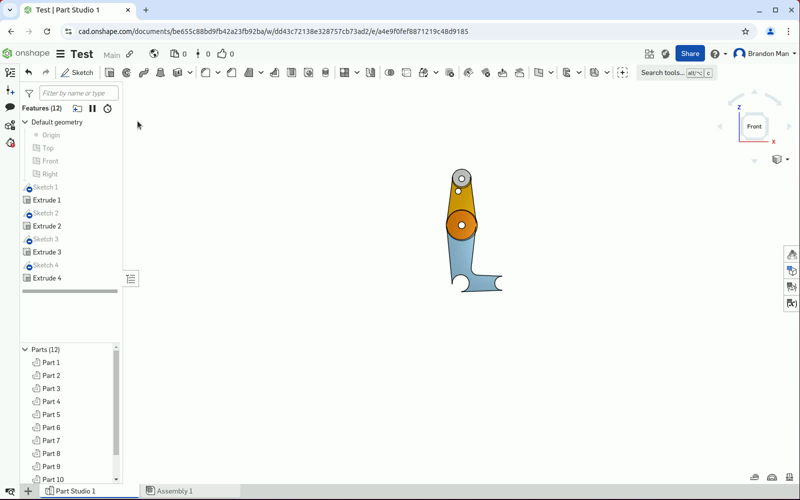
mouse_move(73, 189)
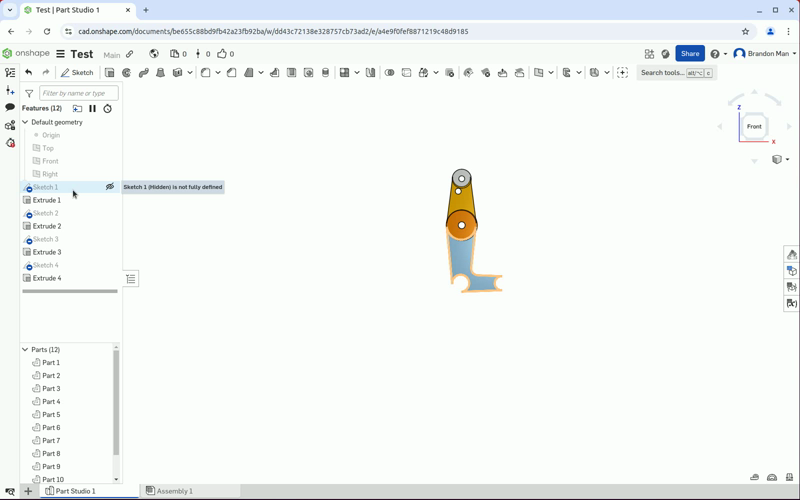
click(73, 189)
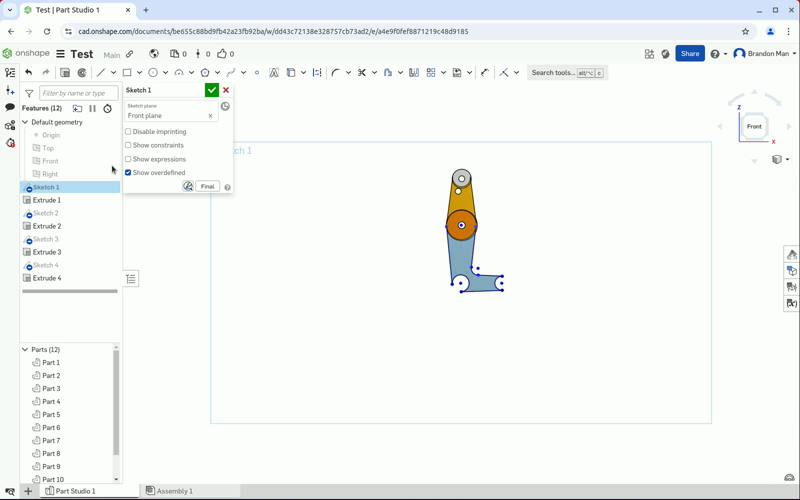
mouse_move(229, 92)
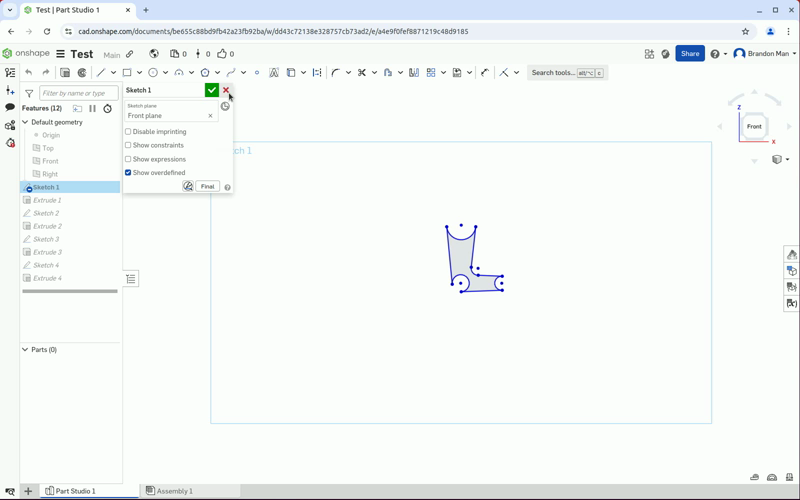
click(229, 92)
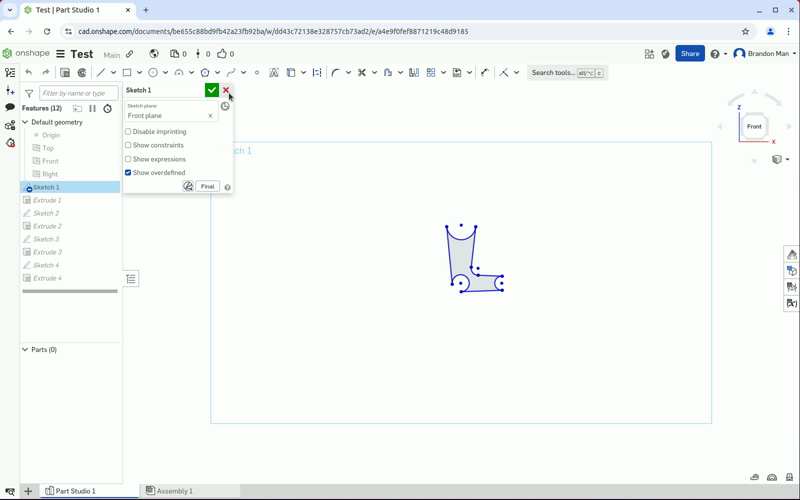
key(shift+s)
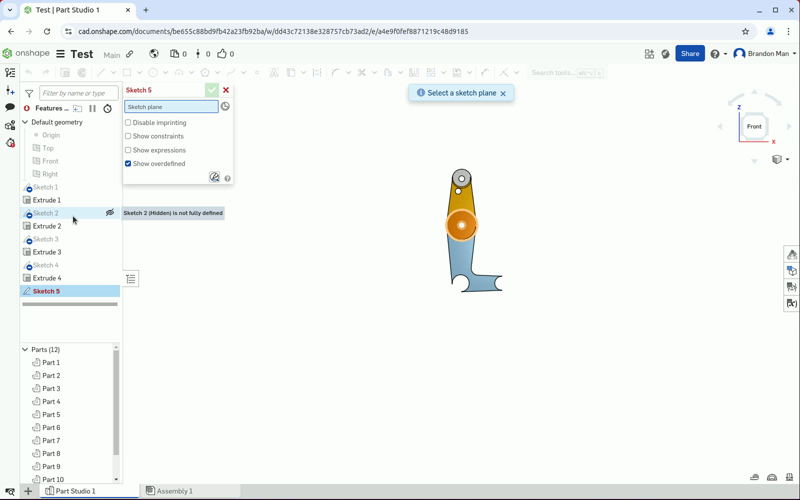
scroll(3)
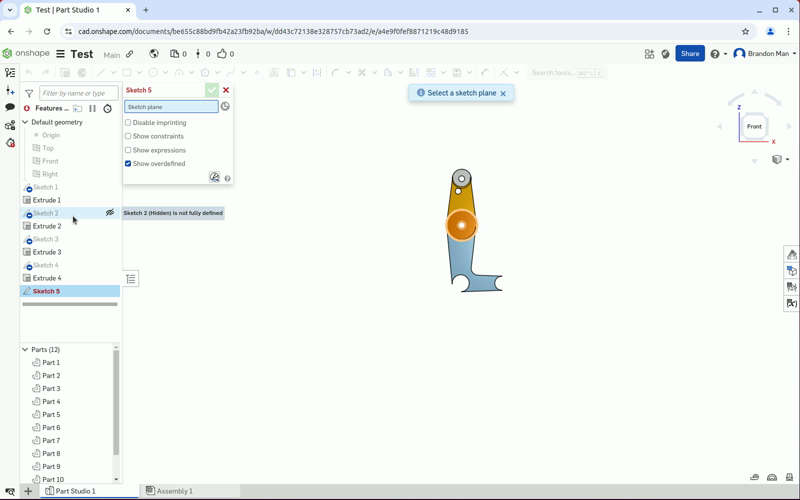
mouse_move(73, 163)
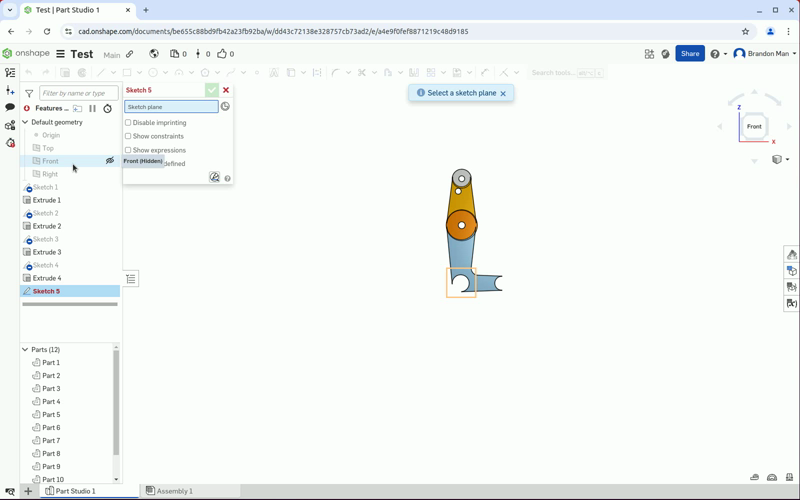
click(73, 163)
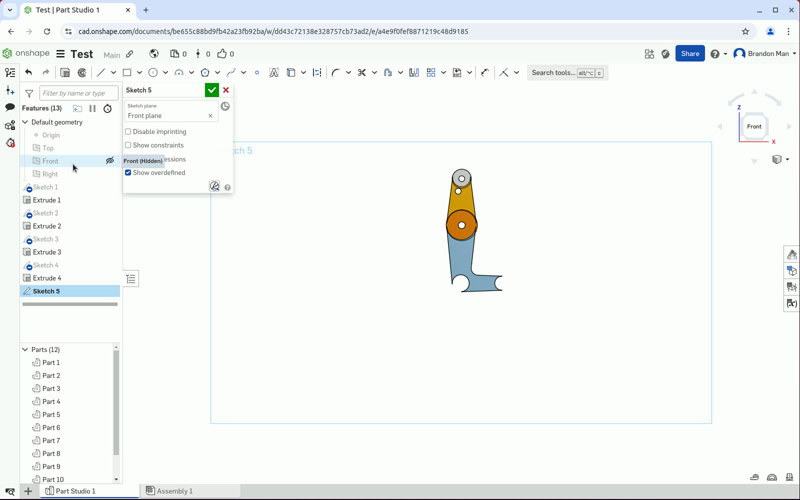
mouse_move(69, 352)
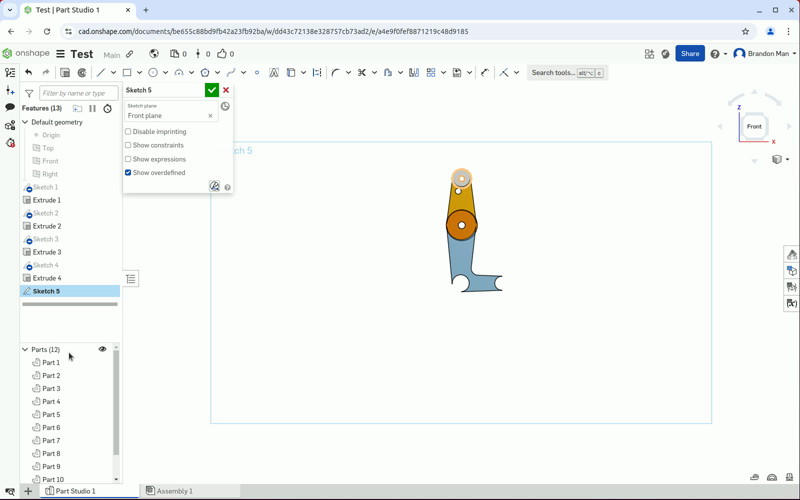
key(y)
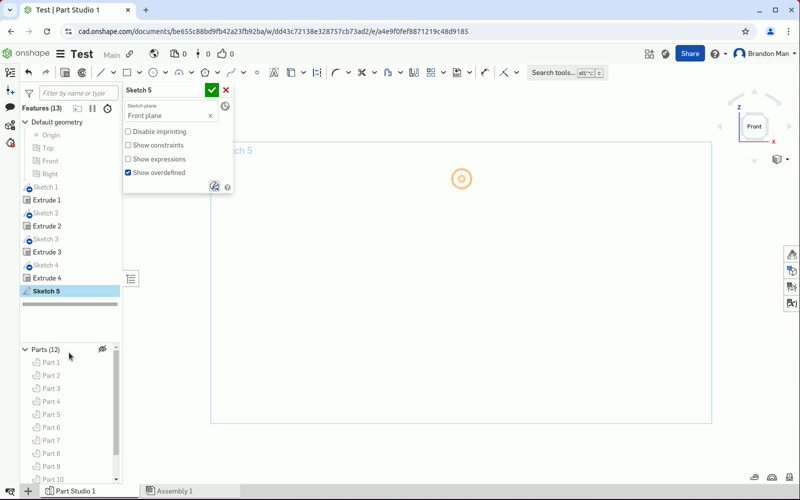
key(c)
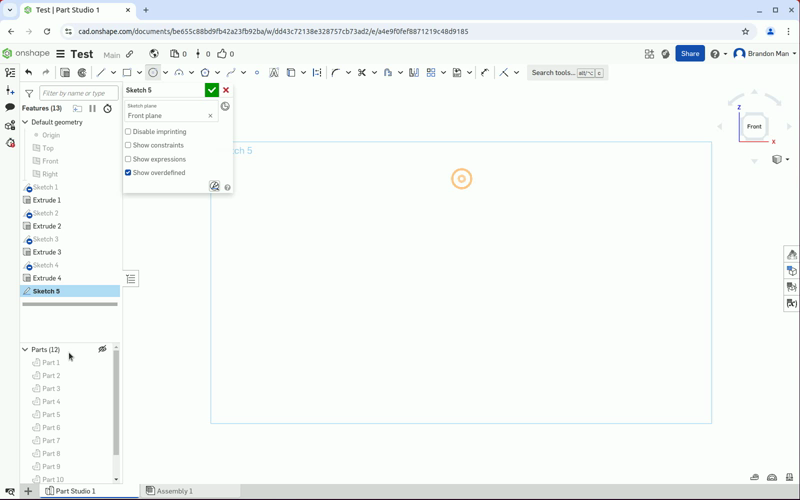
key_down(shift)
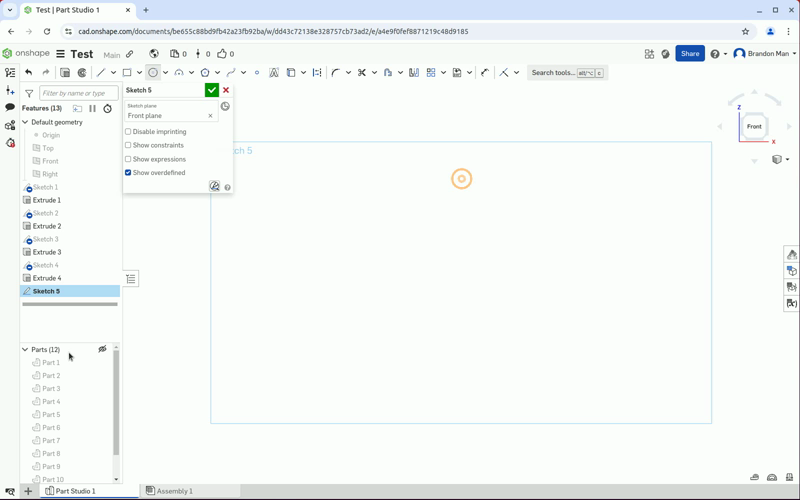
mouse_move(461, 282)
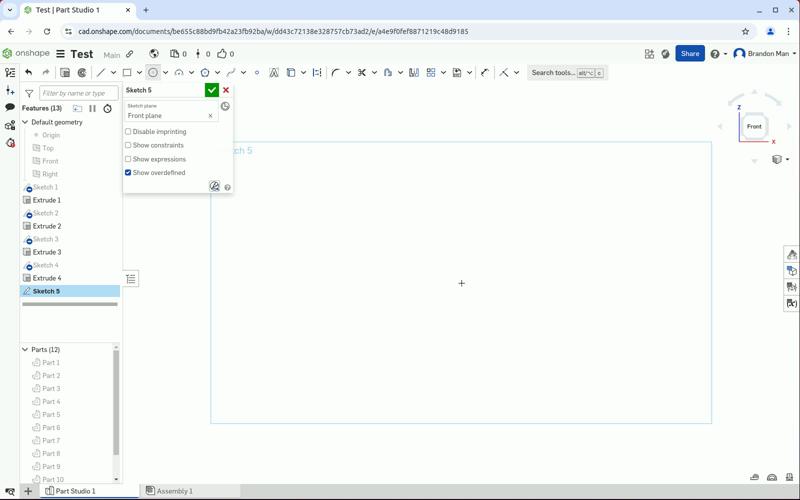
click(461, 282)
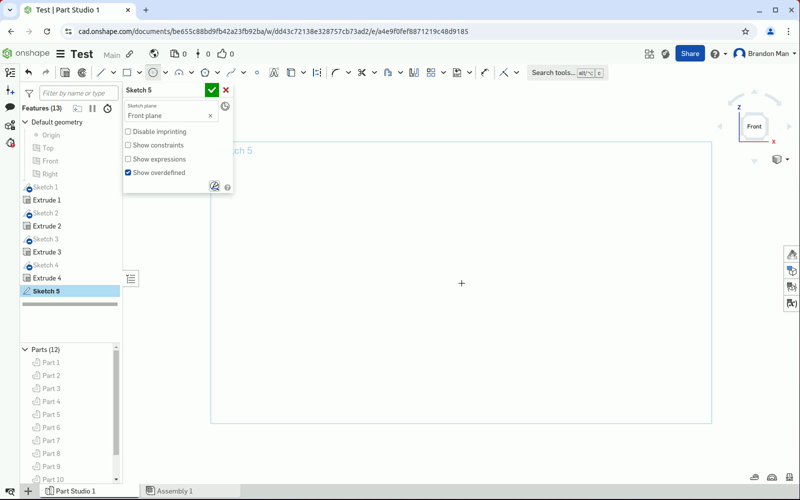
key_up(shift)
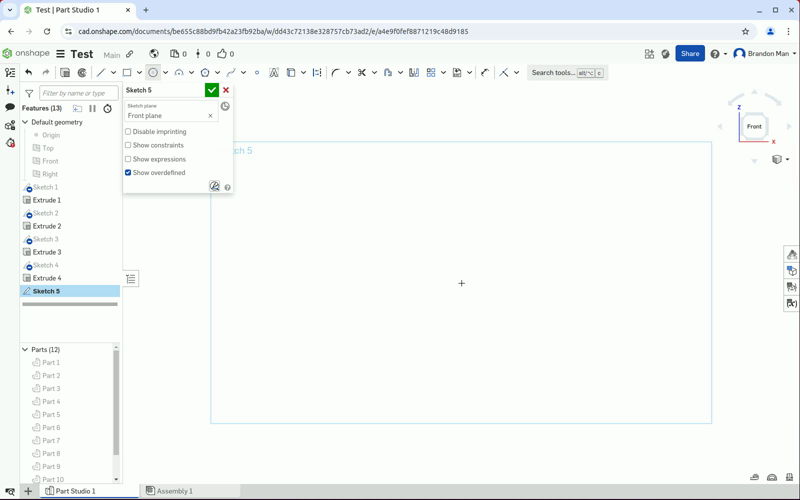
mouse_move(471, 282)
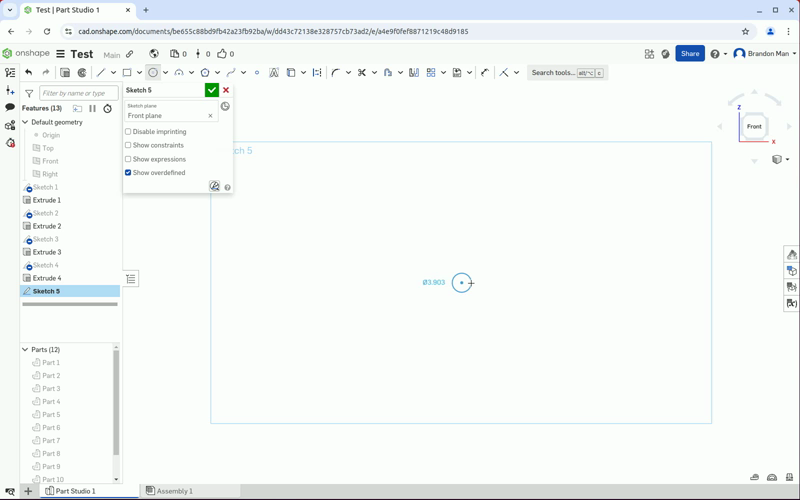
click(471, 282)
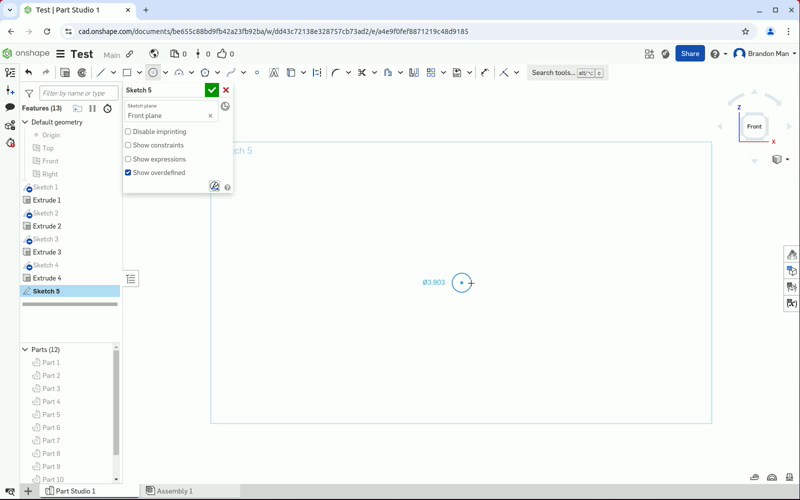
key(esc)
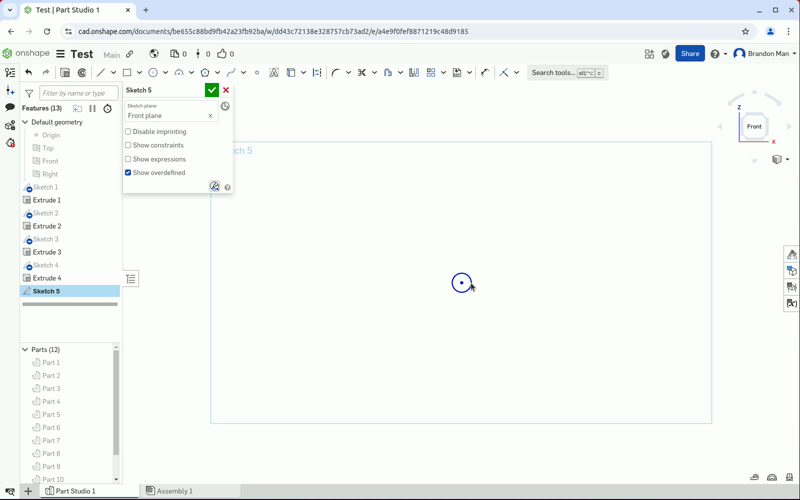
key(c)
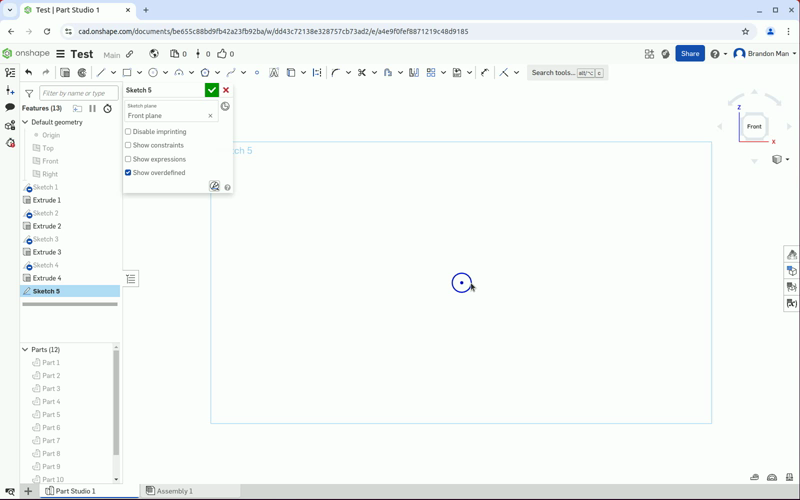
key_down(shift)
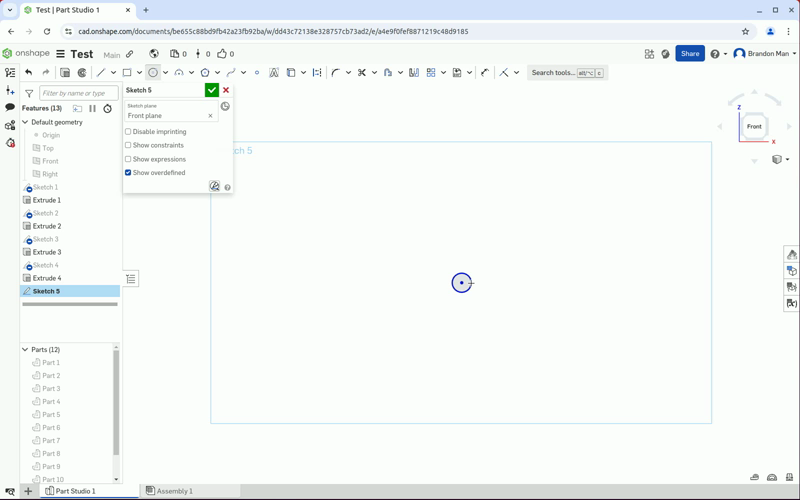
mouse_move(461, 282)
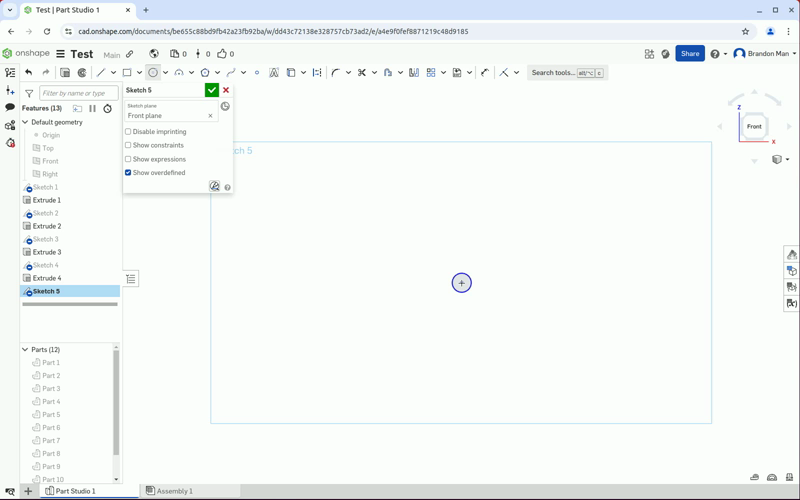
click(461, 282)
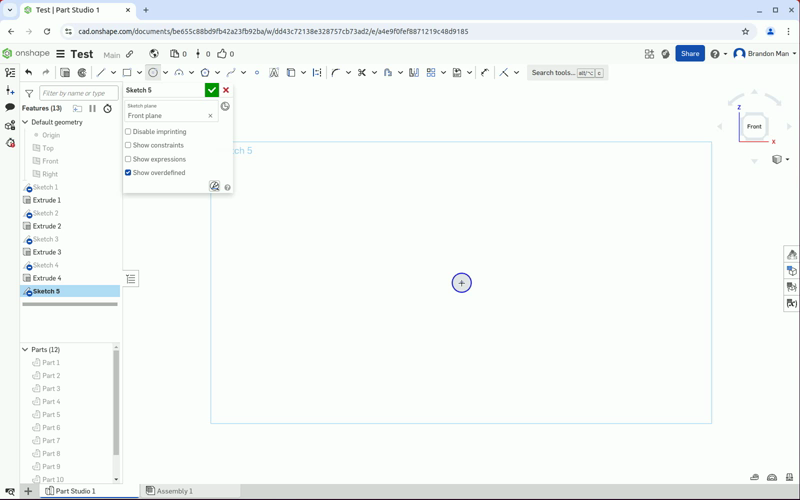
key_up(shift)
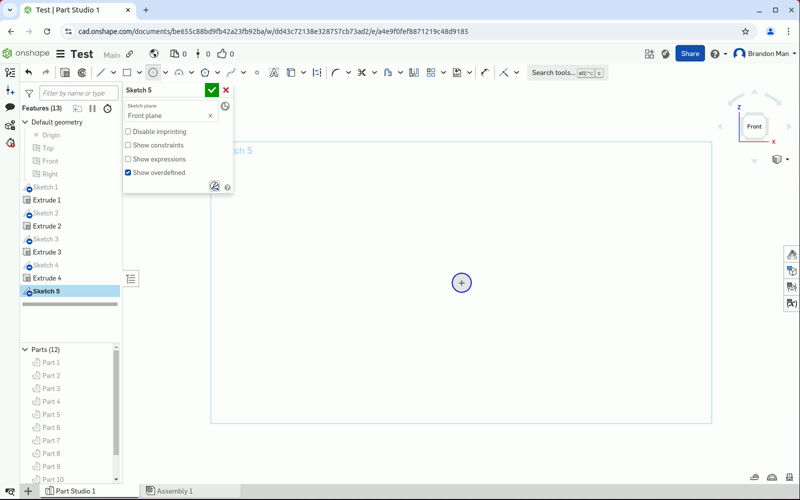
mouse_move(464, 282)
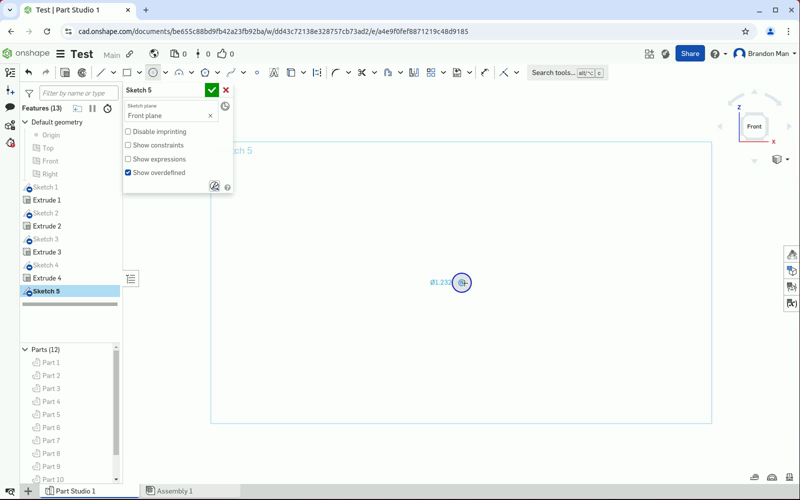
scroll(6)
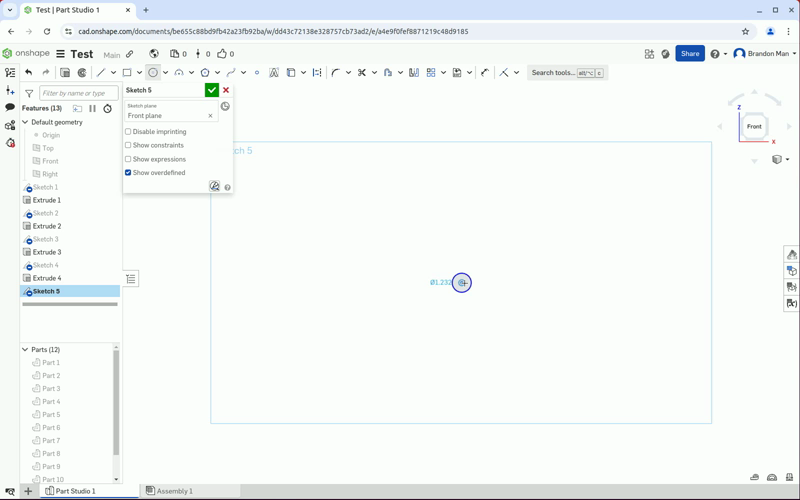
scroll(6)
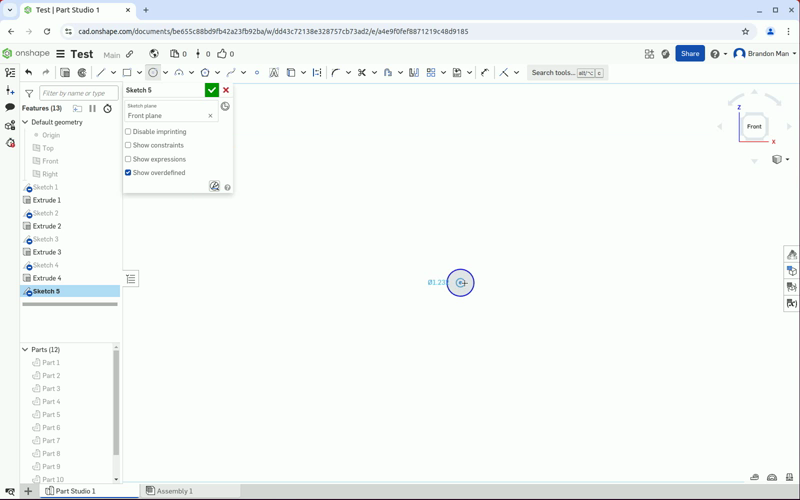
scroll(6)
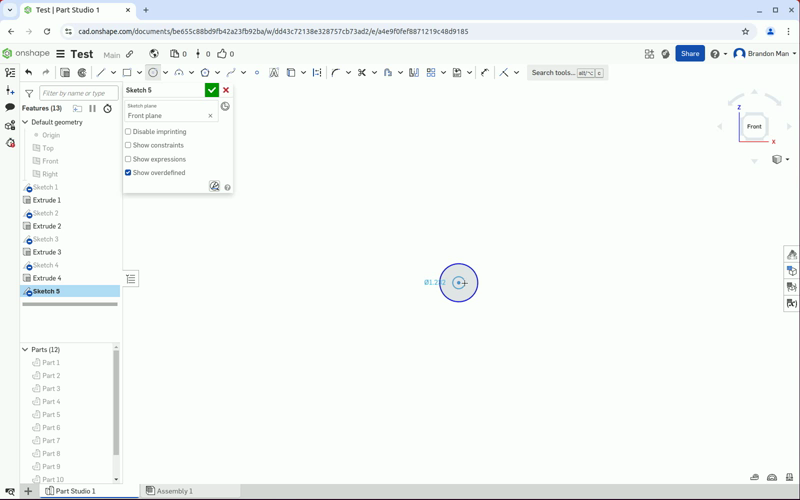
scroll(6)
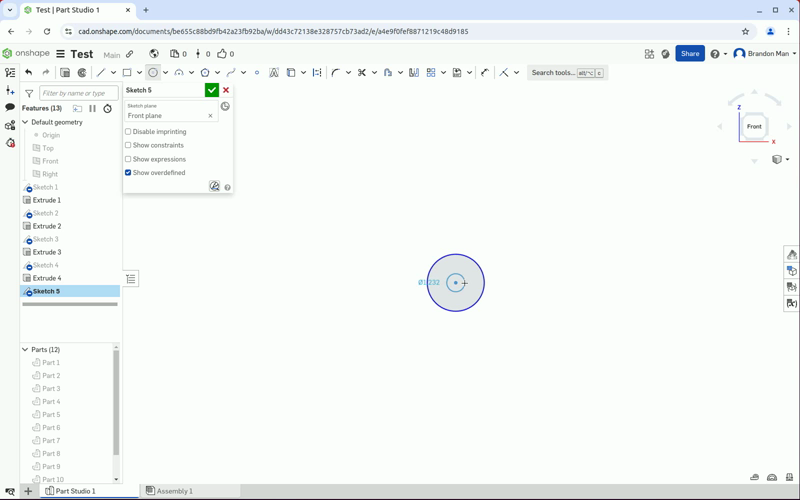
scroll(6)
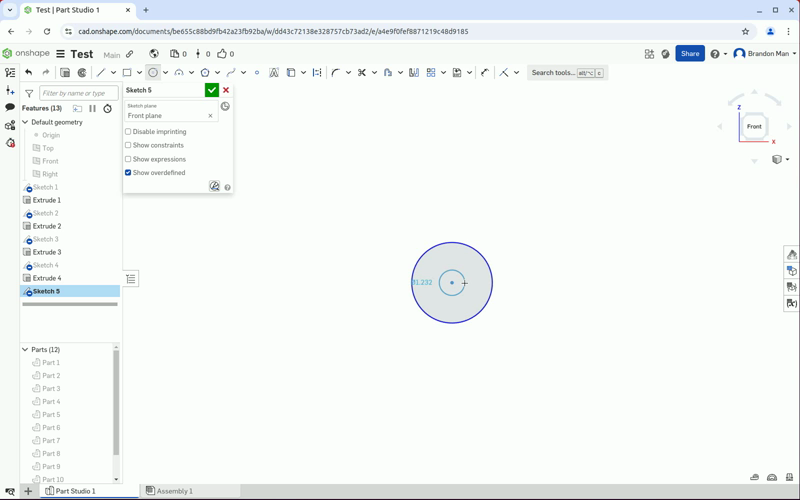
scroll(6)
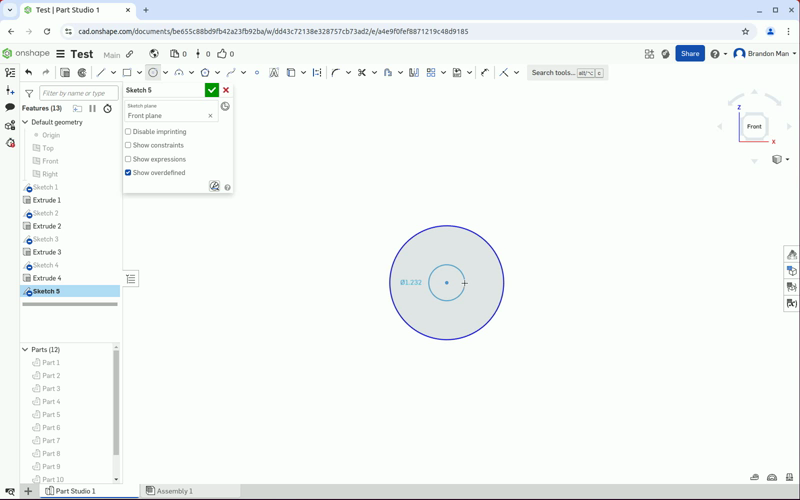
scroll(6)
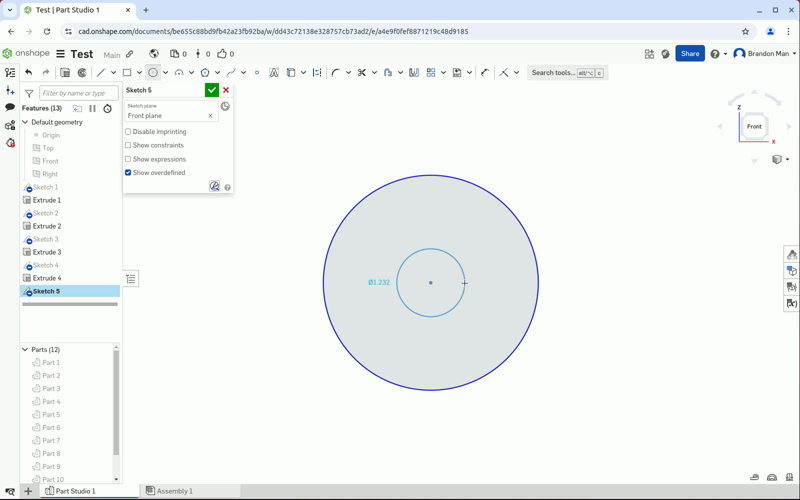
click(464, 282)
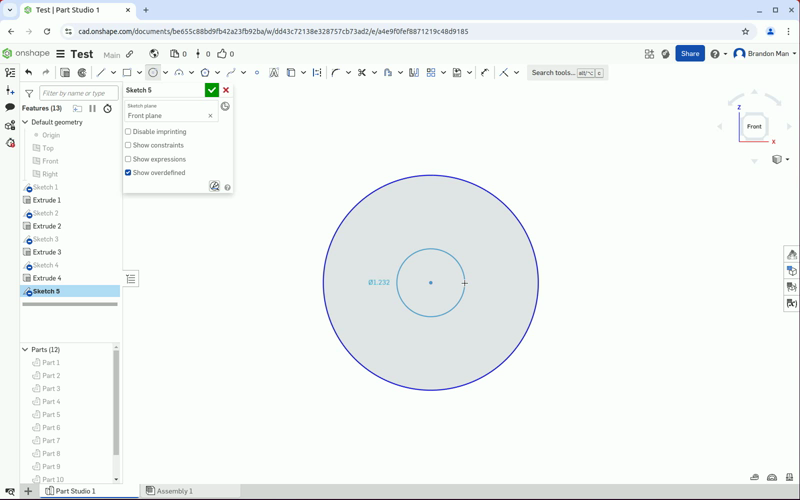
scroll(-6)
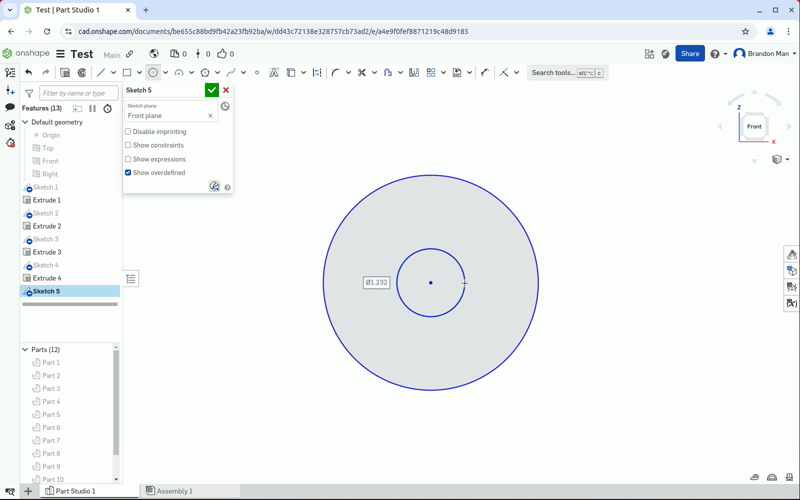
scroll(-6)
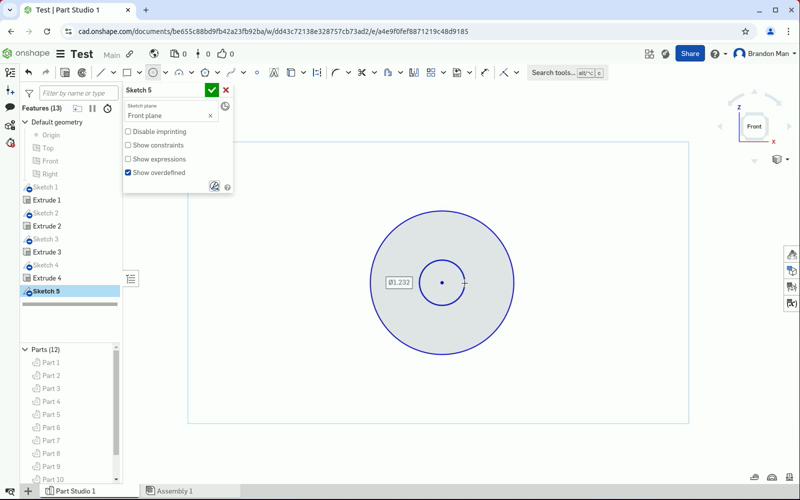
scroll(-6)
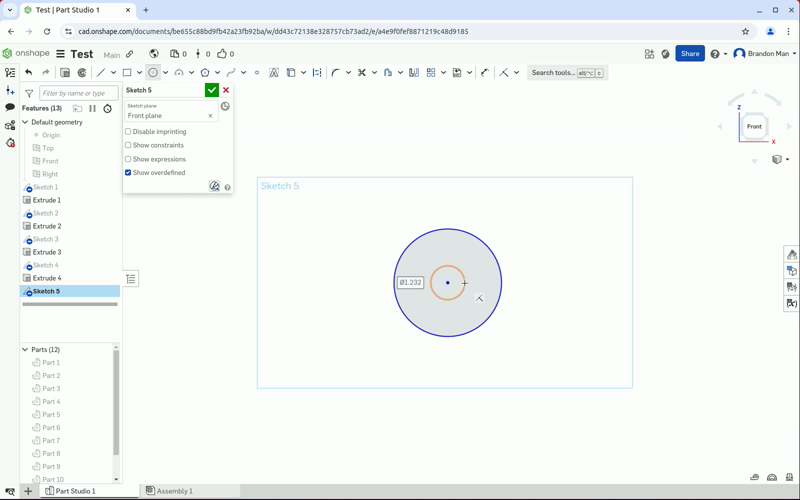
scroll(-6)
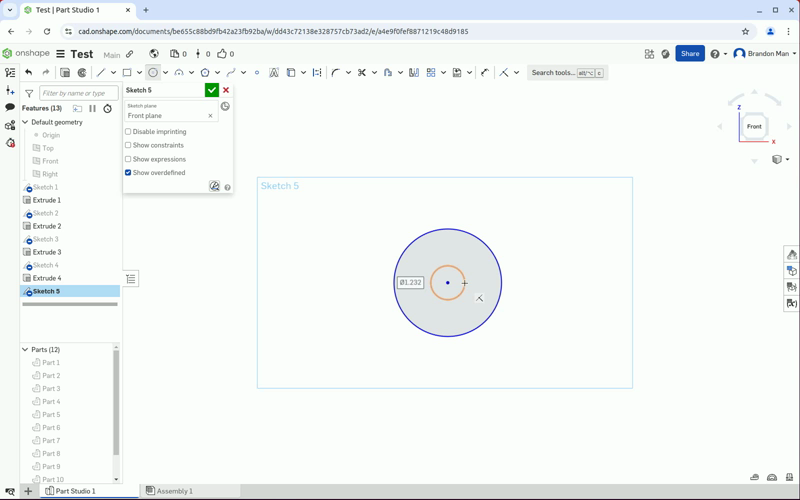
scroll(-6)
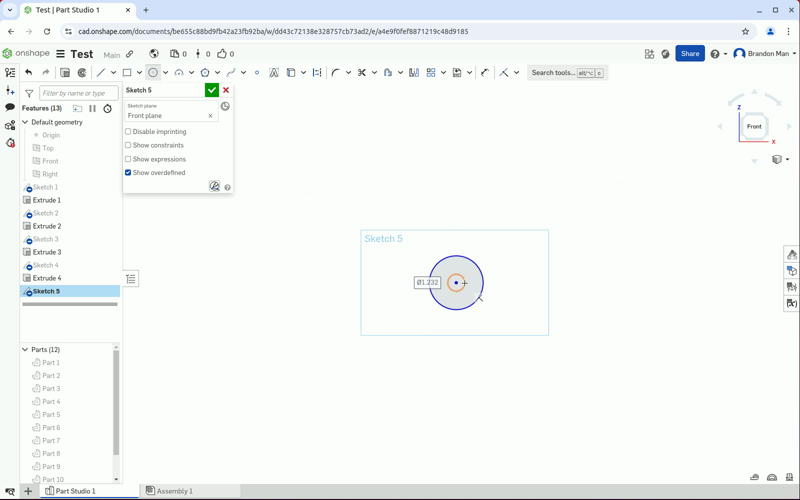
scroll(-6)
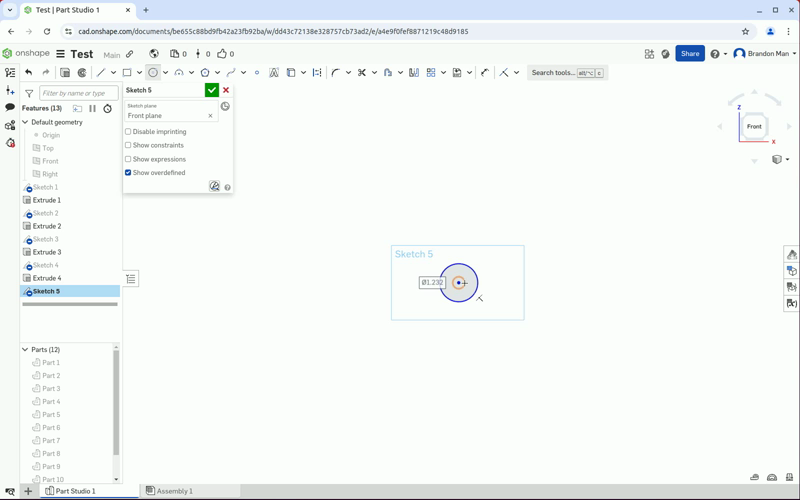
scroll(-6)
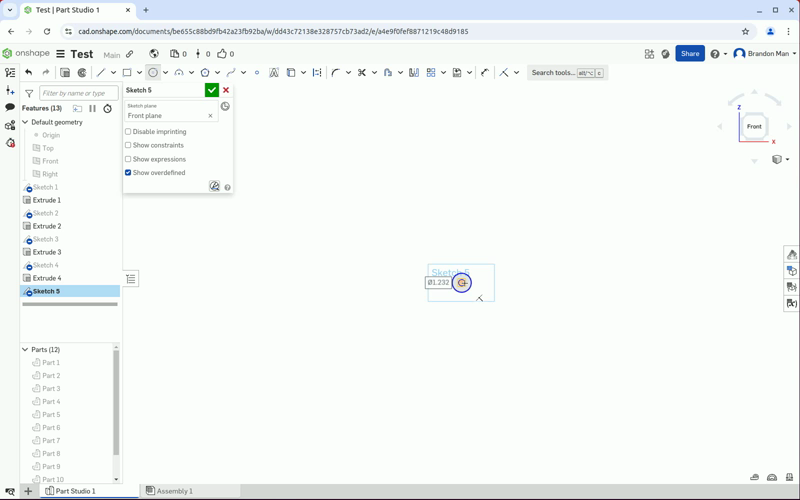
key(esc)
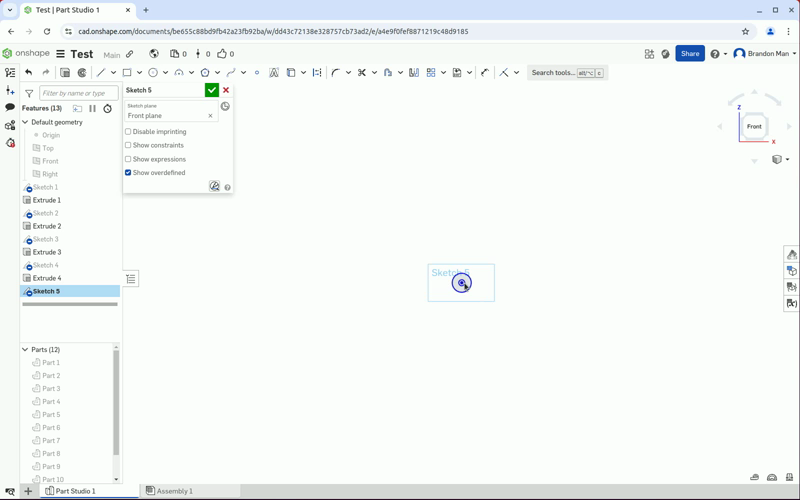
mouse_move(459, 286)
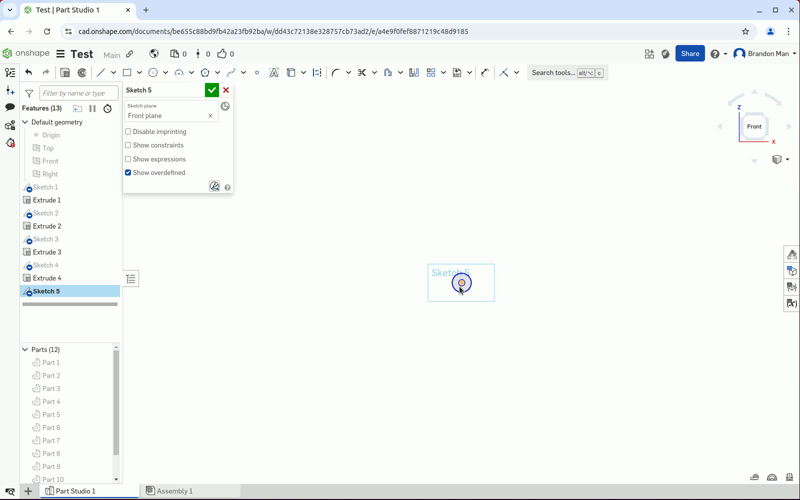
scroll(6)
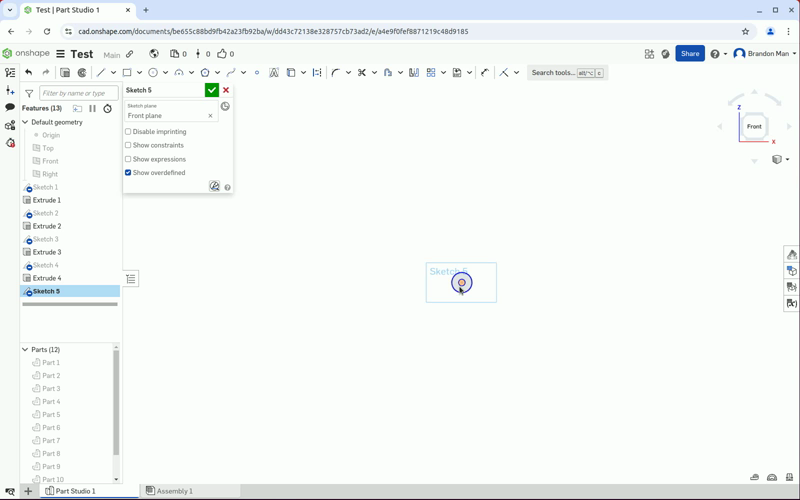
scroll(6)
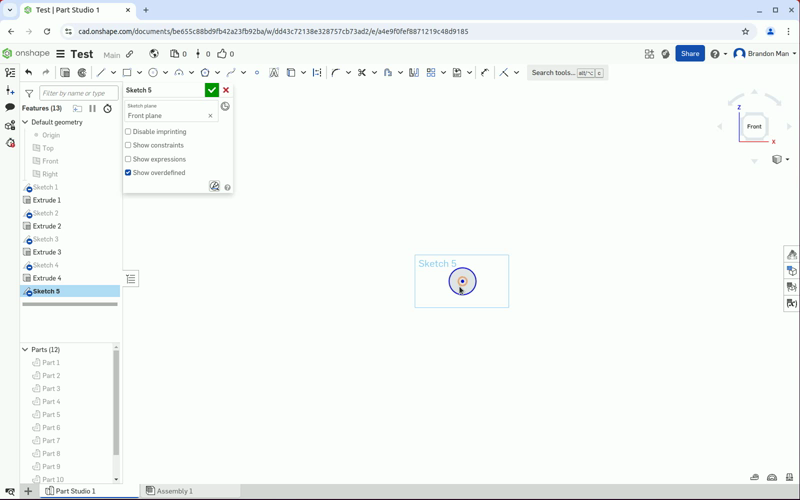
scroll(6)
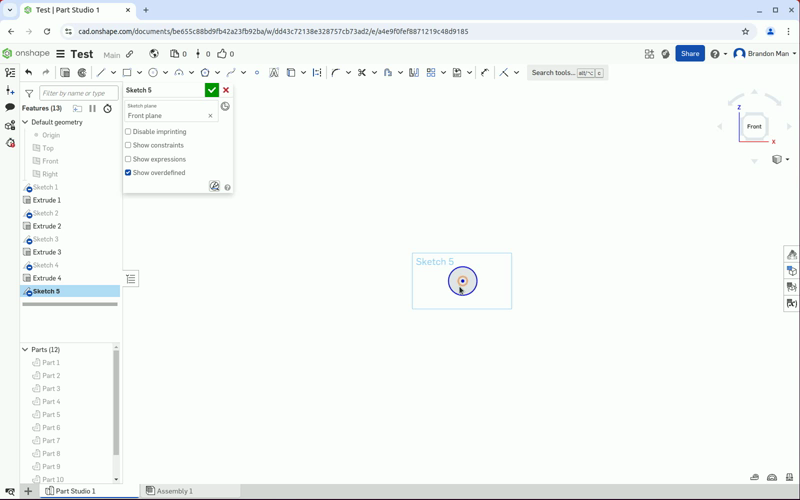
scroll(6)
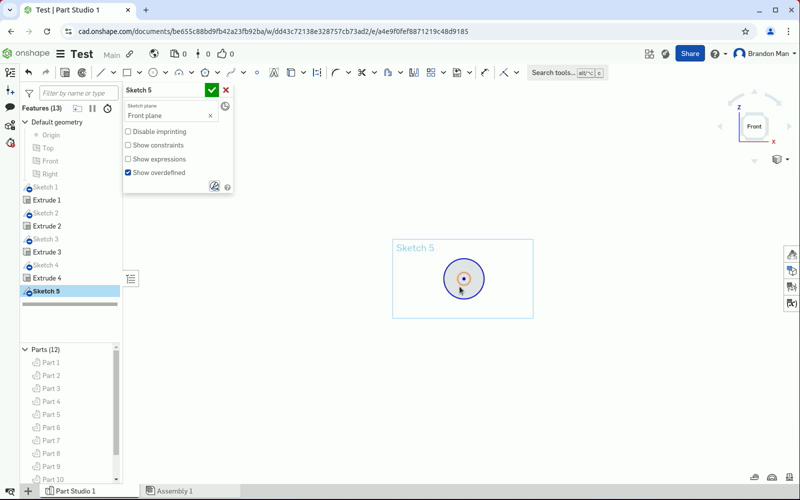
scroll(6)
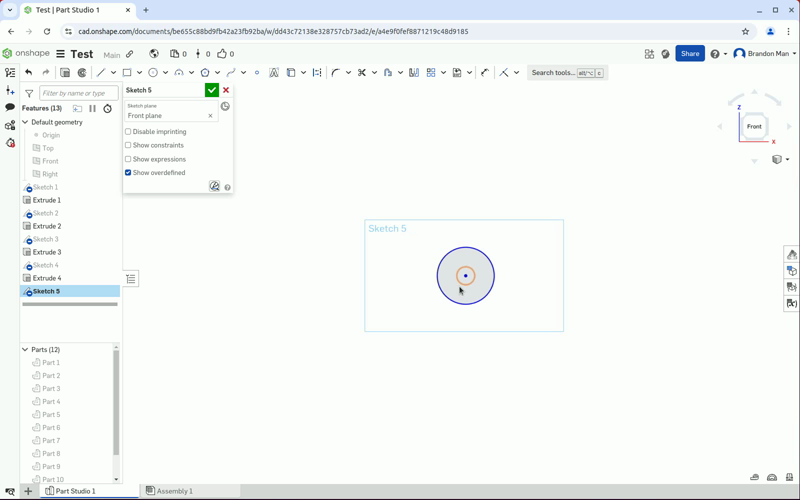
scroll(6)
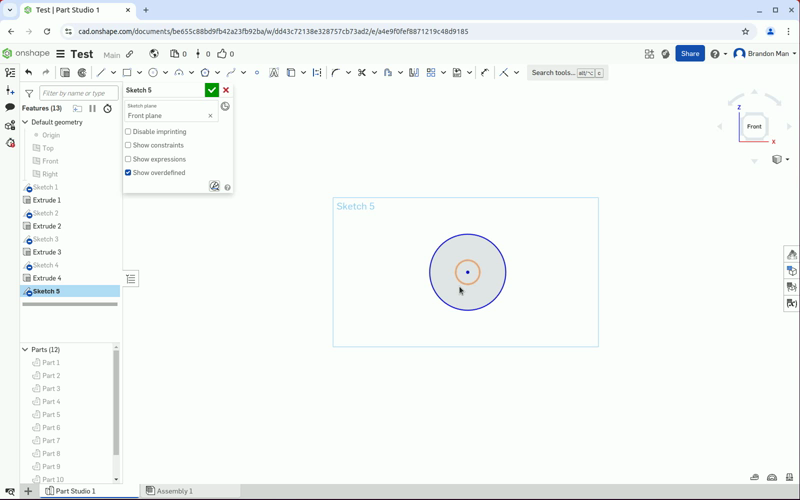
scroll(6)
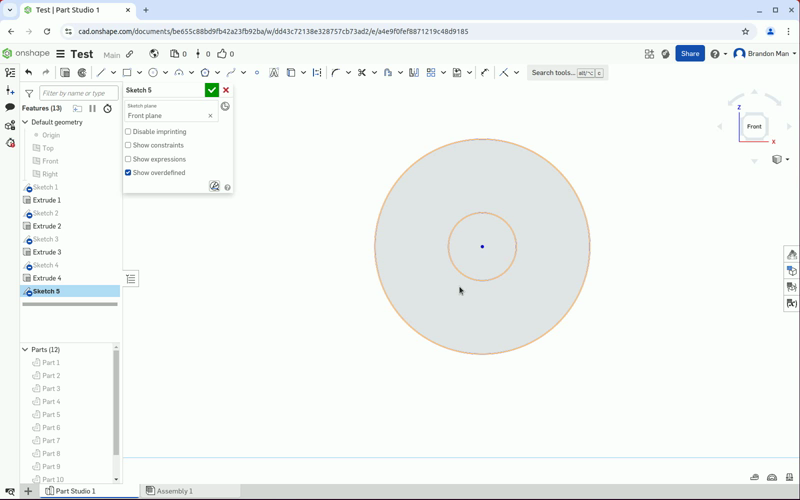
click(459, 286)
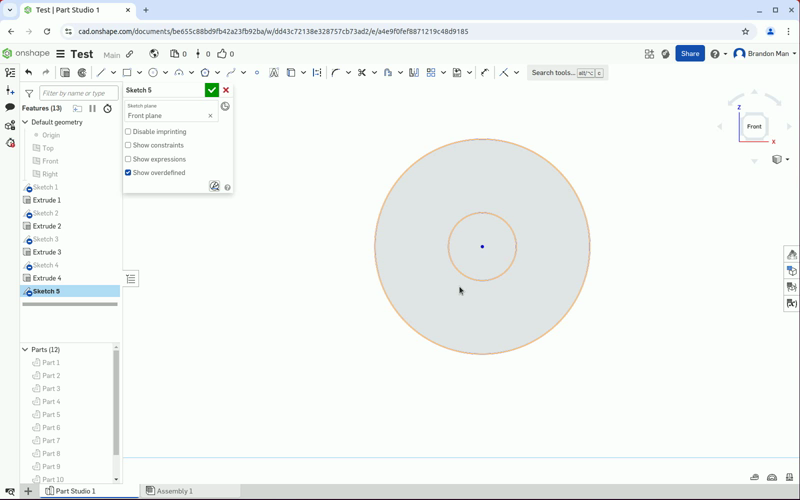
scroll(-6)
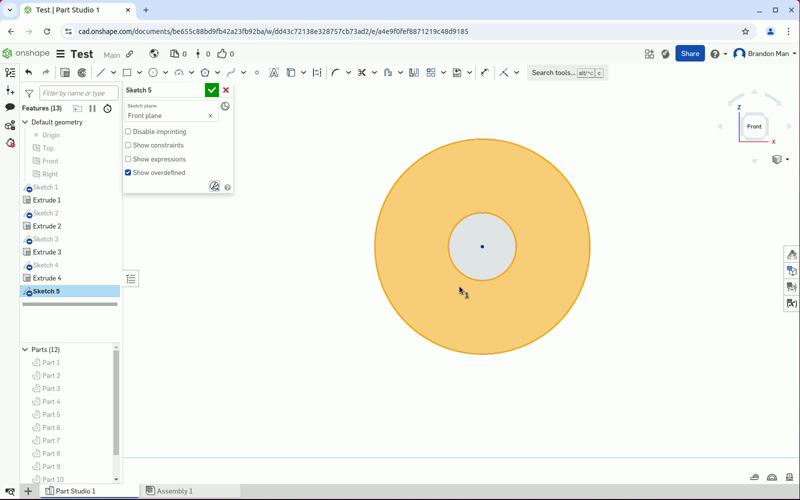
scroll(-6)
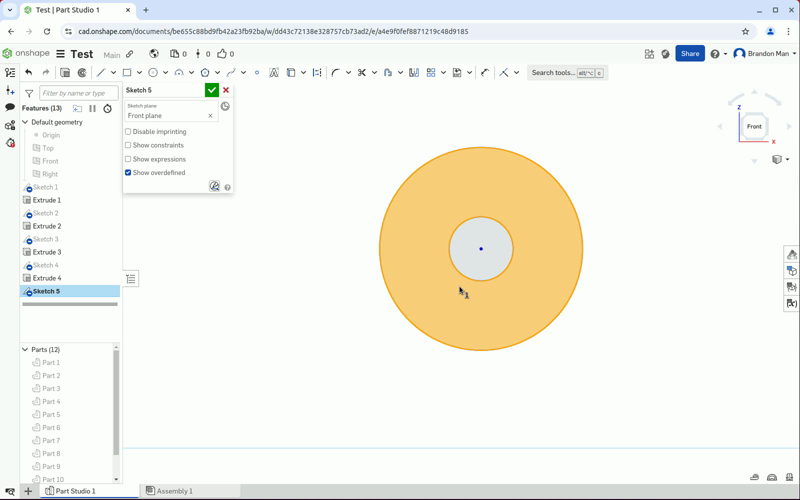
scroll(-6)
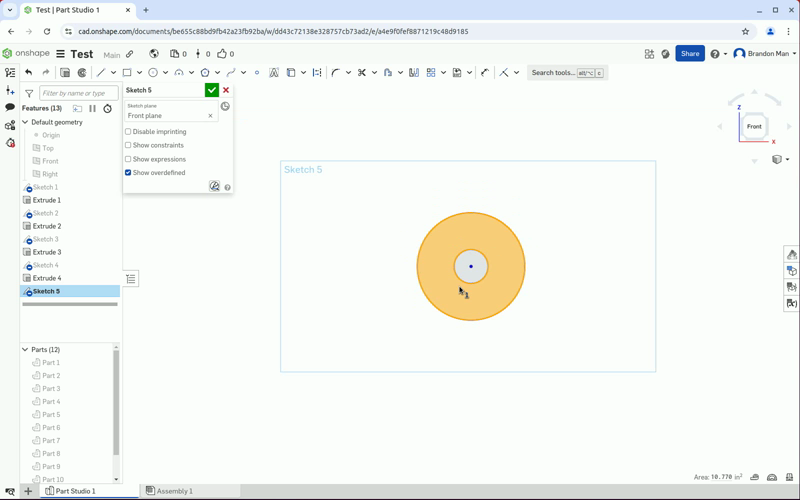
scroll(-6)
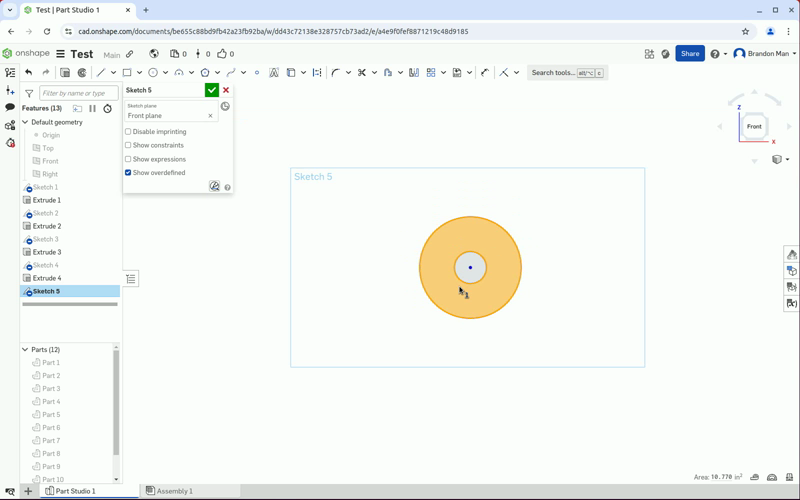
scroll(-6)
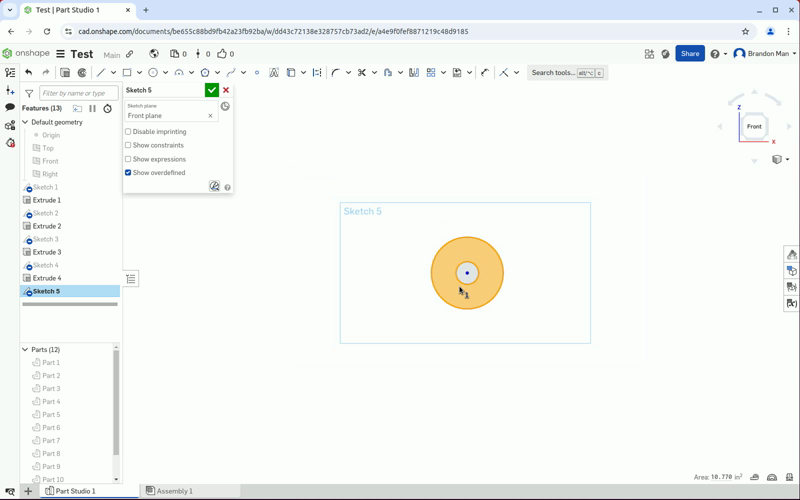
scroll(-6)
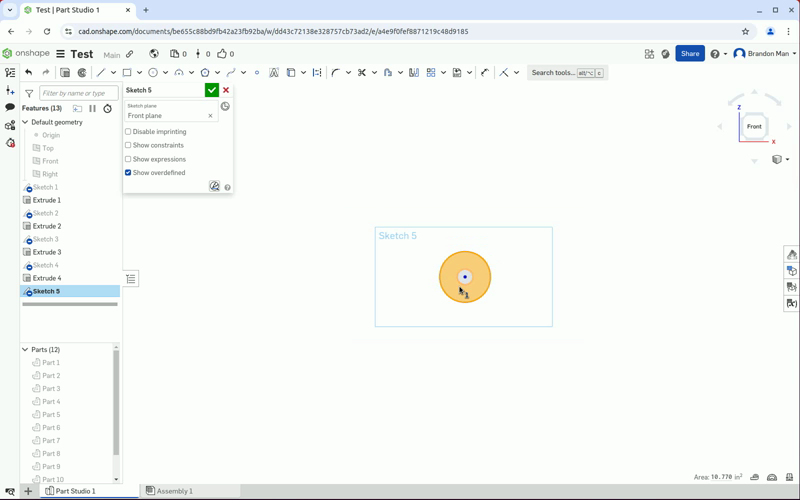
scroll(-6)
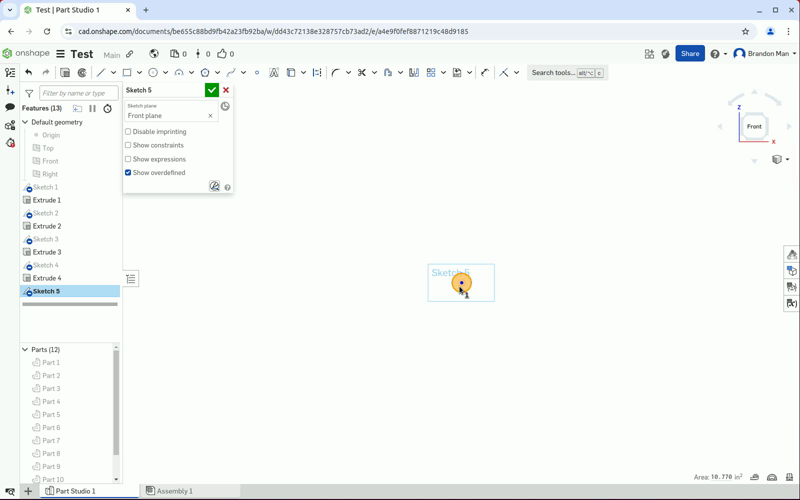
mouse_move(69, 352)
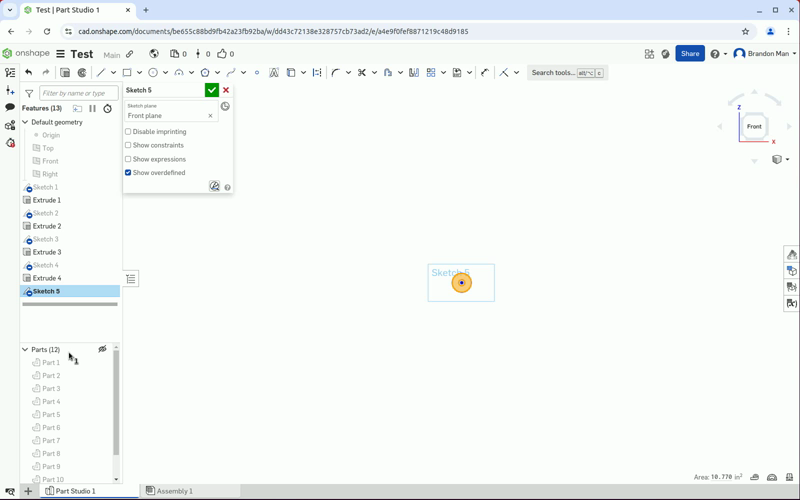
key(shift+y)
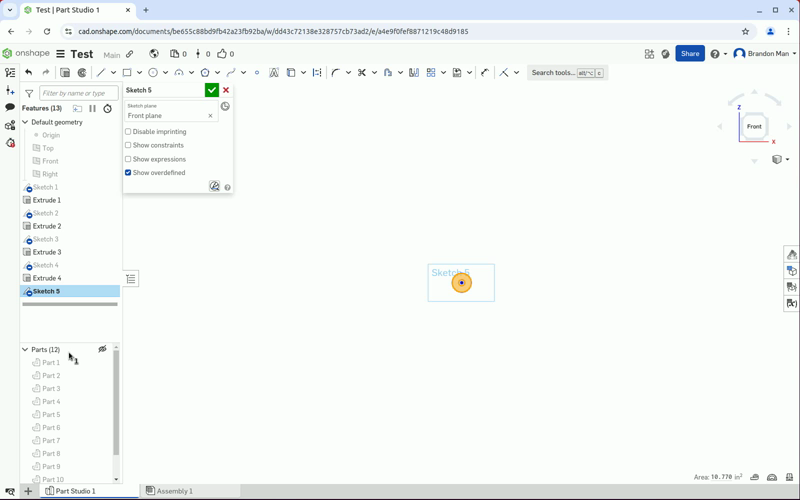
key(shift+e)
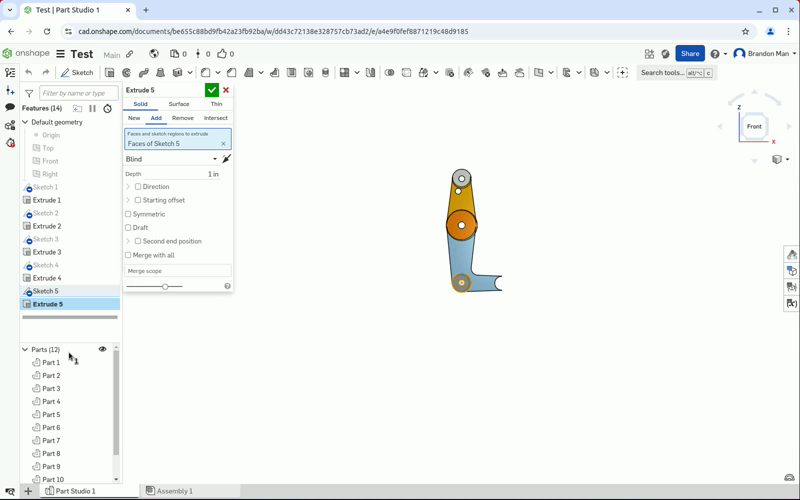
mouse_move(143, 106)
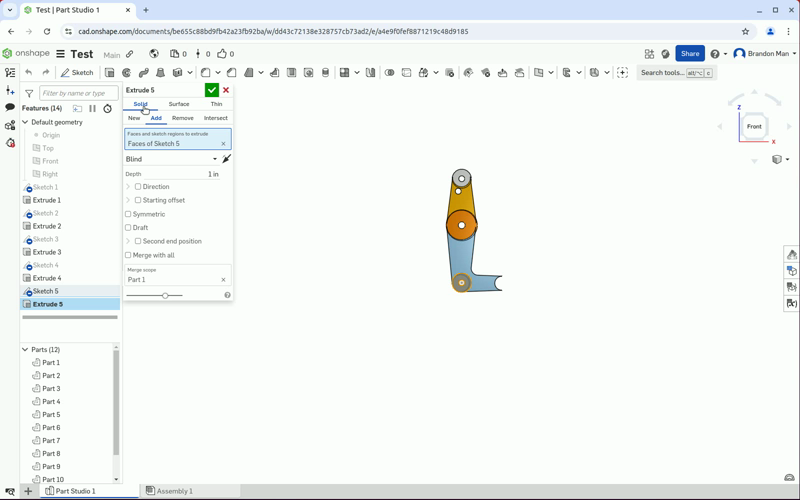
click(143, 106)
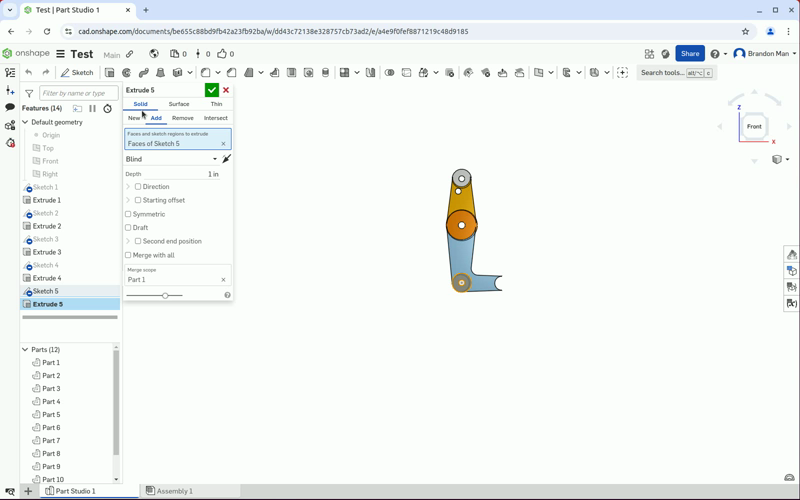
mouse_move(137, 120)
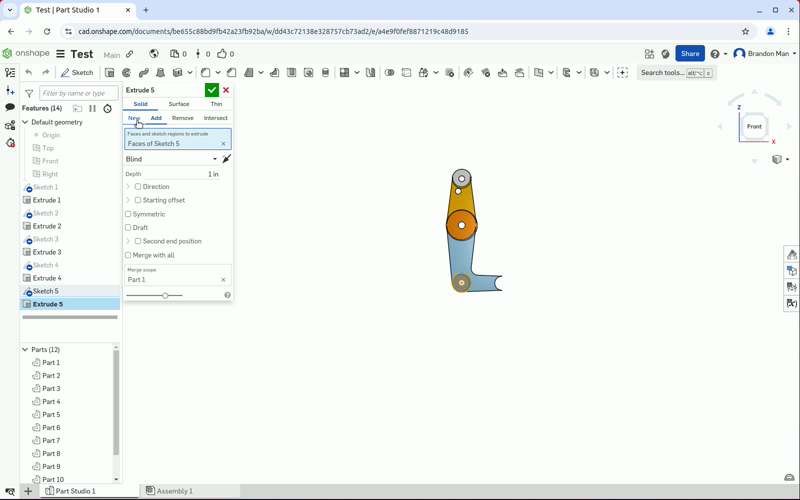
click(137, 120)
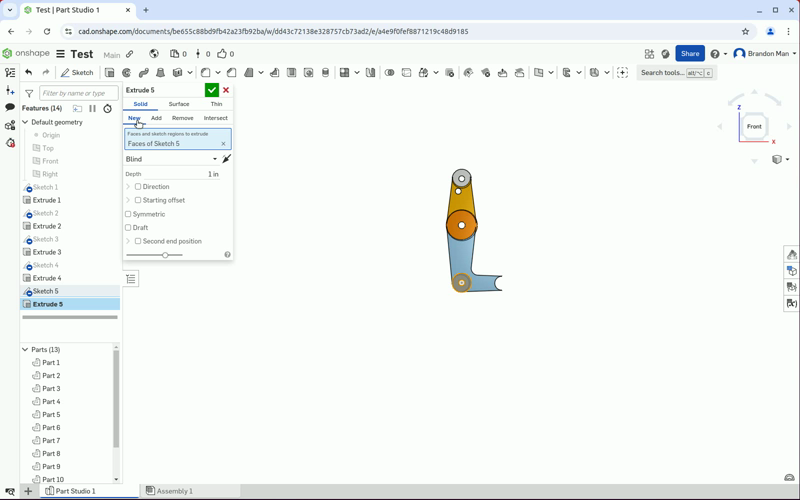
key(tab, 4)
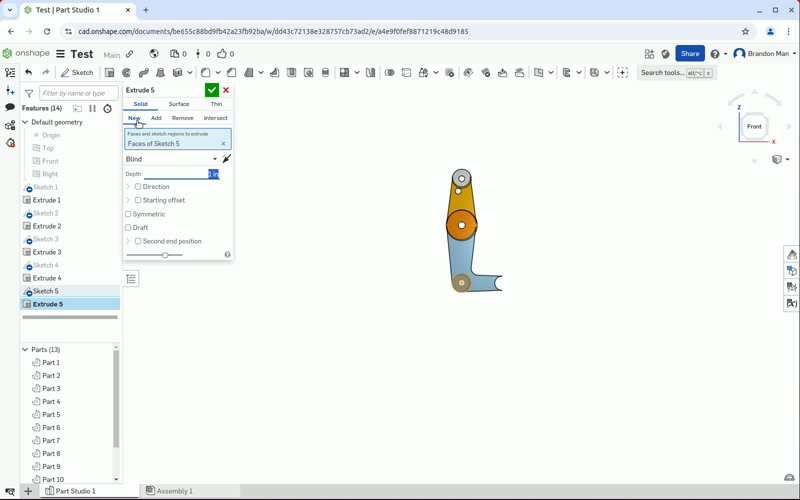
text(0.481)
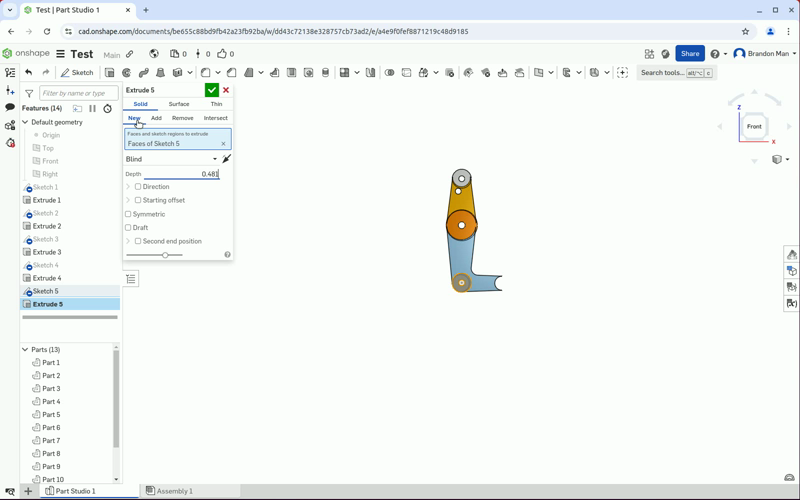
key(enter)
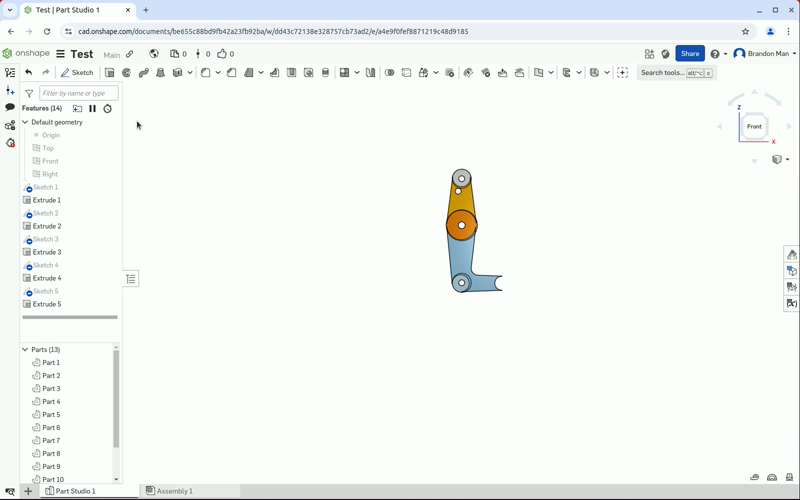
key(shift+h)
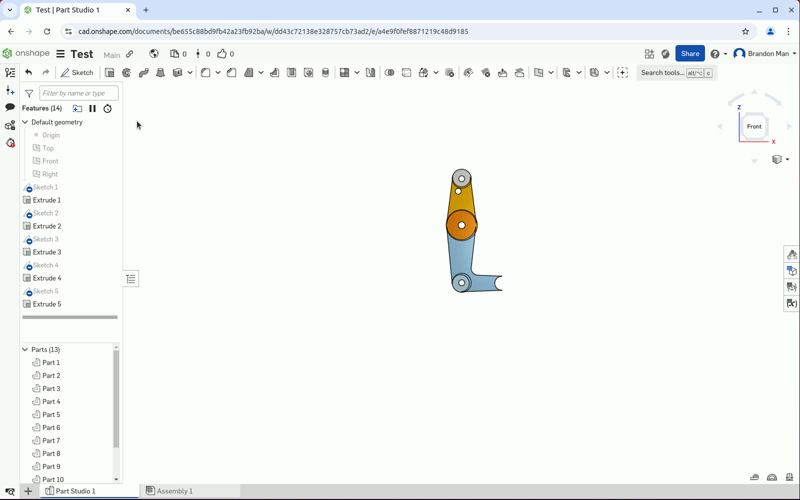
key(shift+h)
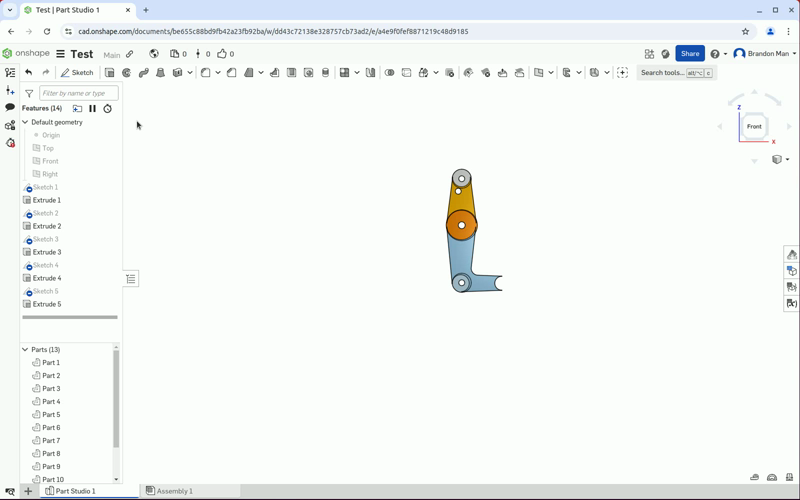
mouse_move(73, 189)
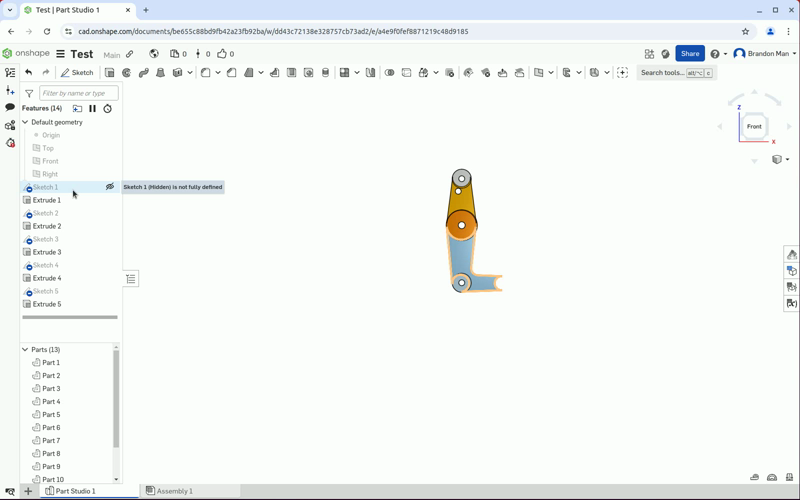
click(73, 189)
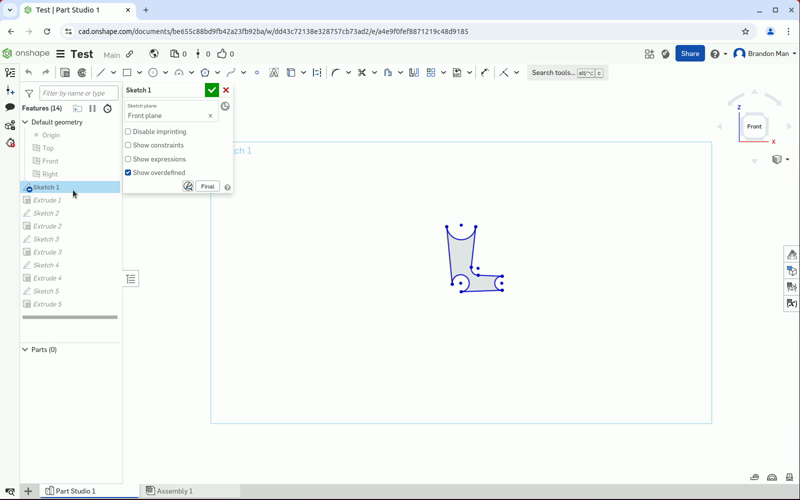
mouse_move(229, 92)
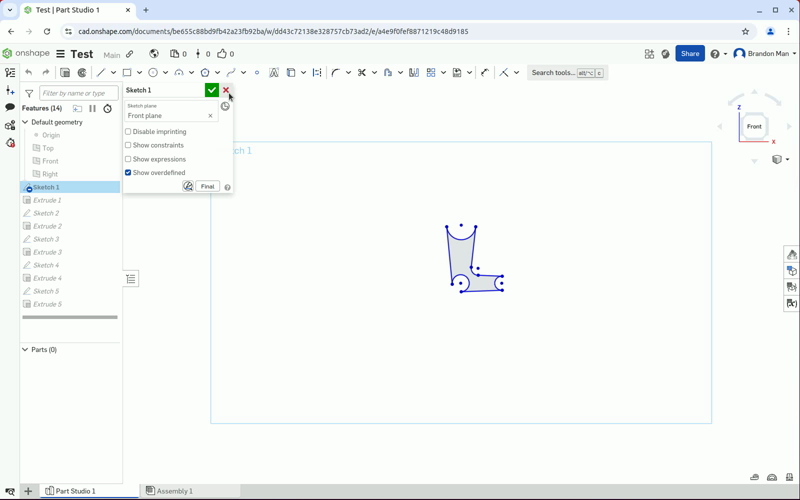
click(229, 92)
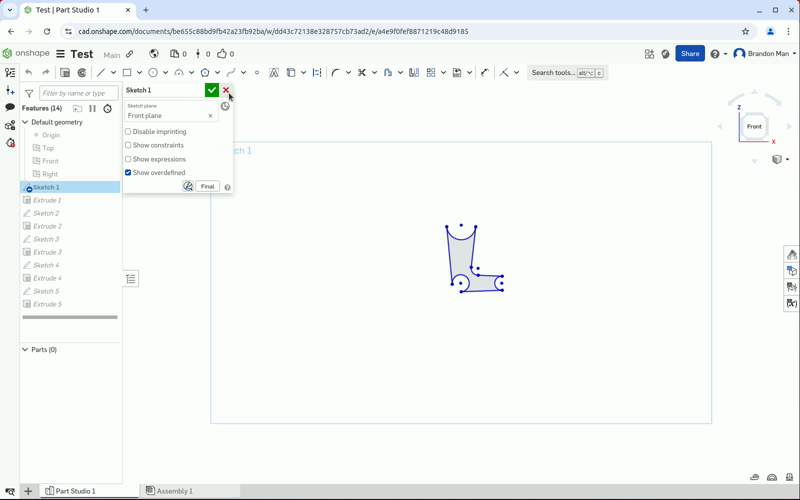
key(shift+s)
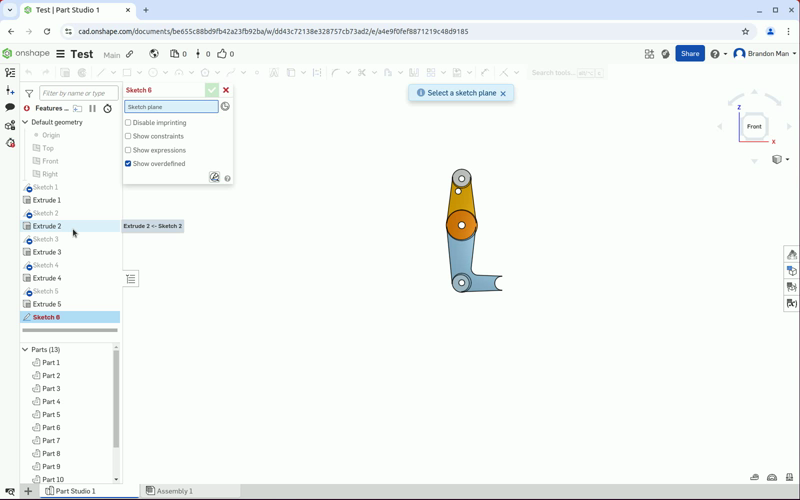
scroll(3)
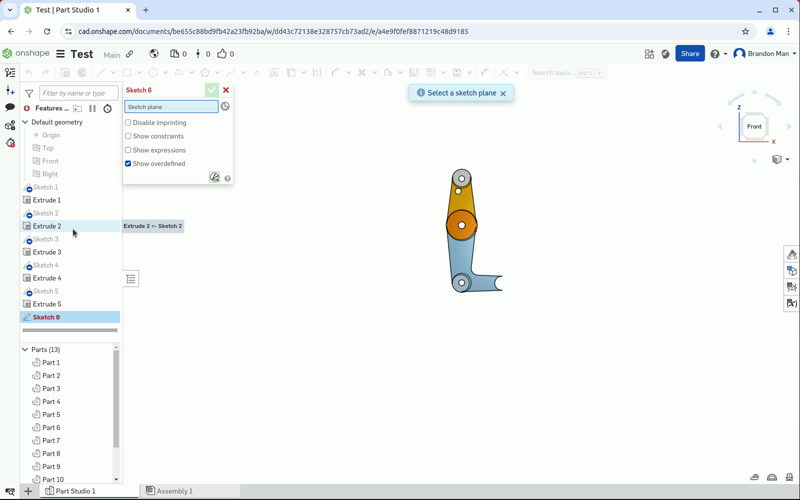
mouse_move(73, 163)
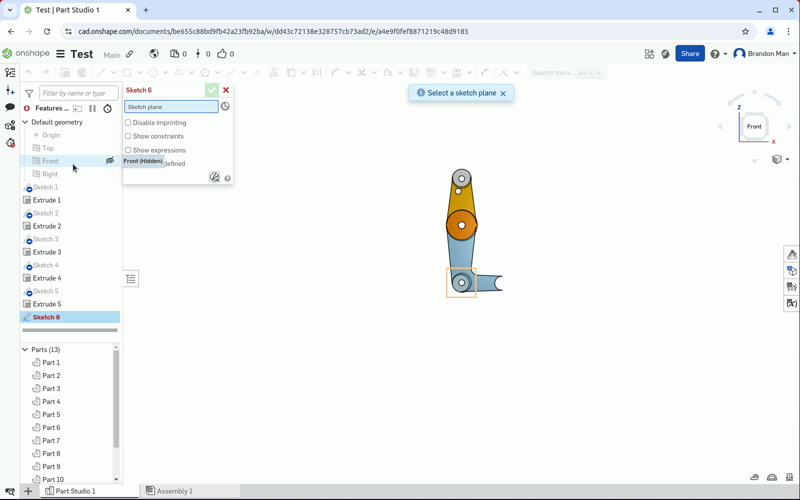
click(73, 163)
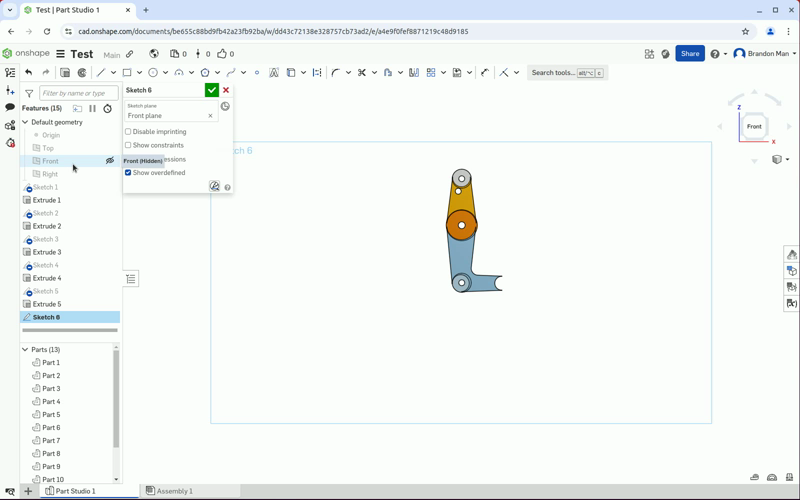
mouse_move(69, 352)
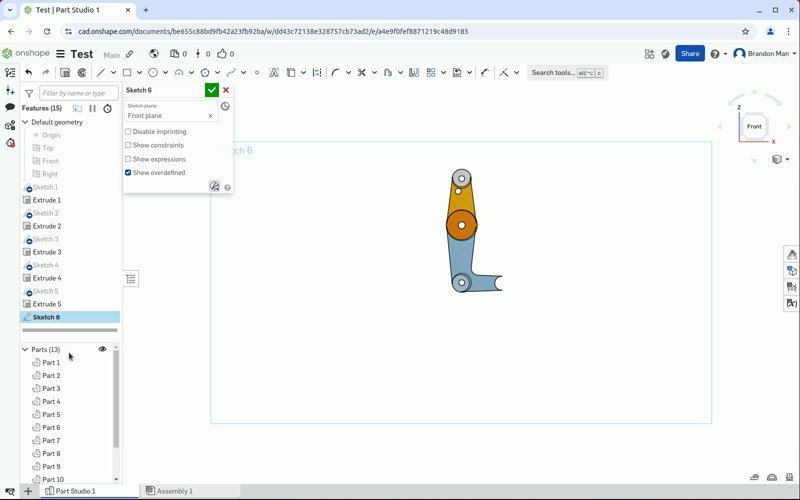
key(y)
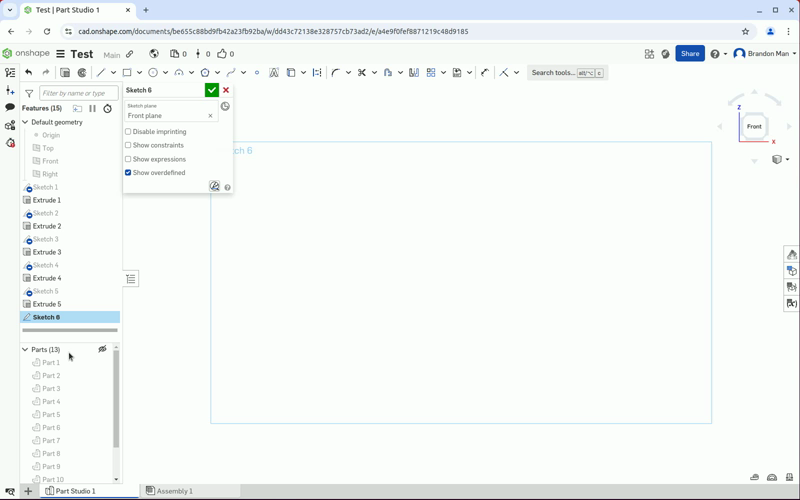
key(c)
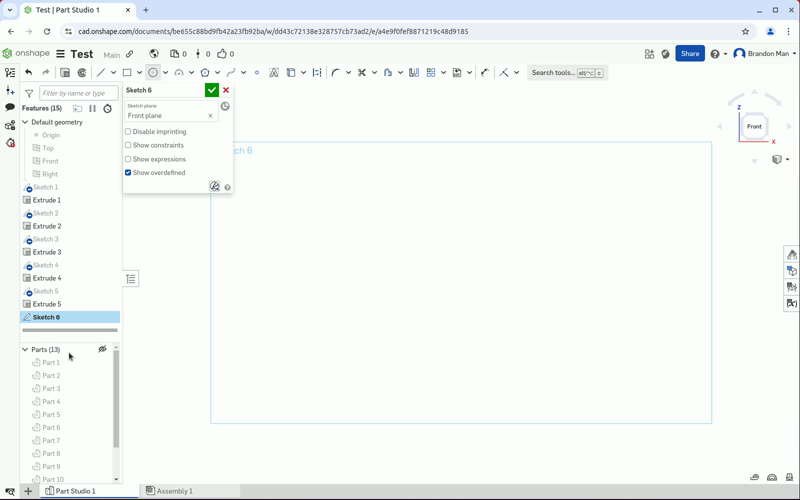
key_down(shift)
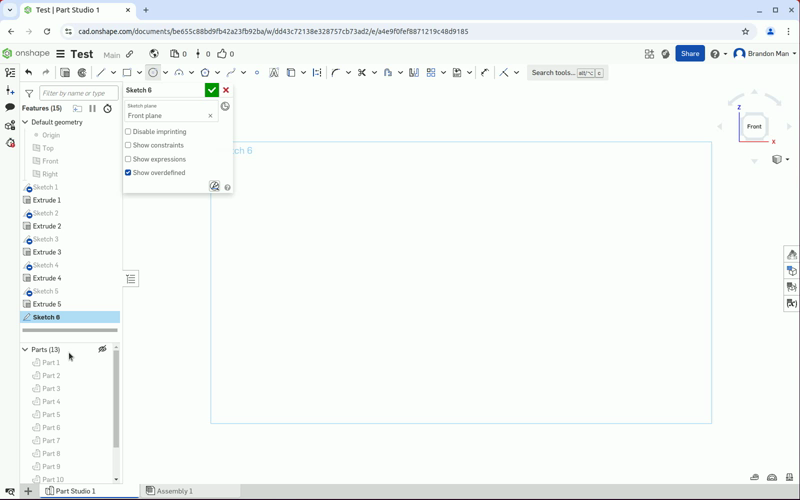
mouse_move(501, 282)
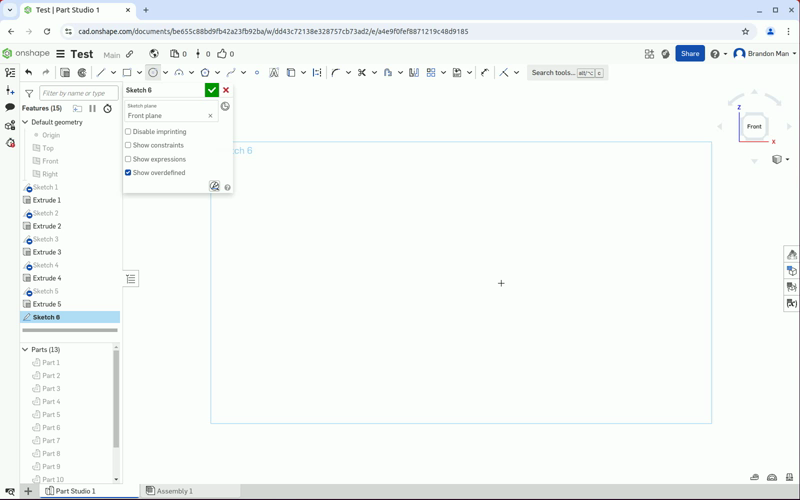
click(501, 282)
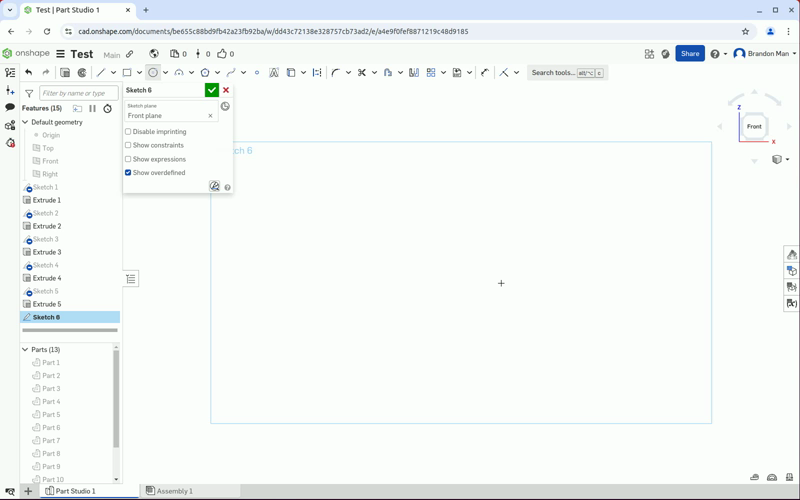
key_up(shift)
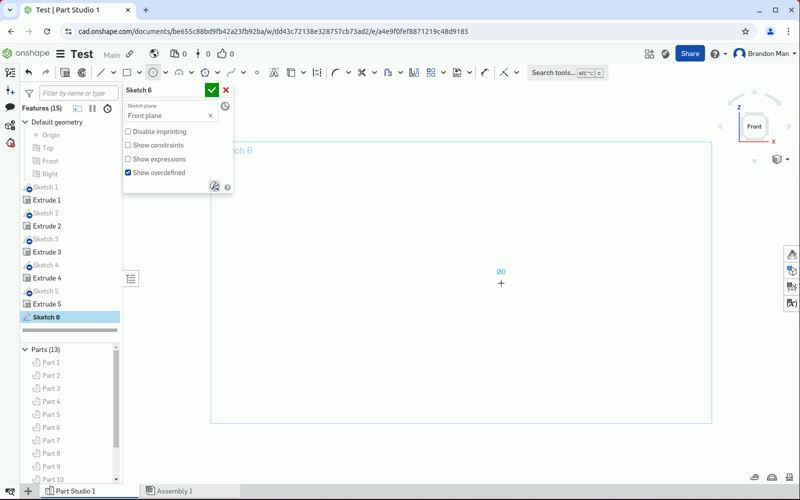
mouse_move(508, 282)
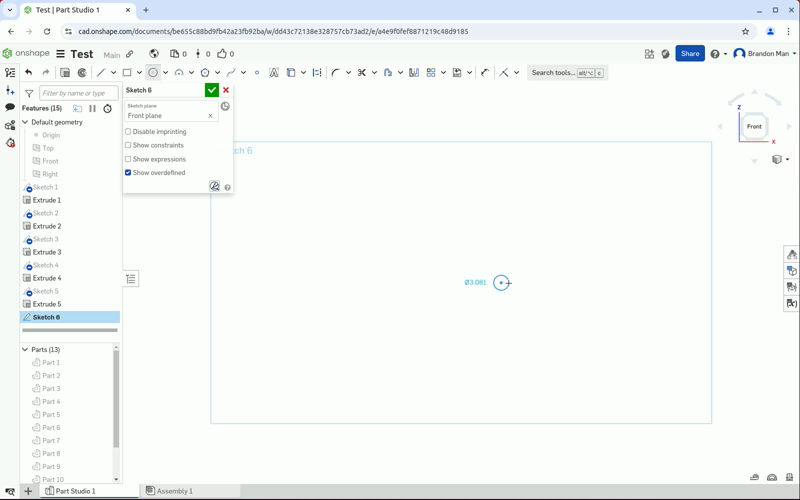
click(508, 282)
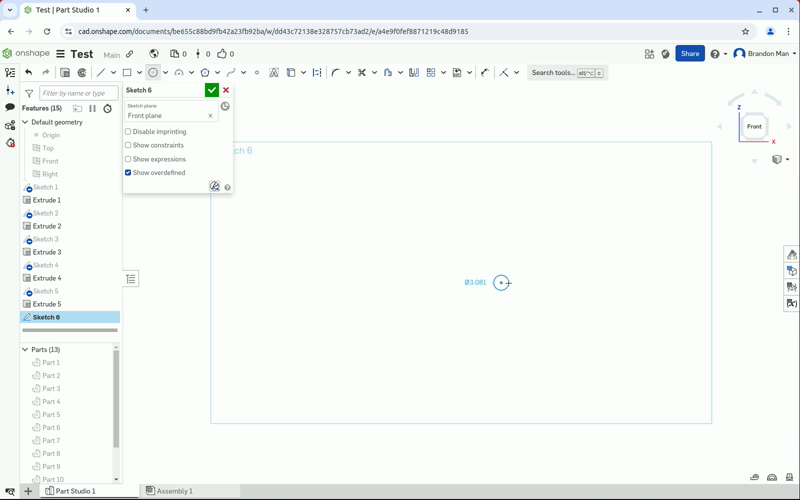
key(esc)
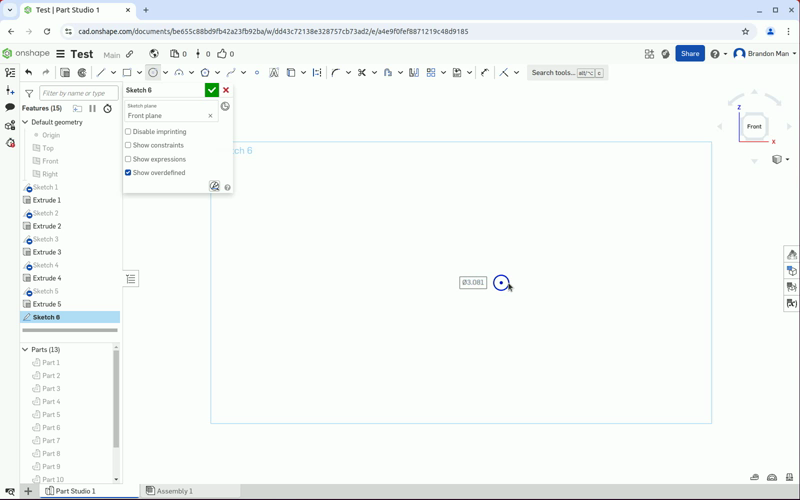
key(c)
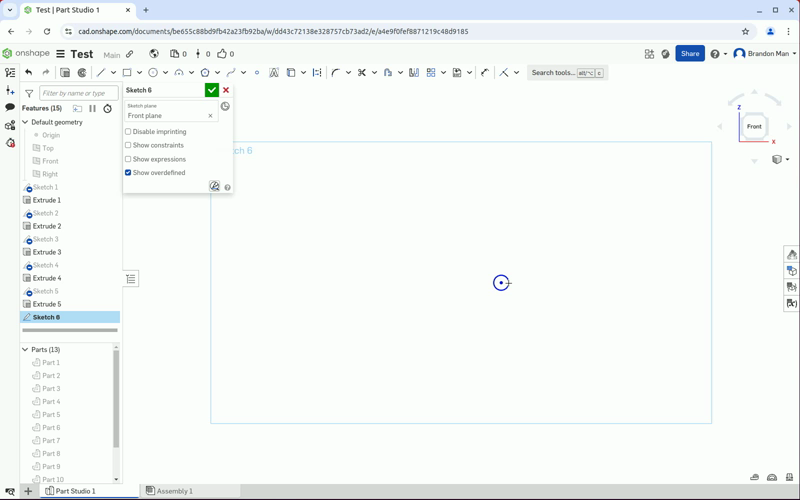
key_down(shift)
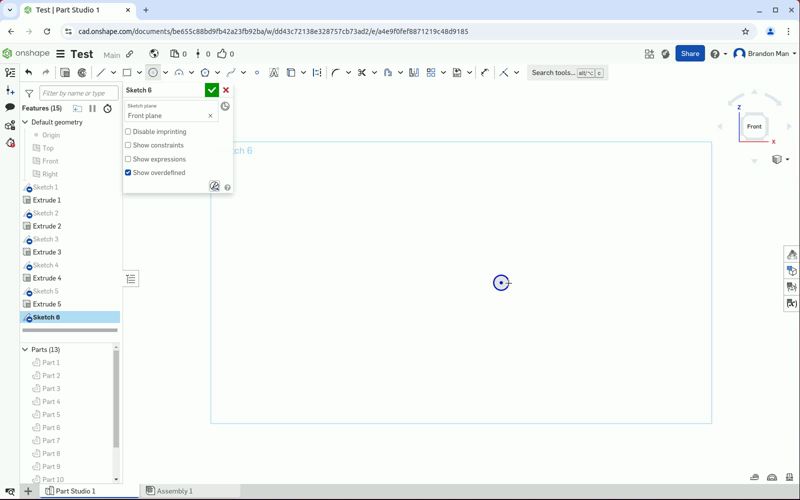
mouse_move(501, 282)
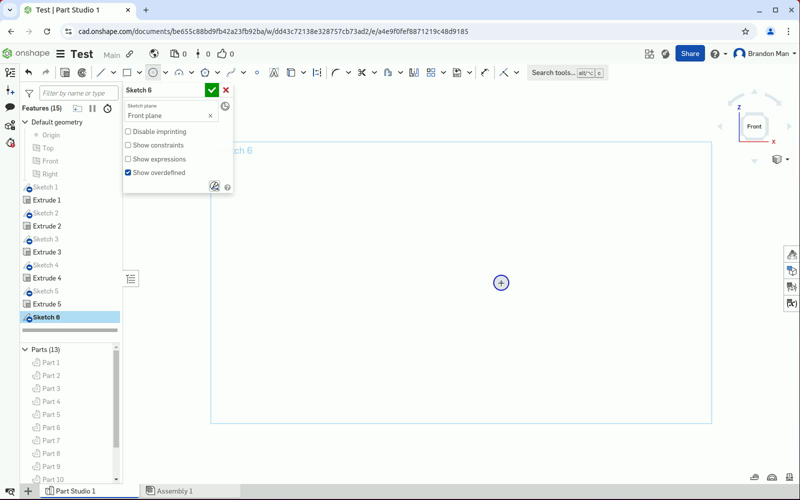
click(501, 282)
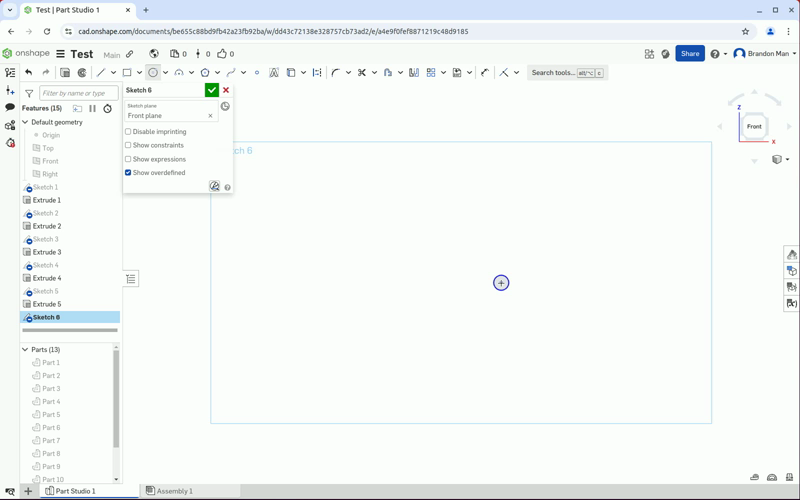
key_up(shift)
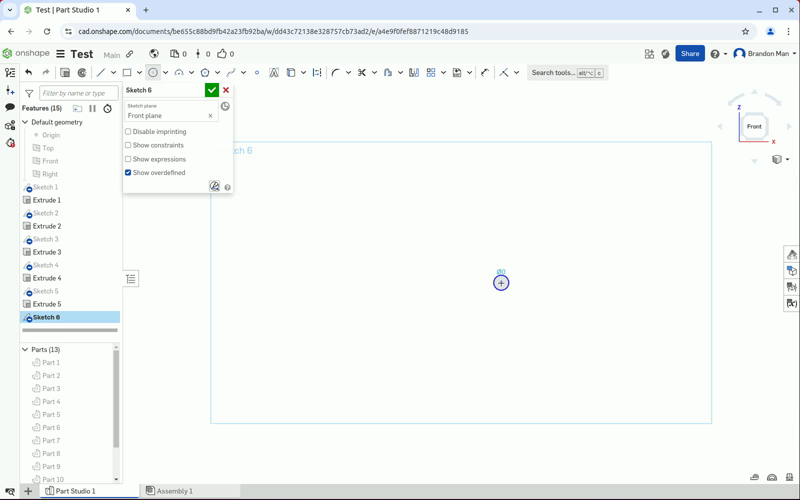
mouse_move(504, 282)
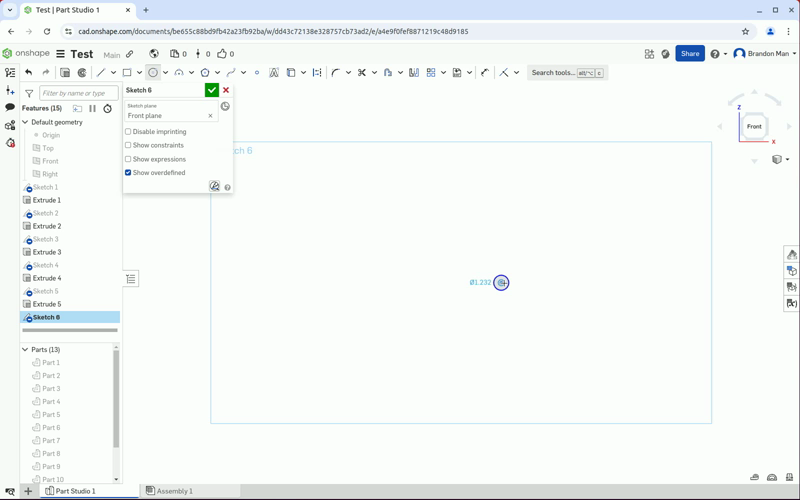
scroll(6)
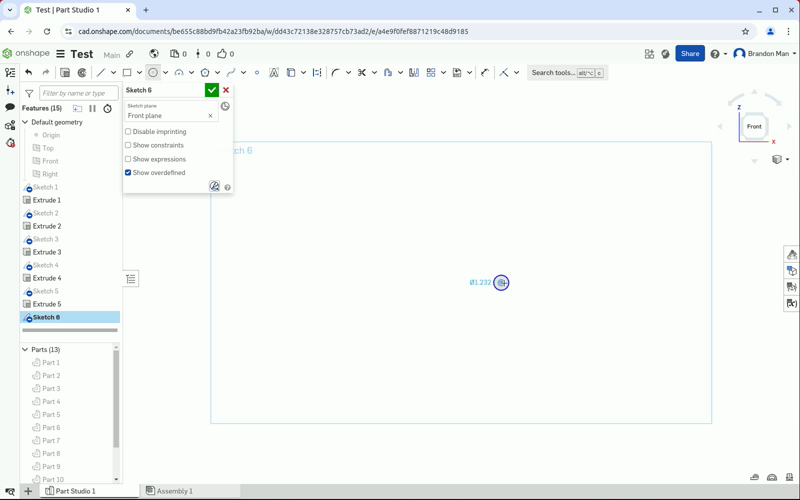
scroll(6)
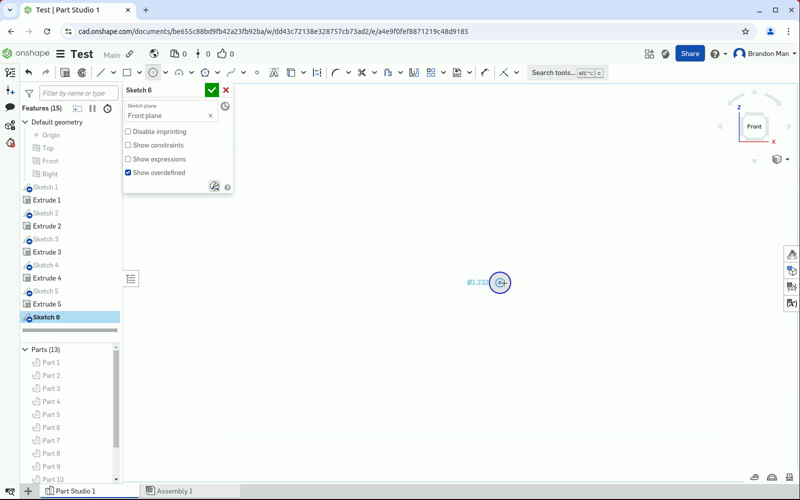
scroll(6)
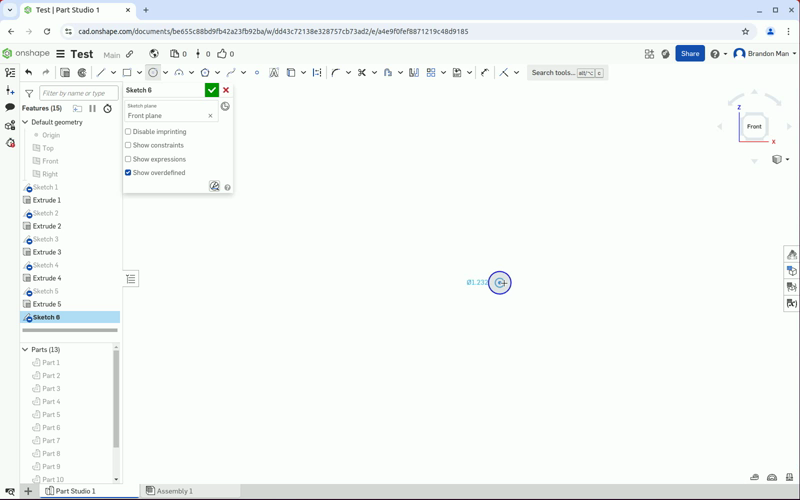
scroll(6)
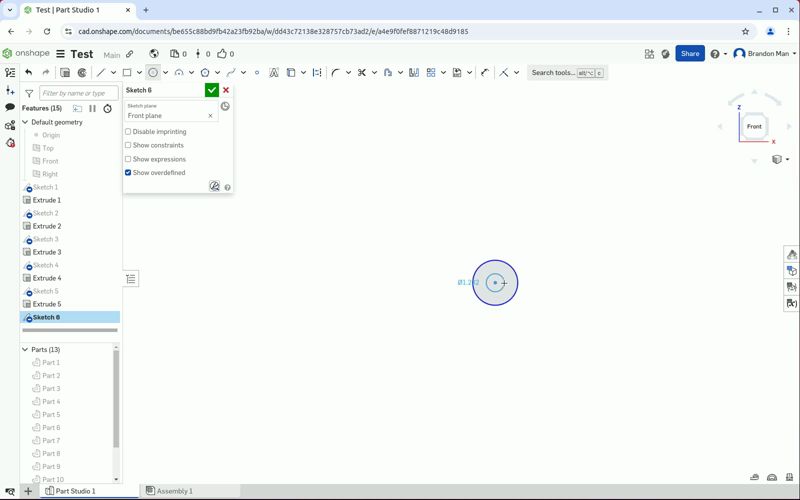
scroll(6)
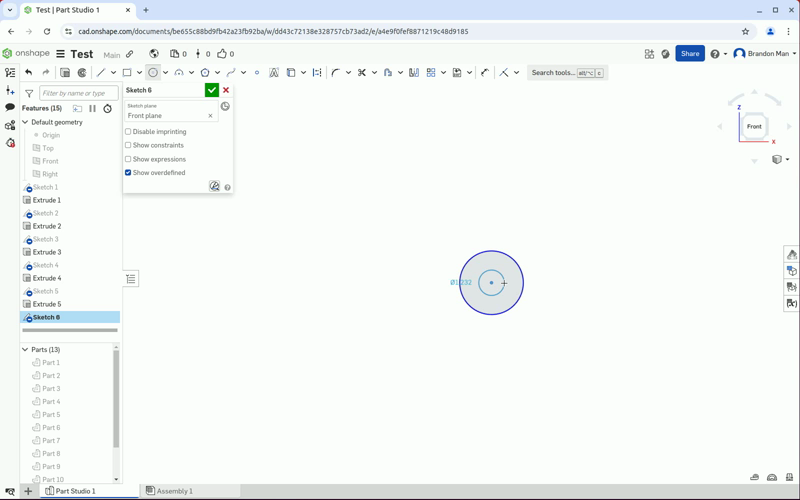
scroll(6)
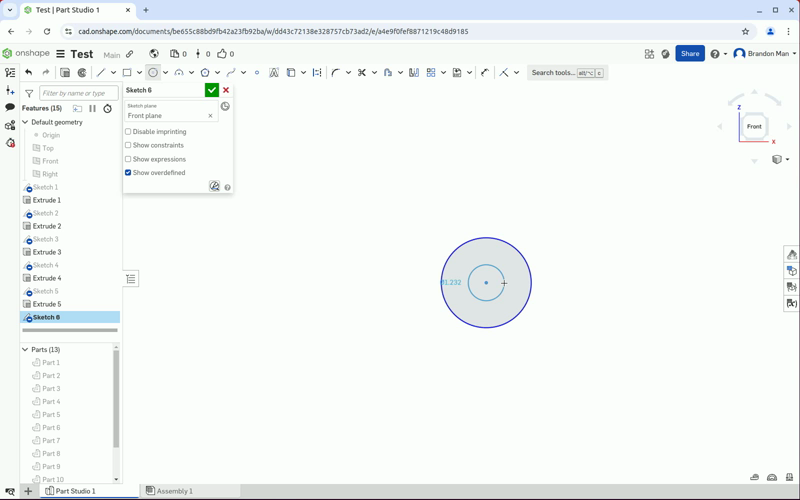
scroll(6)
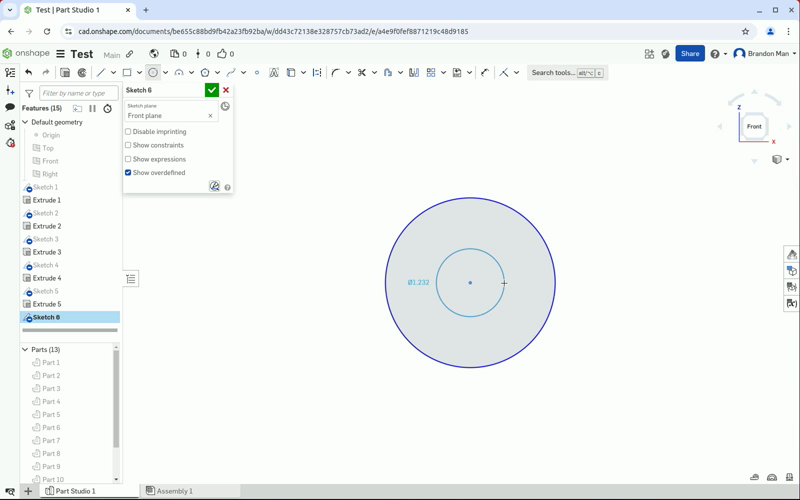
click(504, 282)
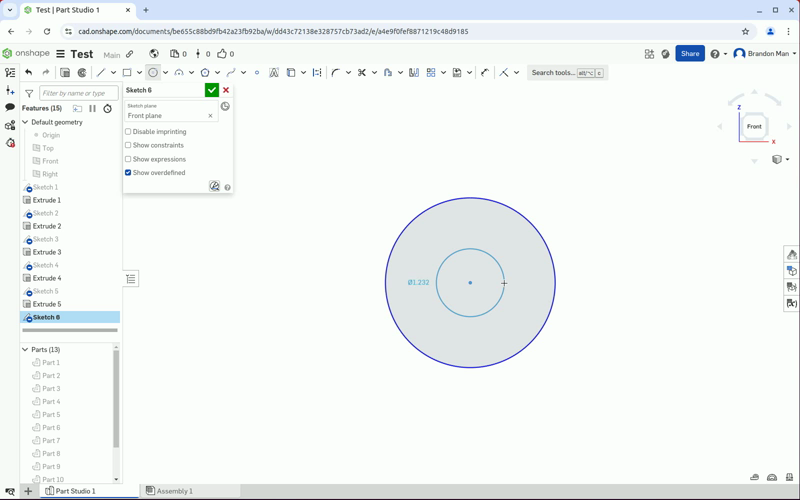
scroll(-6)
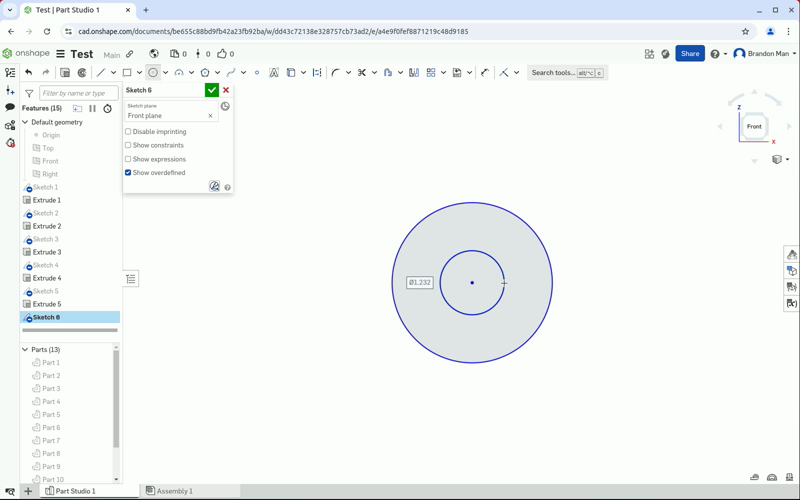
scroll(-6)
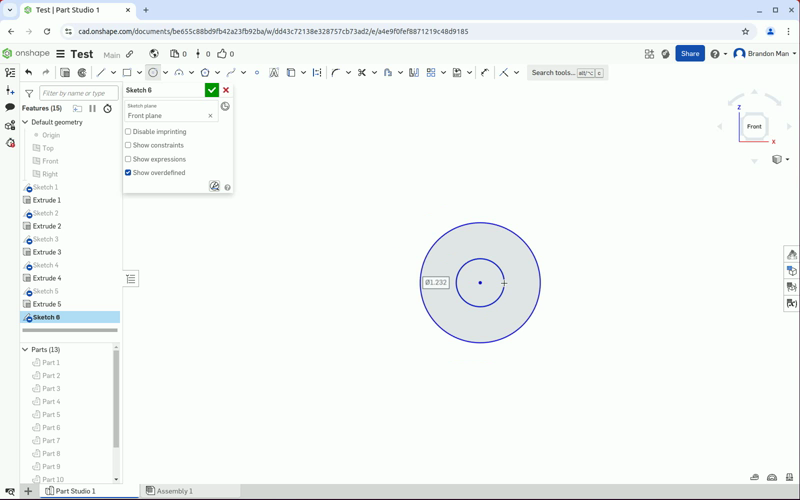
scroll(-6)
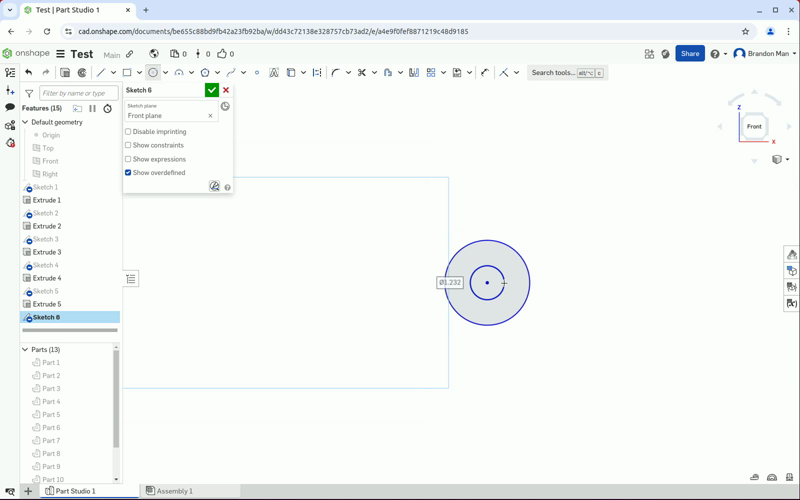
scroll(-6)
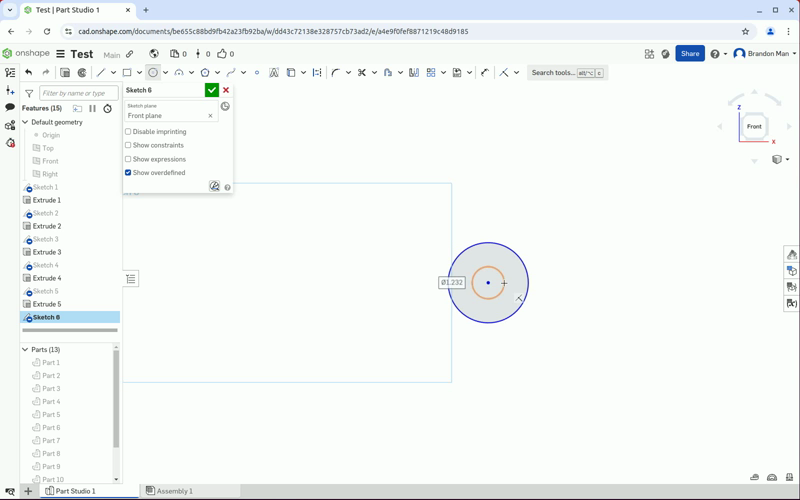
scroll(-6)
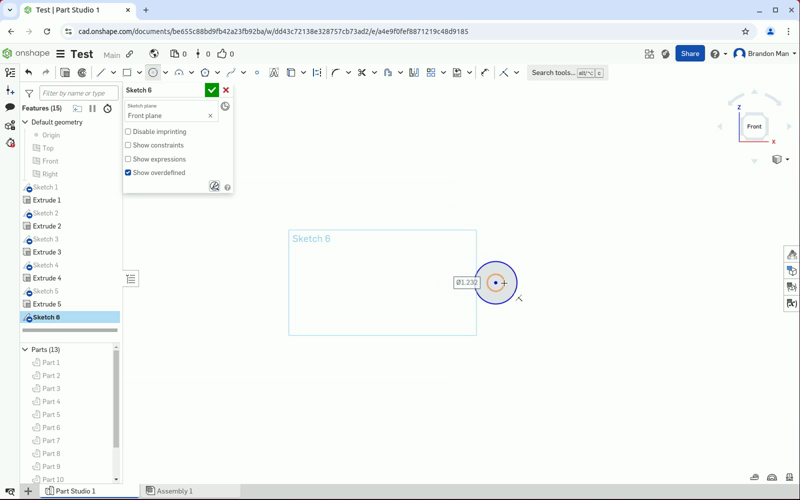
scroll(-6)
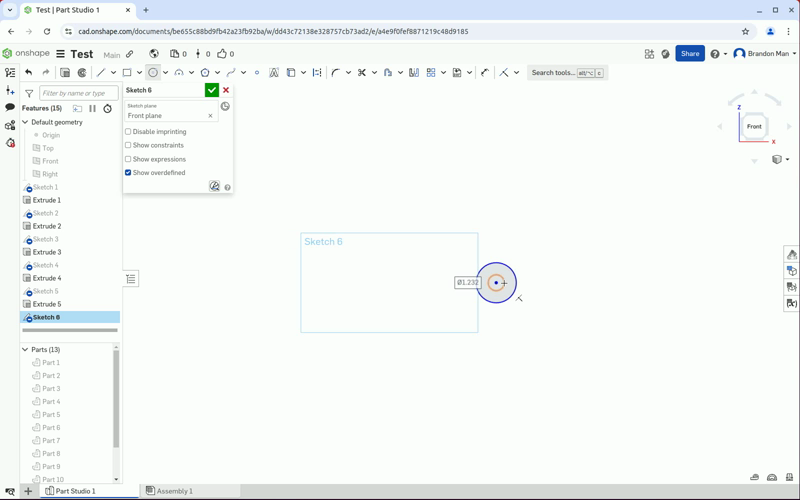
scroll(-6)
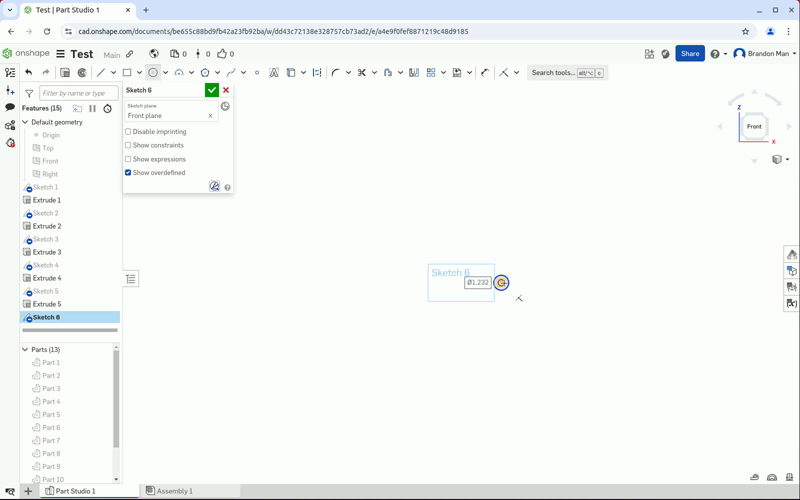
key(esc)
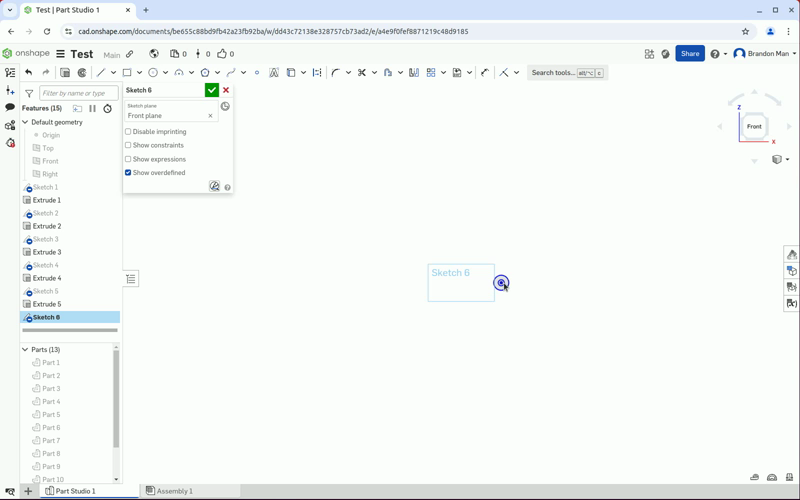
mouse_move(504, 285)
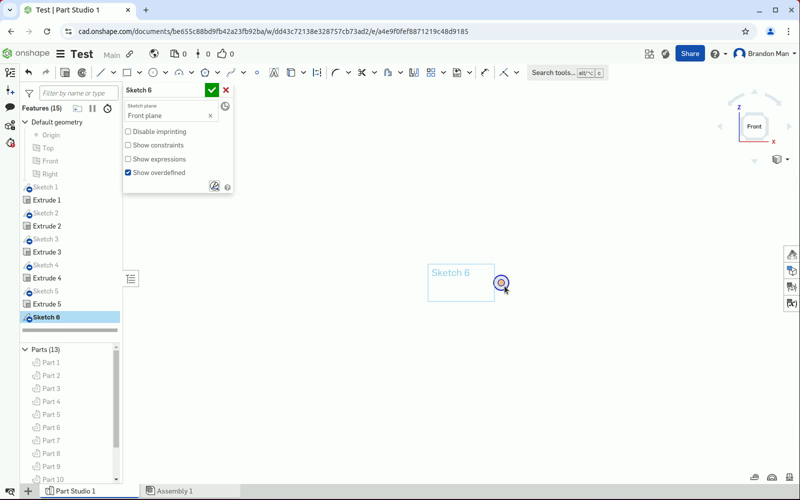
scroll(6)
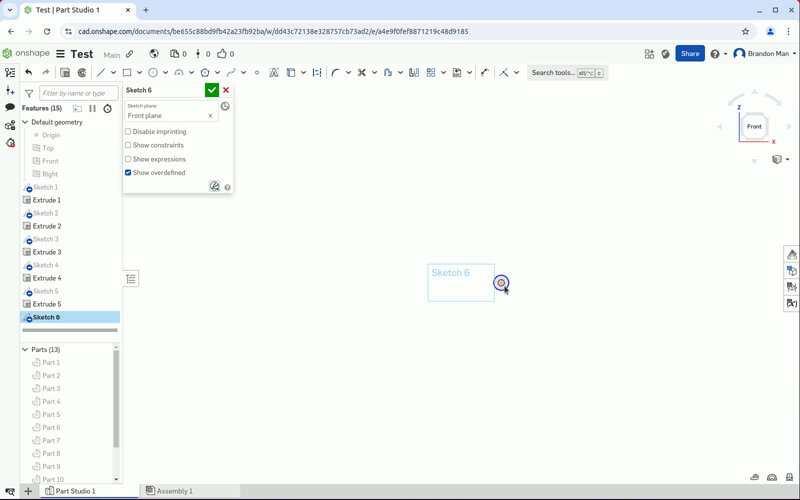
scroll(6)
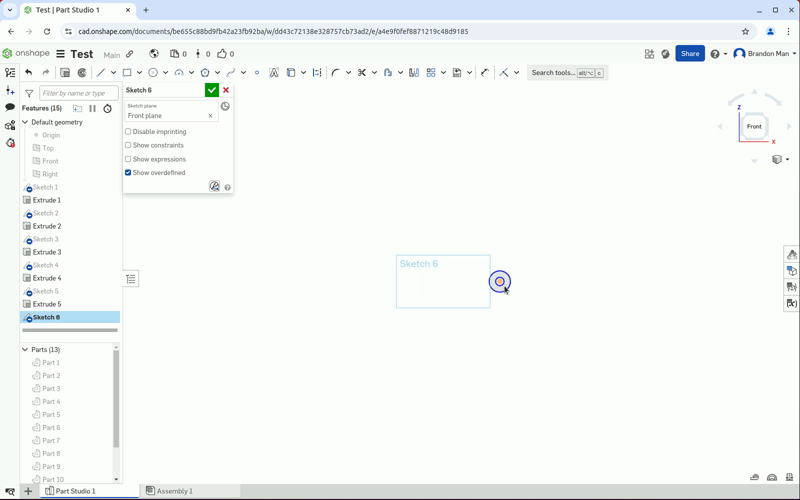
scroll(6)
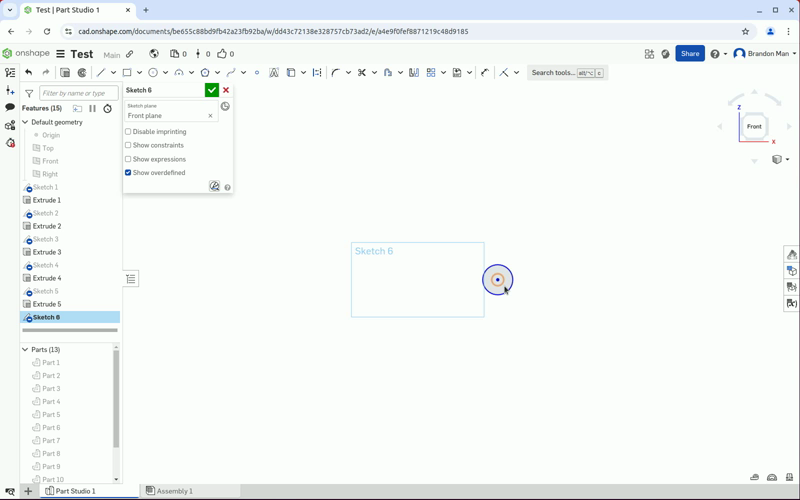
scroll(6)
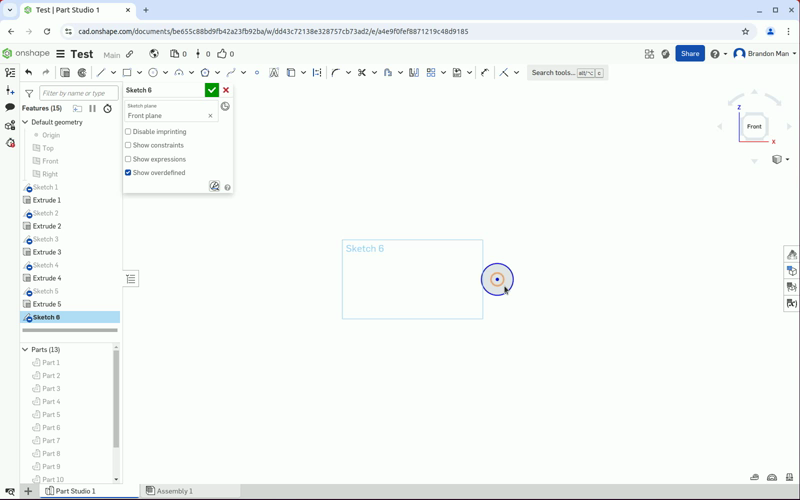
scroll(6)
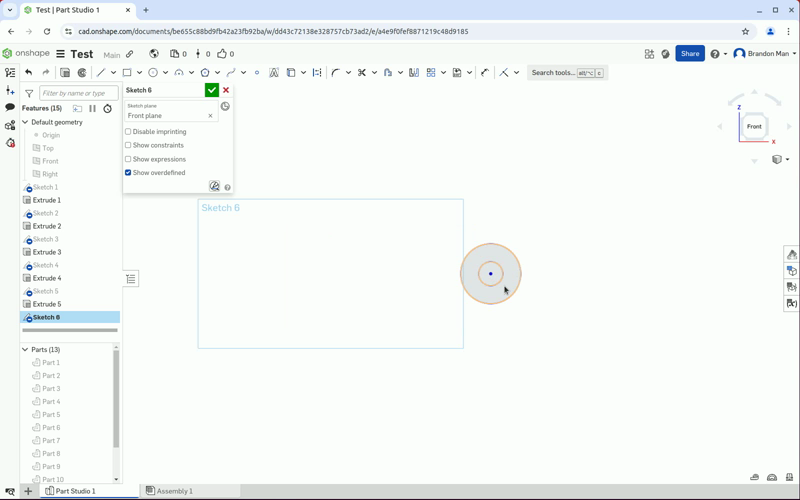
scroll(6)
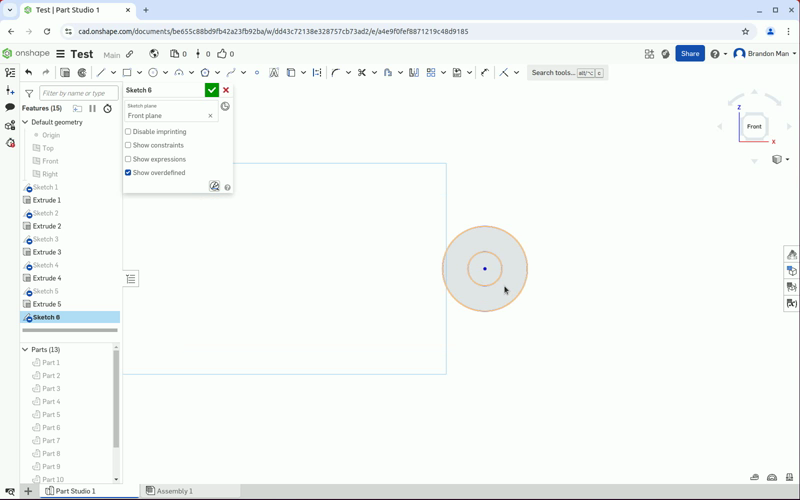
scroll(6)
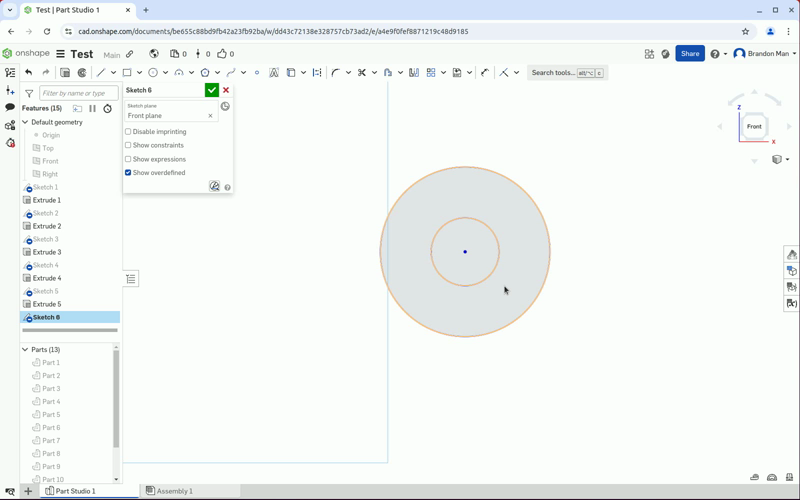
click(504, 285)
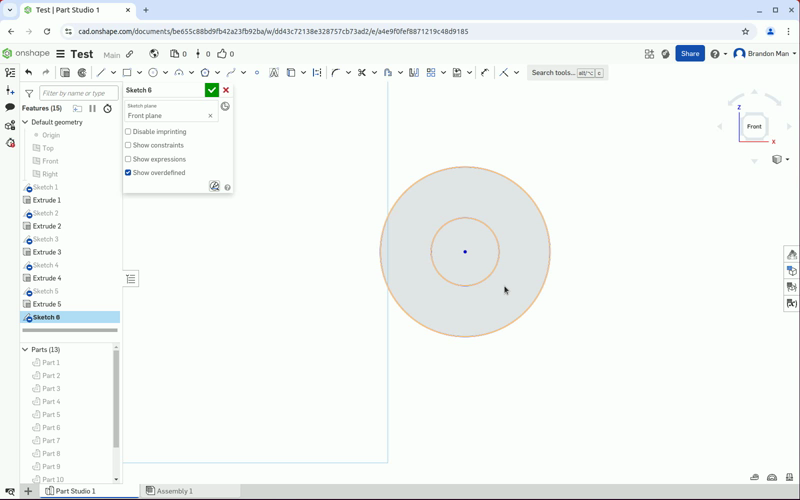
scroll(-6)
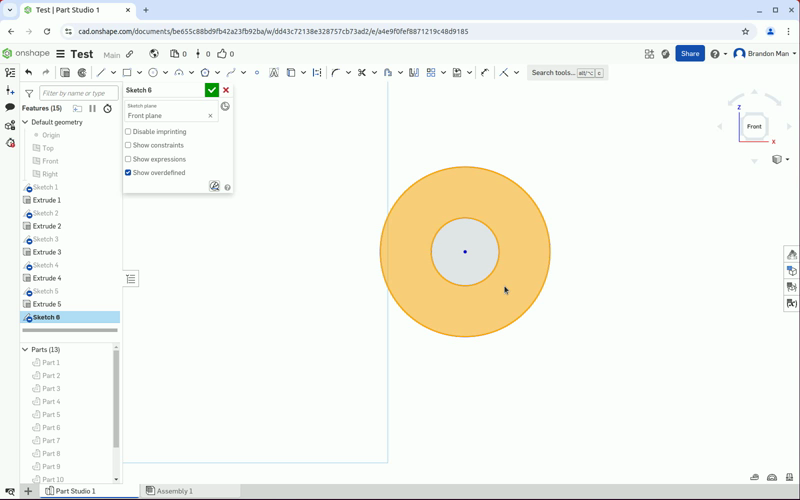
scroll(-6)
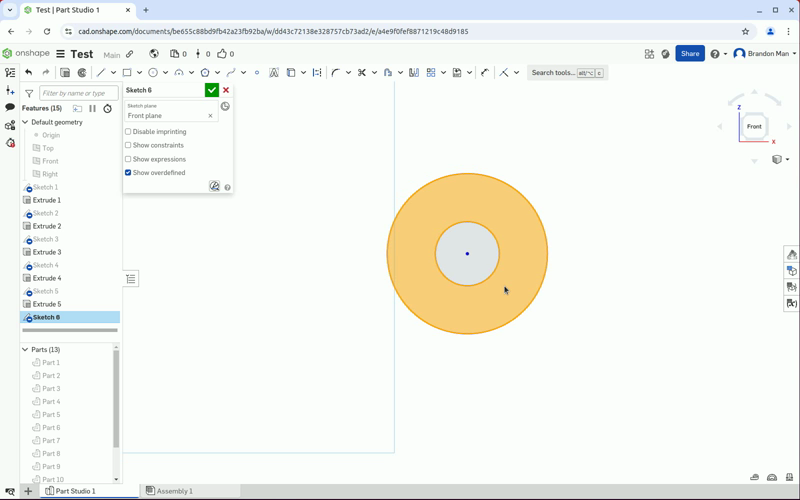
scroll(-6)
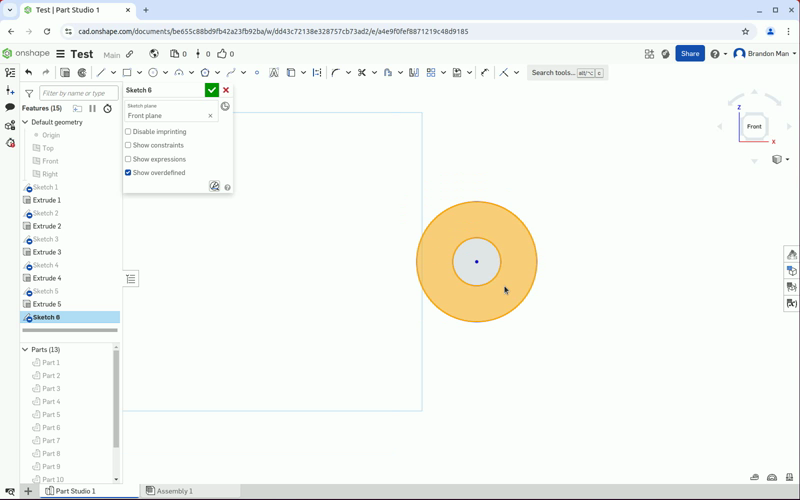
scroll(-6)
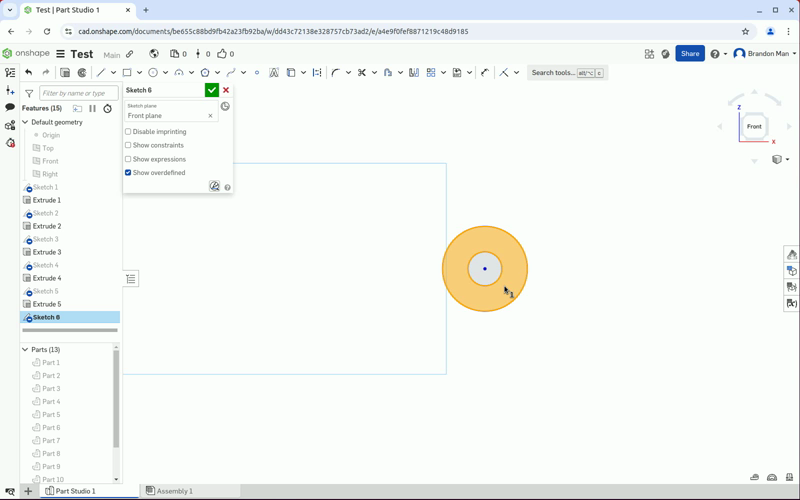
scroll(-6)
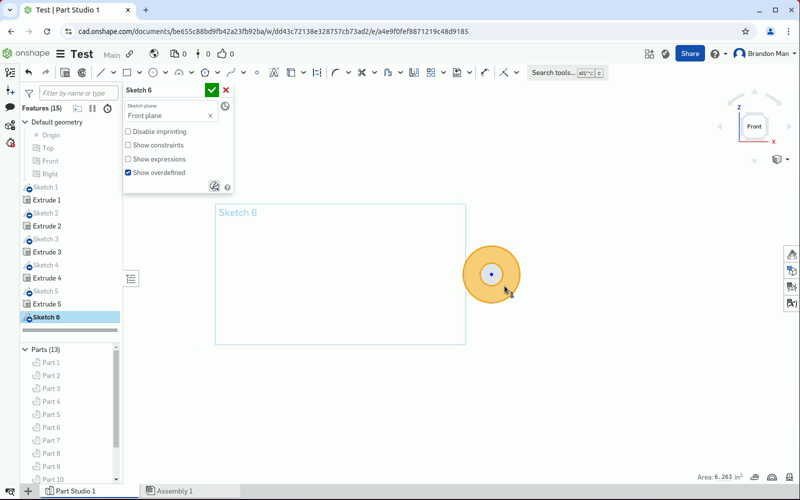
scroll(-6)
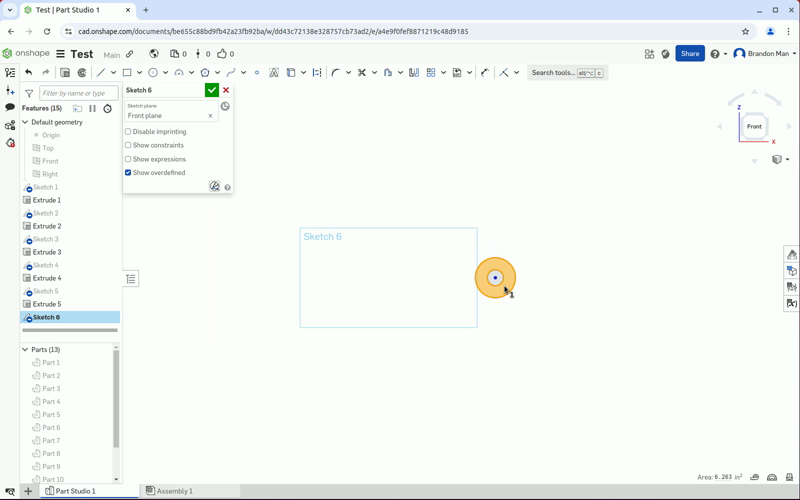
scroll(-6)
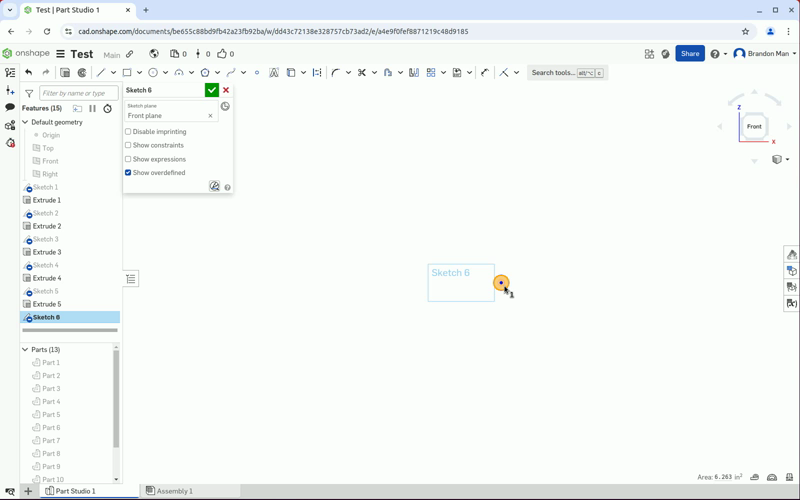
mouse_move(69, 352)
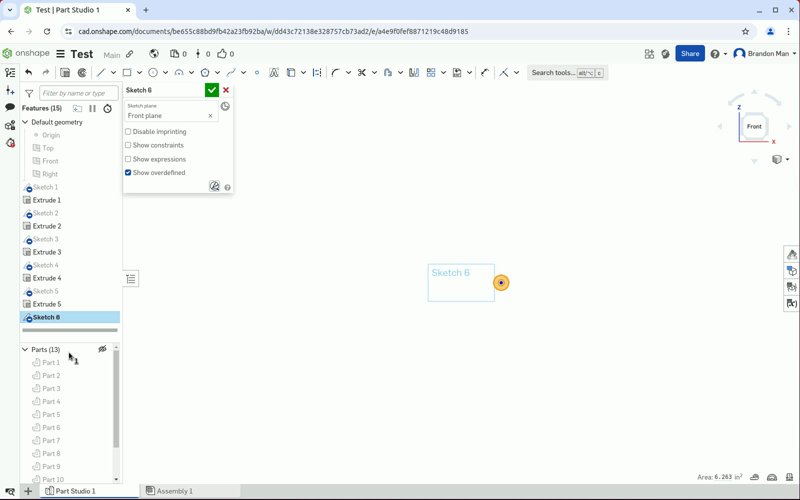
key(shift+y)
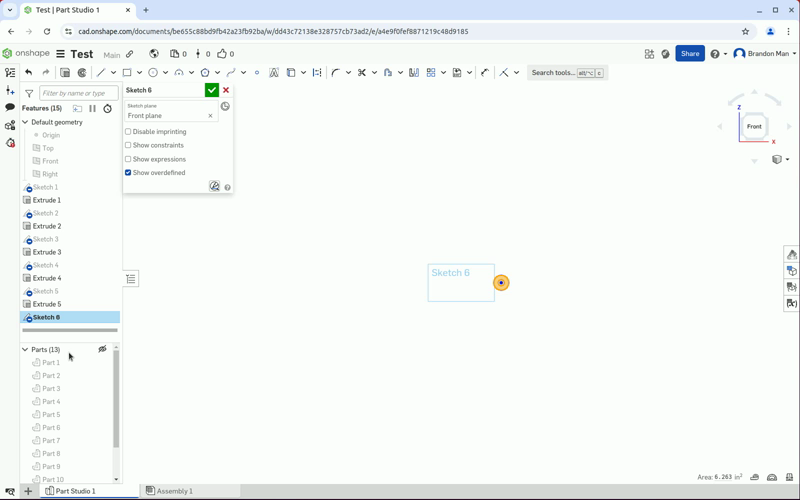
key(shift+e)
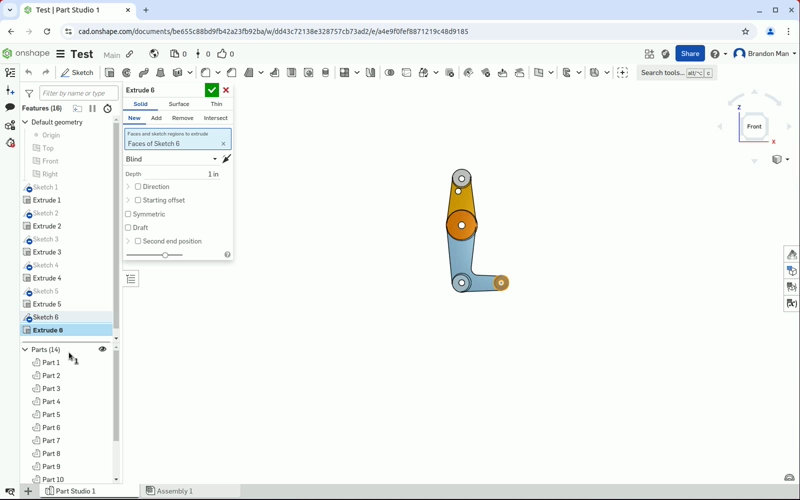
mouse_move(143, 106)
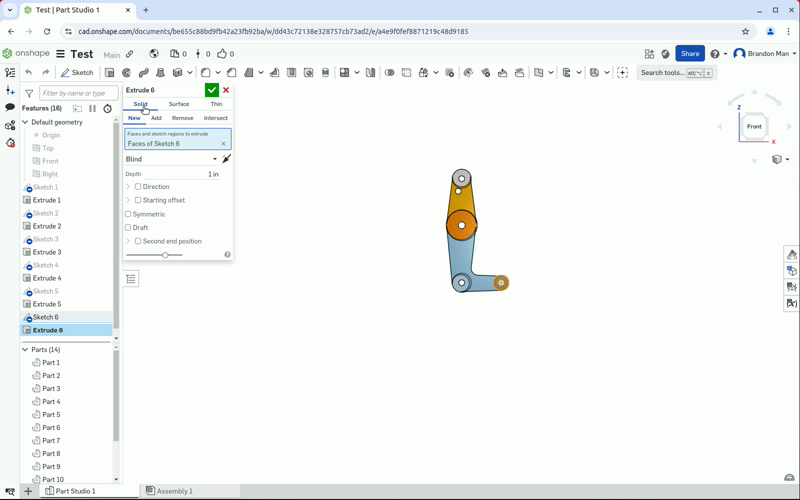
click(143, 106)
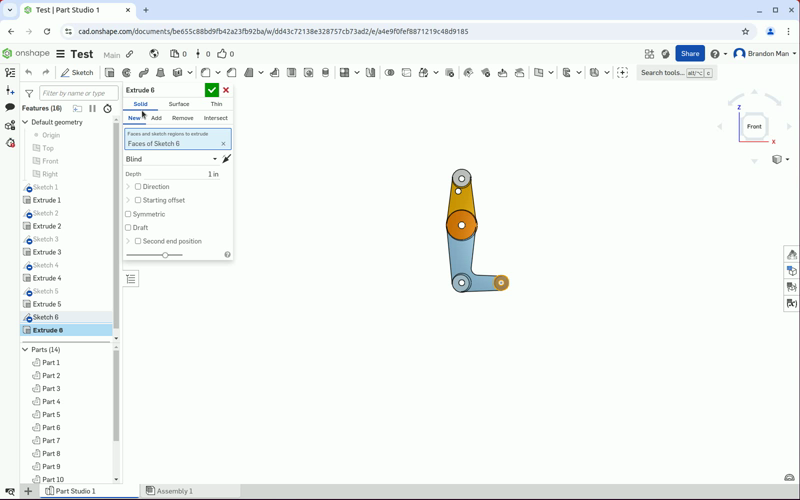
mouse_move(137, 120)
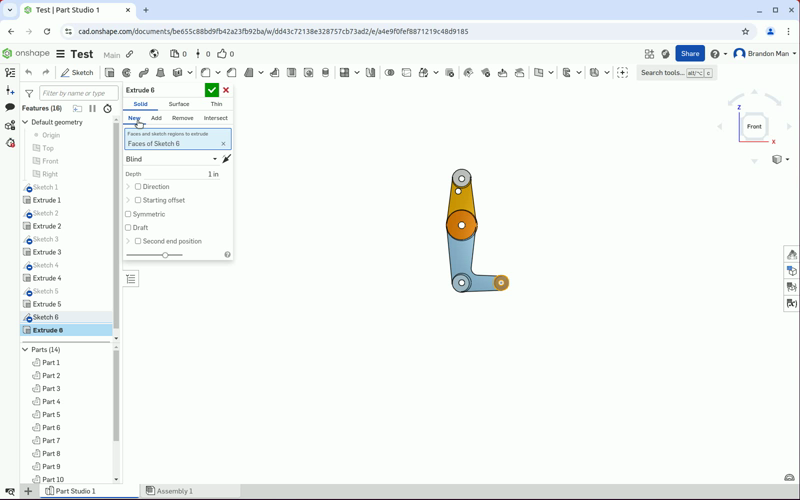
click(137, 120)
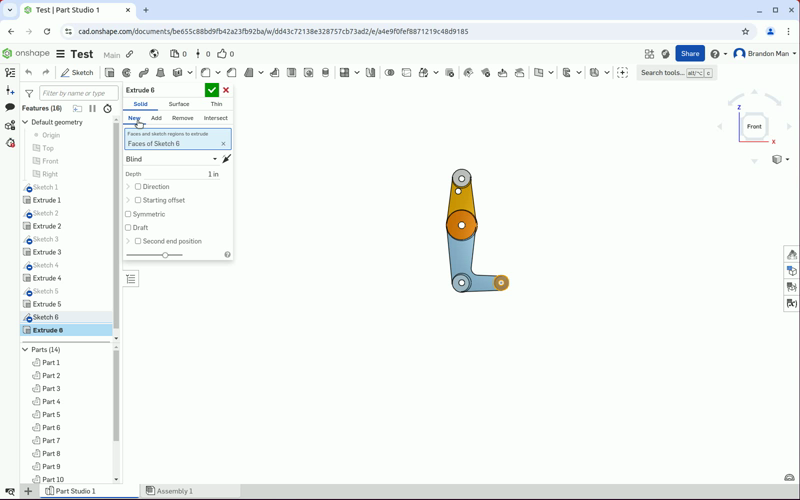
key(tab, 4)
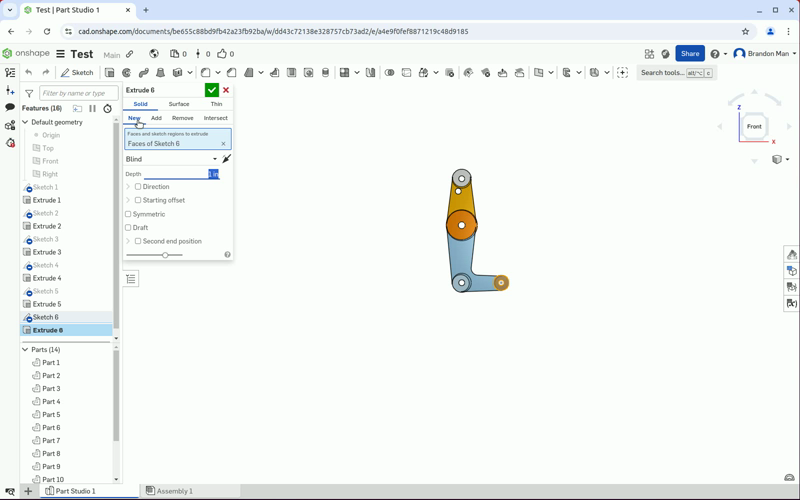
text(0.481)
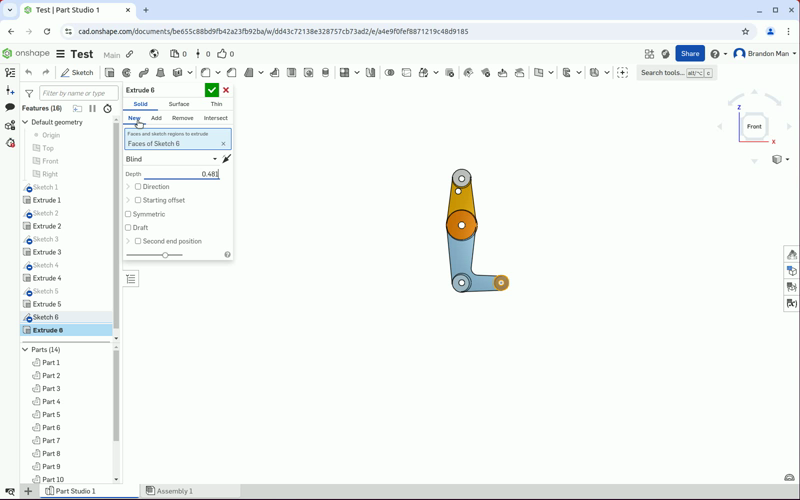
key(enter)
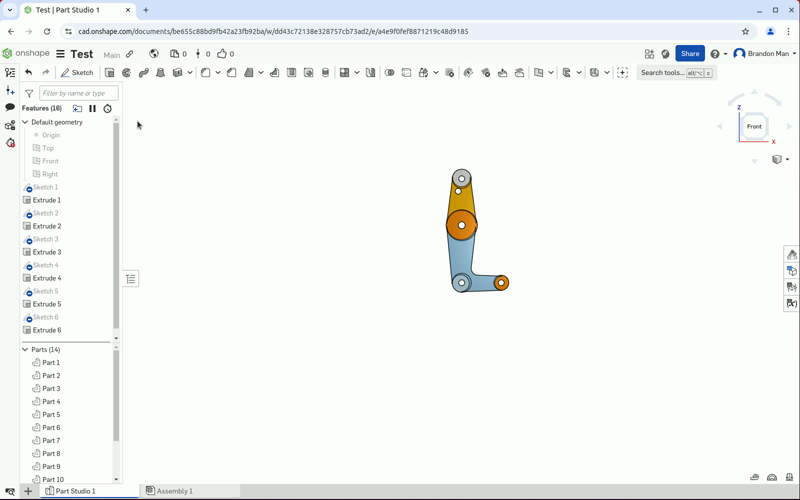
key(shift+h)
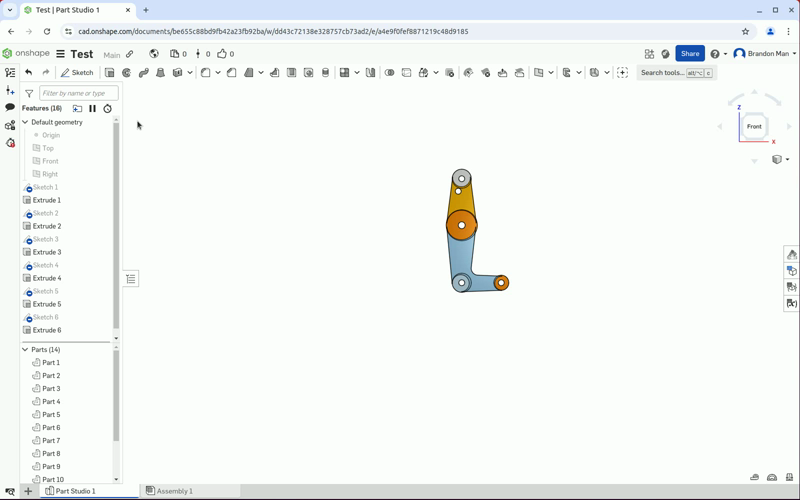
key(shift+h)
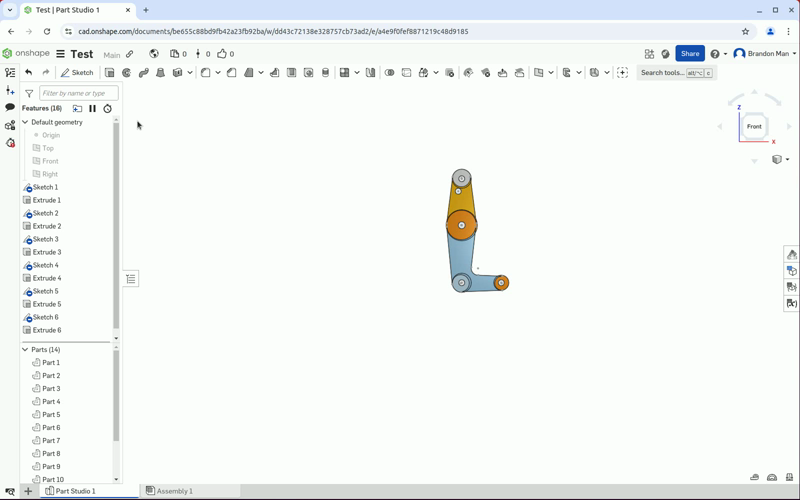
key(shift+7)
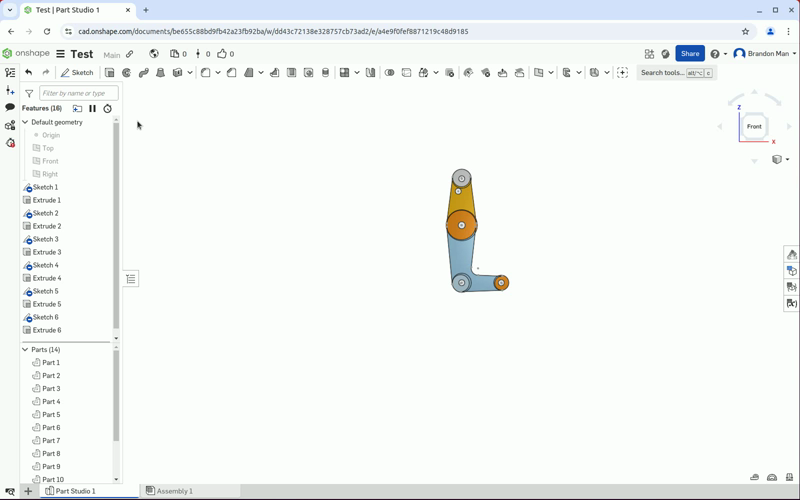
key(left, 2)
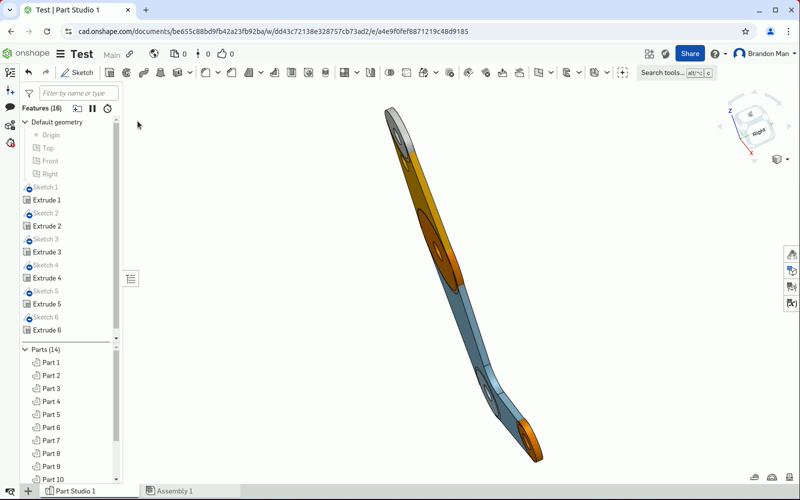
key(down, 2)
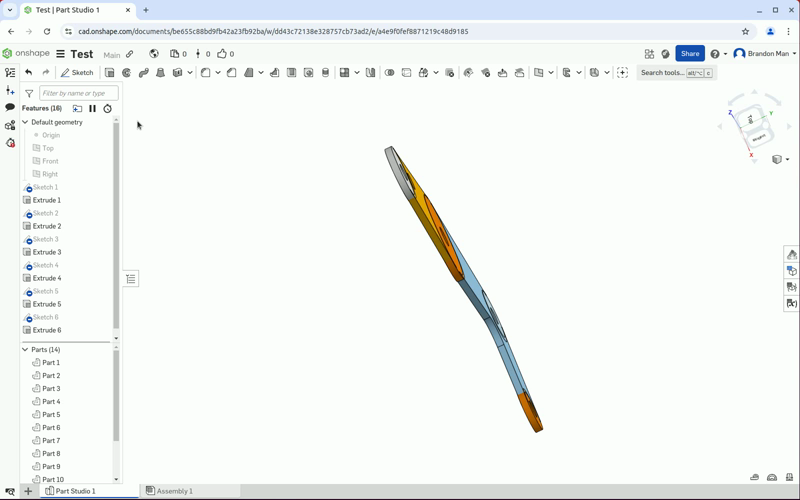
key(up, 2)
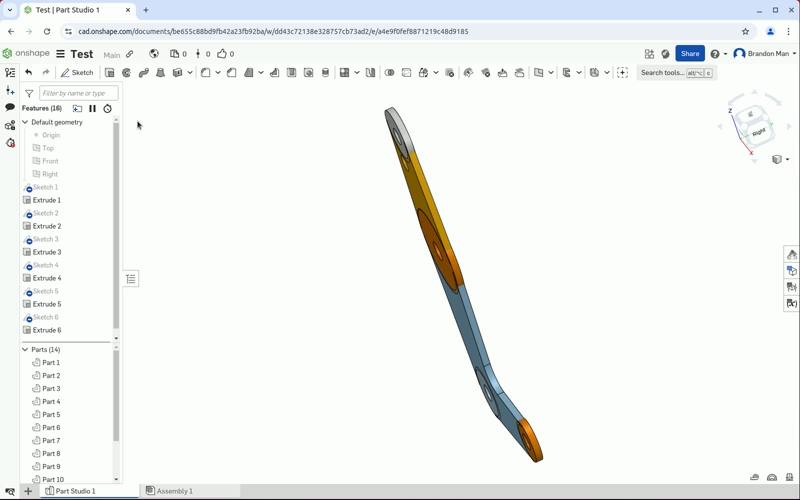
key(right, 2)
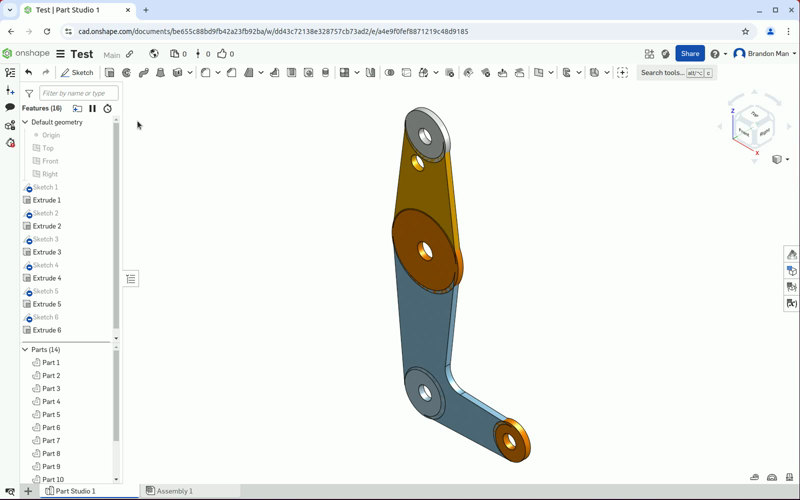
mouse_move(69, 189)
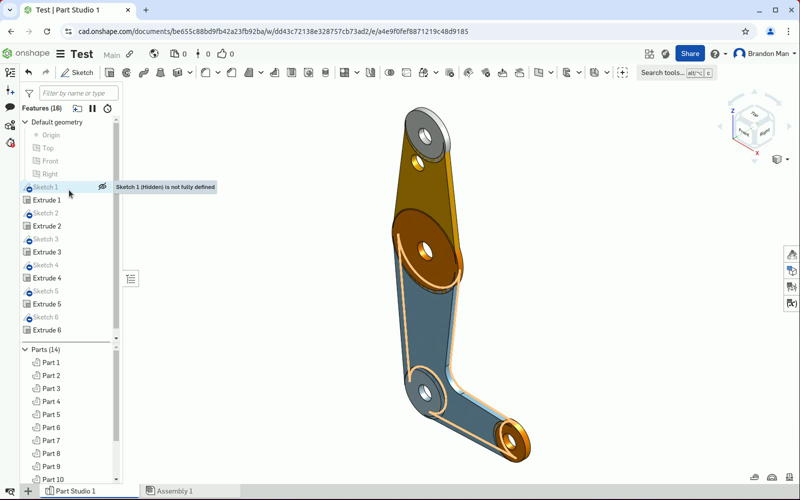
click(69, 189)